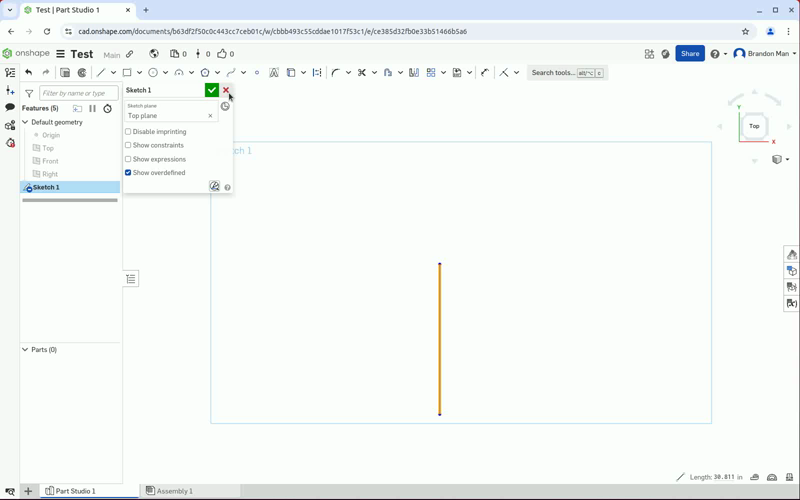
key(shift+h)
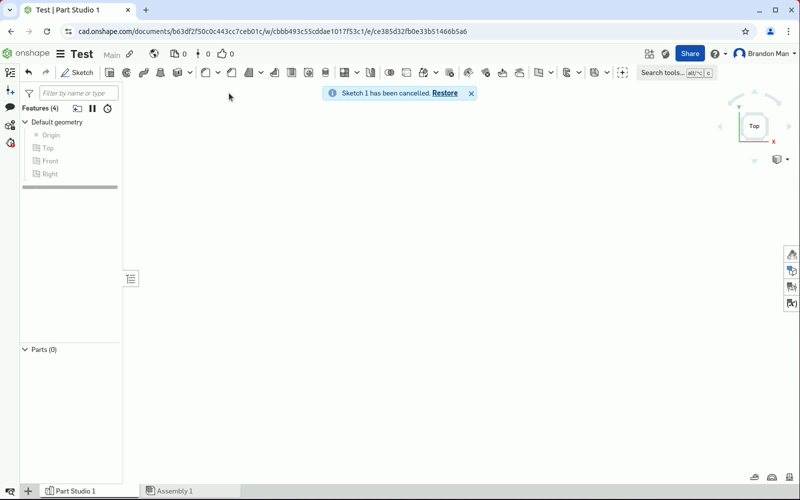
mouse_move(73, 352)
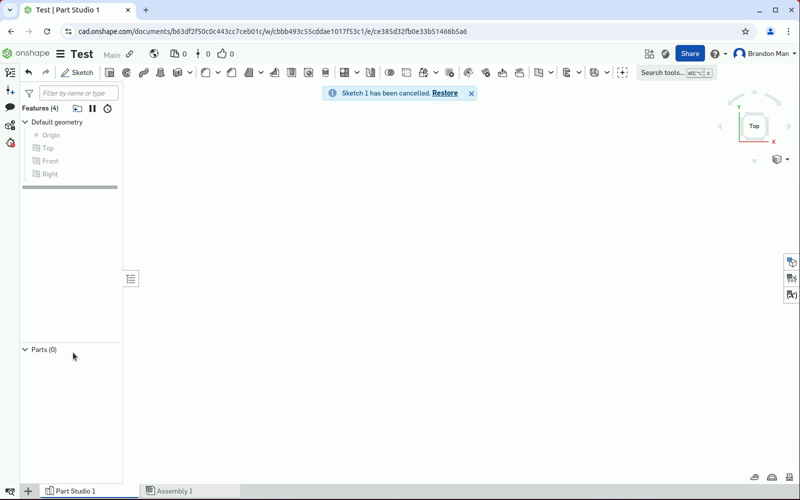
key(y)
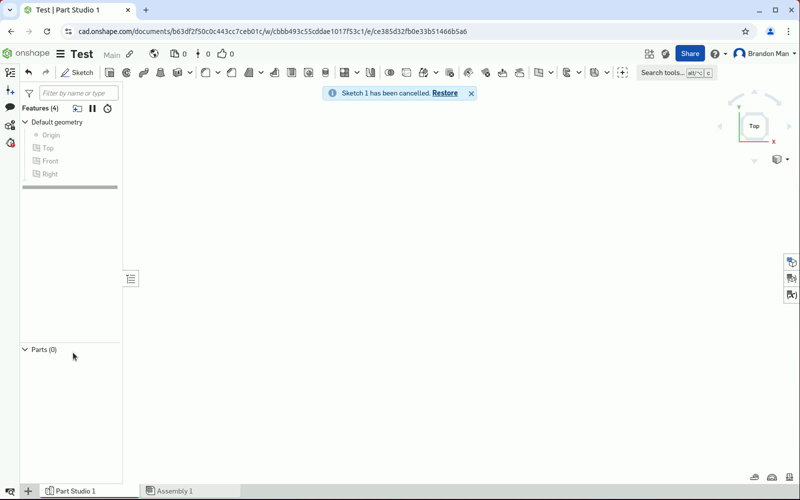
key(shift+p)
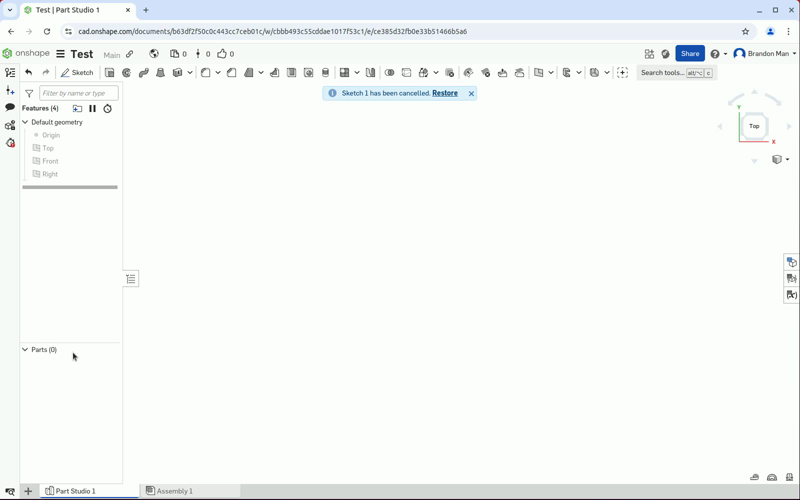
key(space)
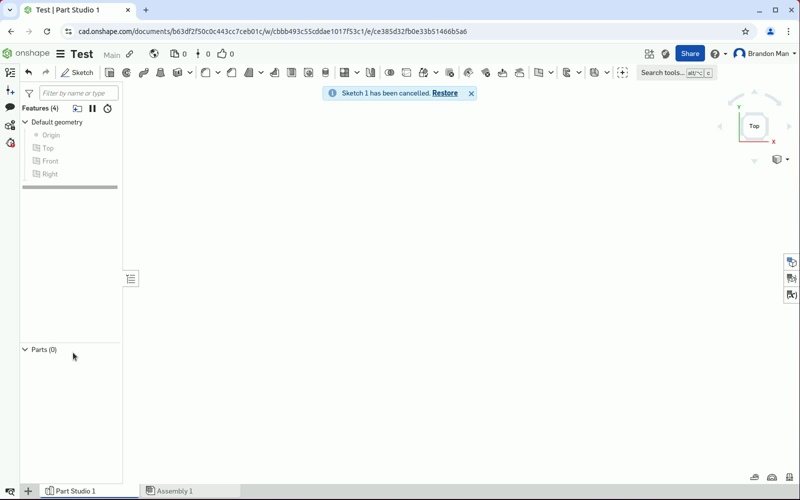
key_down(shift)
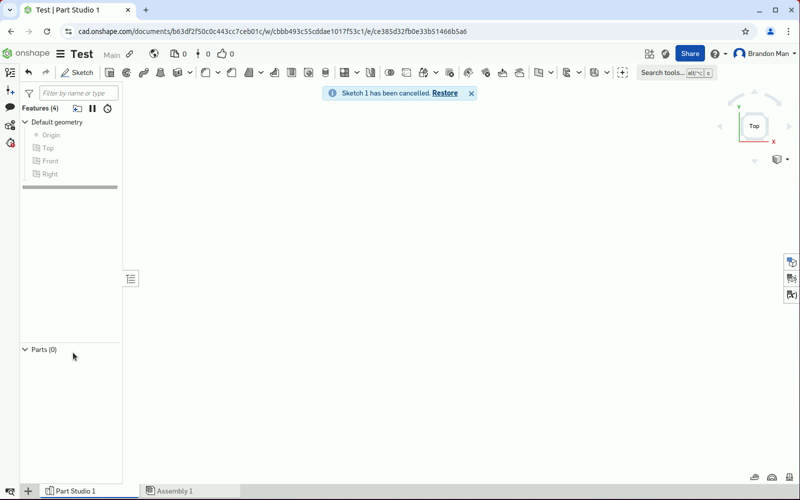
key(up)
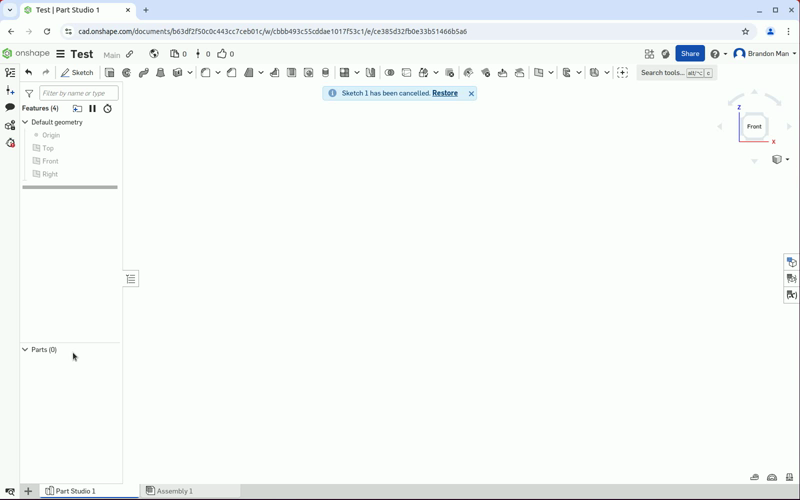
key_up(shift)
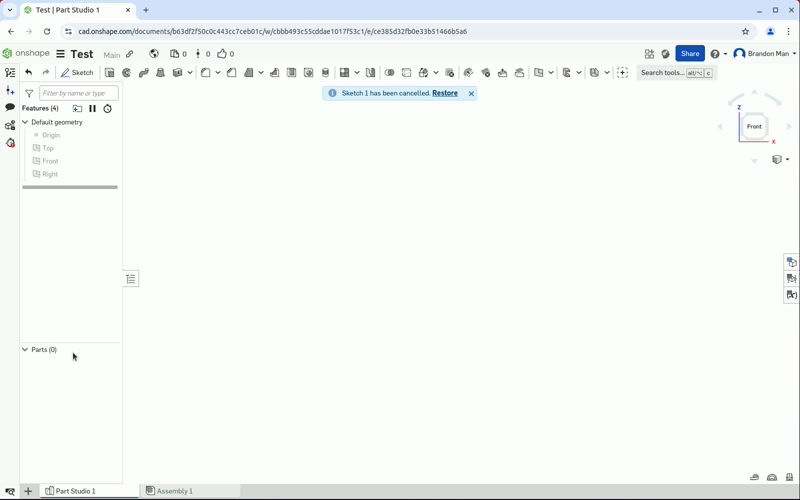
mouse_move(73, 352)
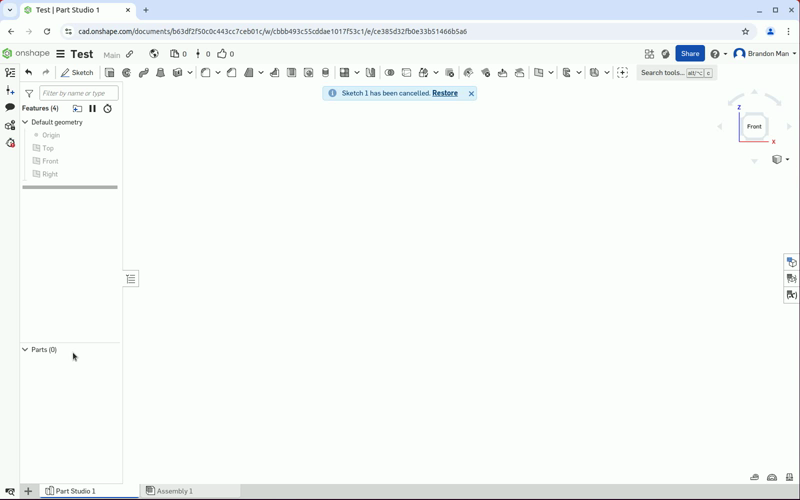
key(shift+y)
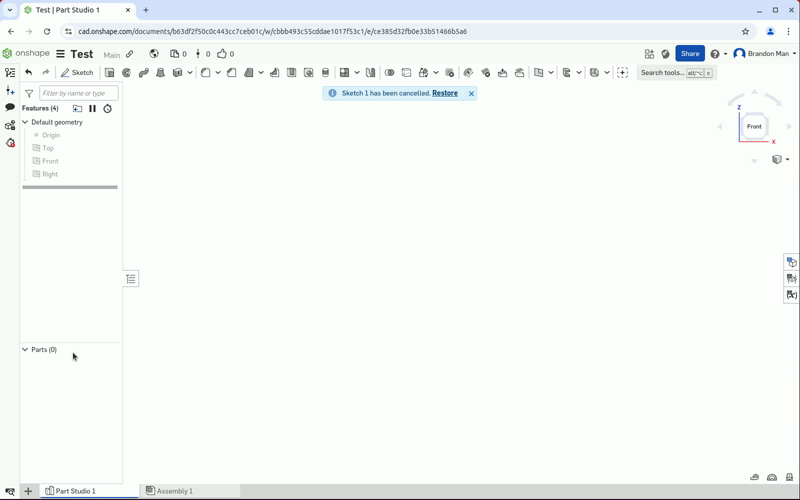
key(shift+s)
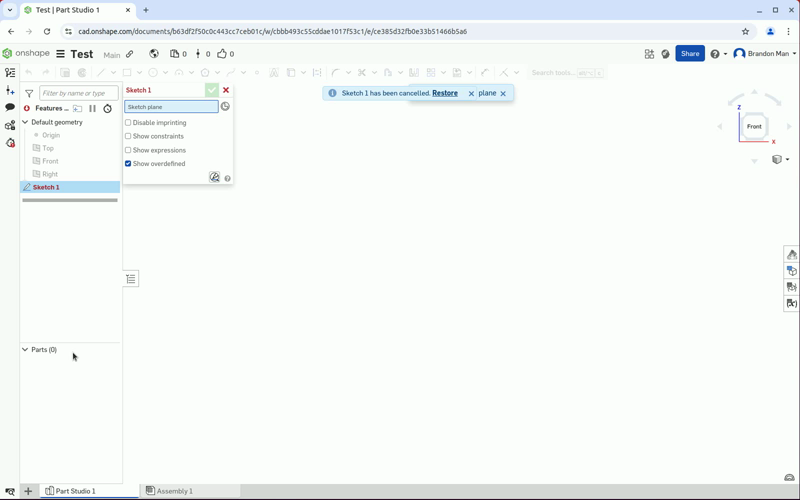
mouse_move(73, 163)
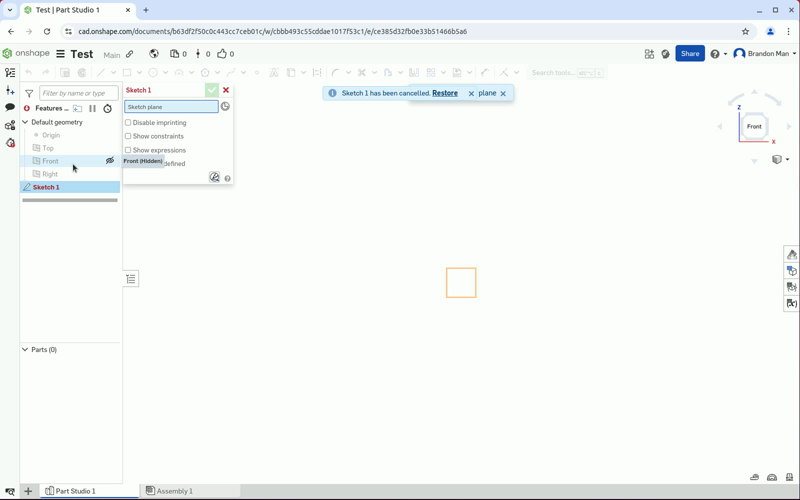
click(73, 163)
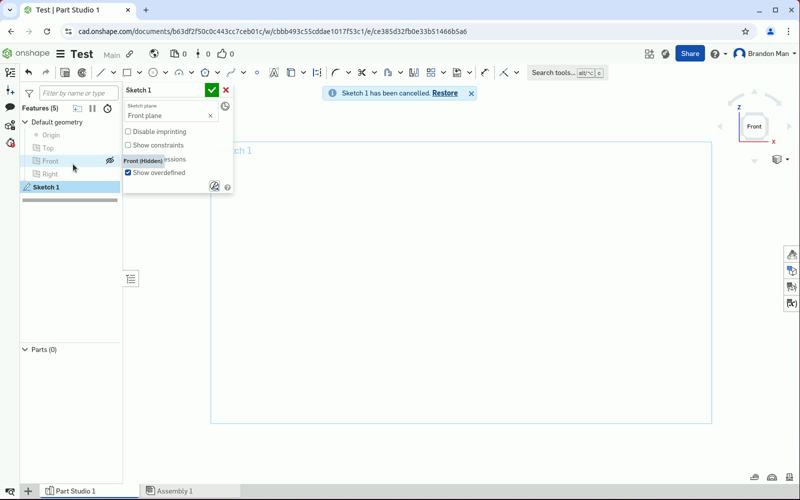
mouse_move(73, 352)
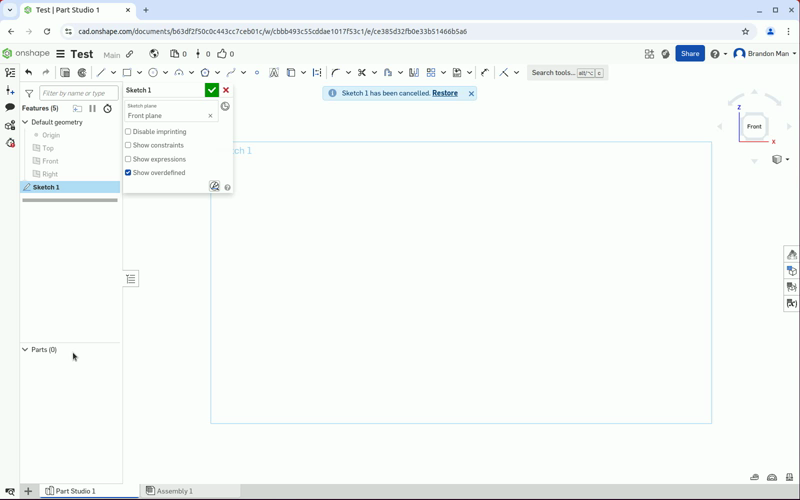
key(y)
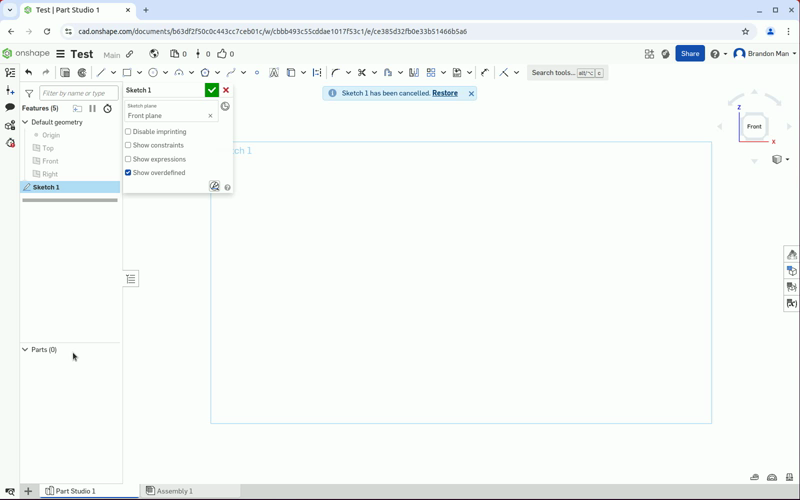
key(l)
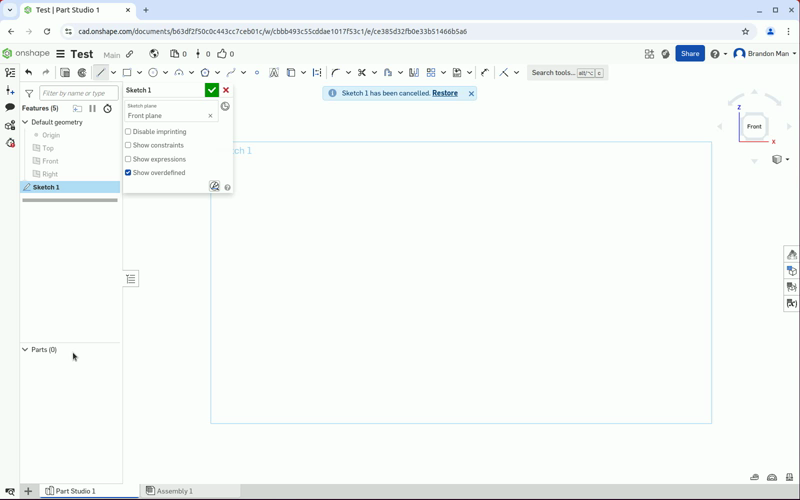
key_down(shift)
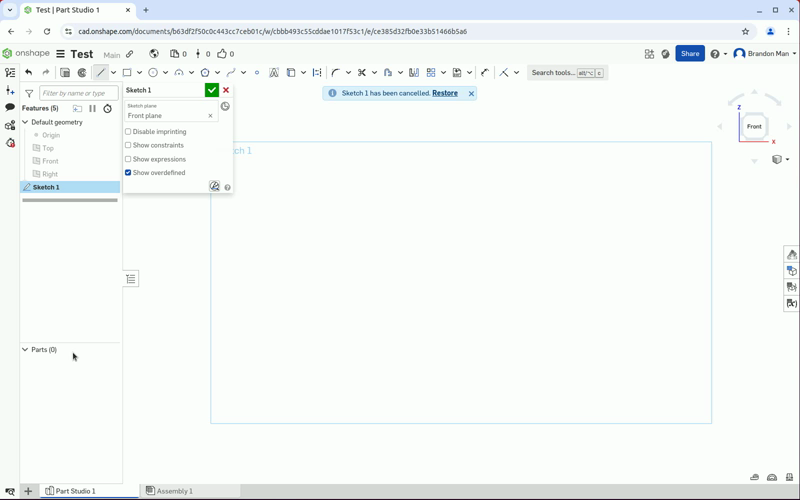
mouse_move(460, 282)
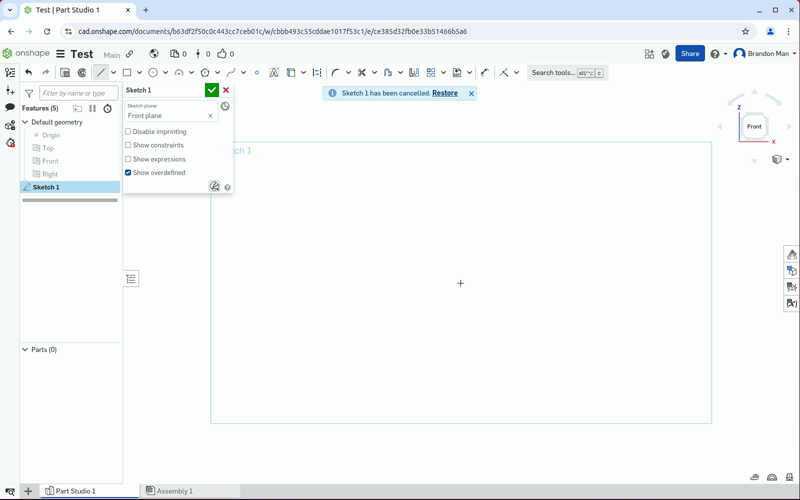
click(460, 282)
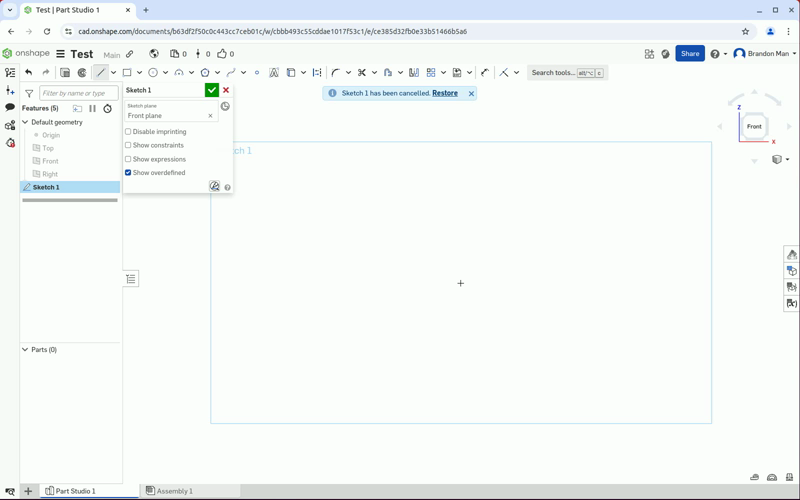
key_up(shift)
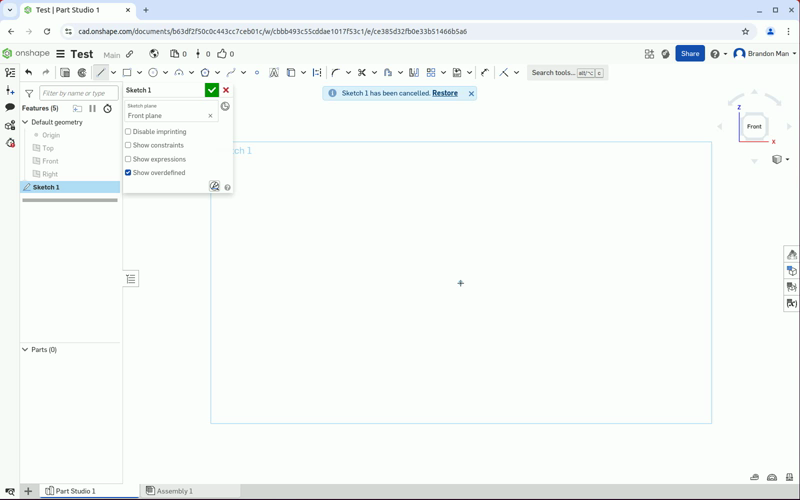
key_down(shift)
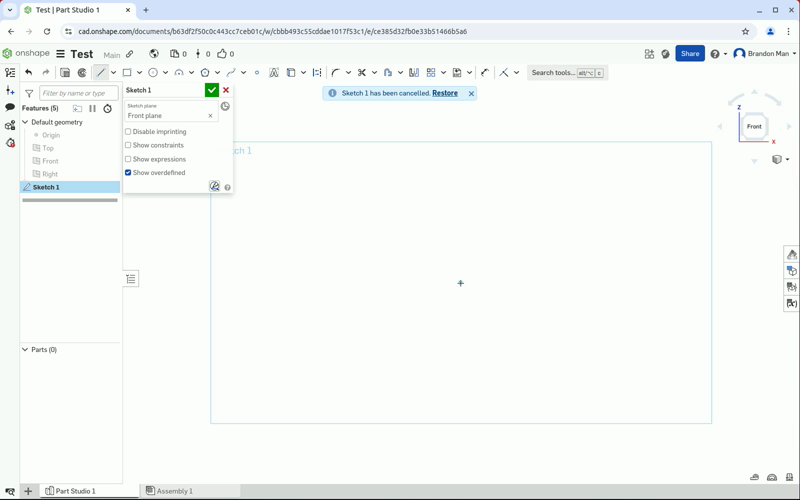
mouse_move(539, 282)
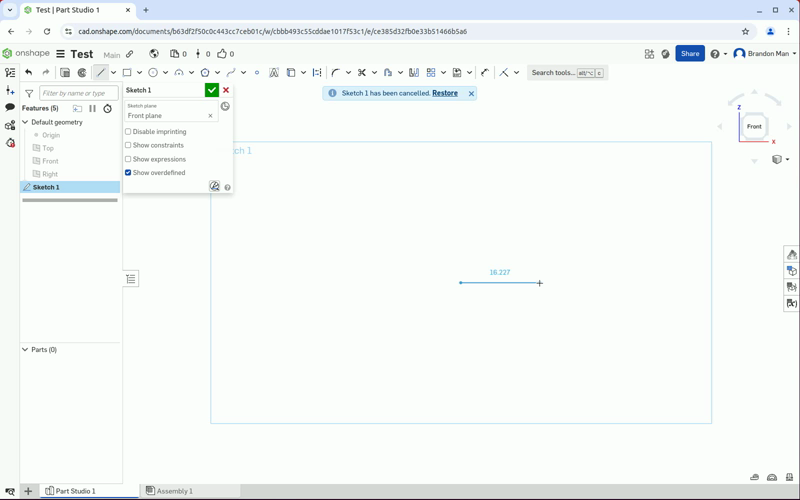
click(539, 282)
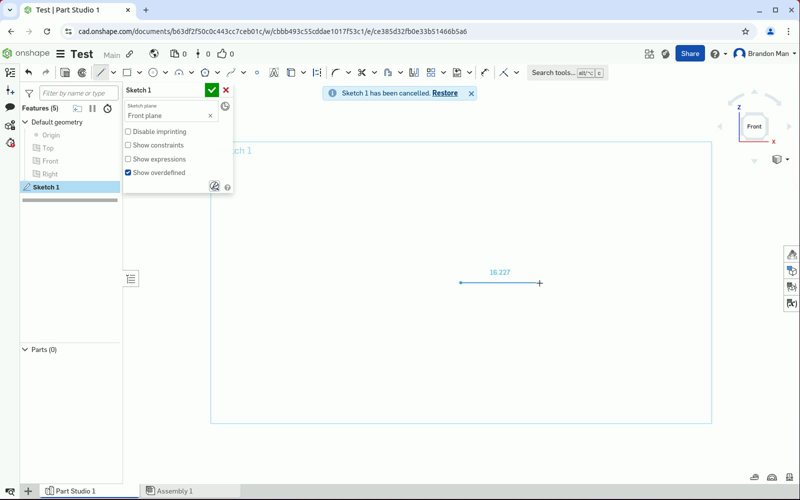
key_up(shift)
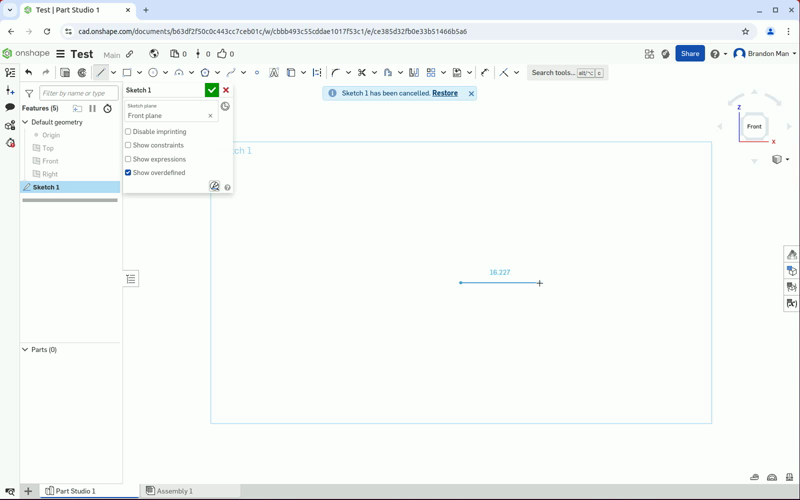
key_down(shift)
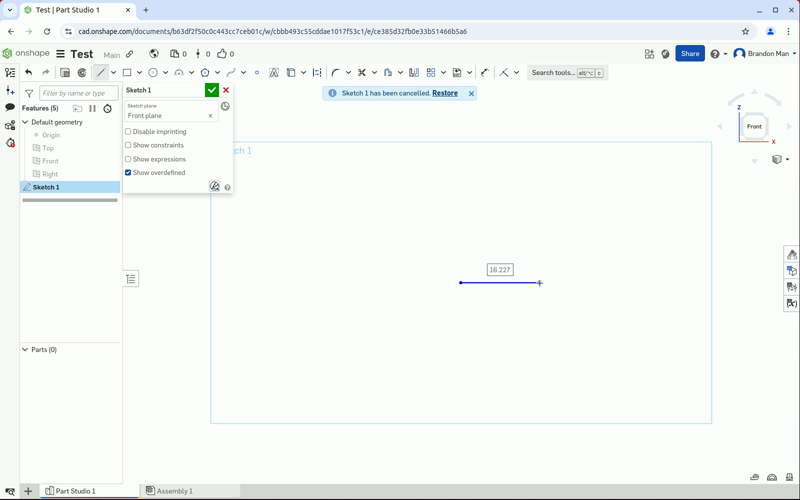
mouse_move(569, 282)
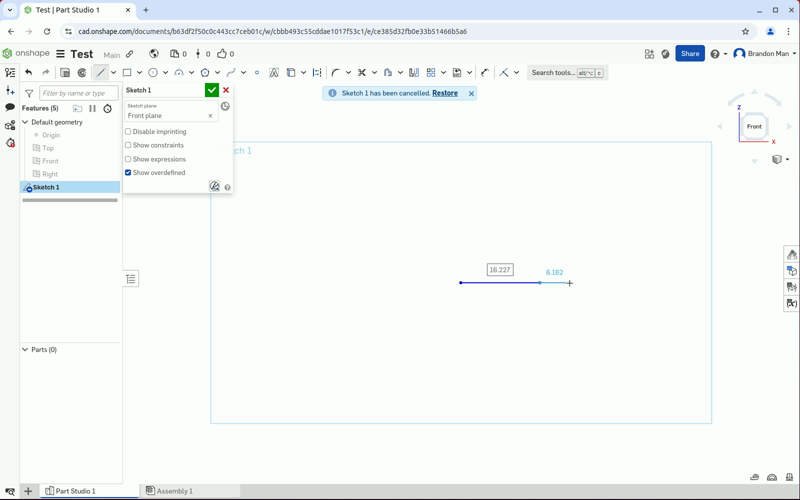
mouse_move(538, 282)
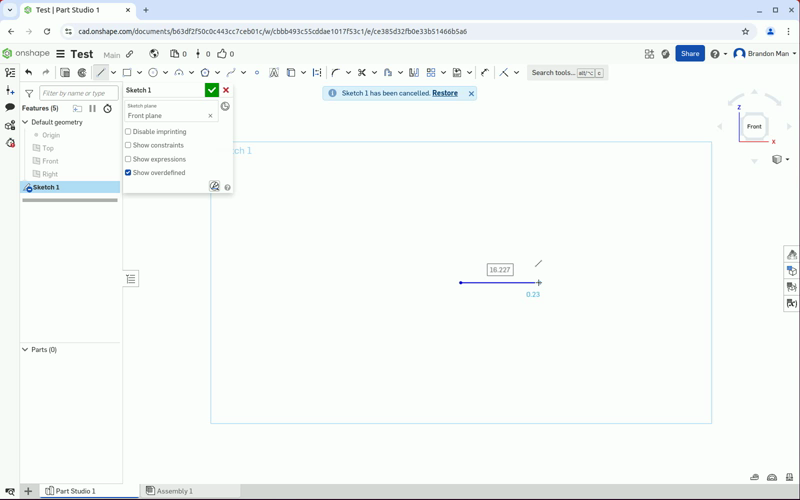
scroll(6)
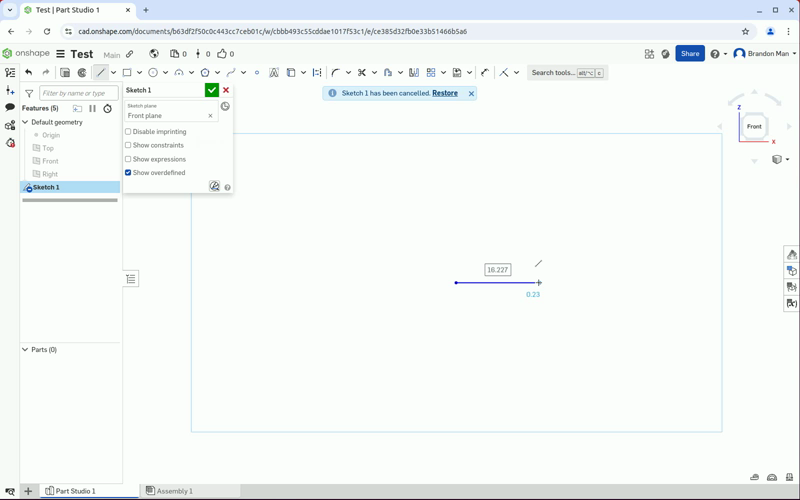
scroll(6)
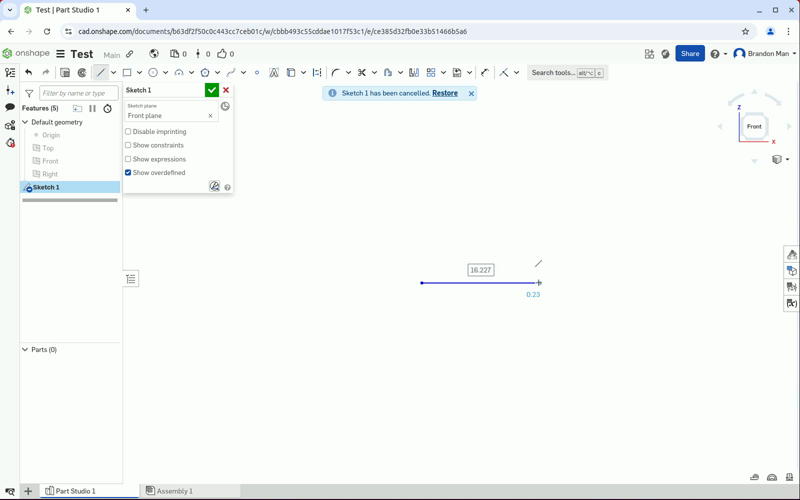
scroll(6)
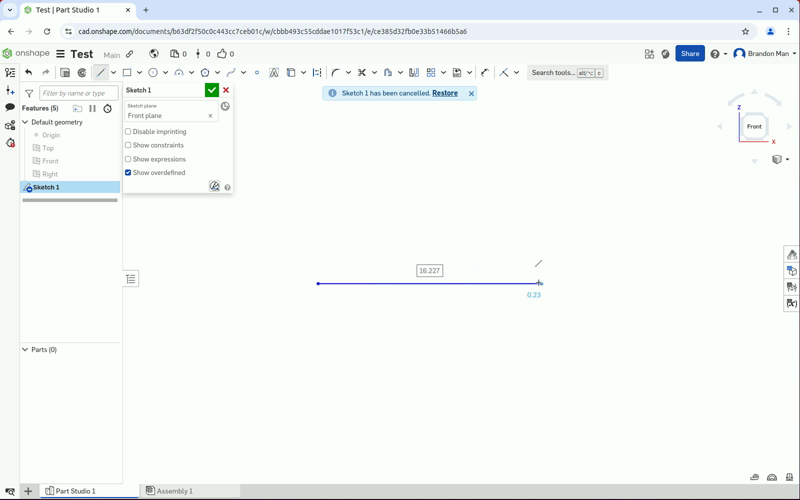
scroll(6)
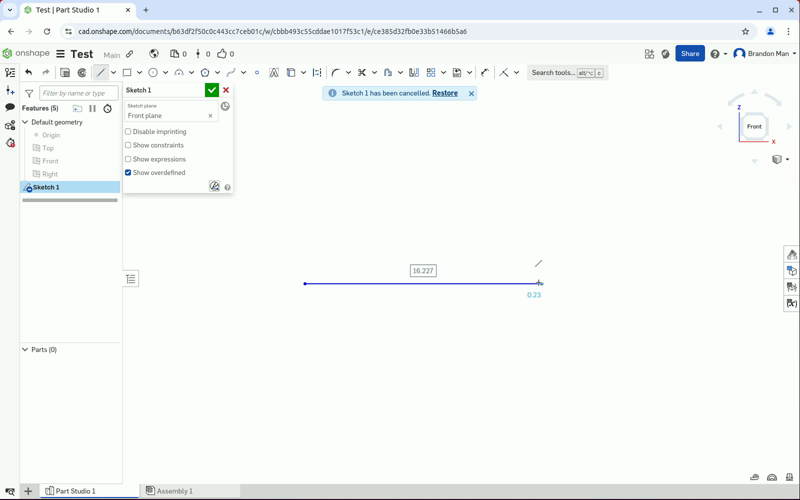
scroll(6)
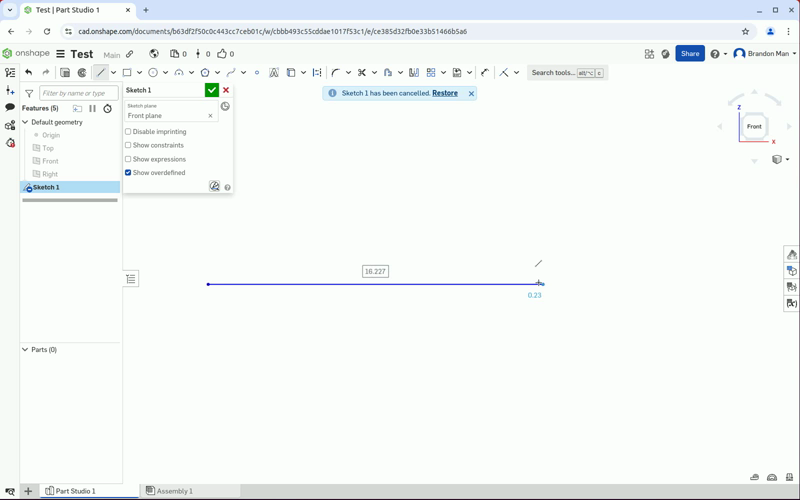
scroll(6)
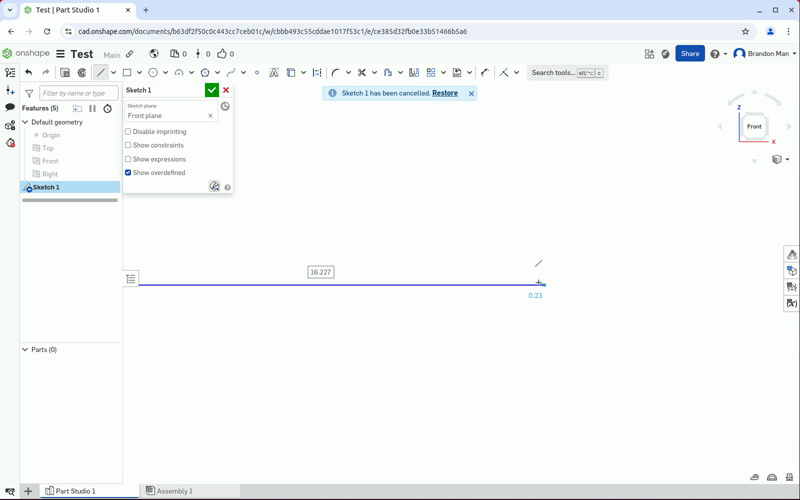
scroll(6)
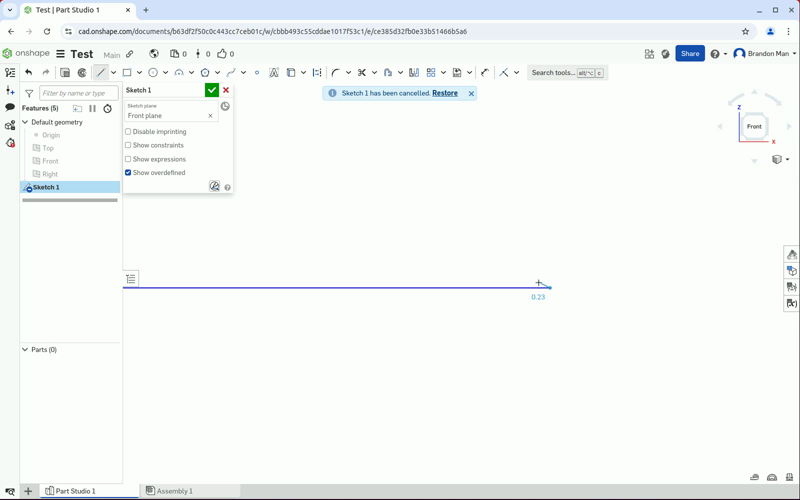
click(538, 282)
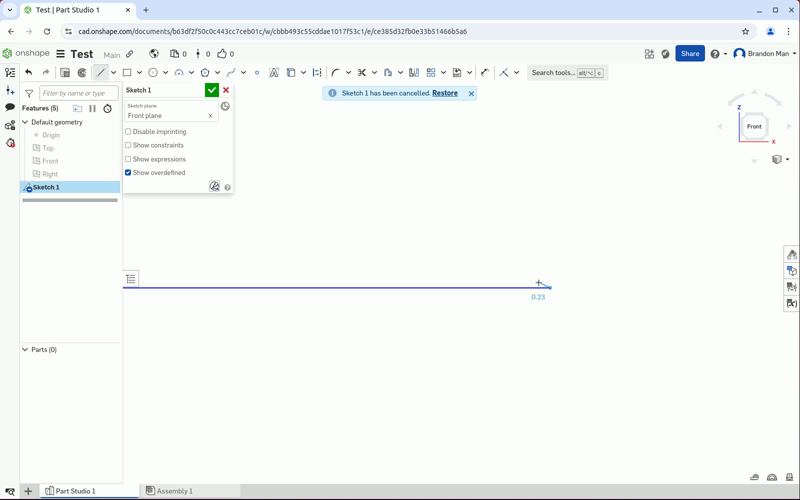
scroll(-6)
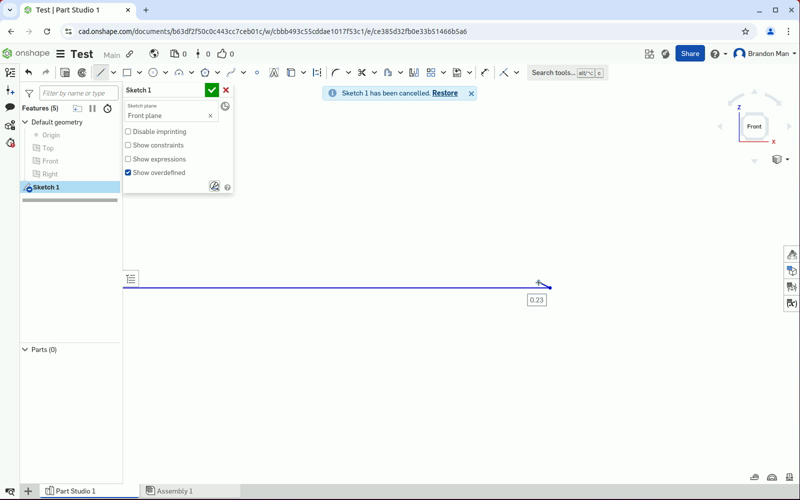
scroll(-6)
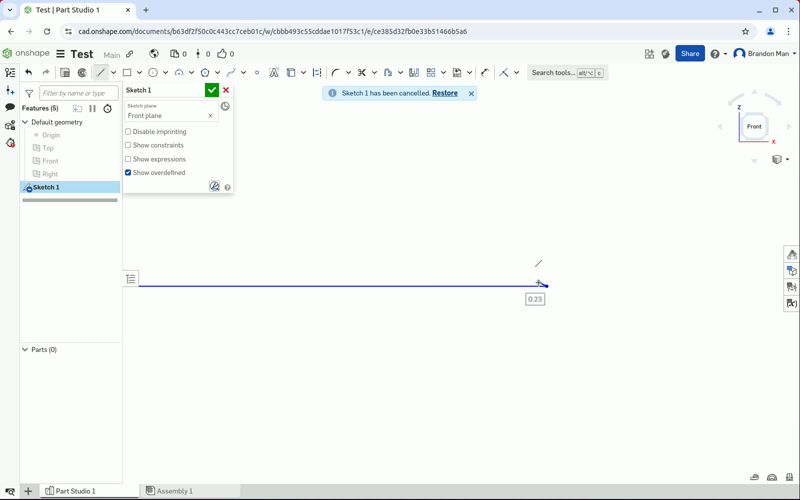
scroll(-6)
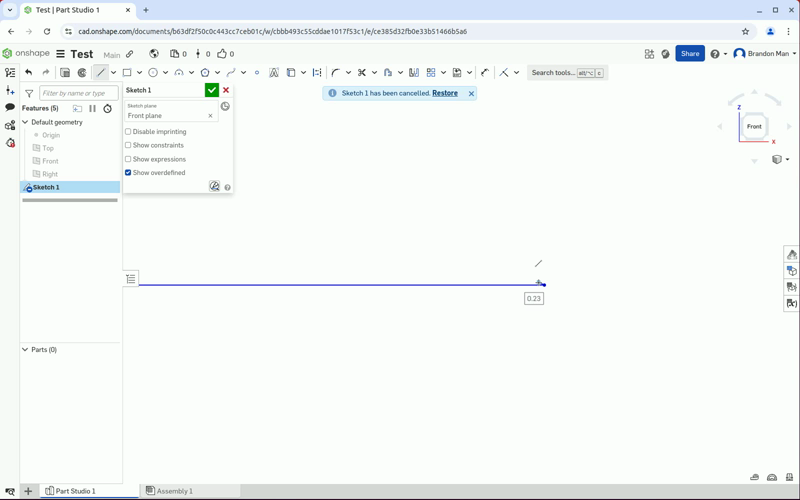
scroll(-6)
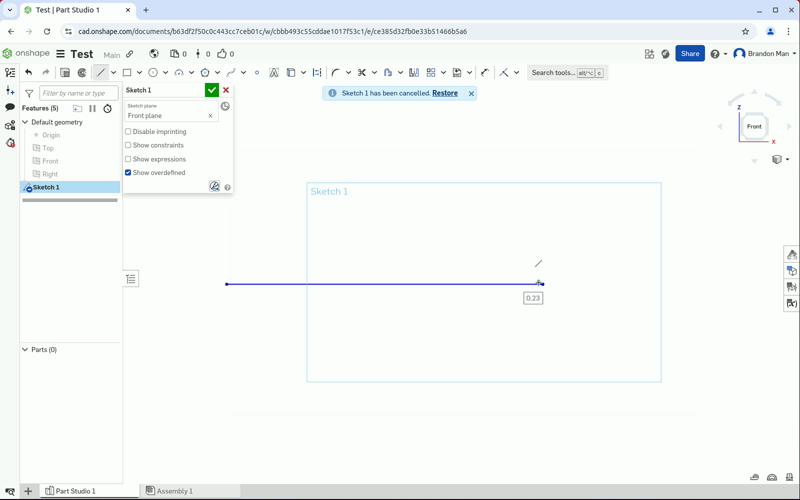
scroll(-6)
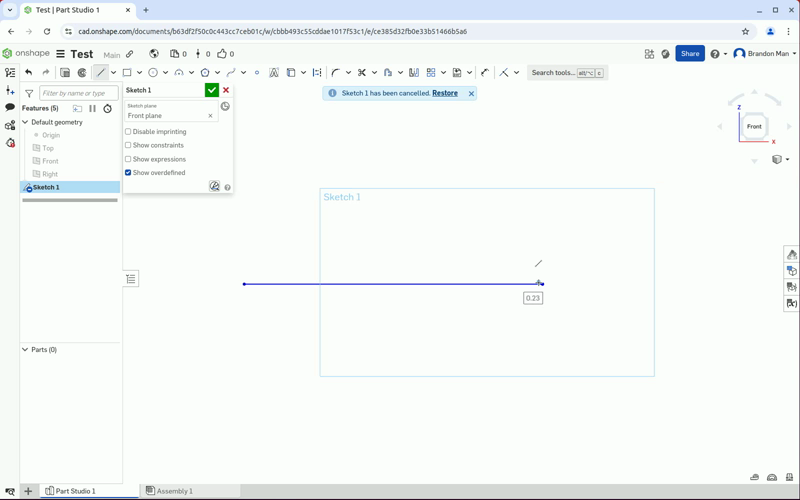
scroll(-6)
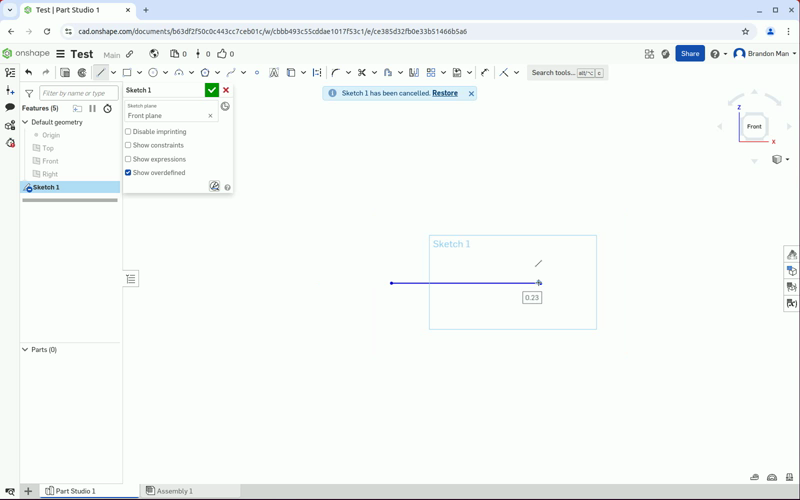
scroll(-6)
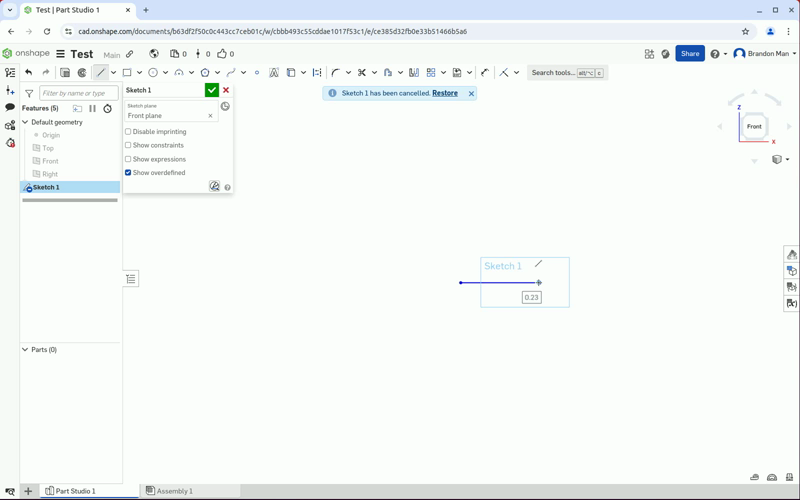
key_up(shift)
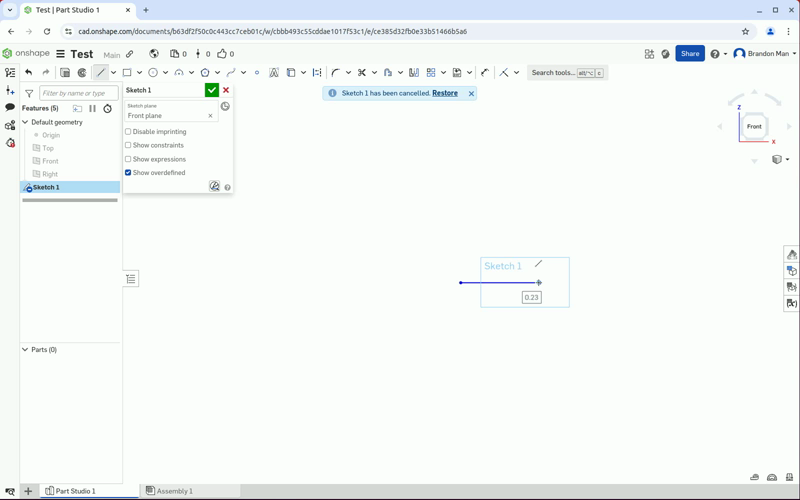
key_down(shift)
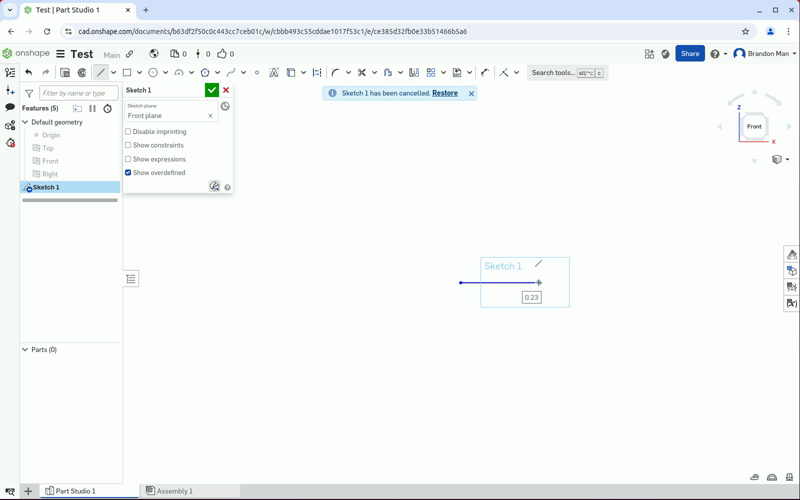
mouse_move(568, 282)
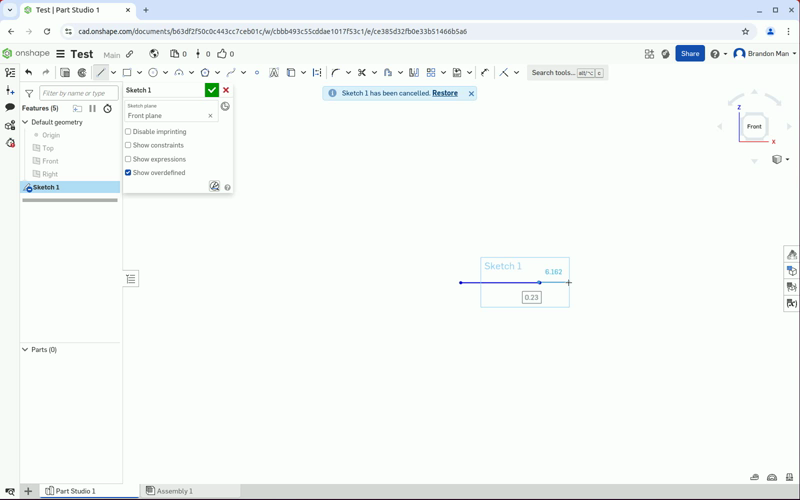
mouse_move(538, 280)
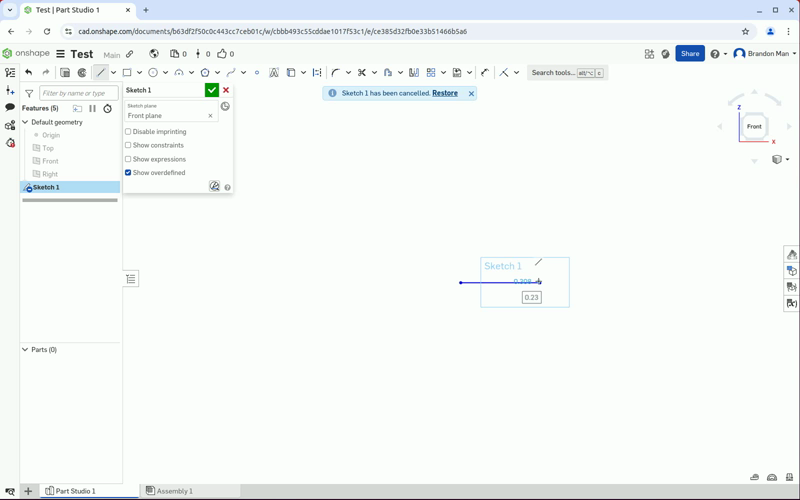
scroll(6)
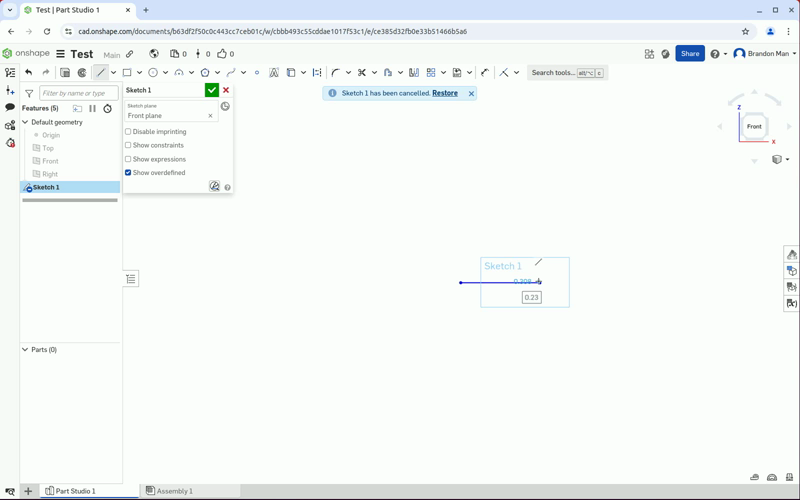
scroll(6)
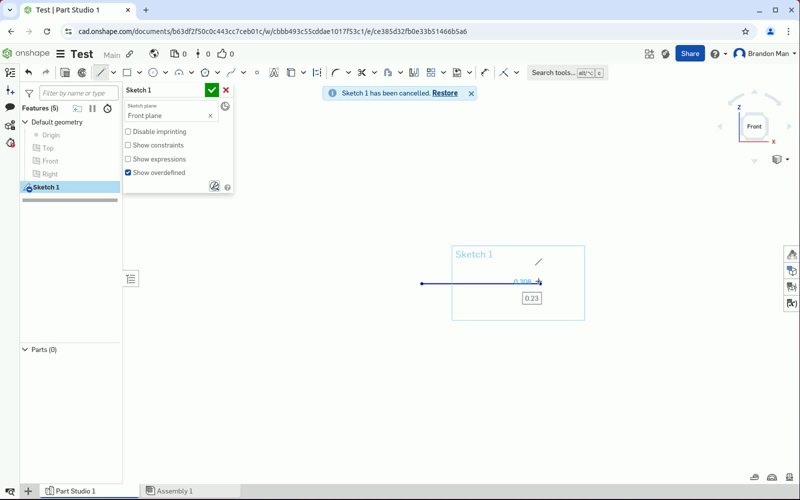
scroll(6)
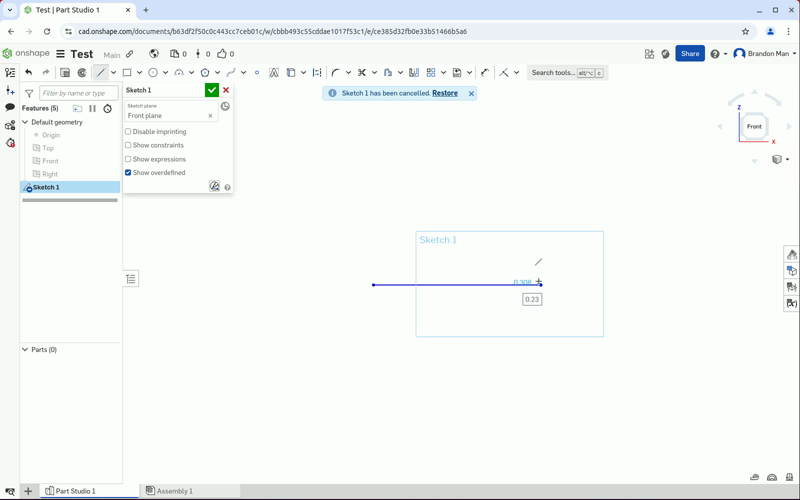
scroll(6)
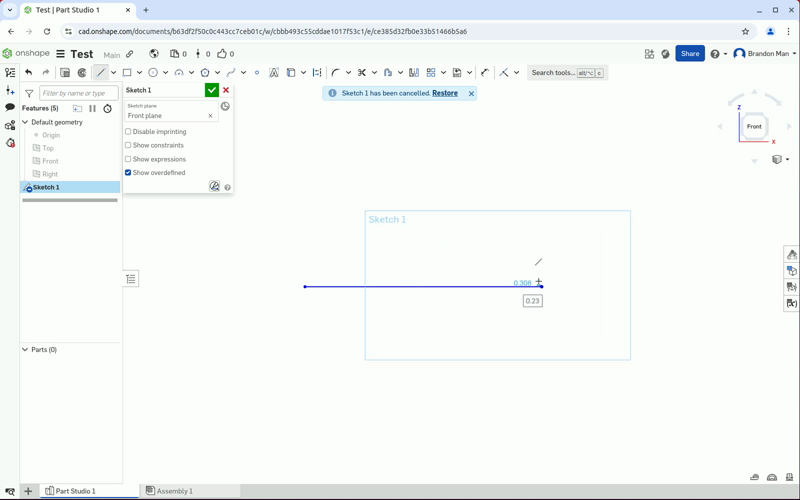
scroll(6)
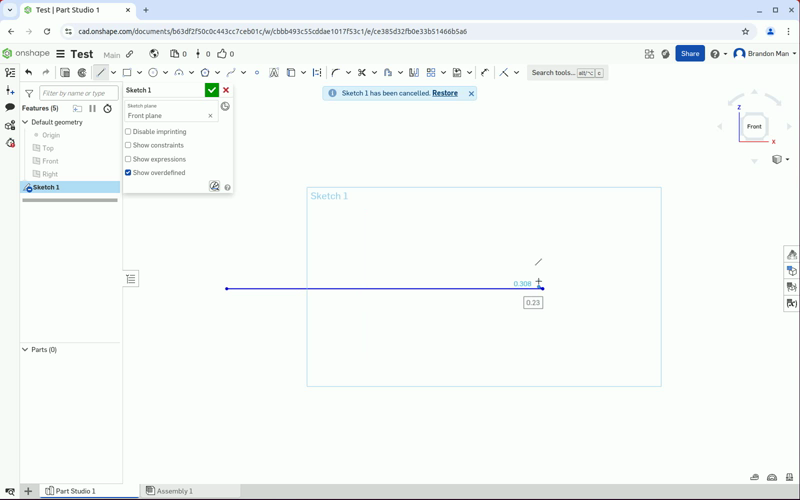
scroll(6)
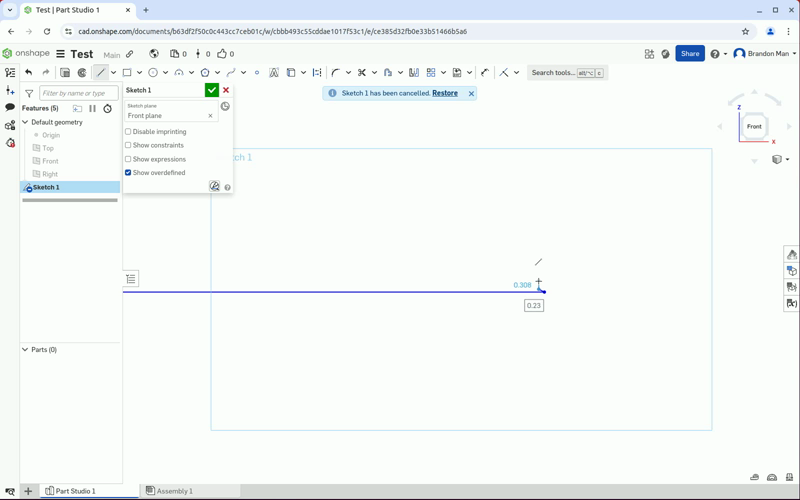
scroll(6)
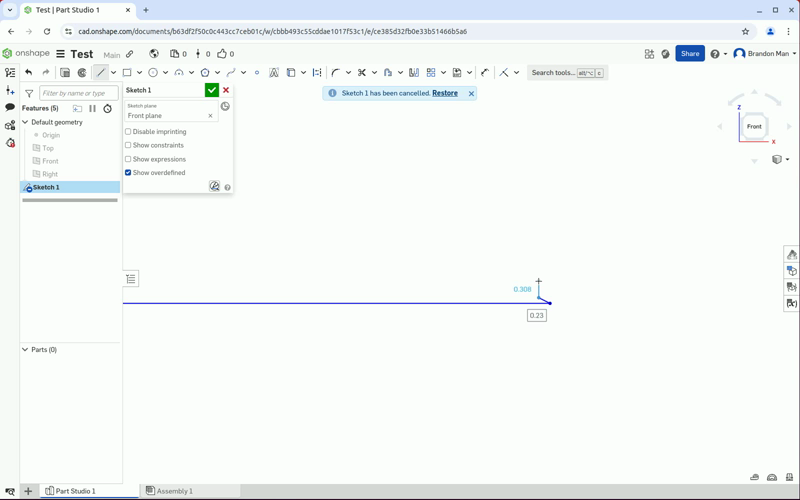
click(538, 280)
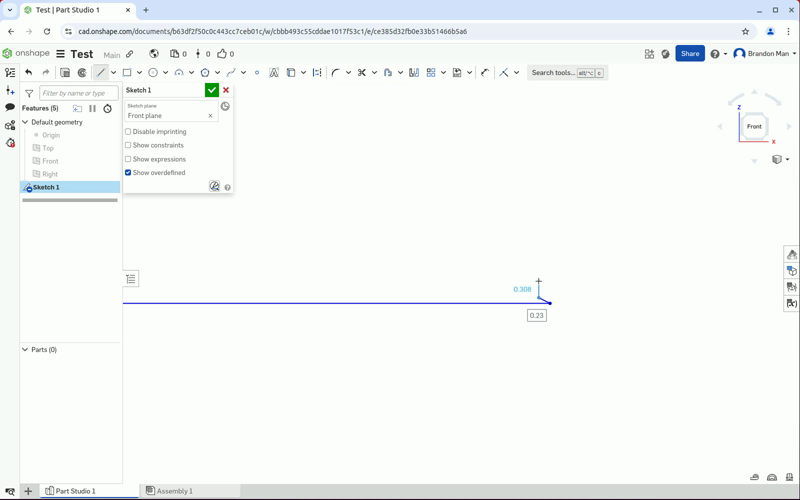
scroll(-6)
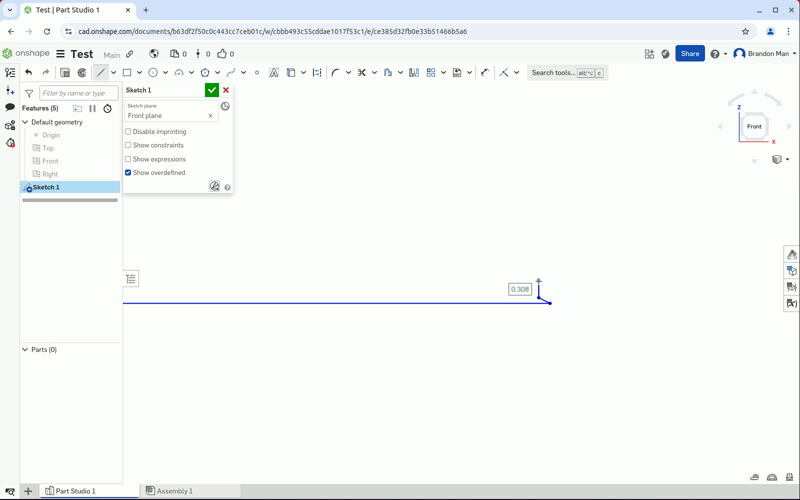
scroll(-6)
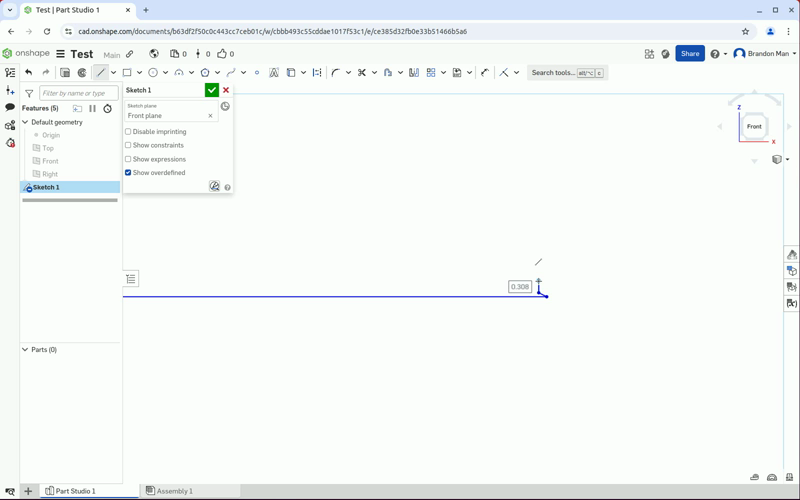
scroll(-6)
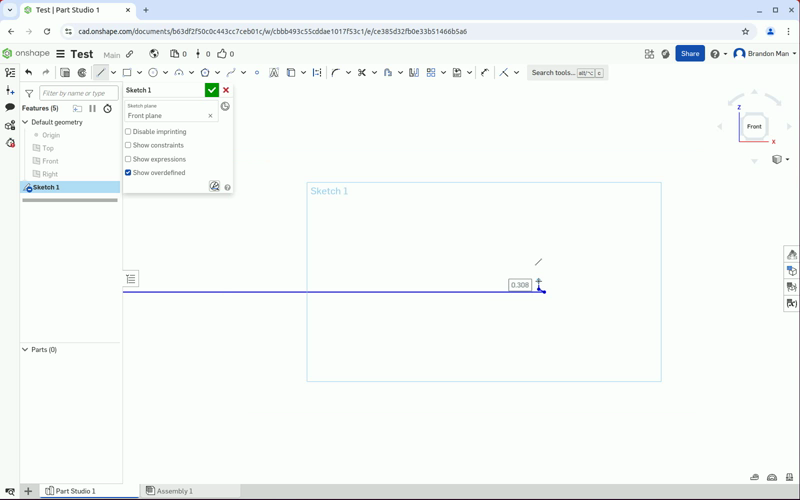
scroll(-6)
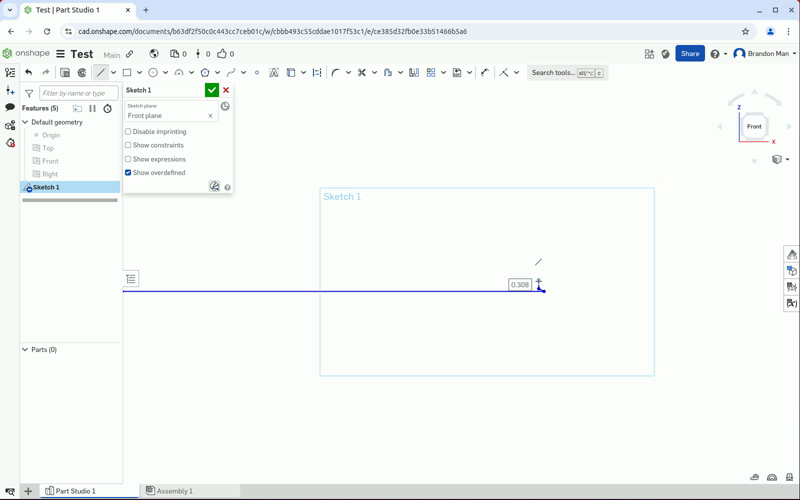
scroll(-6)
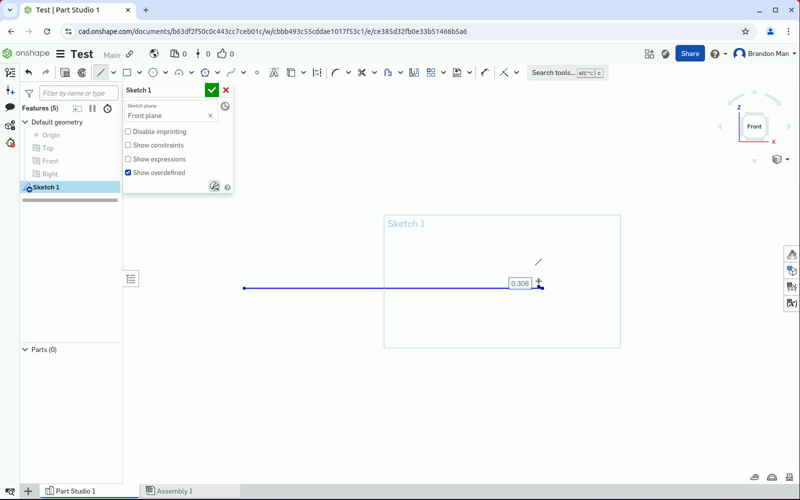
scroll(-6)
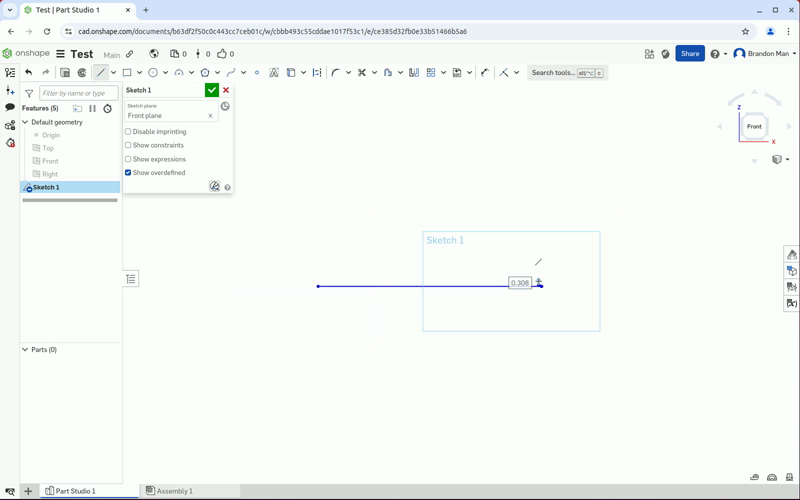
scroll(-6)
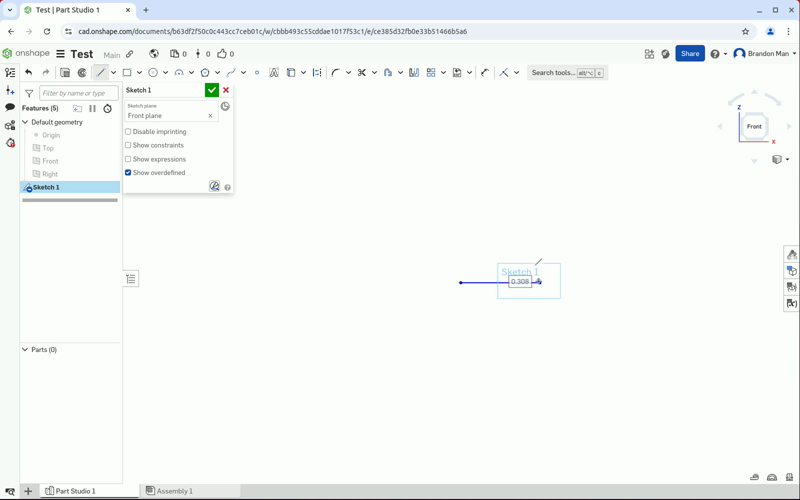
key_up(shift)
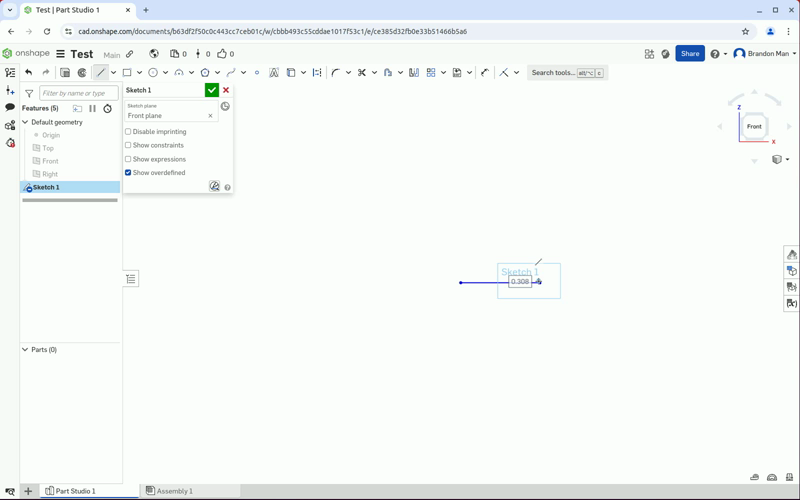
key_down(shift)
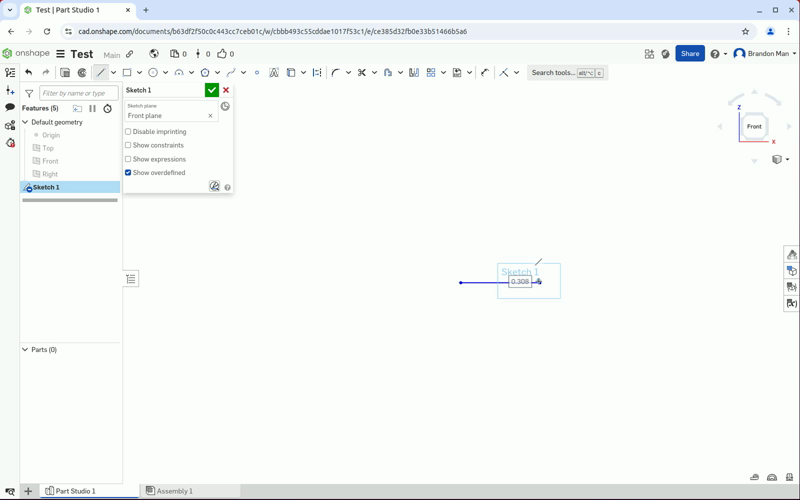
mouse_move(461, 280)
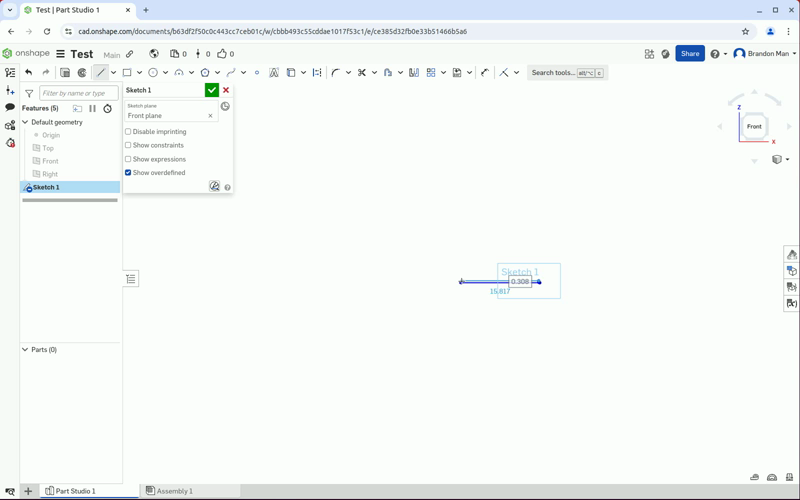
scroll(6)
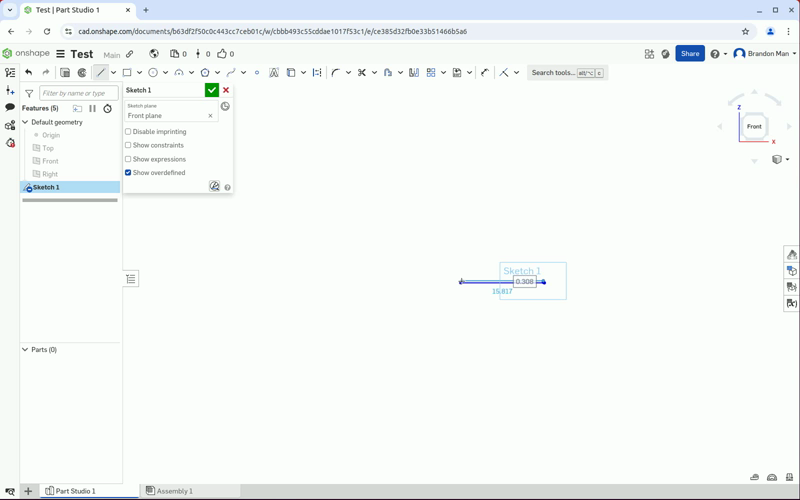
scroll(6)
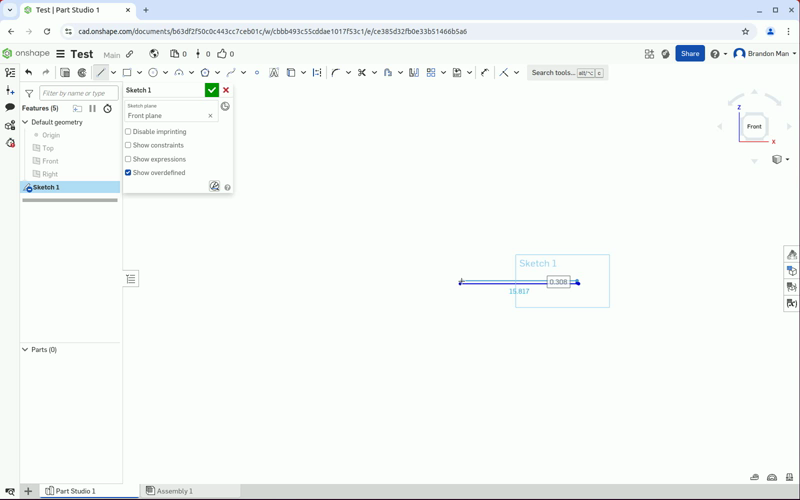
scroll(6)
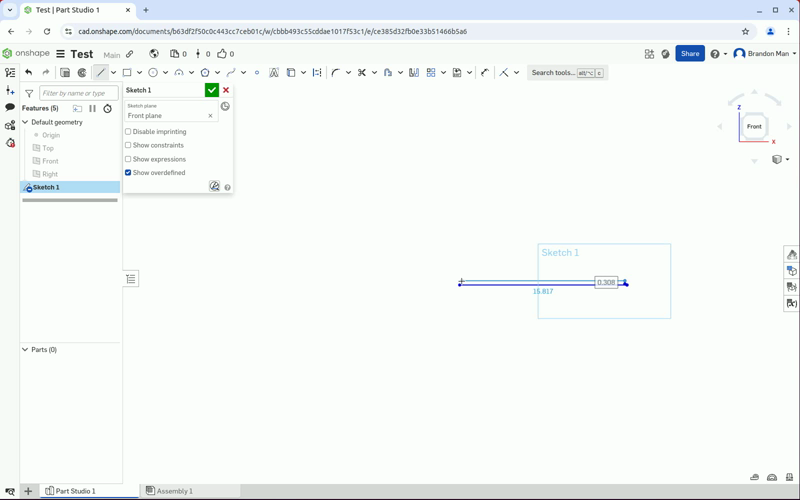
scroll(6)
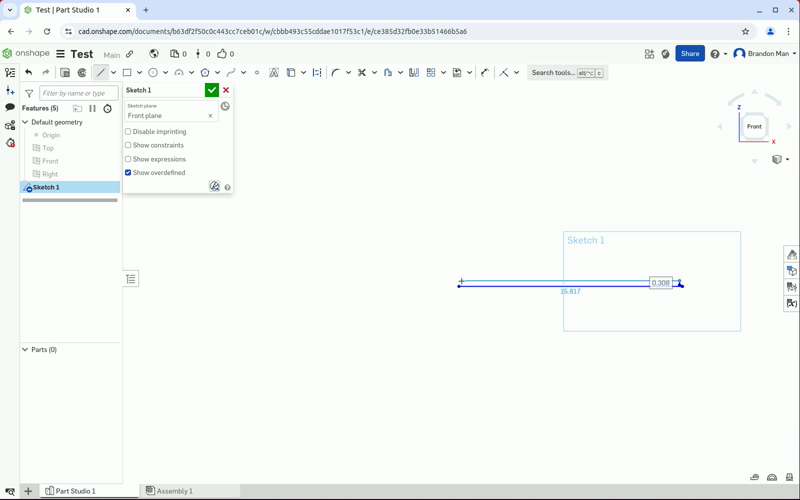
scroll(6)
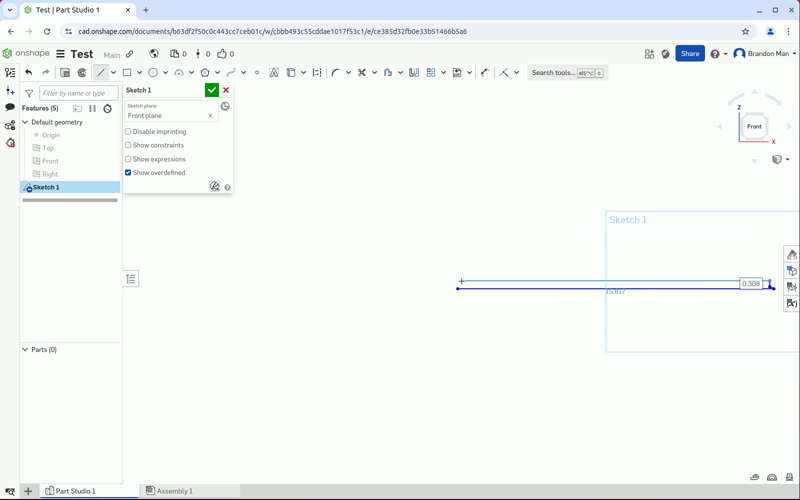
scroll(6)
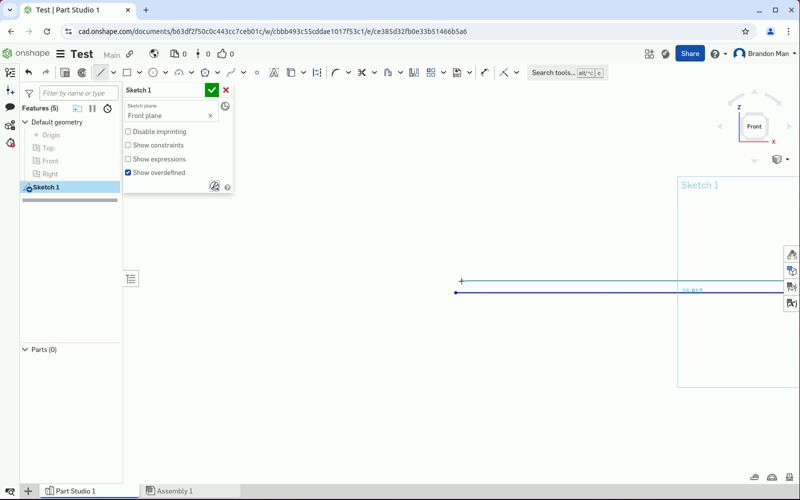
scroll(6)
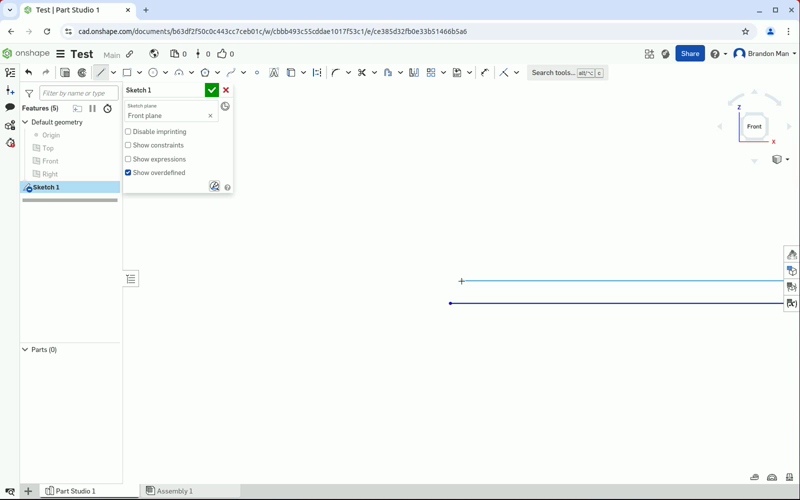
click(461, 280)
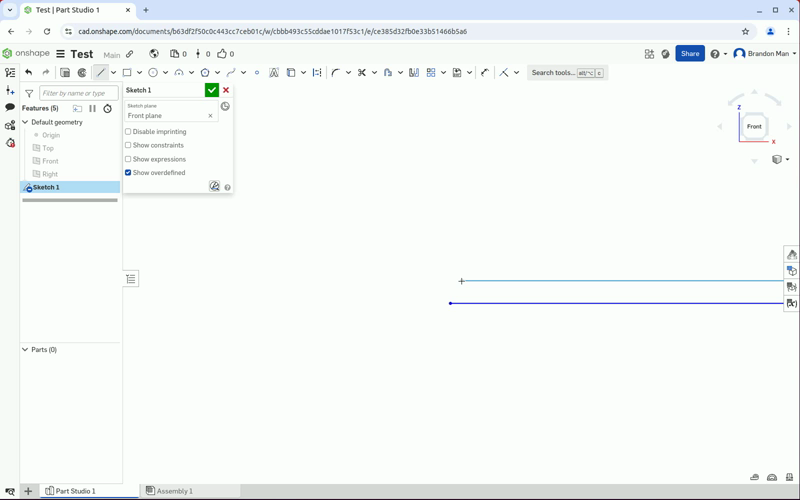
scroll(-6)
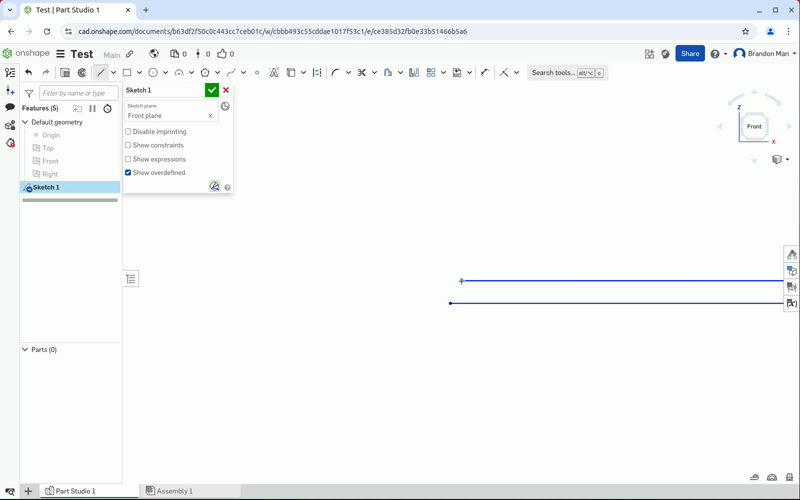
scroll(-6)
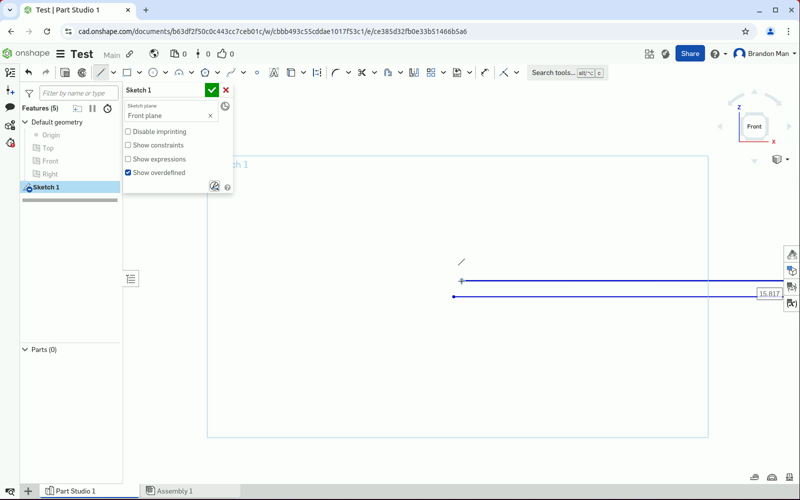
scroll(-6)
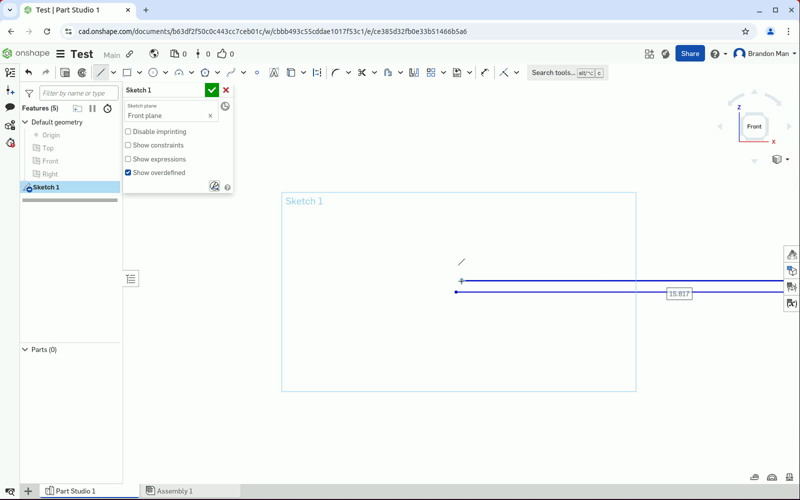
scroll(-6)
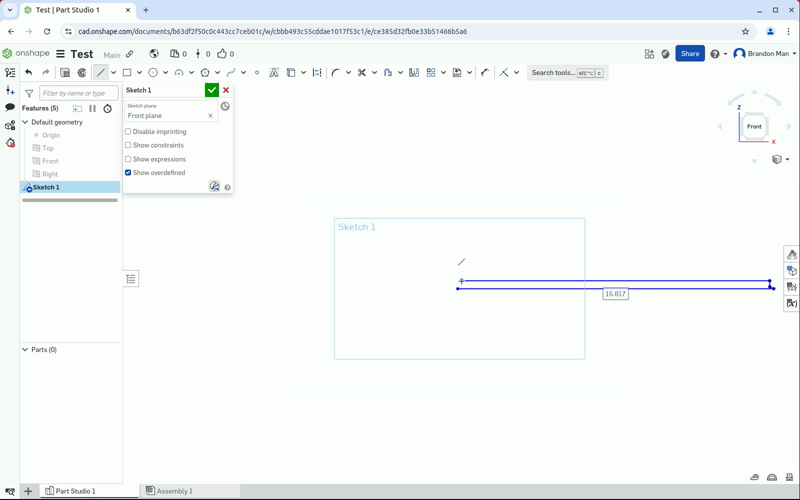
scroll(-6)
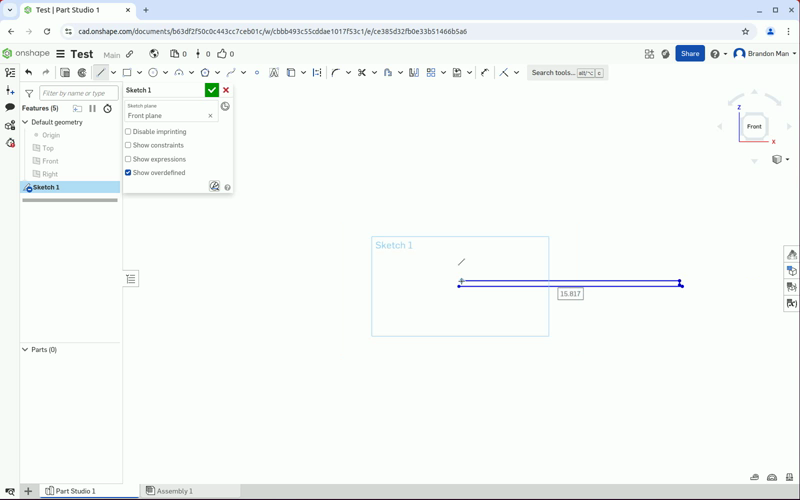
scroll(-6)
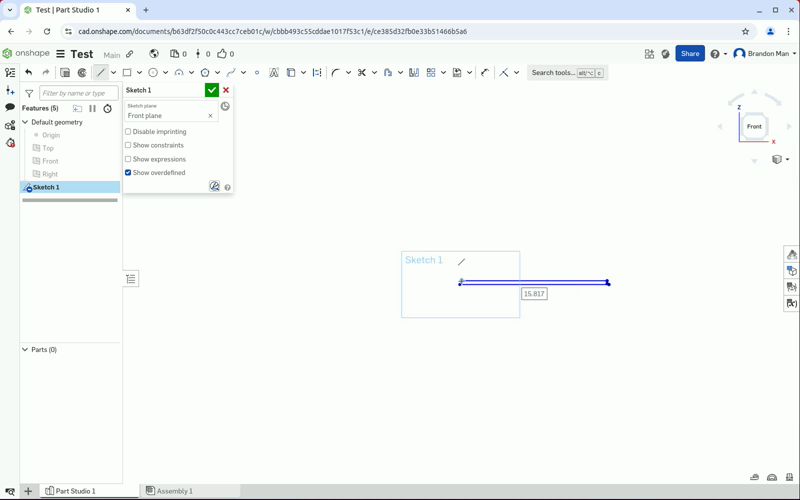
scroll(-6)
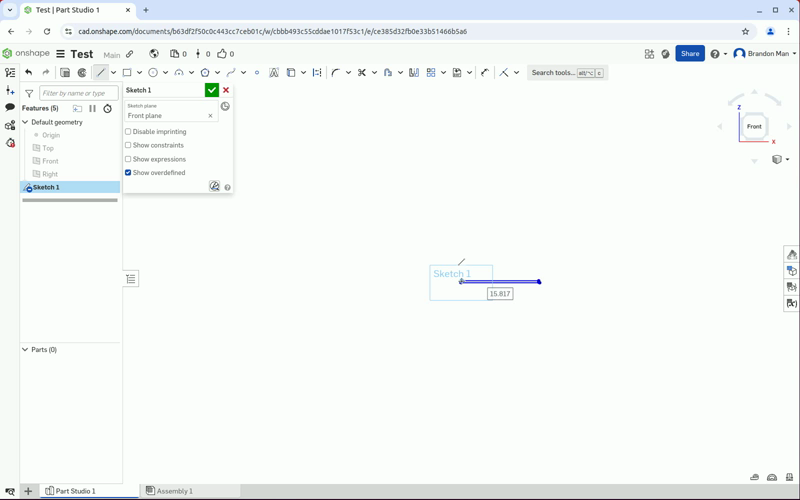
key_up(shift)
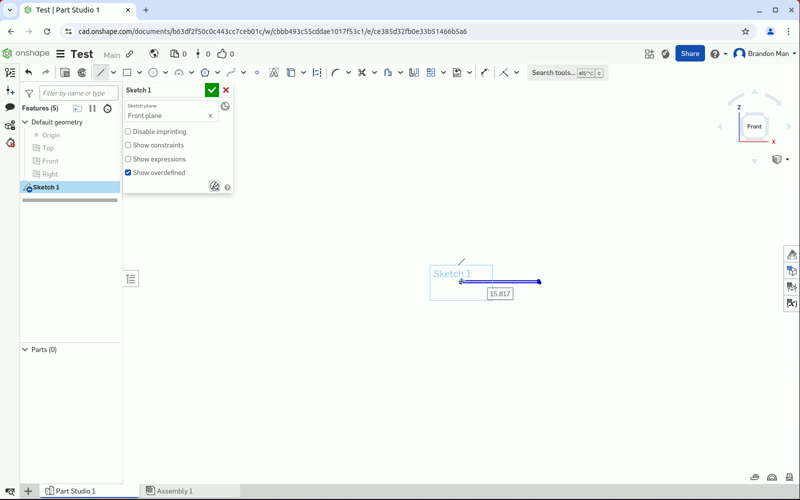
key_down(shift)
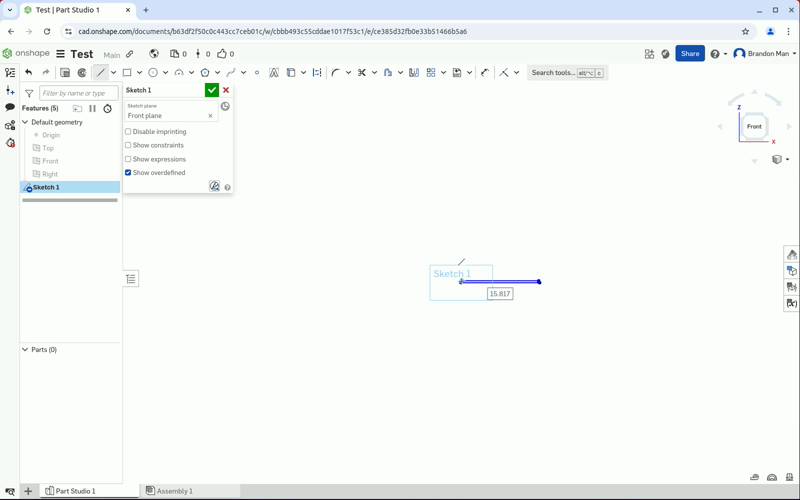
mouse_move(491, 280)
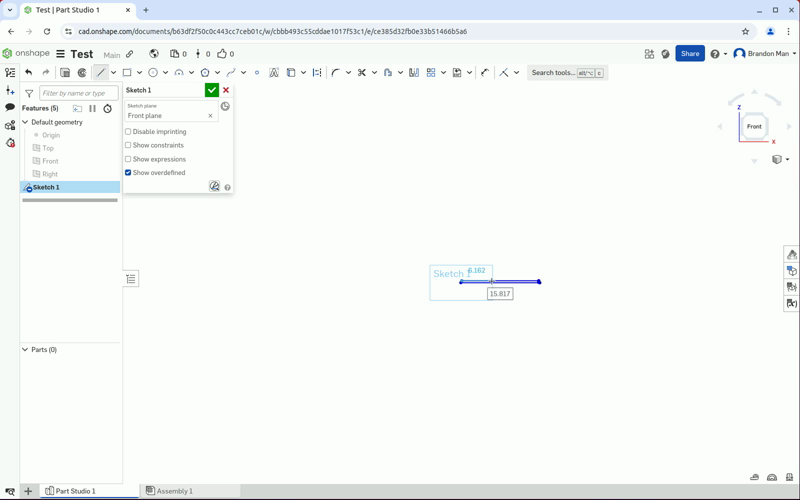
mouse_move(461, 282)
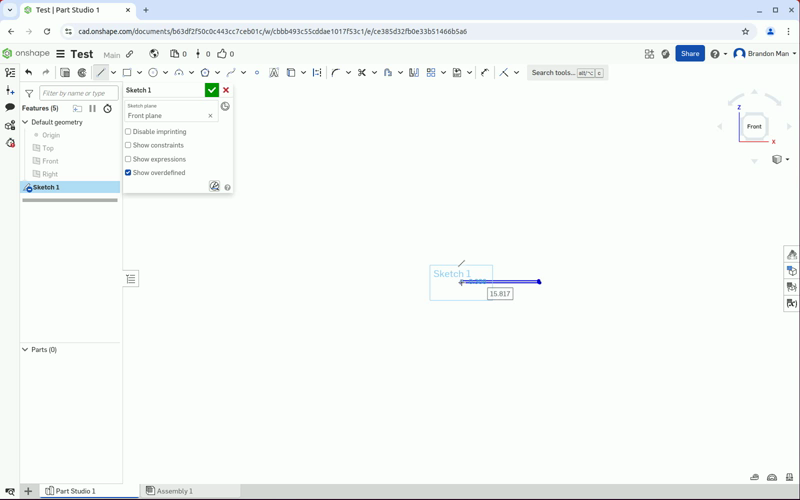
scroll(6)
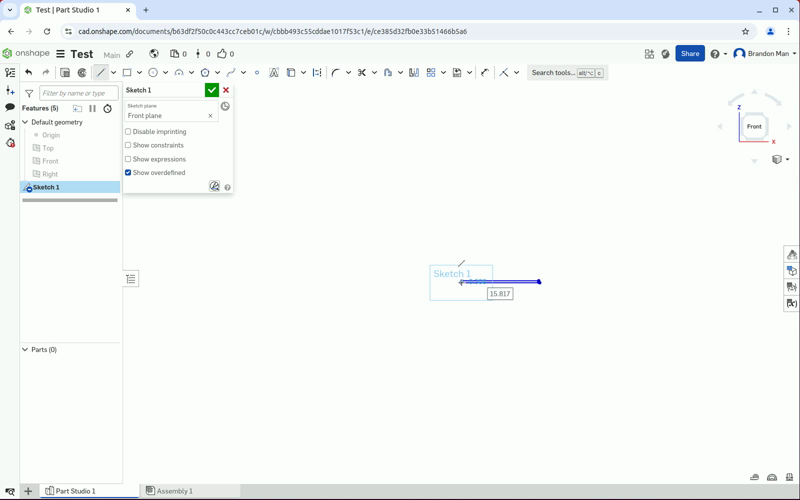
scroll(6)
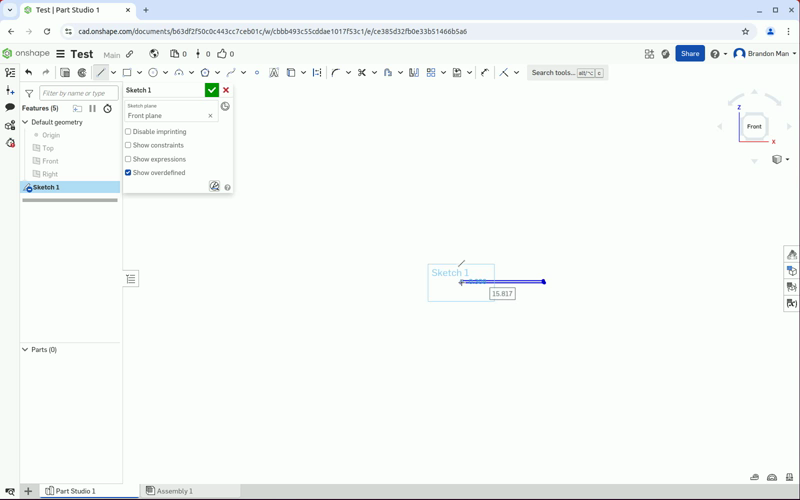
scroll(6)
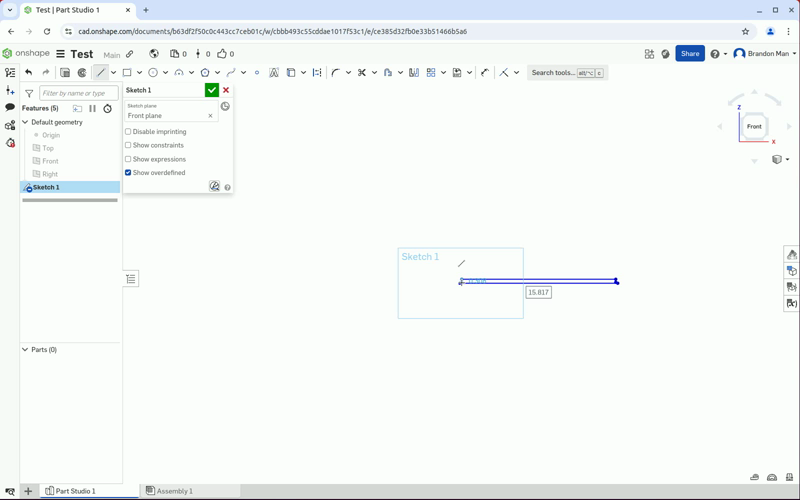
scroll(6)
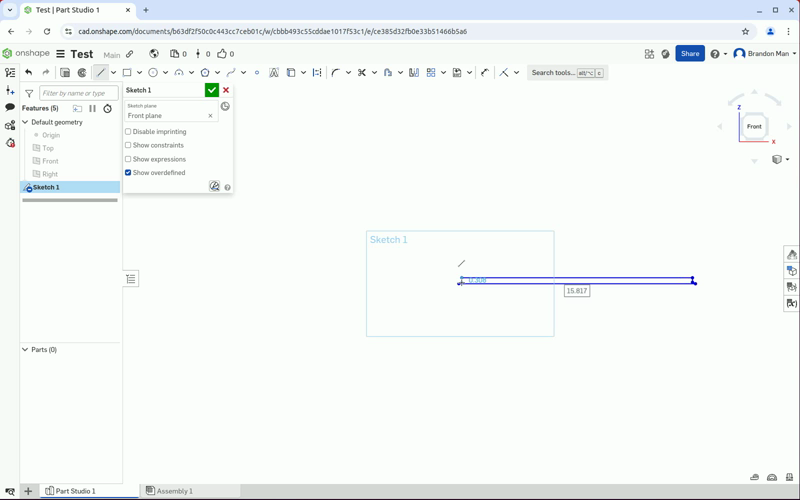
scroll(6)
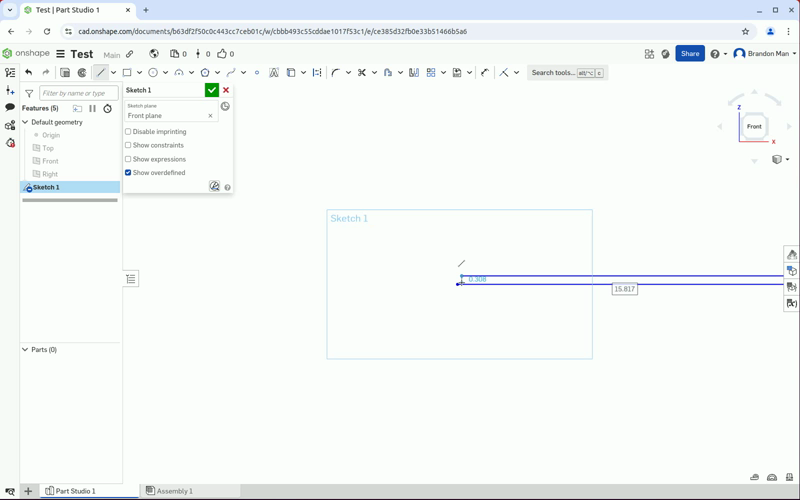
scroll(6)
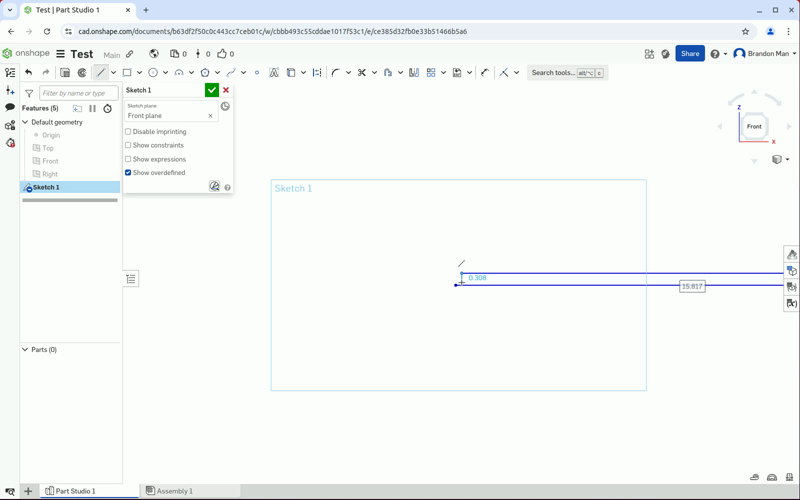
scroll(6)
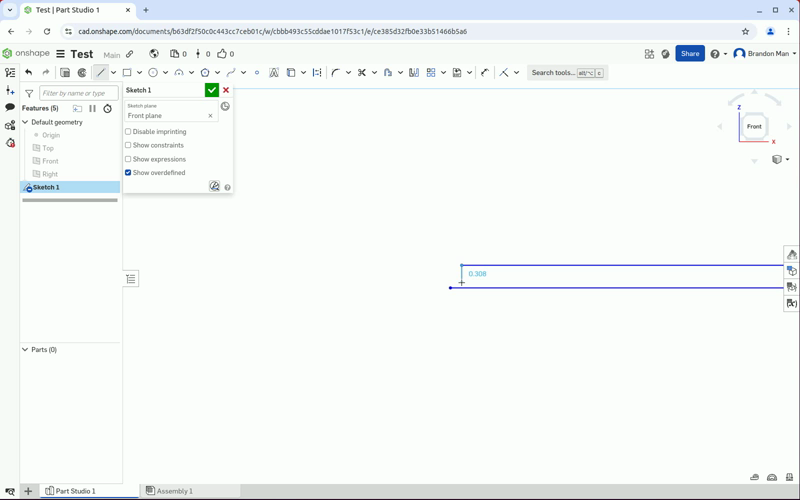
click(461, 282)
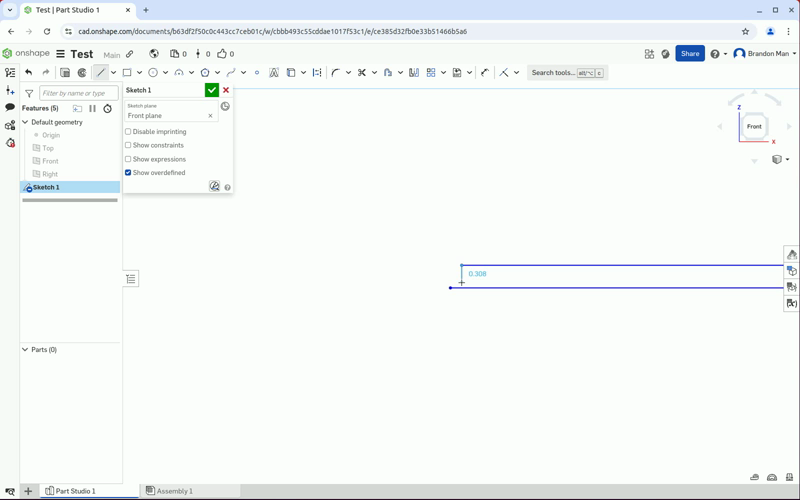
scroll(-6)
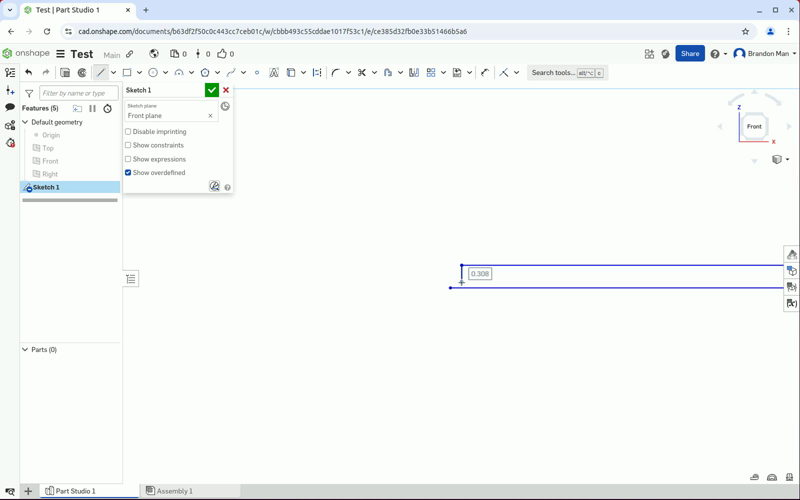
scroll(-6)
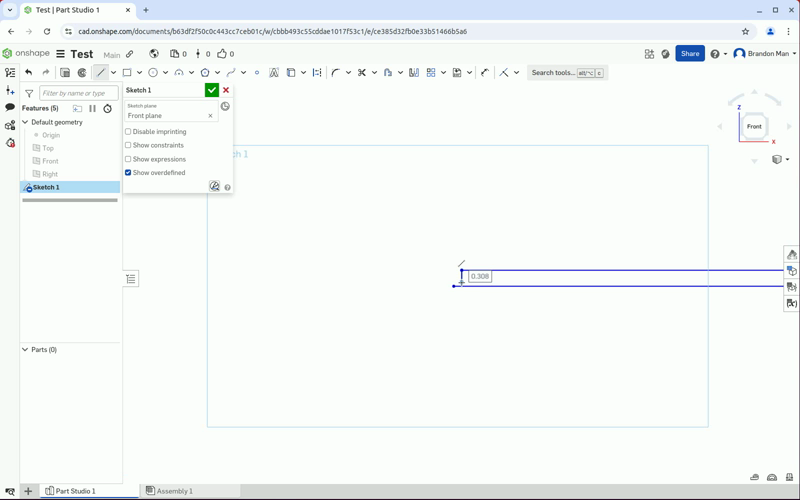
scroll(-6)
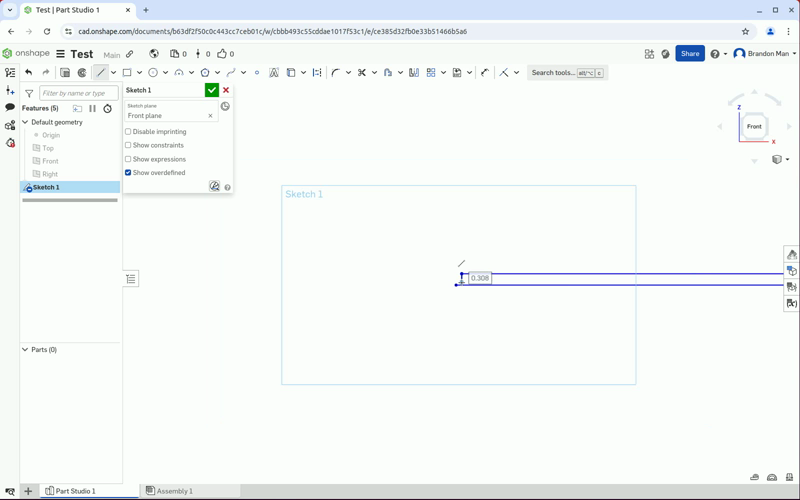
scroll(-6)
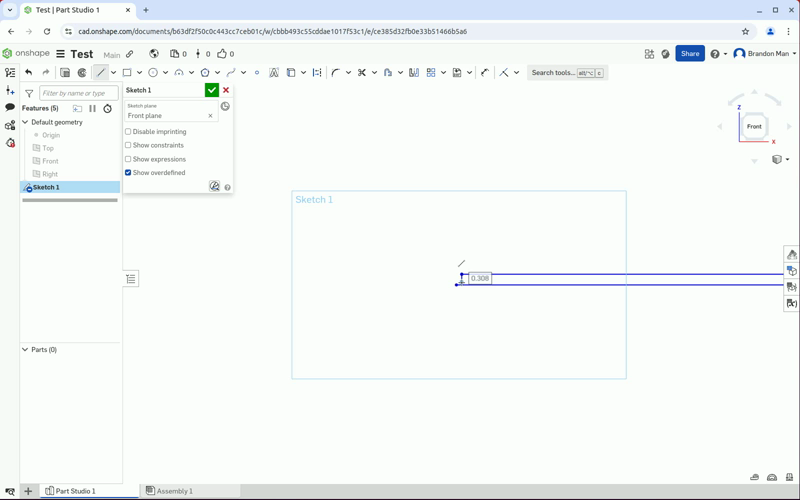
scroll(-6)
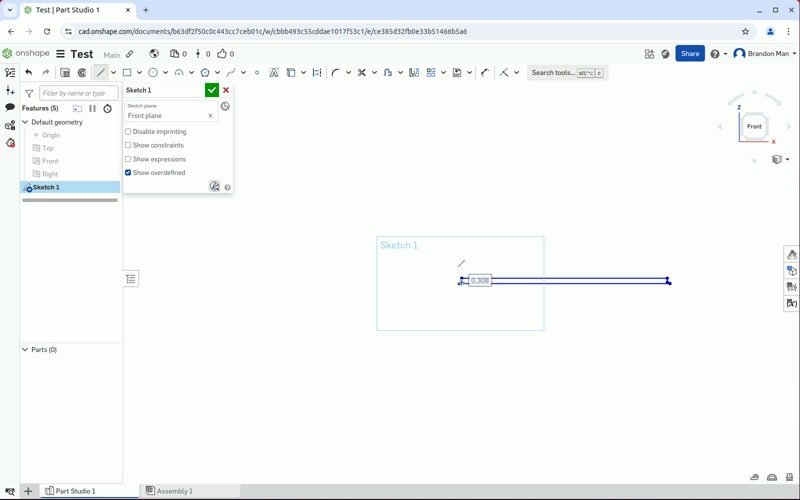
scroll(-6)
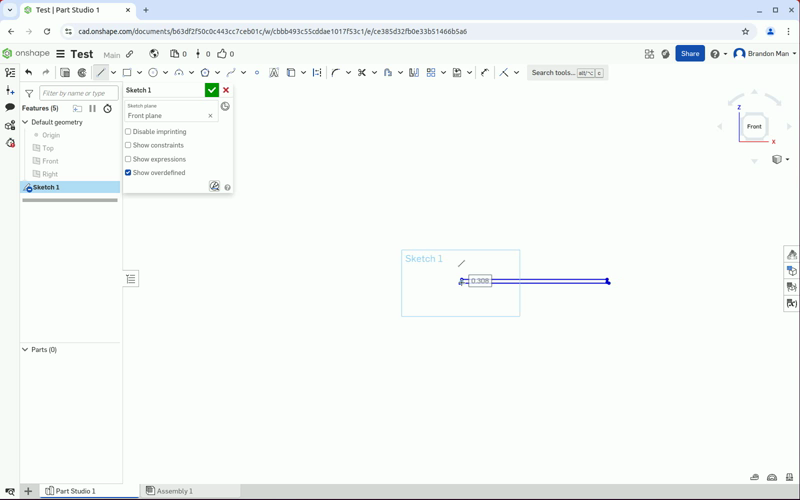
scroll(-6)
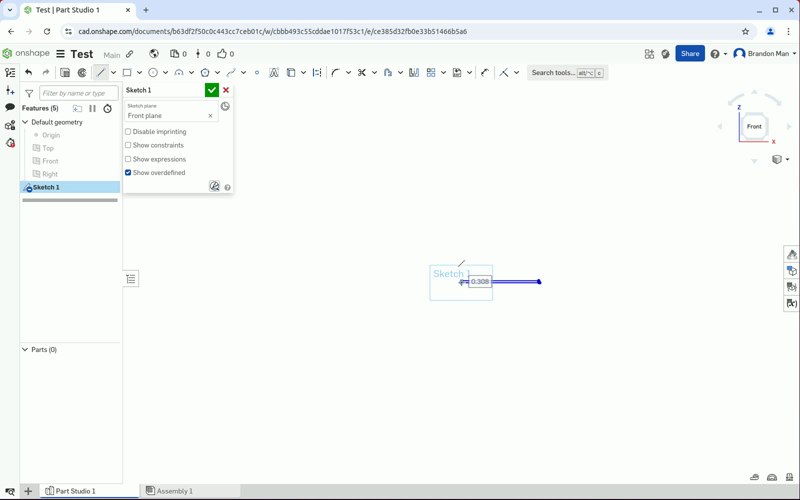
key_up(shift)
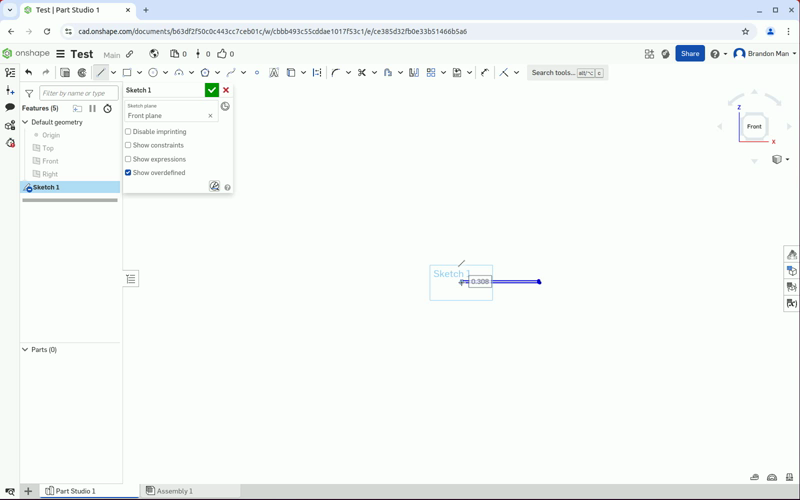
mouse_move(491, 282)
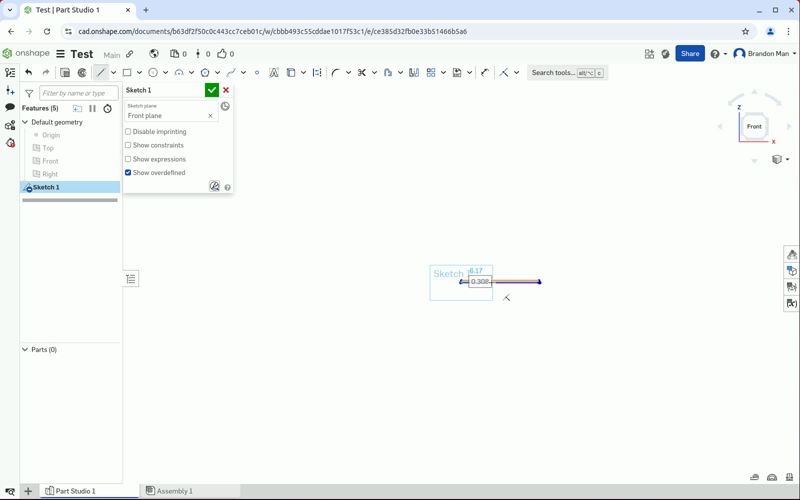
key_down(shift)
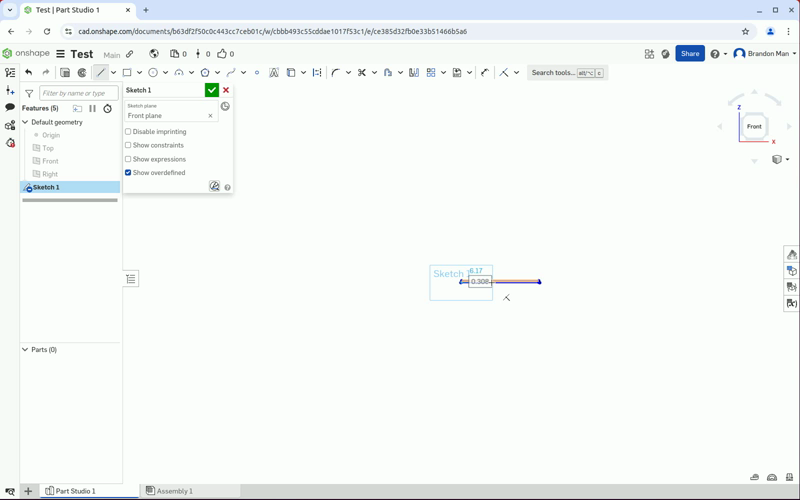
mouse_move(460, 282)
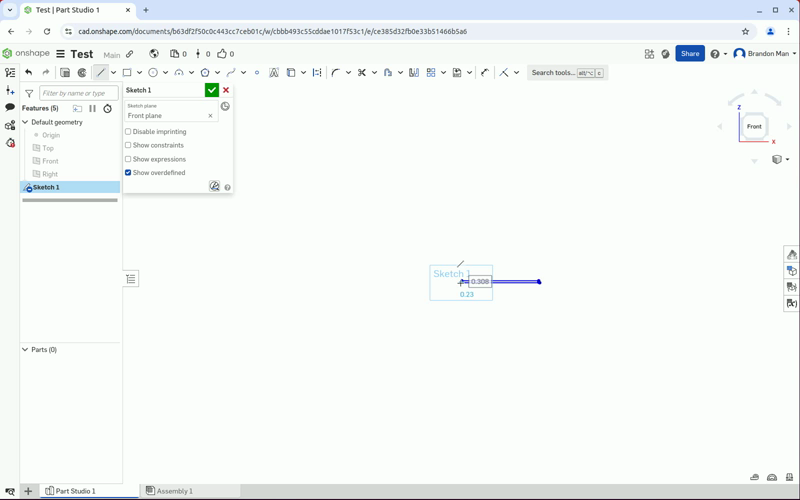
scroll(6)
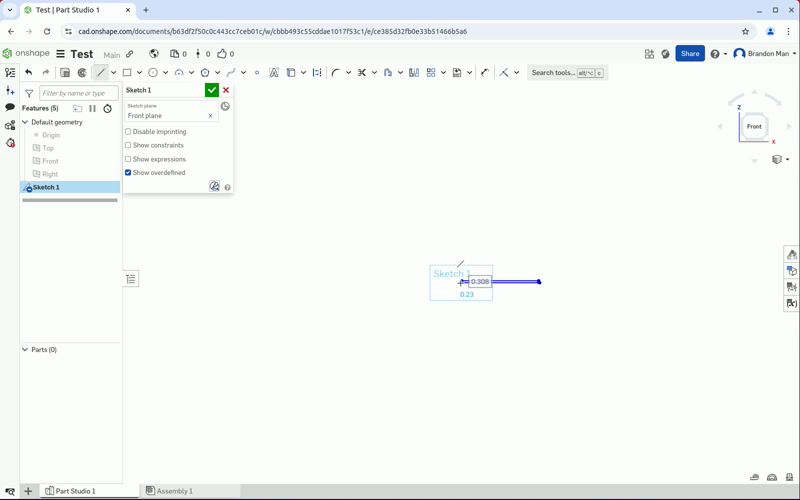
scroll(6)
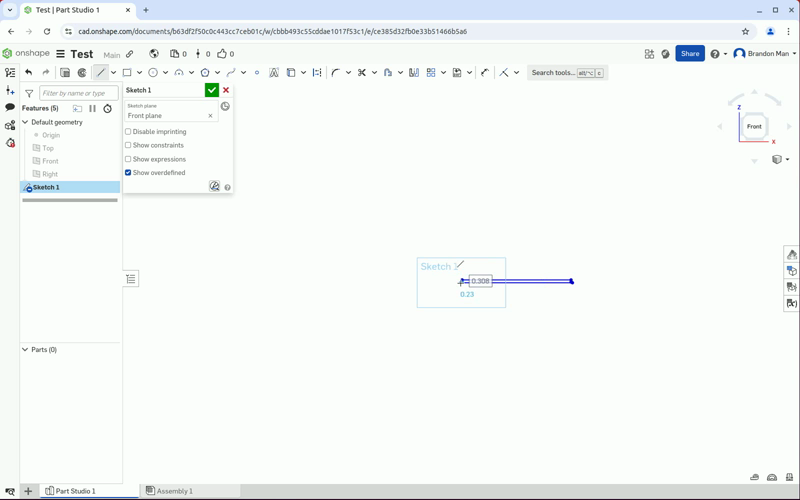
scroll(6)
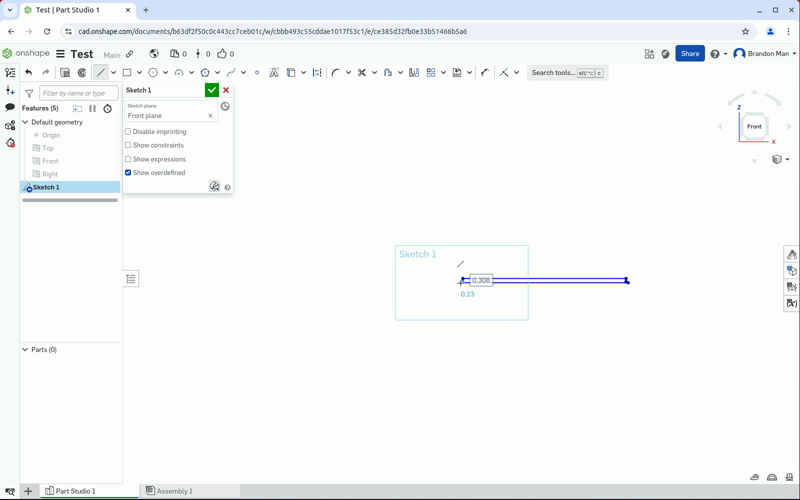
scroll(6)
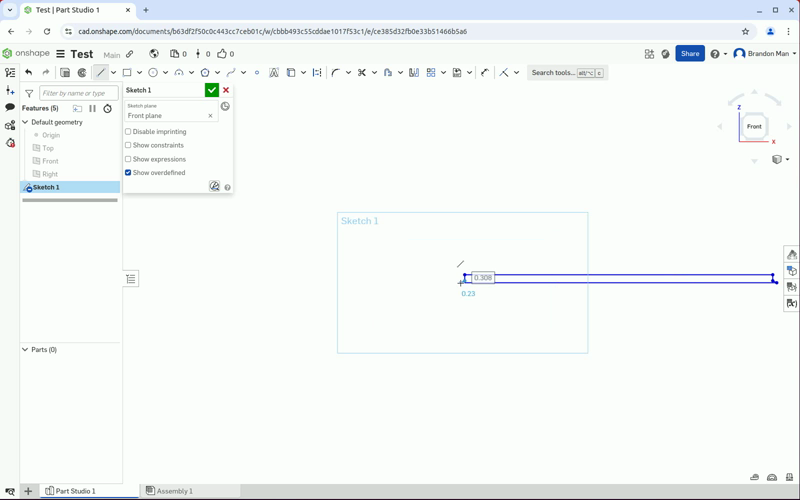
scroll(6)
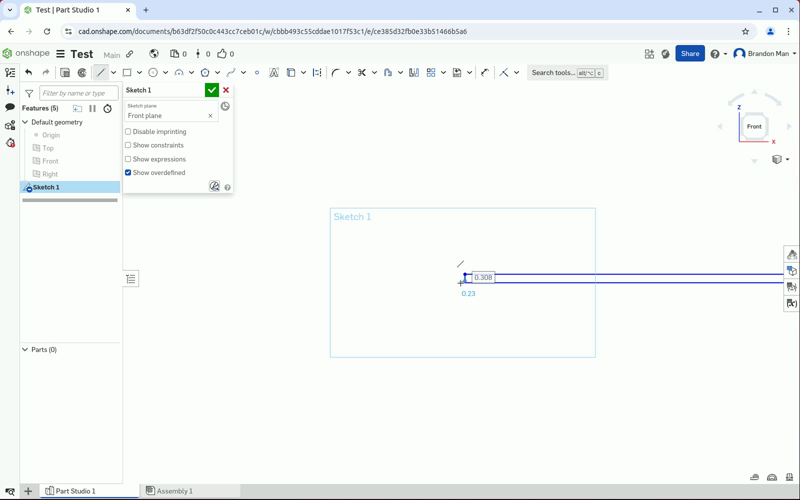
scroll(6)
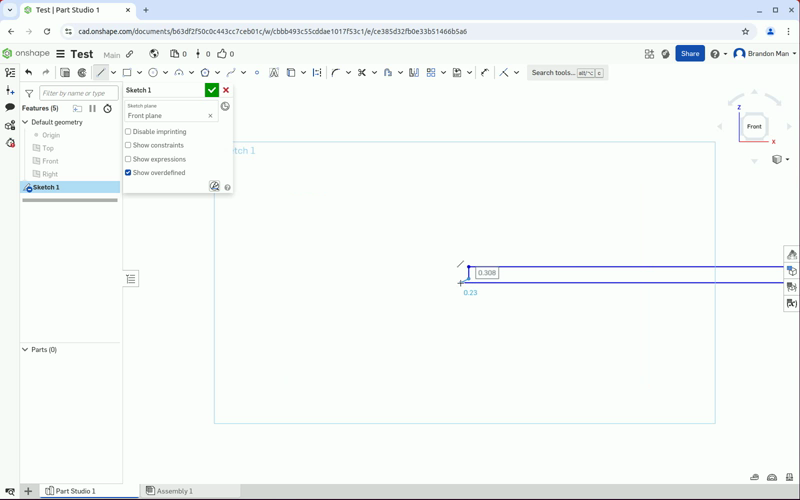
scroll(6)
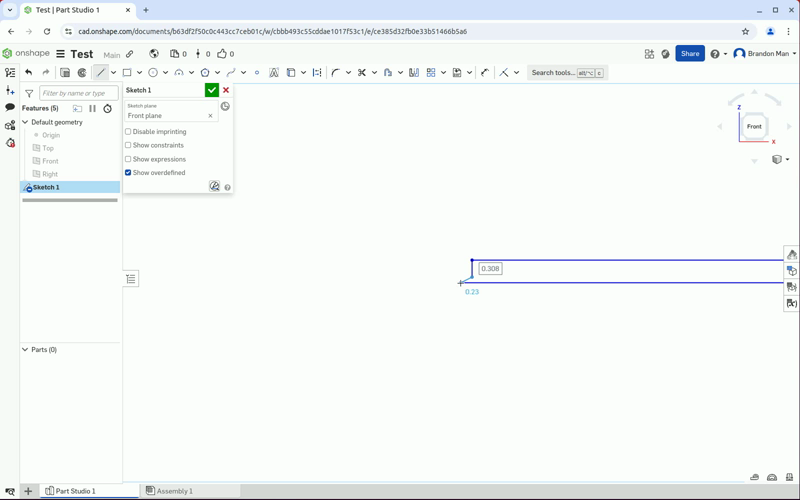
key_up(shift)
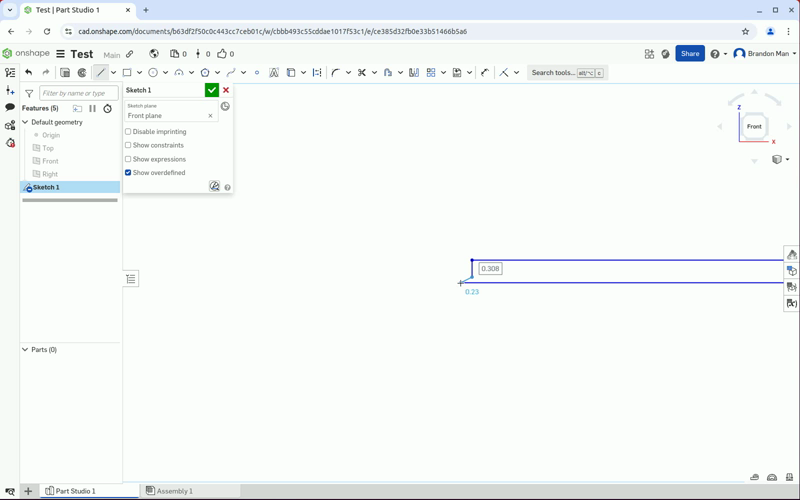
click(460, 282)
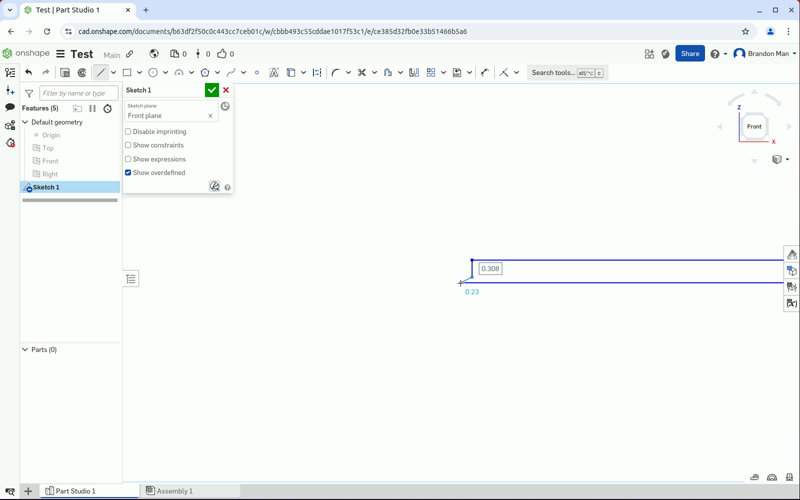
scroll(-6)
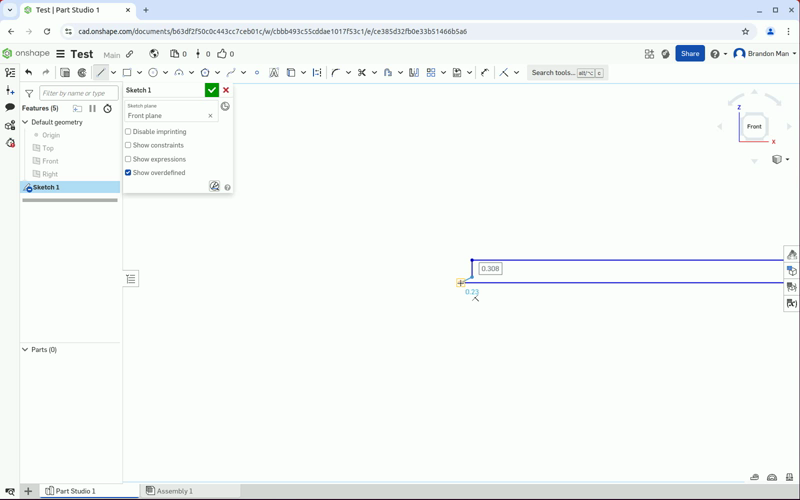
scroll(-6)
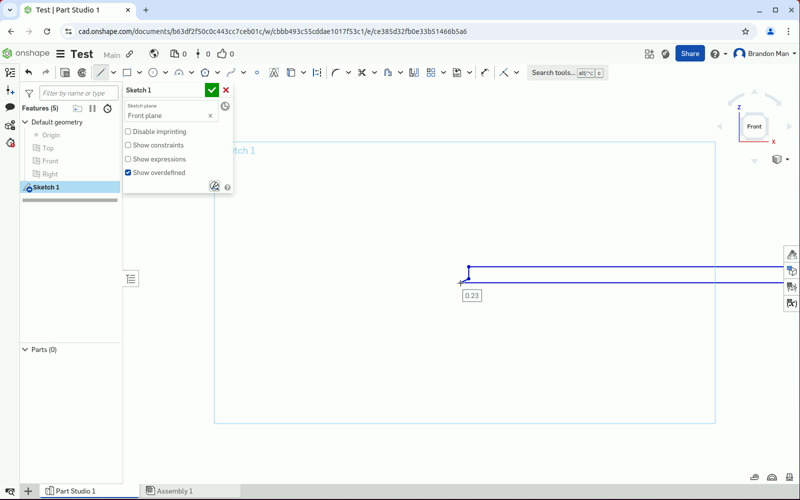
scroll(-6)
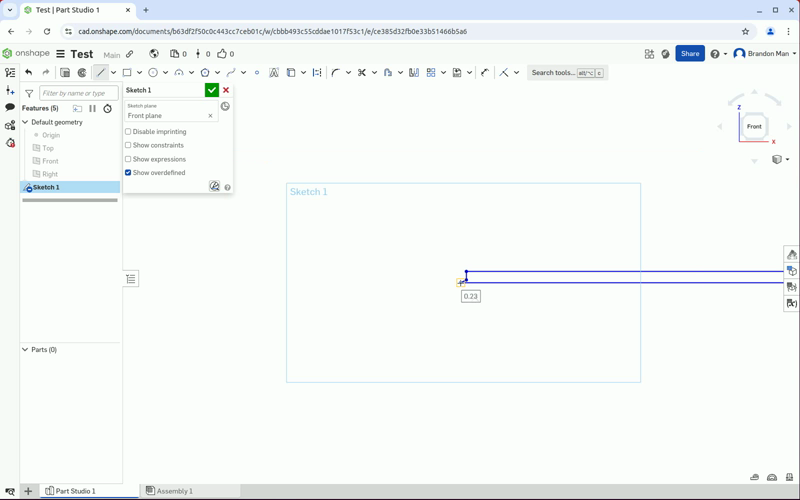
scroll(-6)
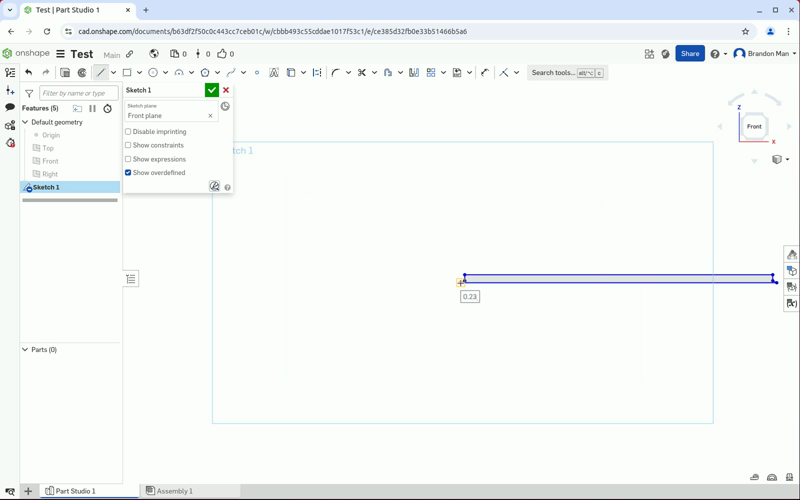
scroll(-6)
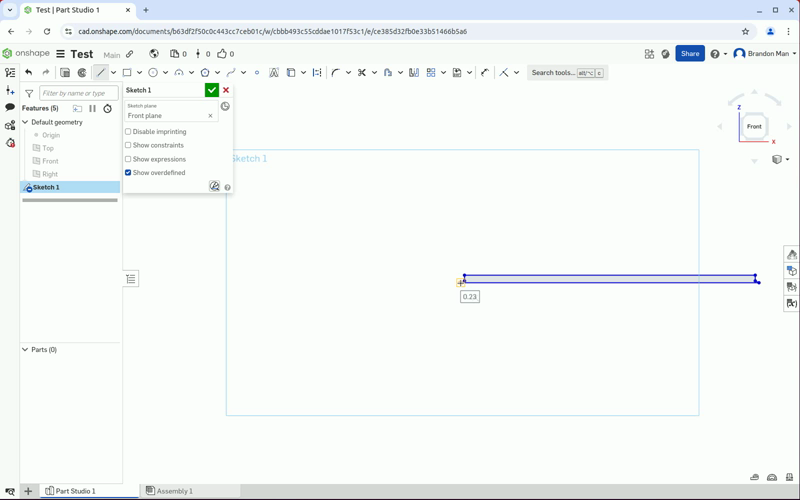
scroll(-6)
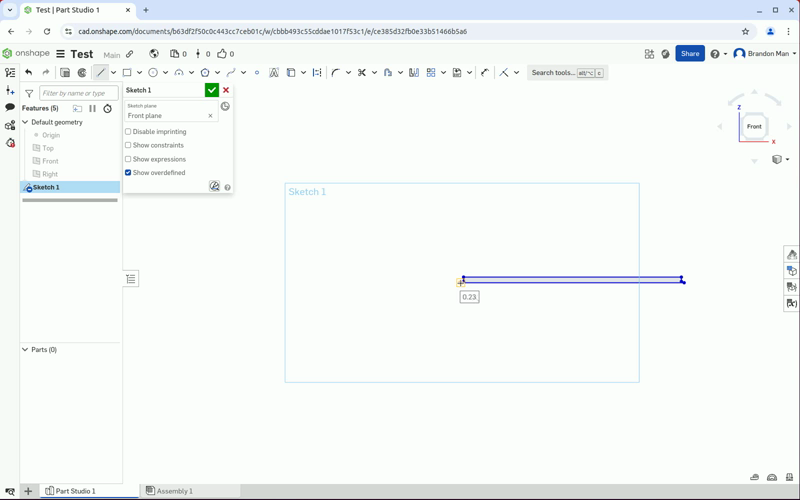
scroll(-6)
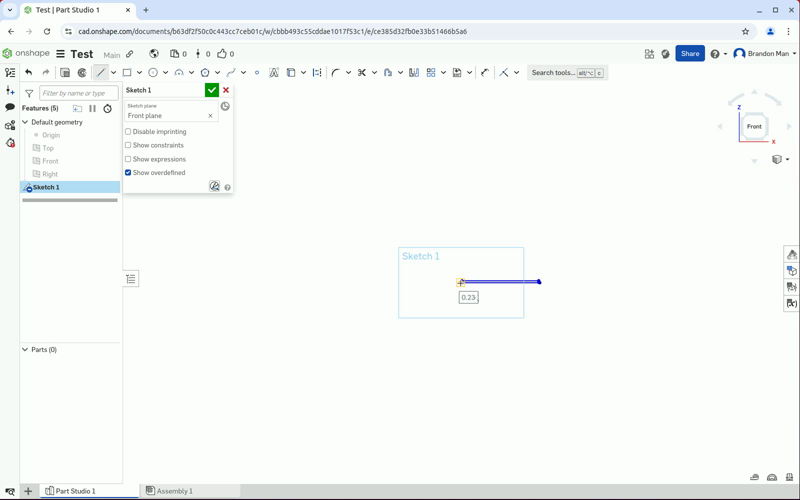
key(esc)
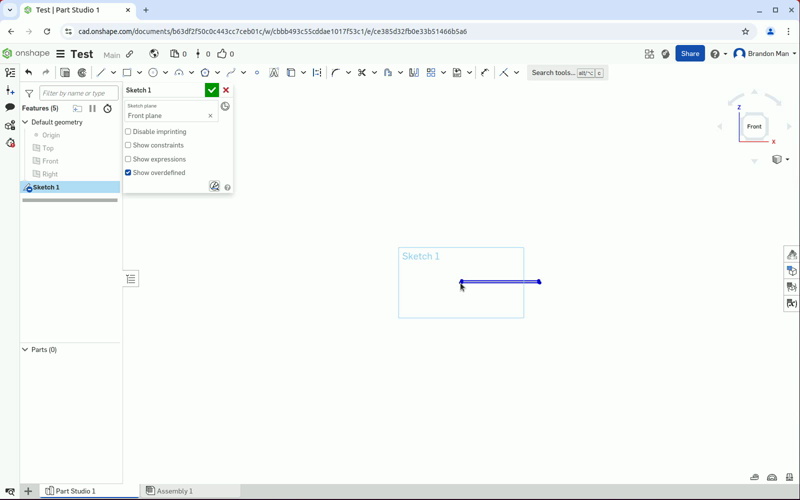
mouse_move(493, 281)
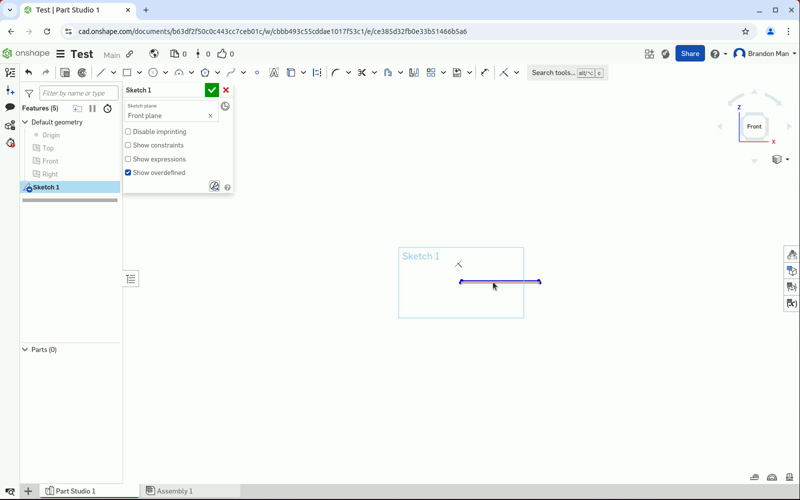
scroll(6)
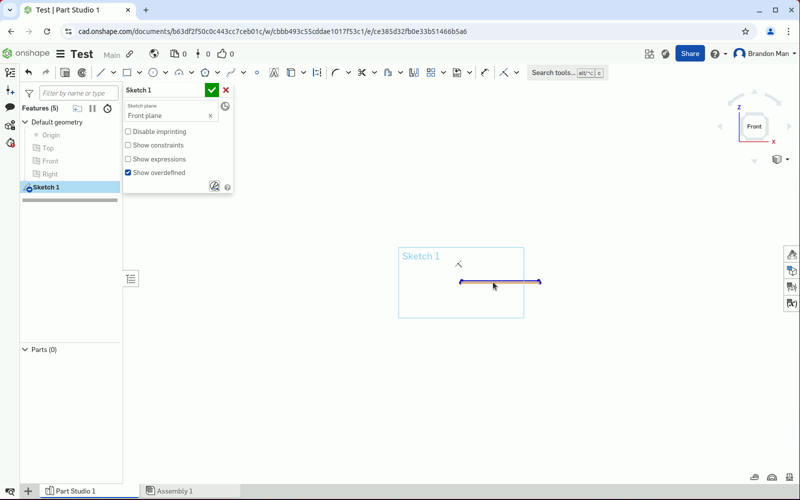
scroll(6)
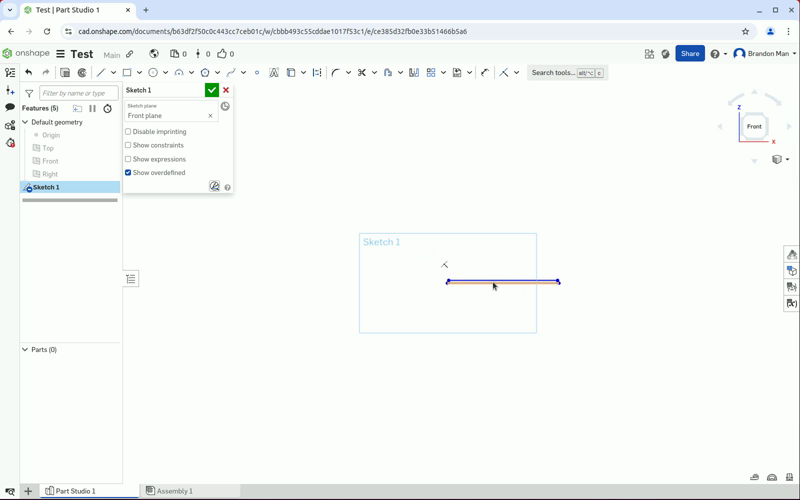
scroll(6)
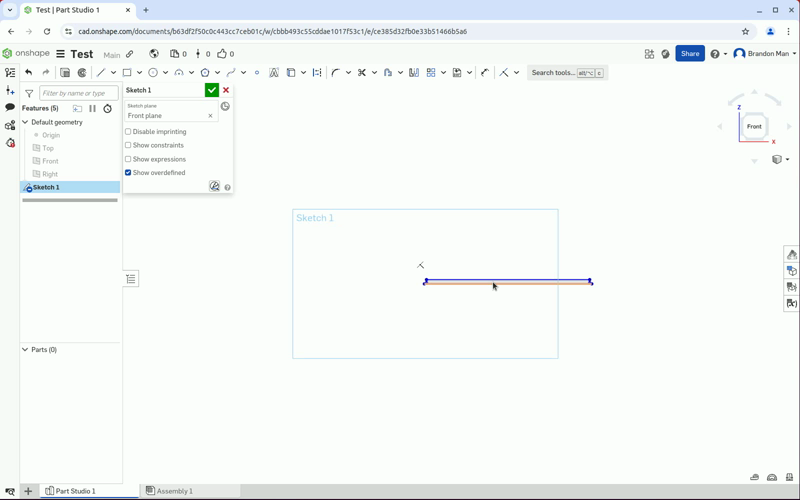
scroll(6)
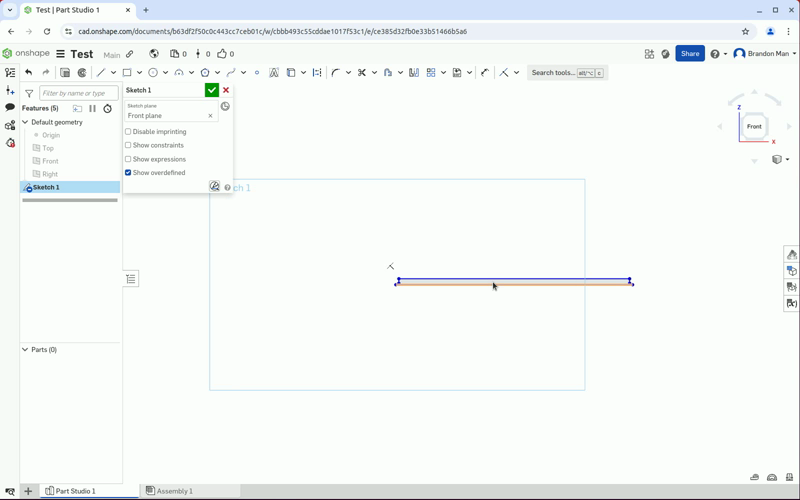
scroll(6)
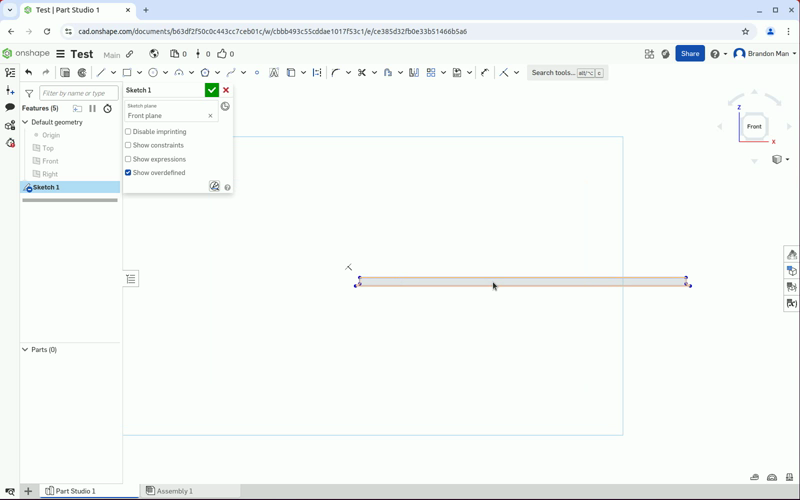
scroll(6)
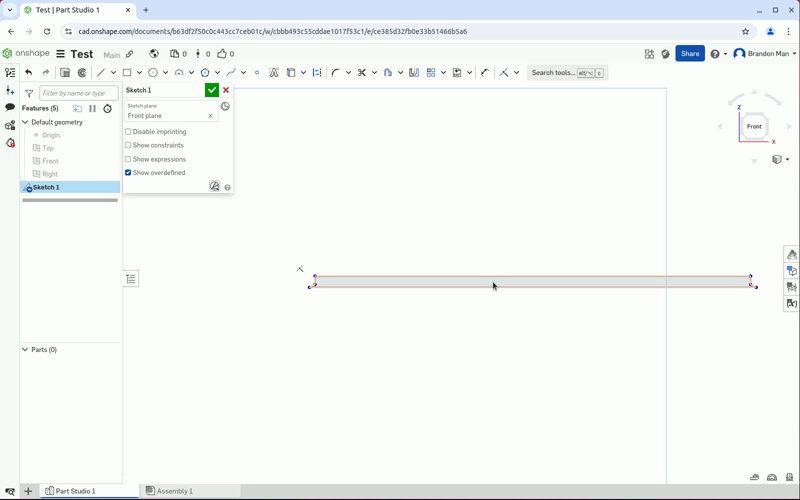
scroll(6)
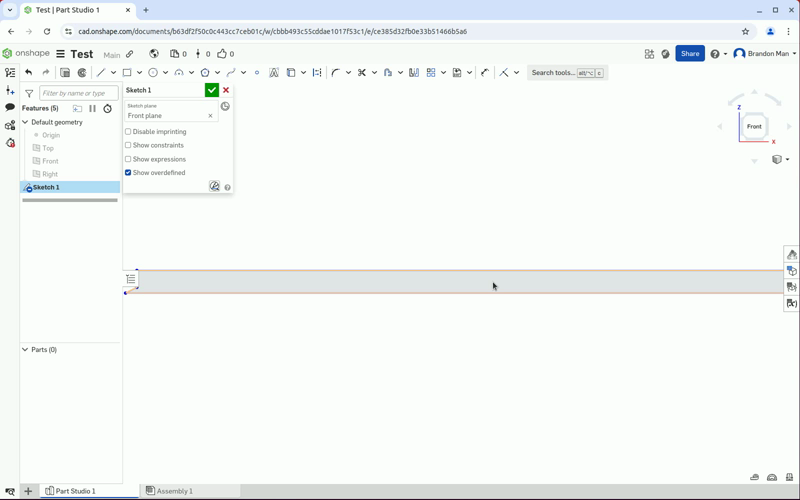
click(493, 281)
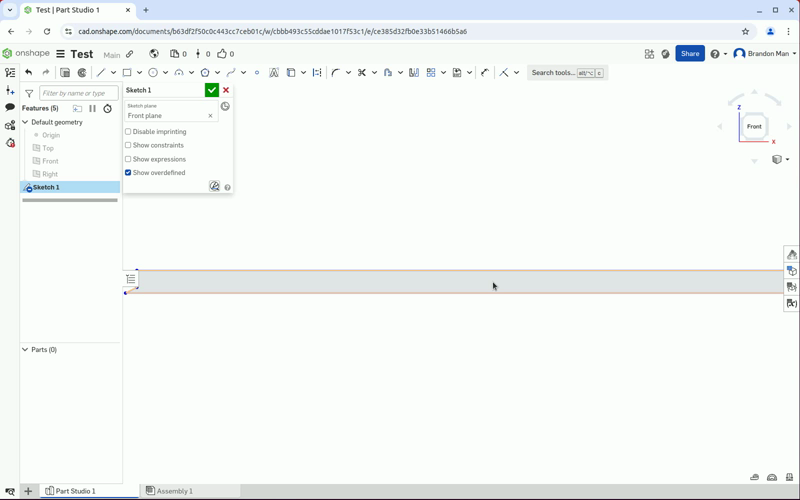
scroll(-6)
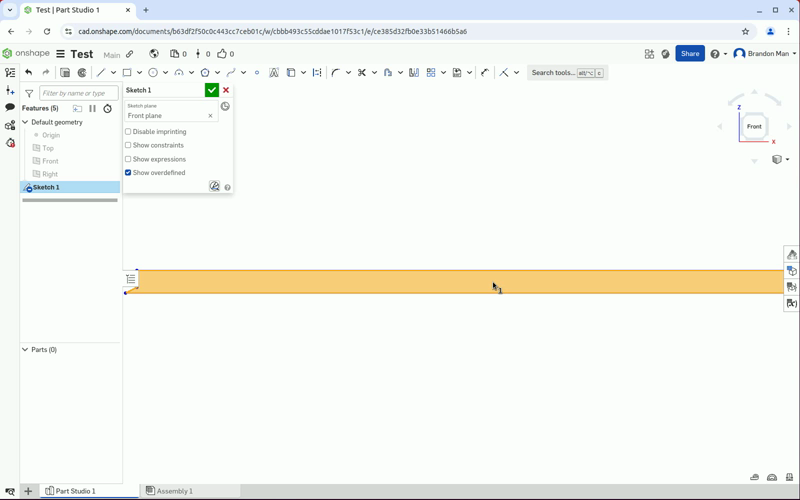
scroll(-6)
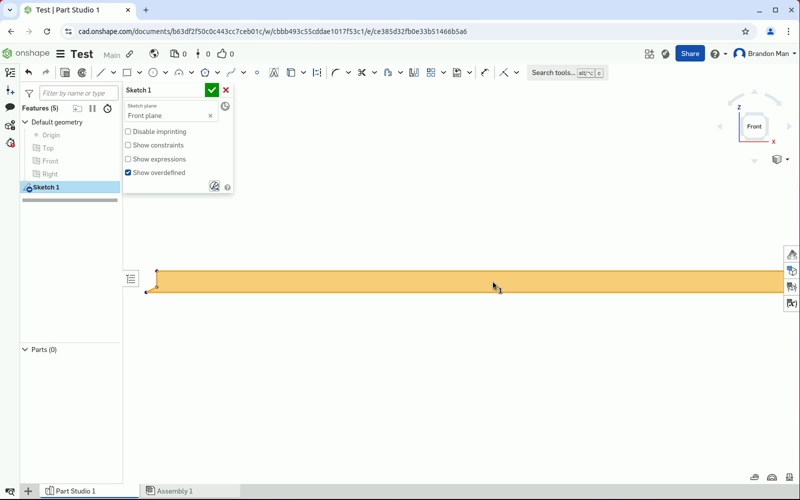
scroll(-6)
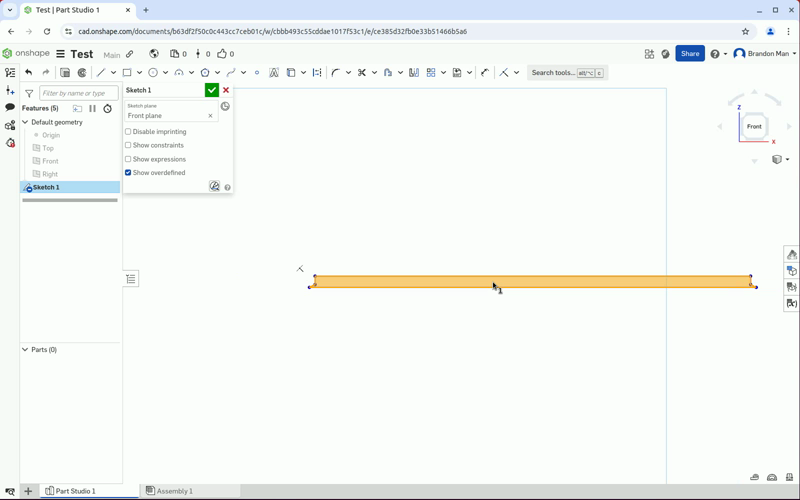
scroll(-6)
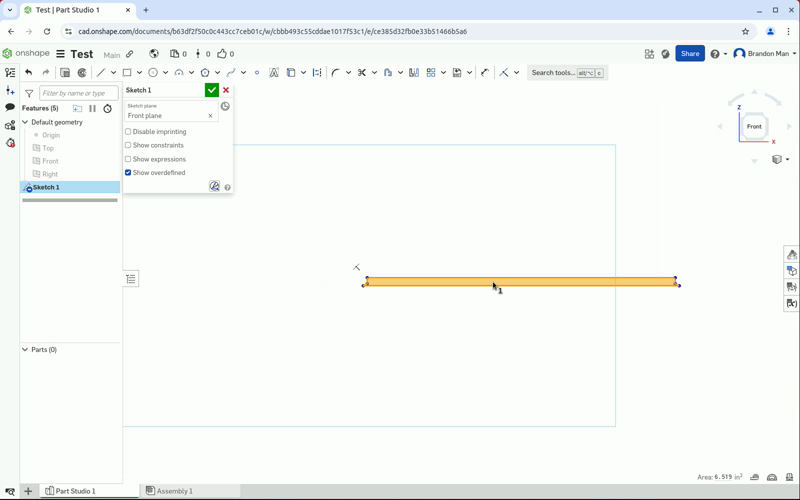
scroll(-6)
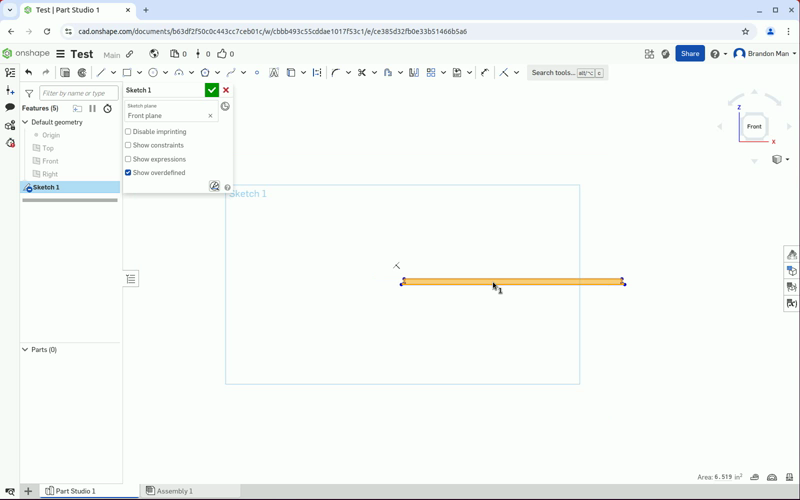
scroll(-6)
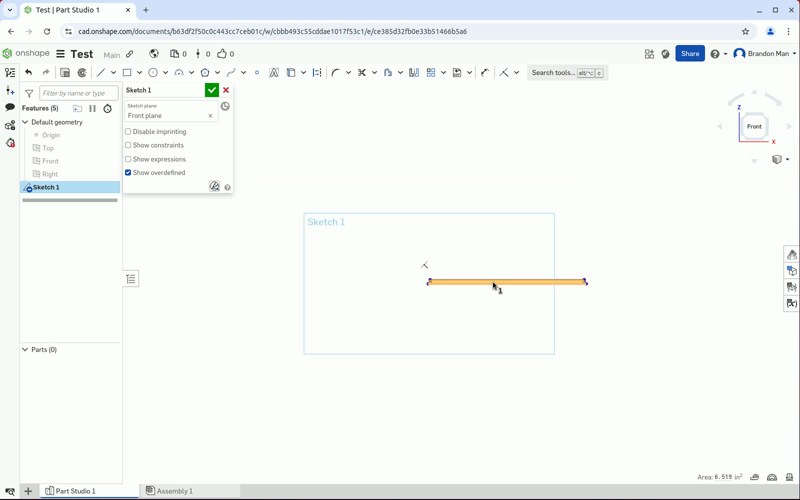
scroll(-6)
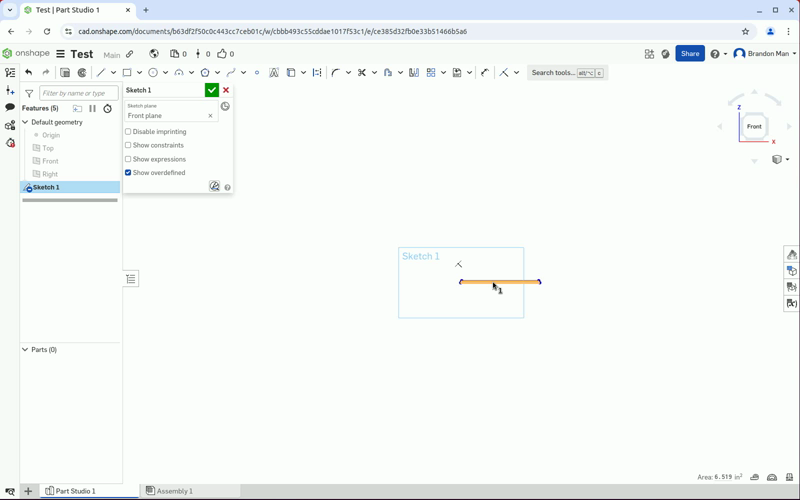
mouse_move(73, 352)
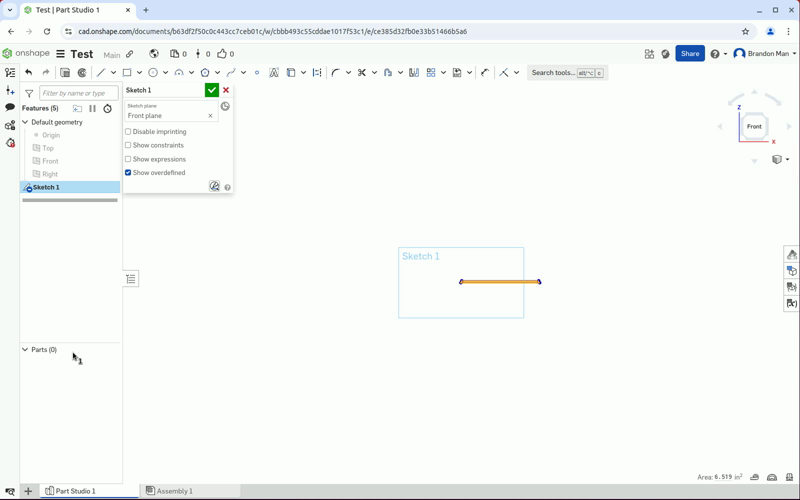
key(shift+y)
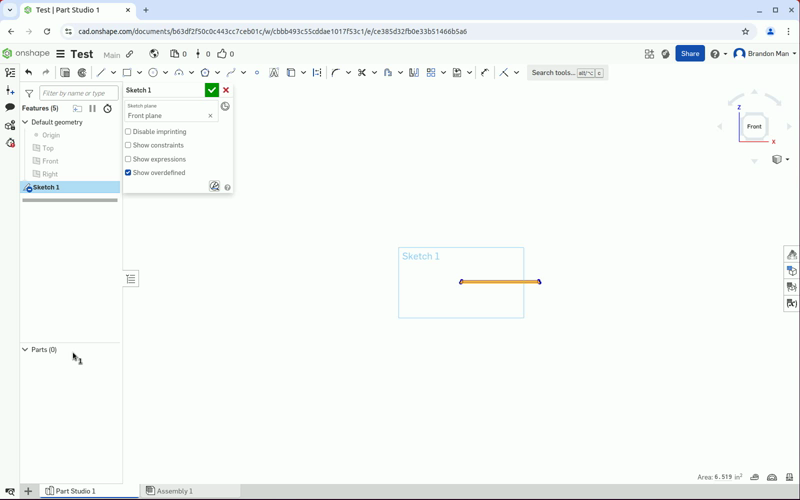
key(shift+e)
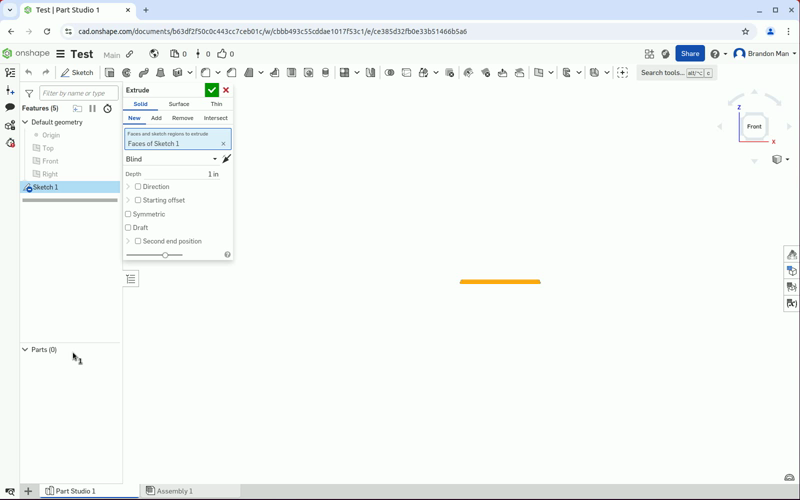
mouse_move(143, 106)
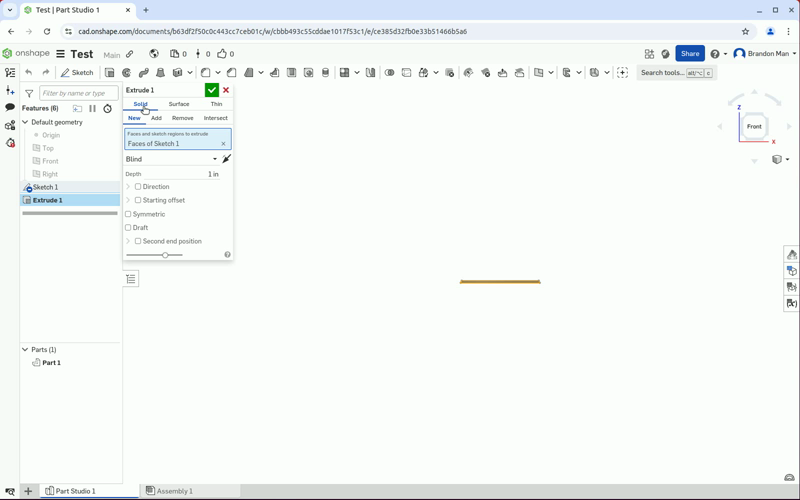
click(143, 106)
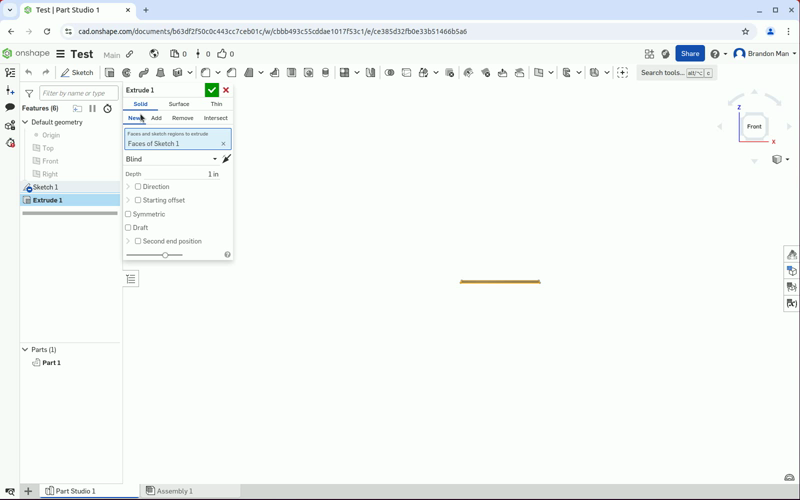
mouse_move(137, 120)
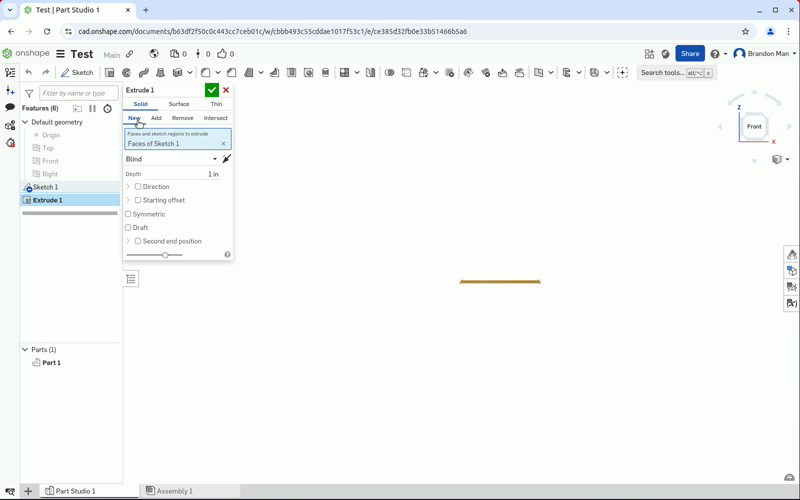
click(137, 120)
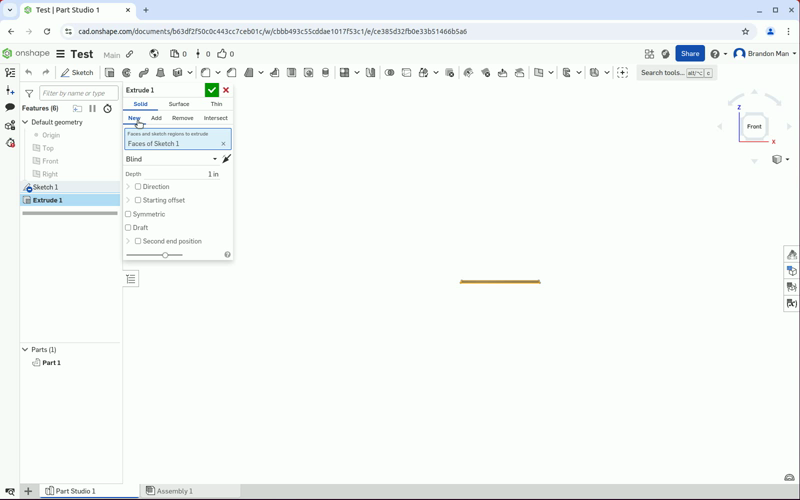
key(tab, 4)
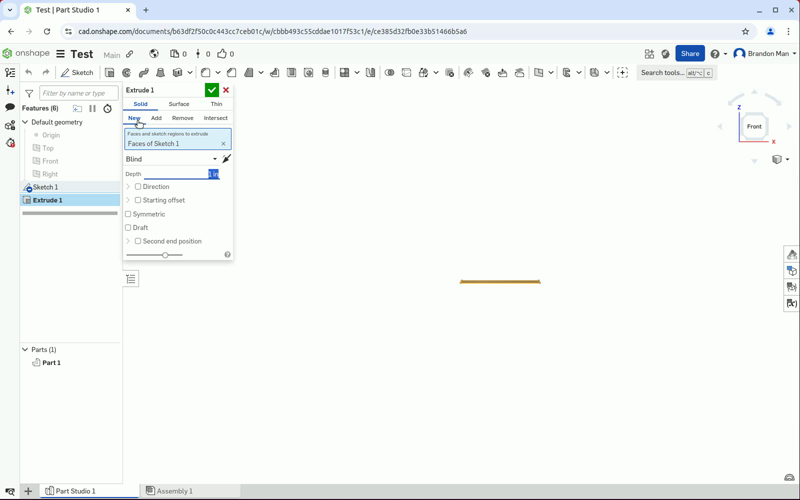
text(-23.349)
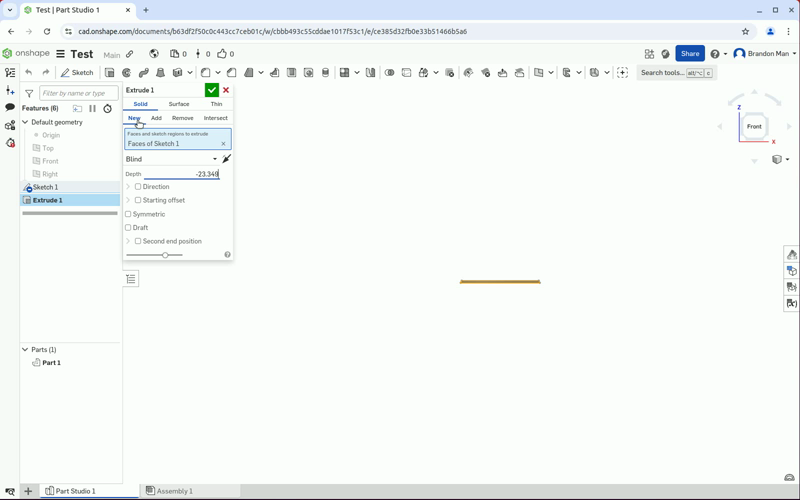
key(enter)
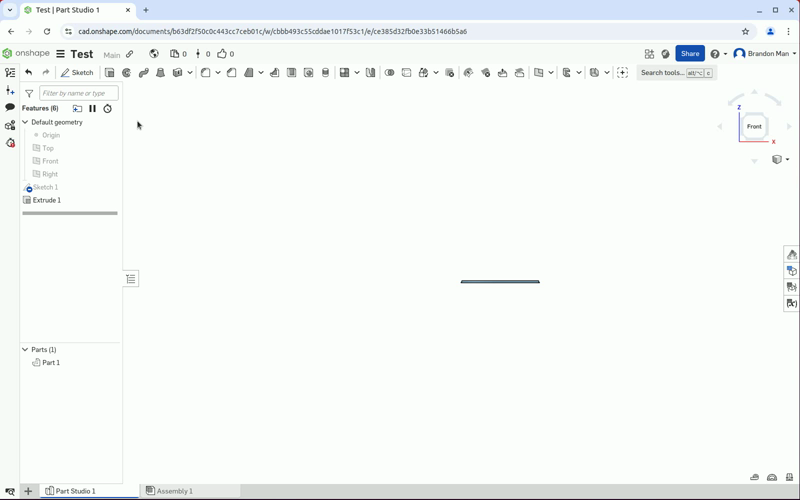
key(shift+h)
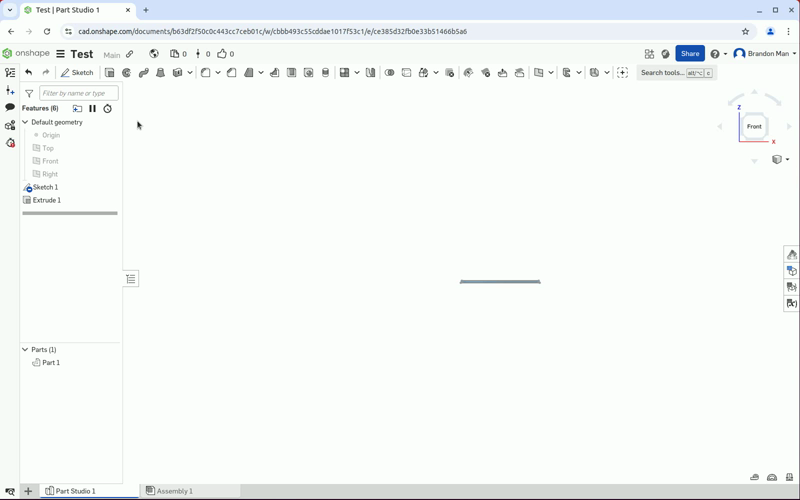
key(shift+h)
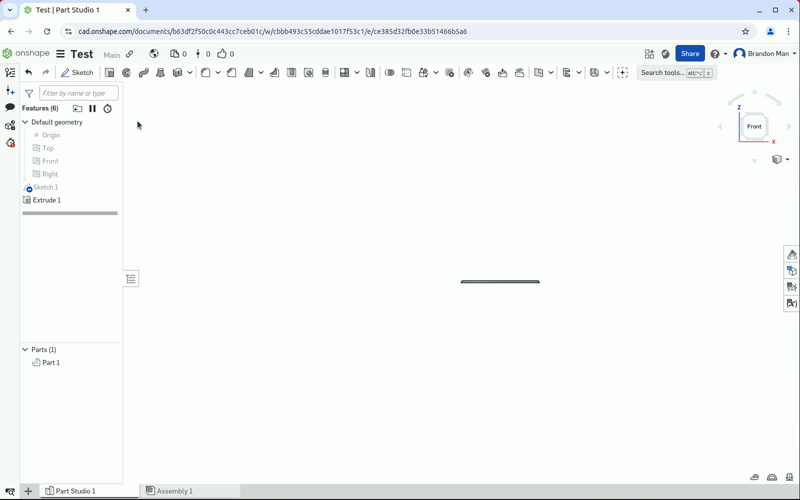
mouse_move(73, 189)
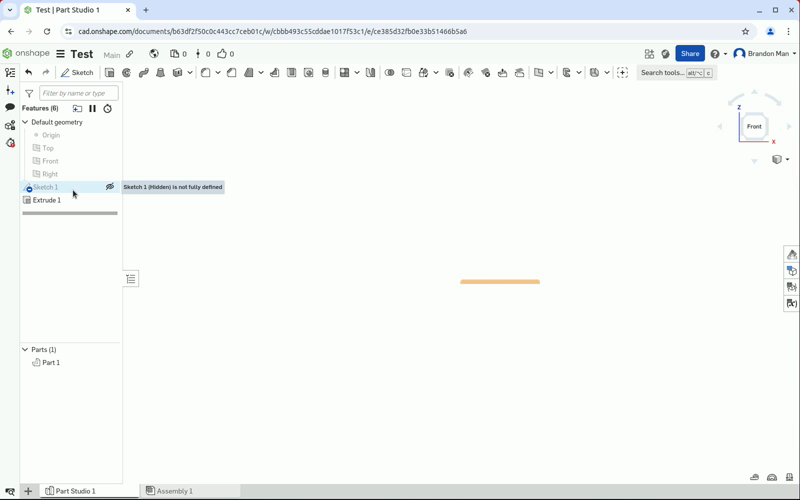
click(73, 189)
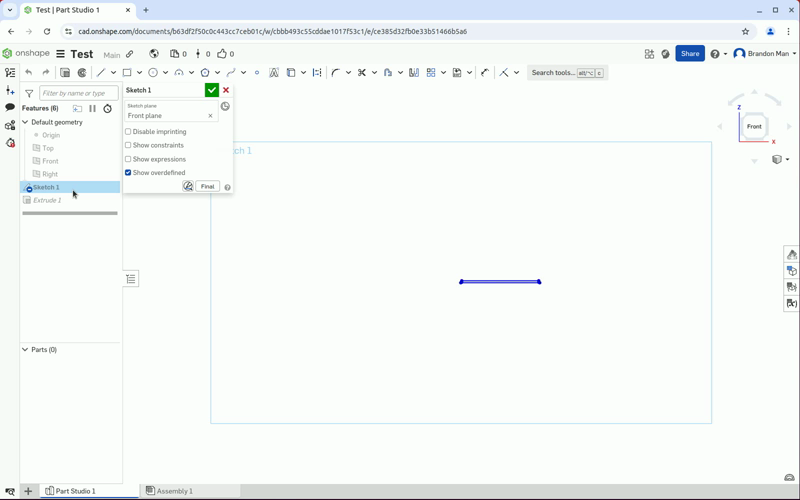
mouse_move(229, 92)
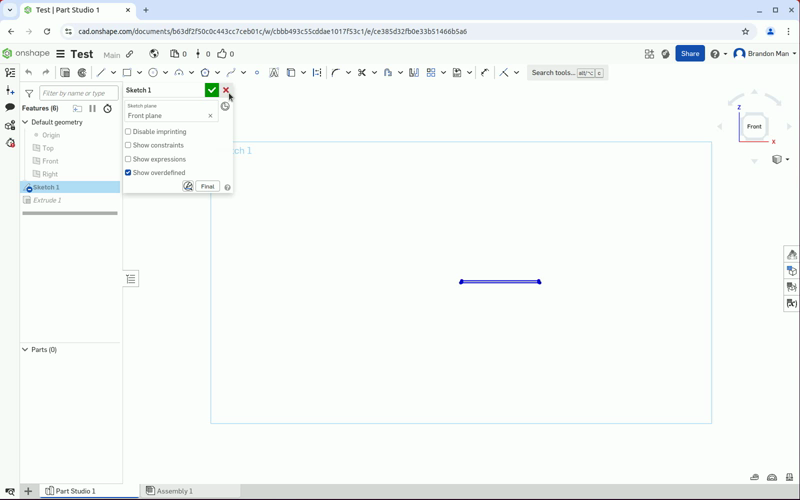
click(229, 92)
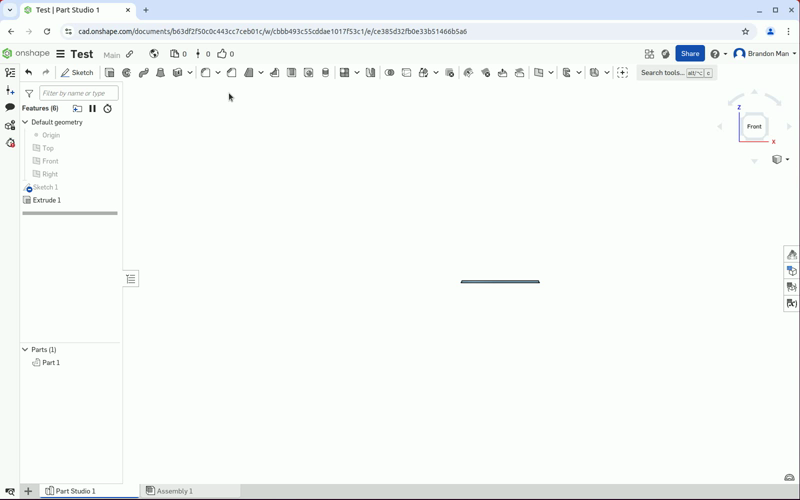
mouse_move(73, 352)
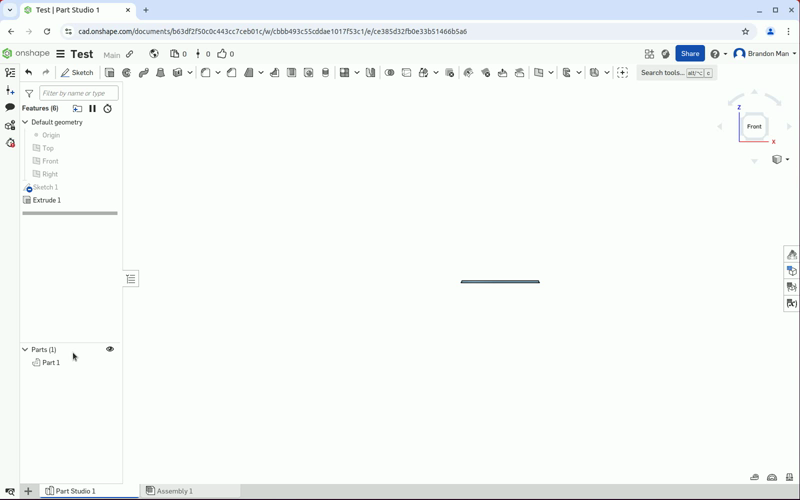
key(y)
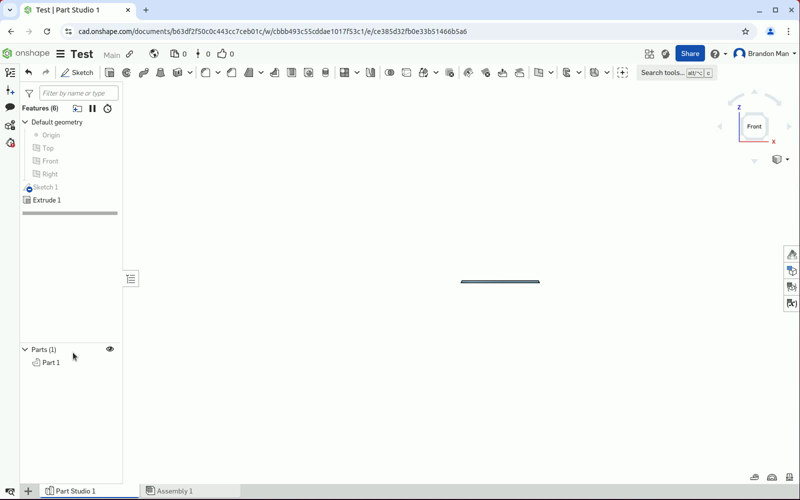
key(shift+p)
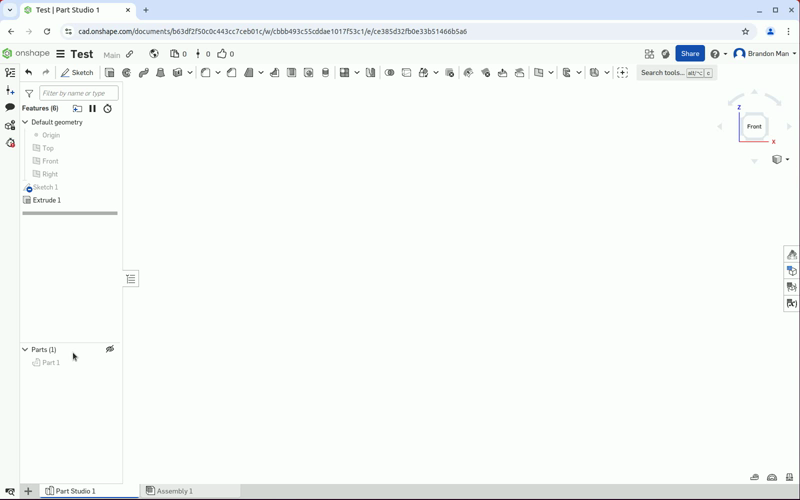
key(space)
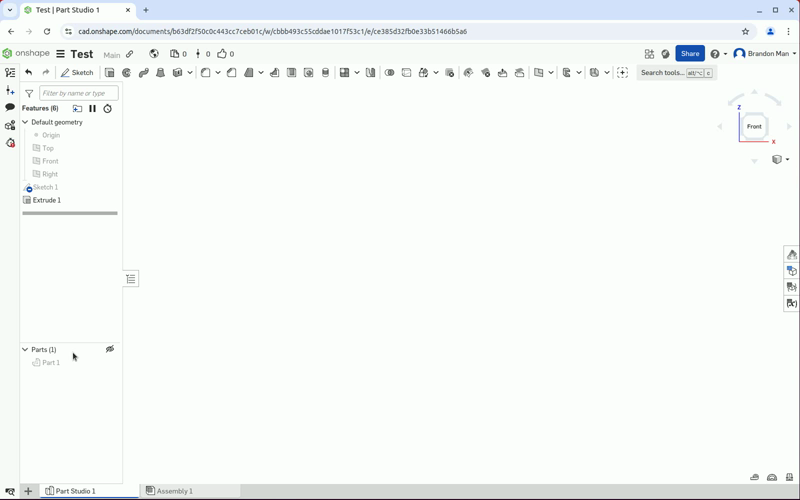
key_down(shift)
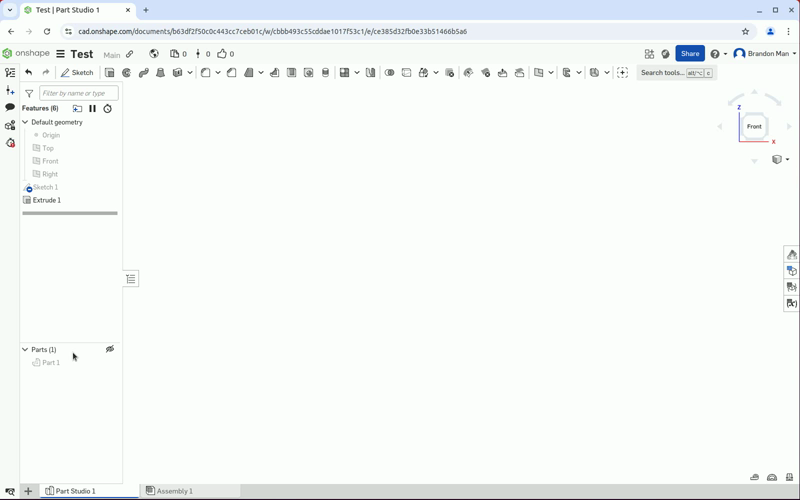
key(left)
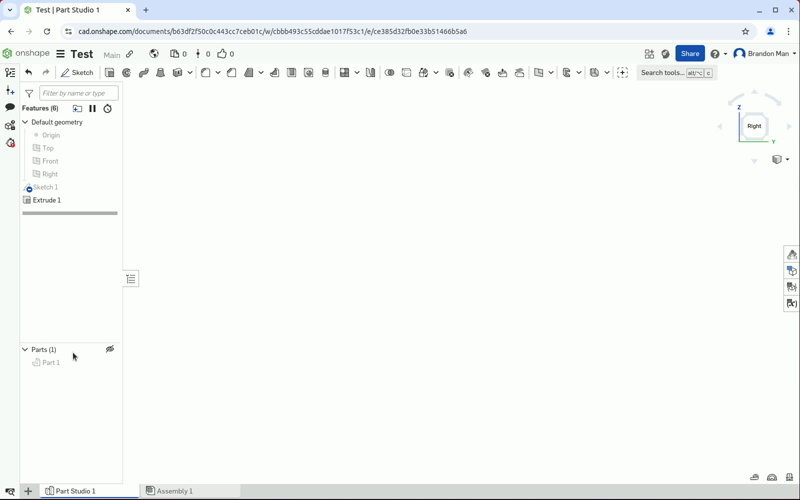
key_up(shift)
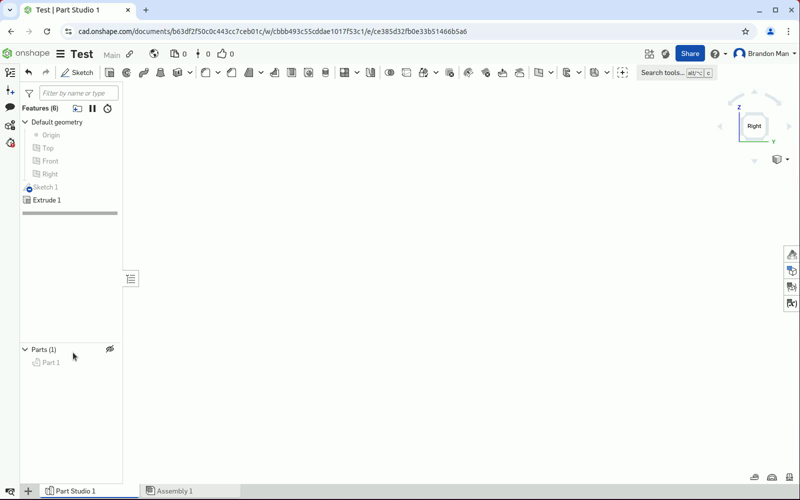
mouse_move(73, 352)
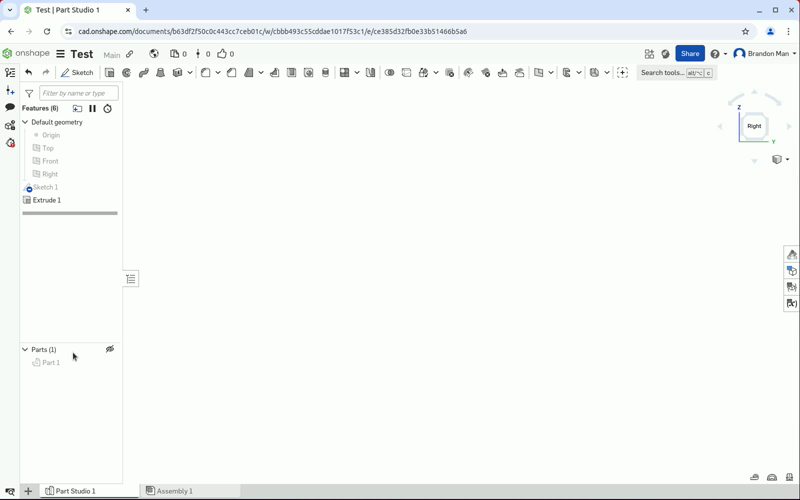
key(shift+y)
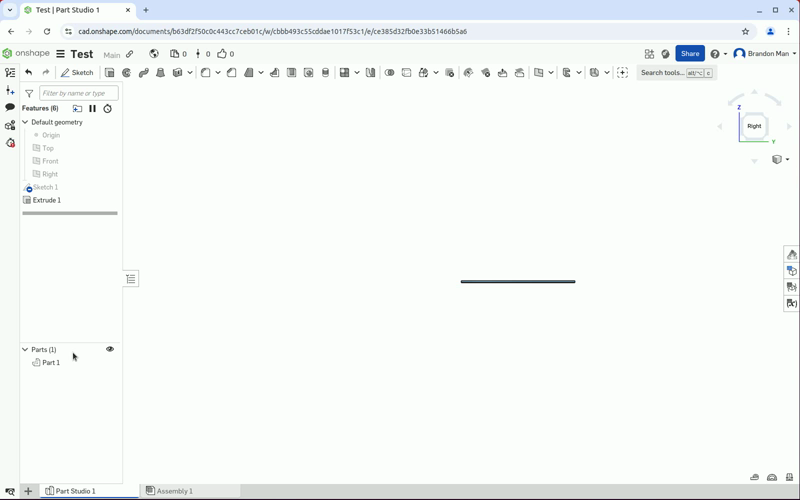
mouse_move(541, 75)
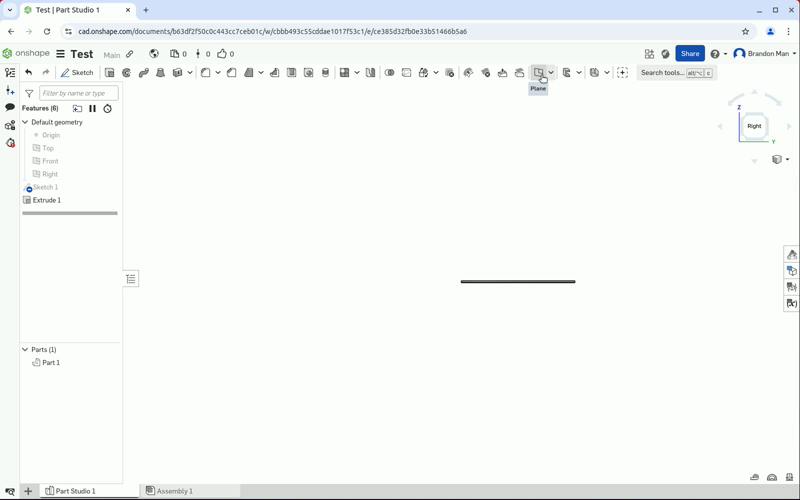
click(541, 75)
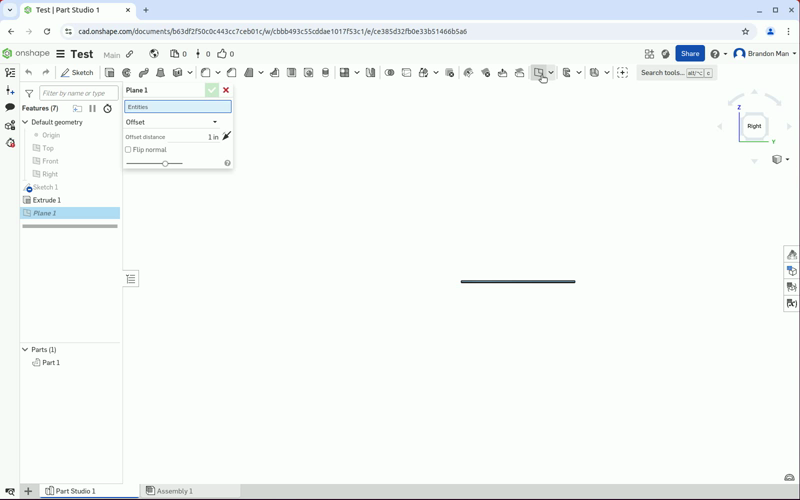
mouse_move(73, 176)
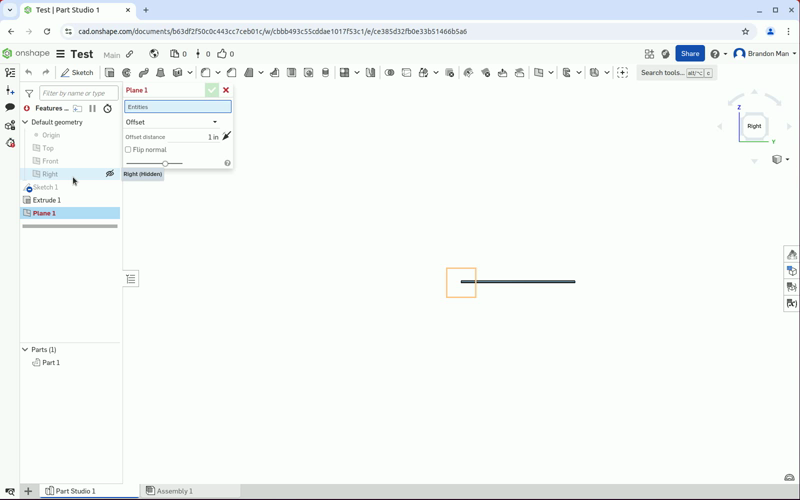
click(73, 176)
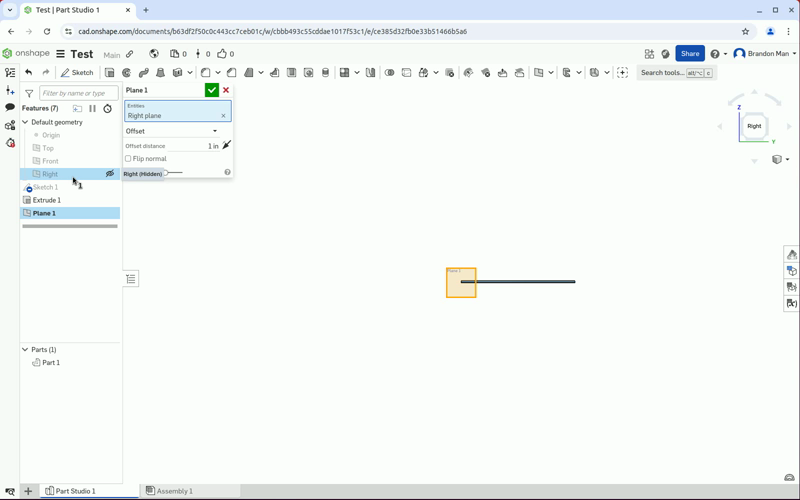
key(tab, 2)
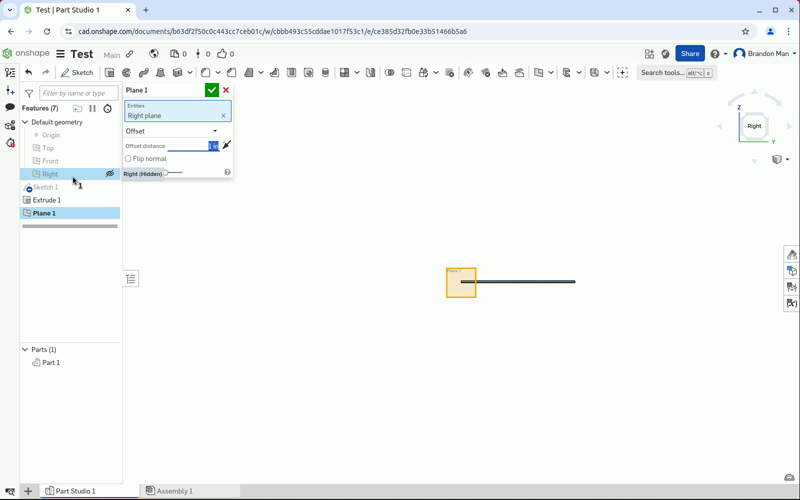
text(15.898)
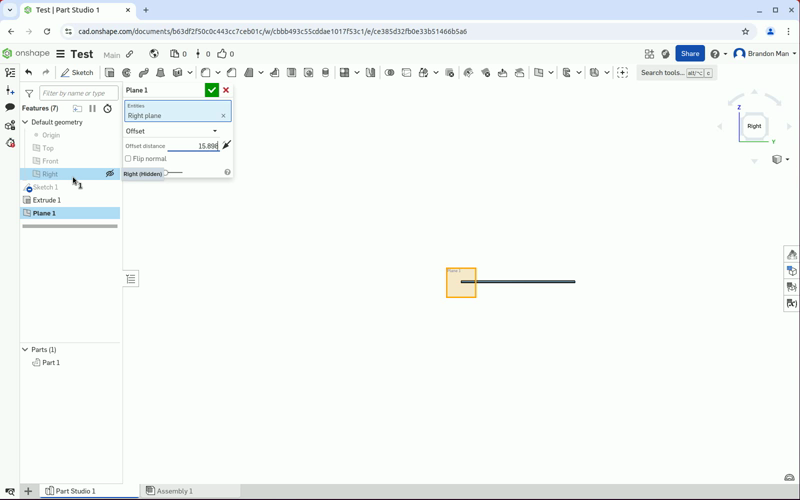
key(enter, 2)
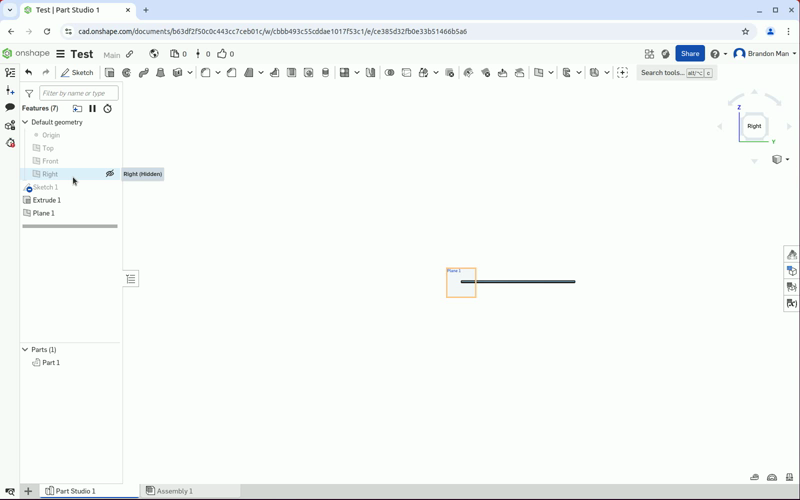
key(shift+s)
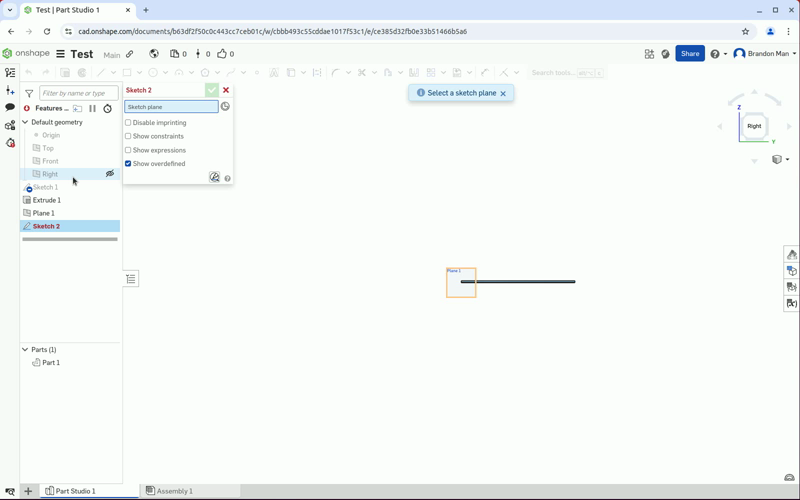
mouse_move(73, 215)
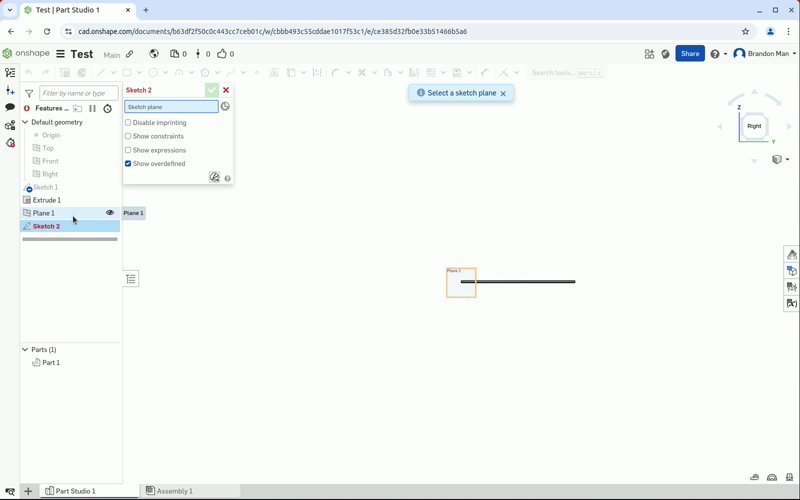
click(73, 215)
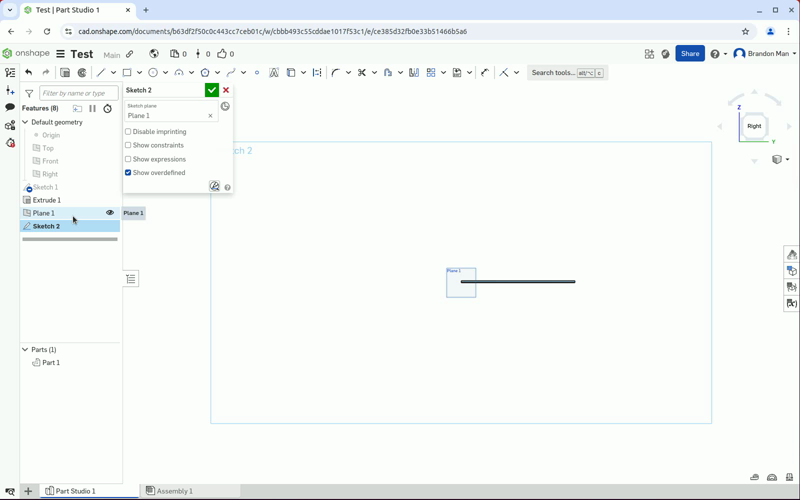
mouse_move(73, 352)
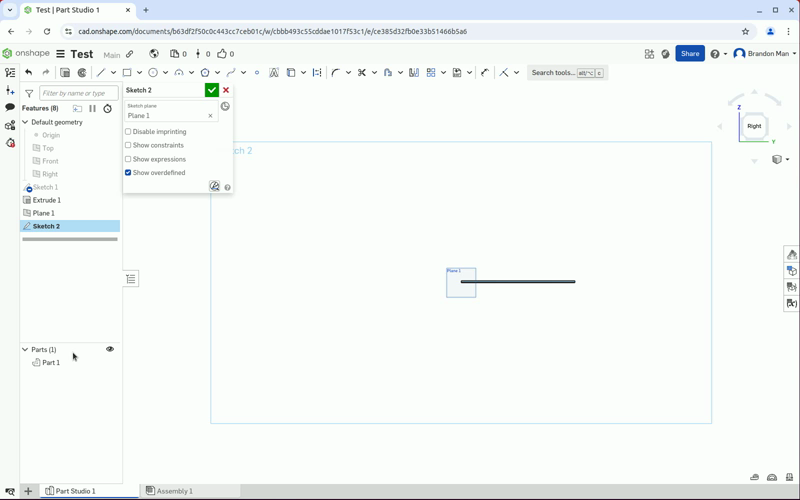
key(y)
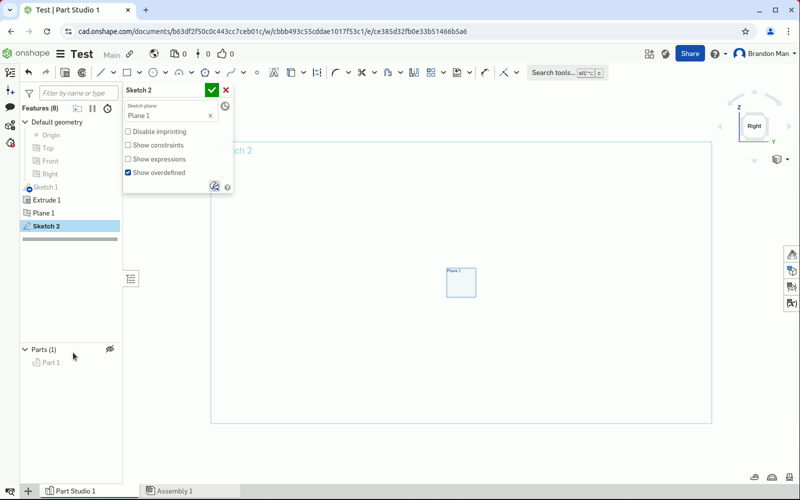
key(l)
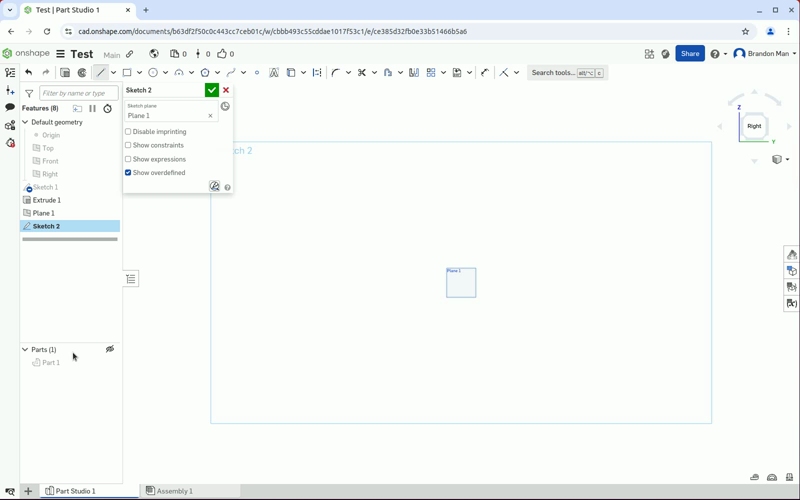
key_down(shift)
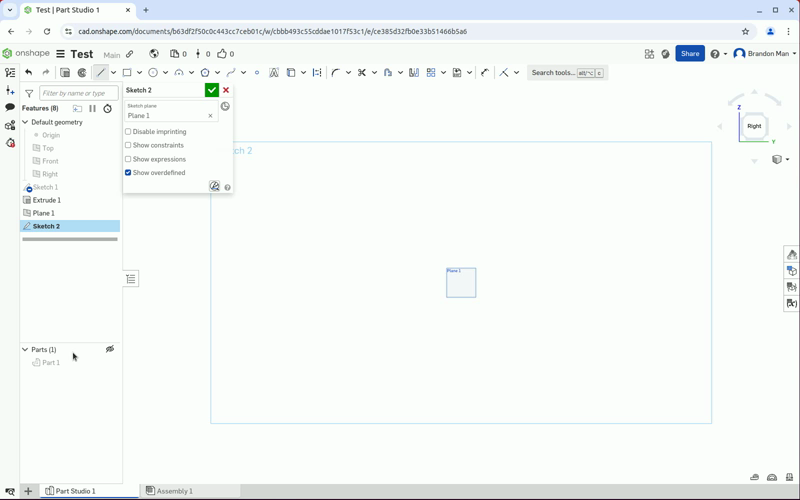
mouse_move(572, 281)
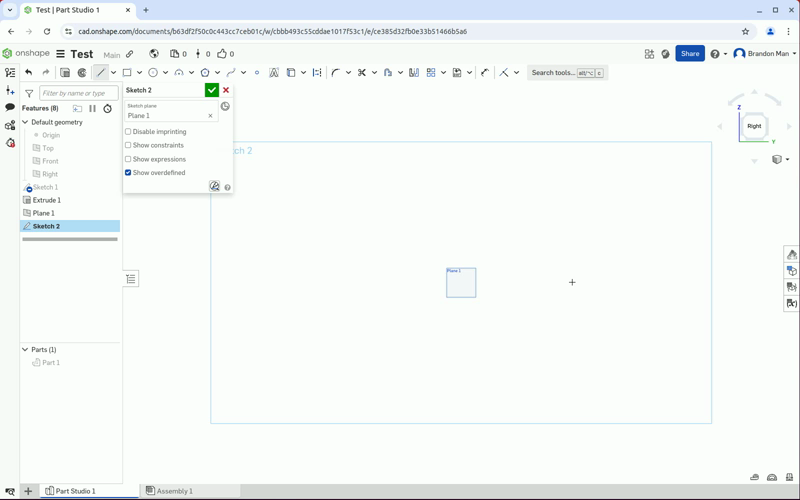
click(572, 281)
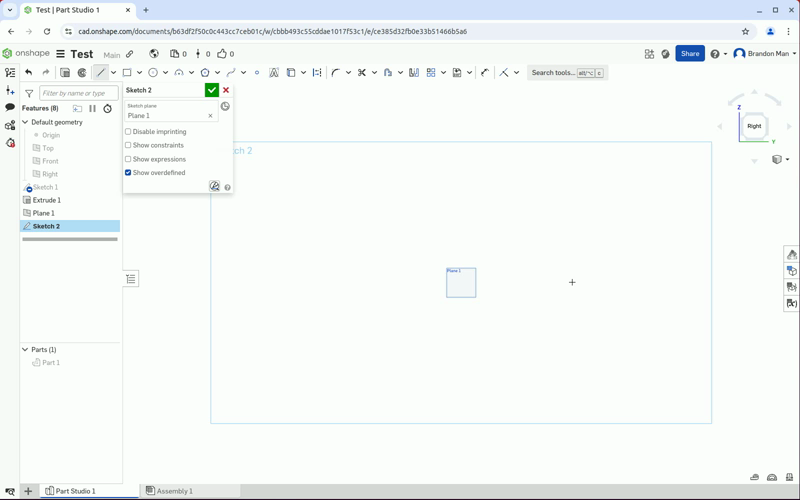
key_up(shift)
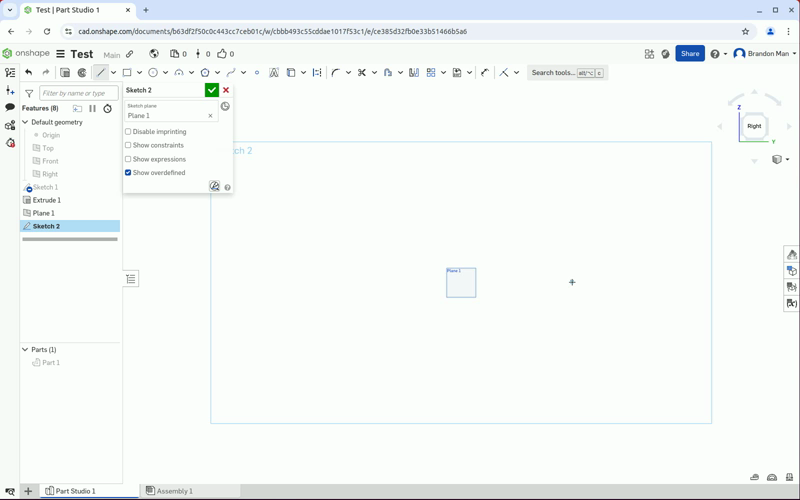
key_down(shift)
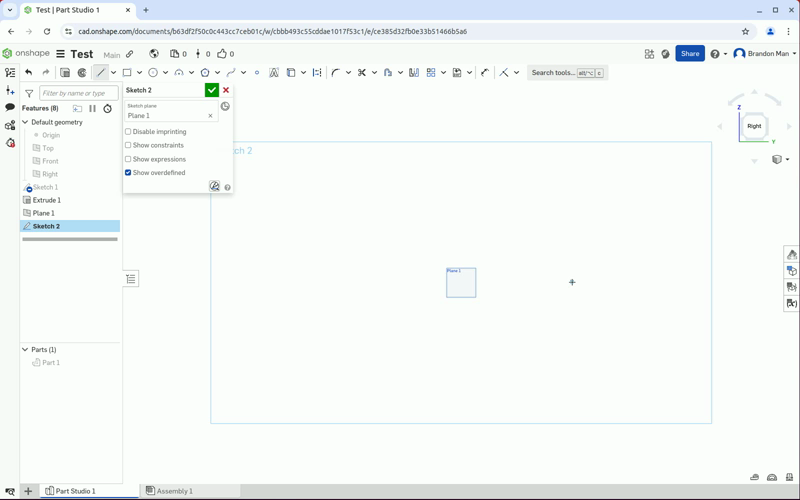
mouse_move(589, 281)
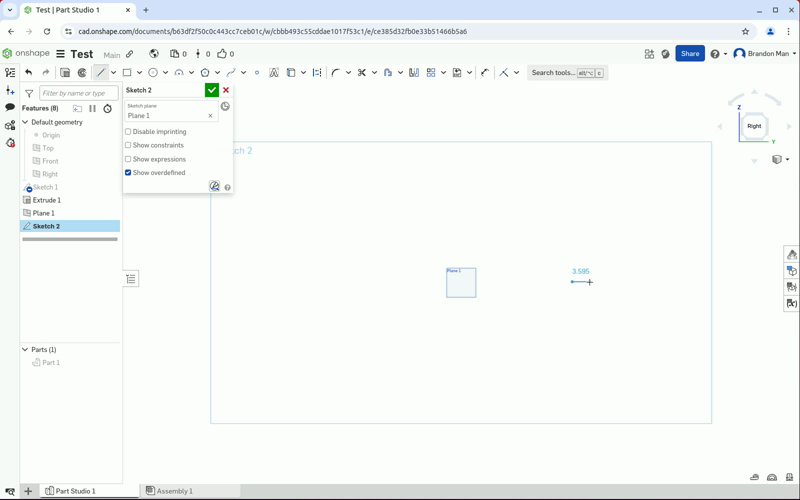
mouse_move(573, 283)
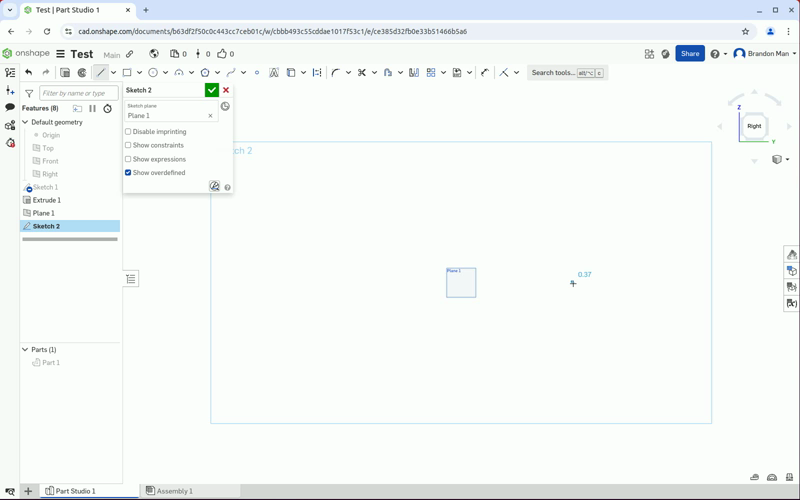
scroll(6)
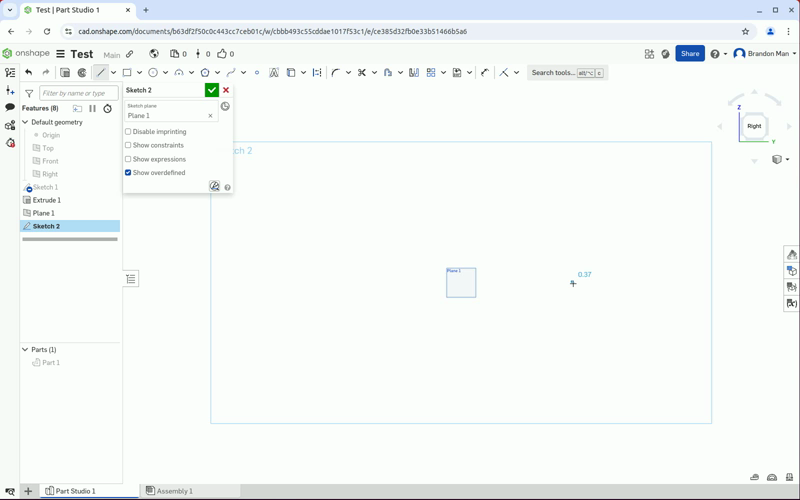
scroll(6)
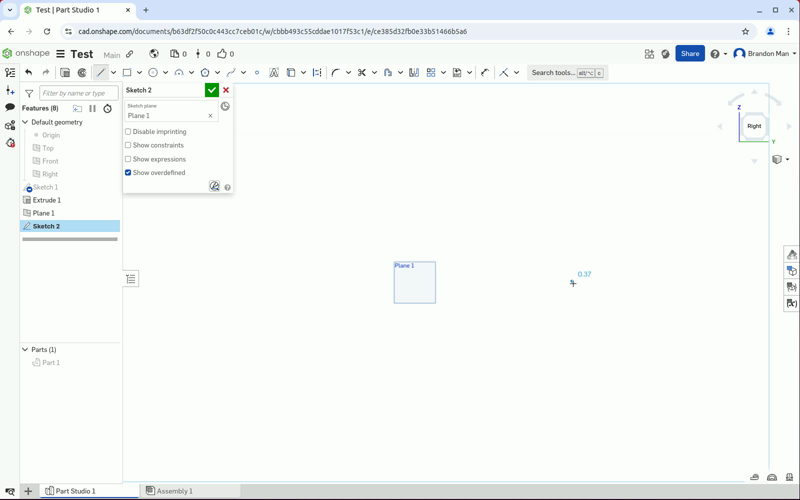
scroll(6)
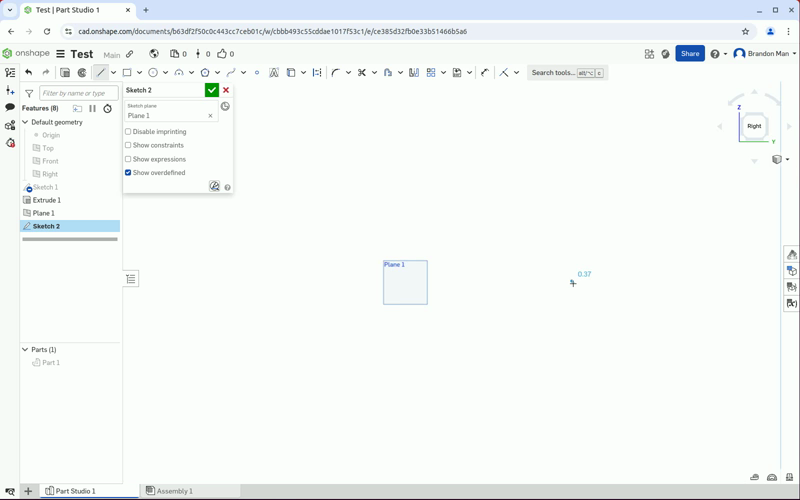
scroll(6)
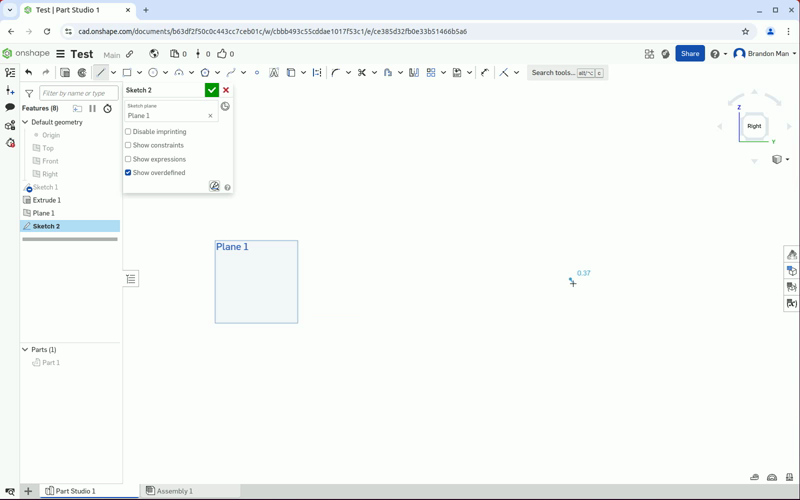
scroll(6)
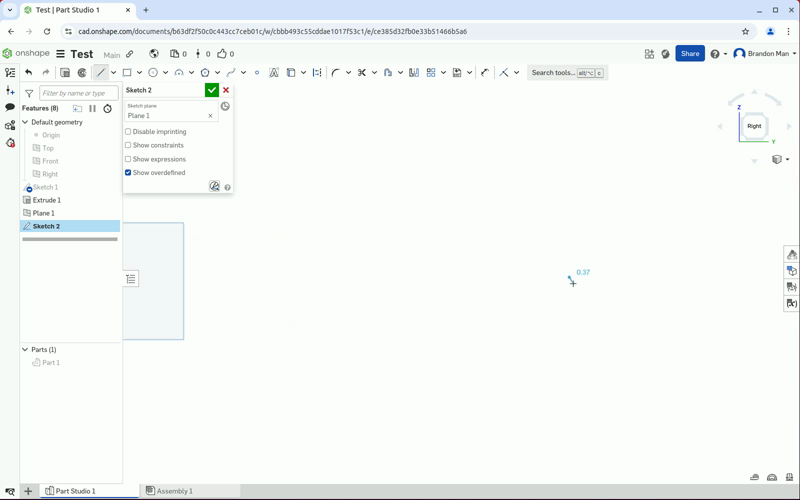
scroll(6)
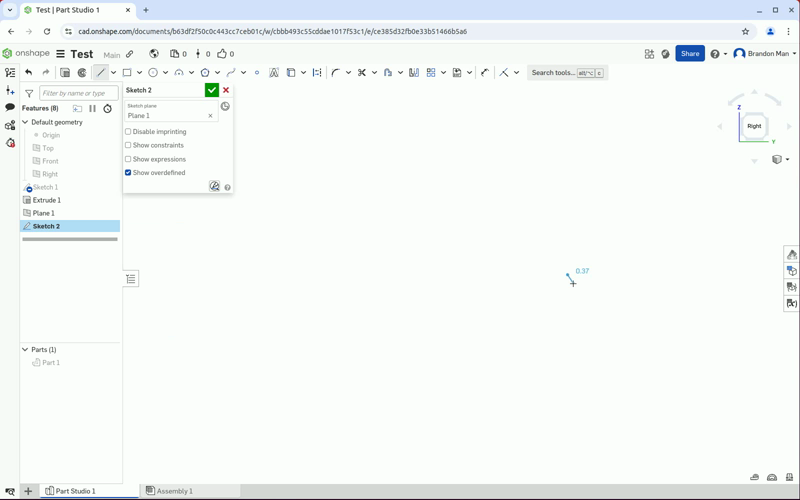
scroll(6)
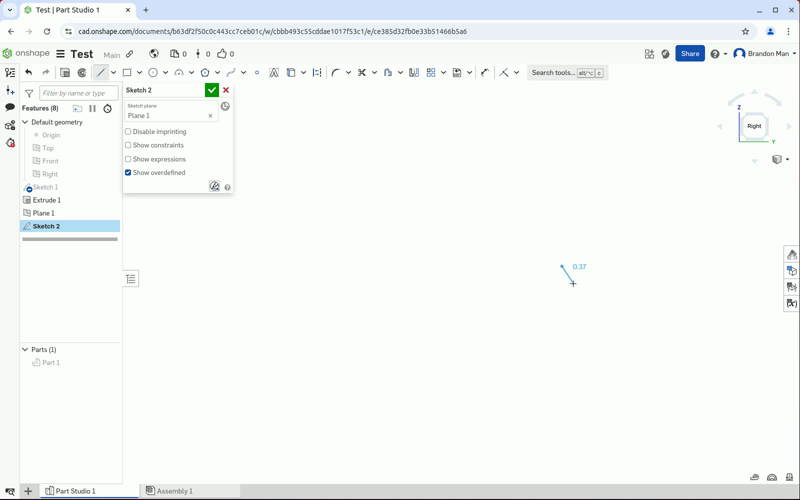
click(573, 283)
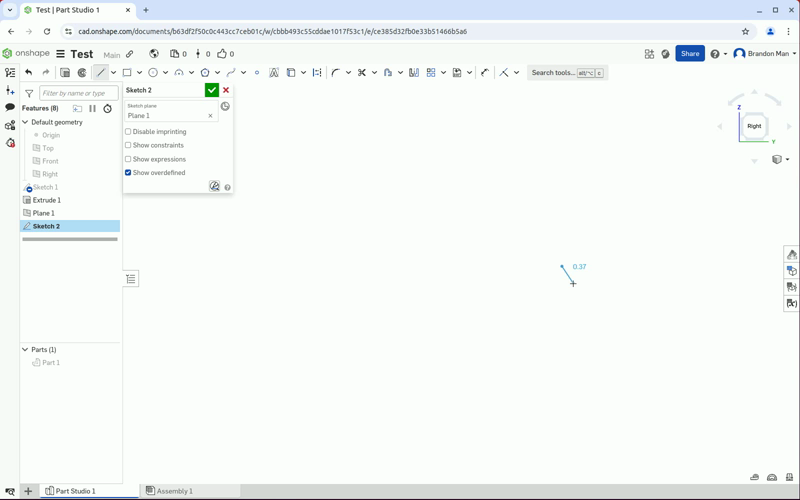
scroll(-6)
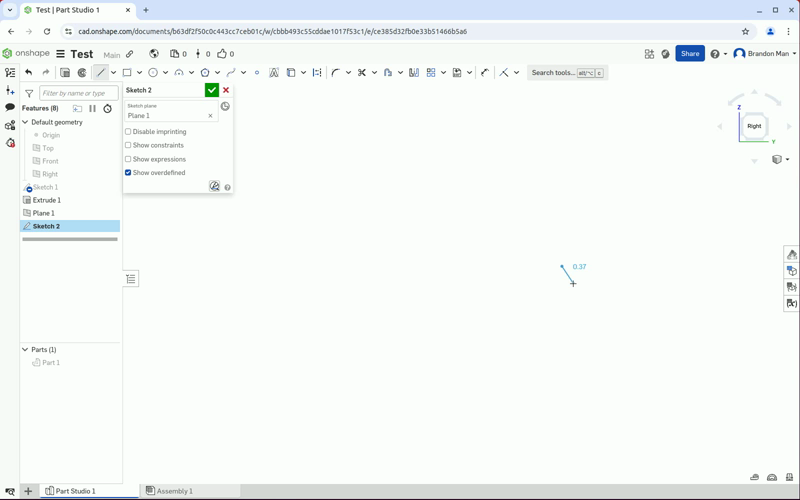
scroll(-6)
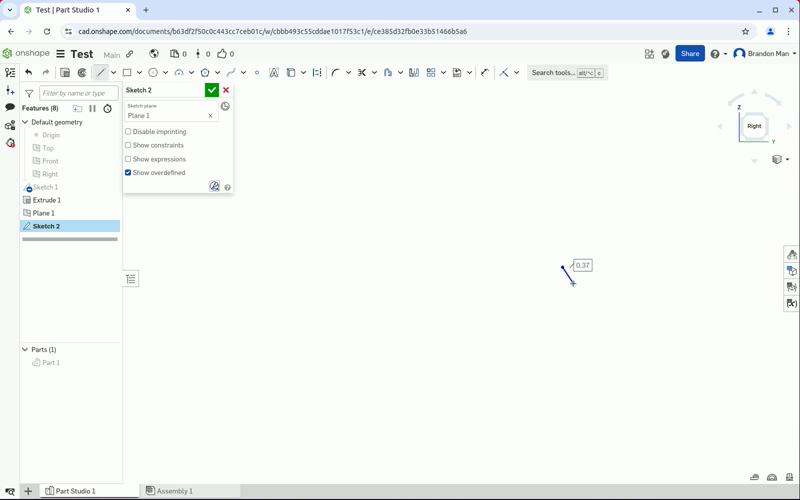
scroll(-6)
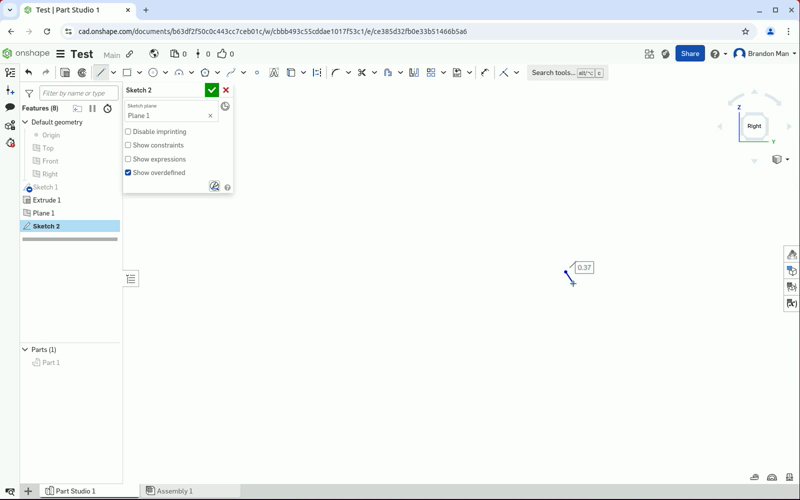
scroll(-6)
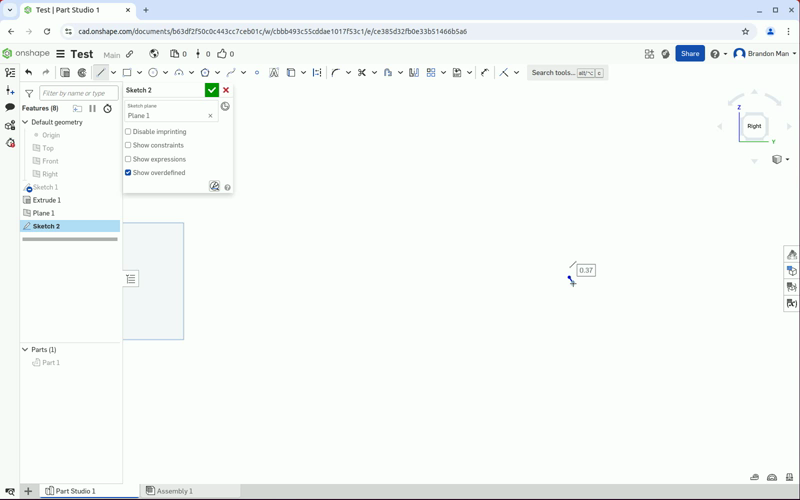
scroll(-6)
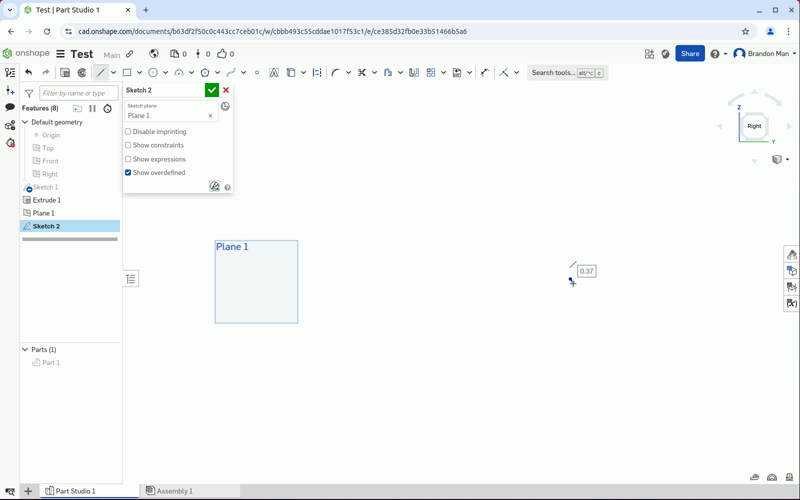
scroll(-6)
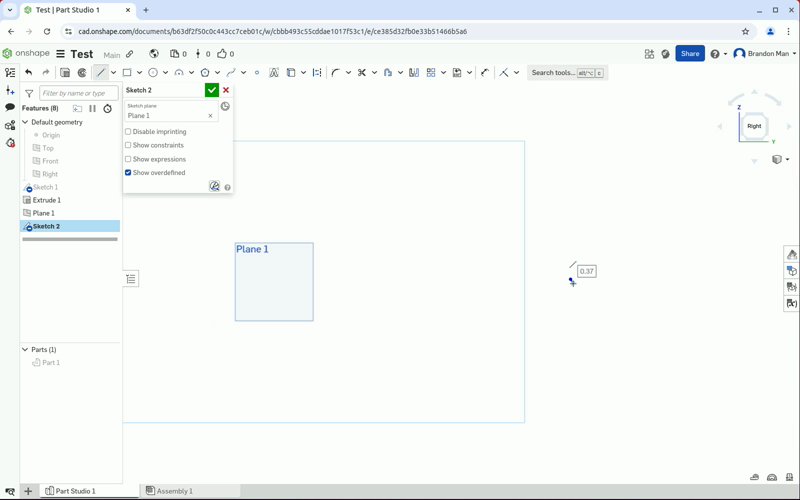
scroll(-6)
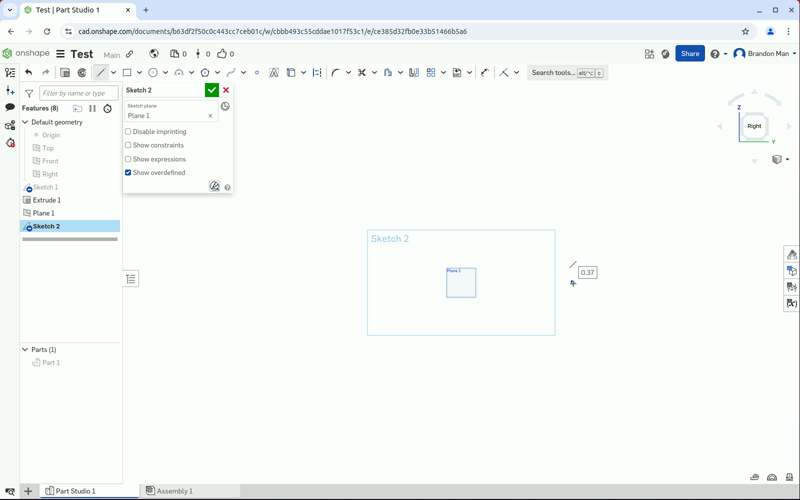
key_up(shift)
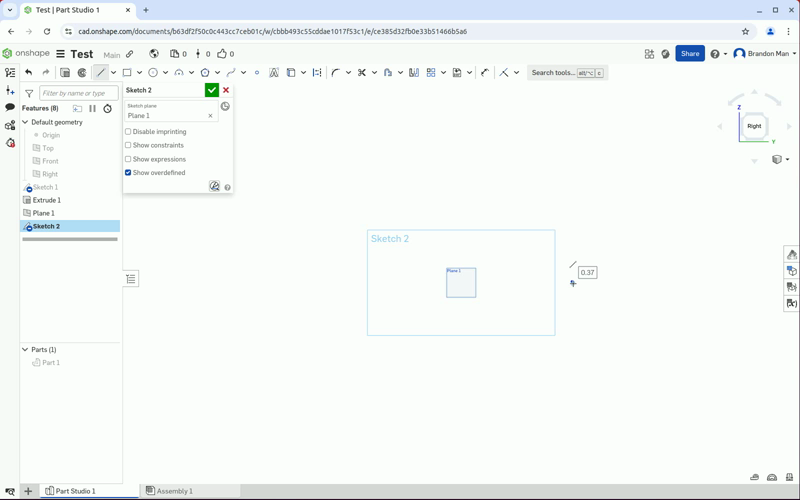
key_down(shift)
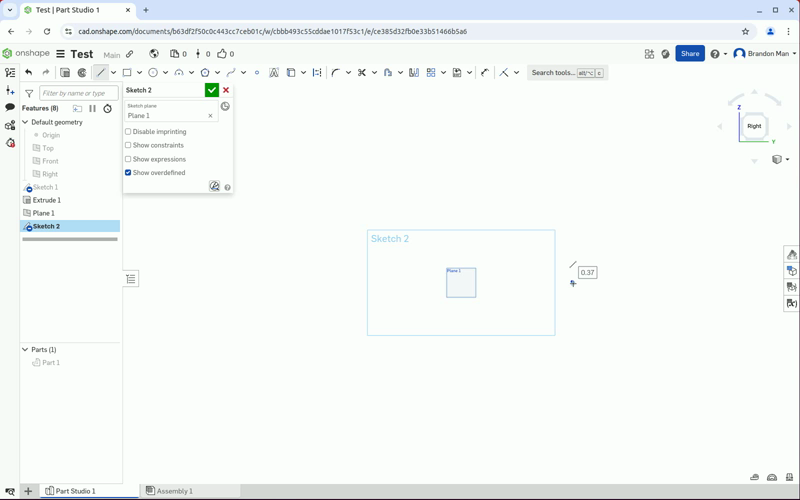
mouse_move(589, 283)
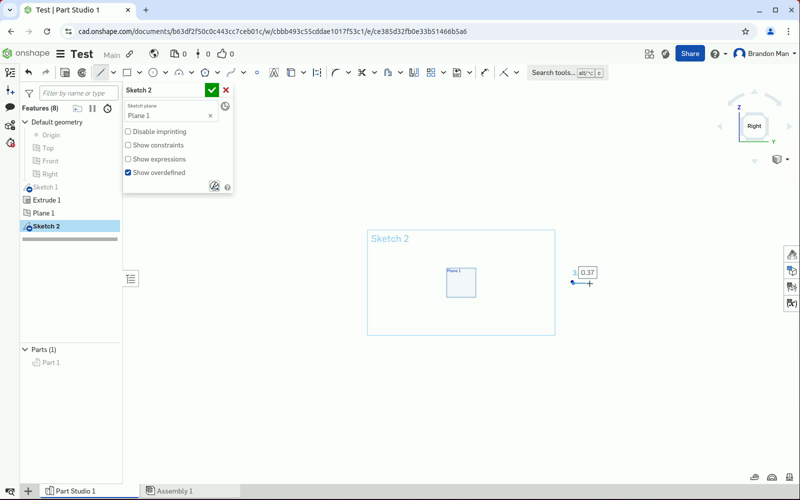
mouse_move(575, 283)
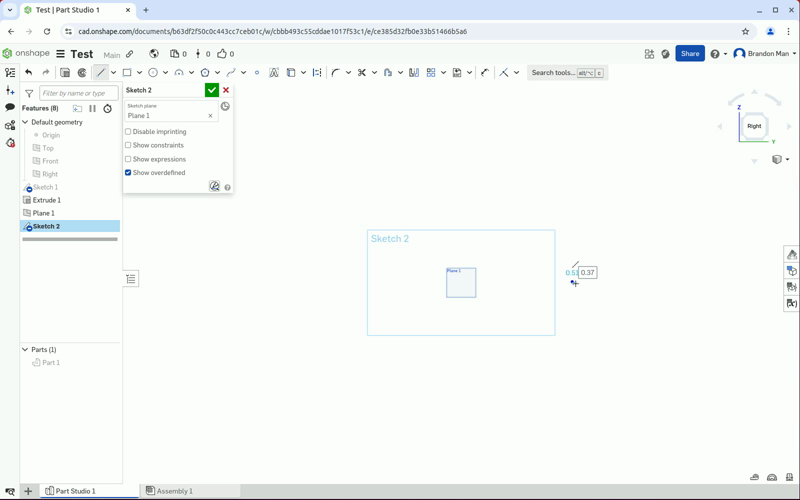
scroll(6)
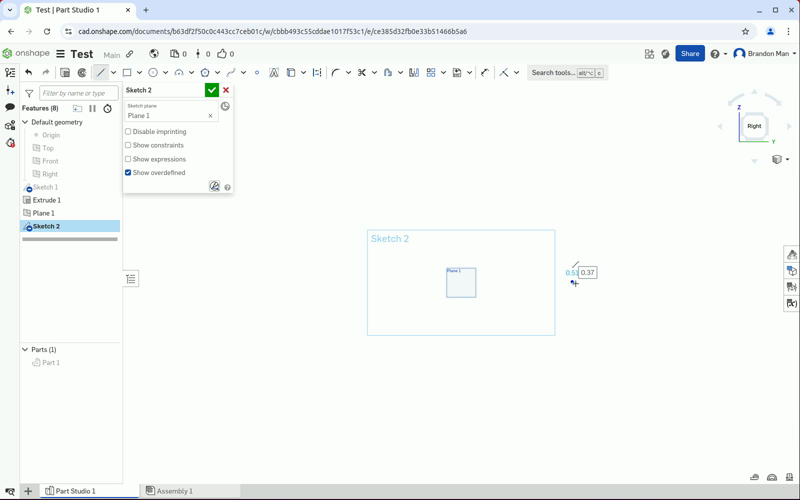
scroll(6)
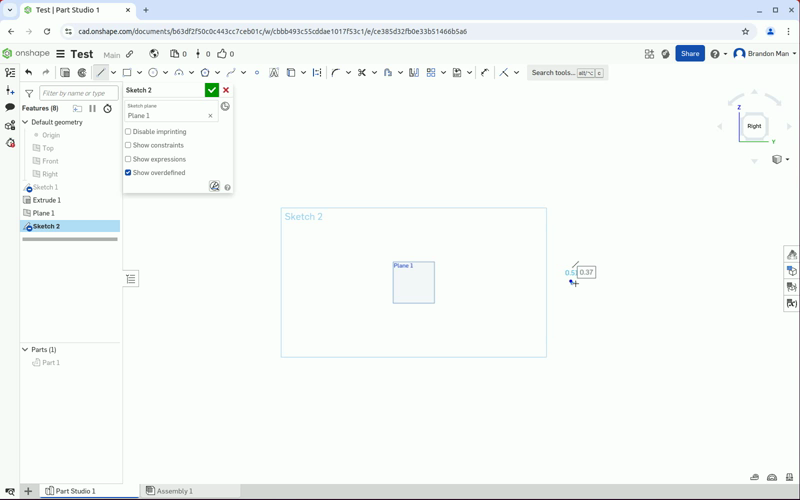
scroll(6)
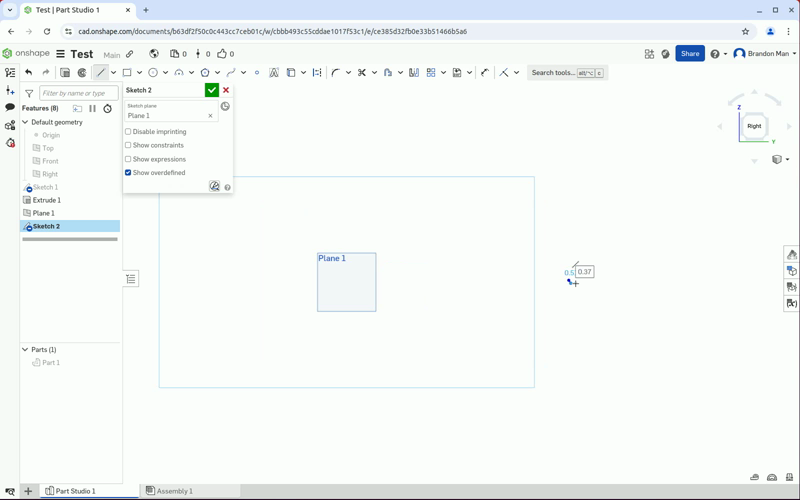
scroll(6)
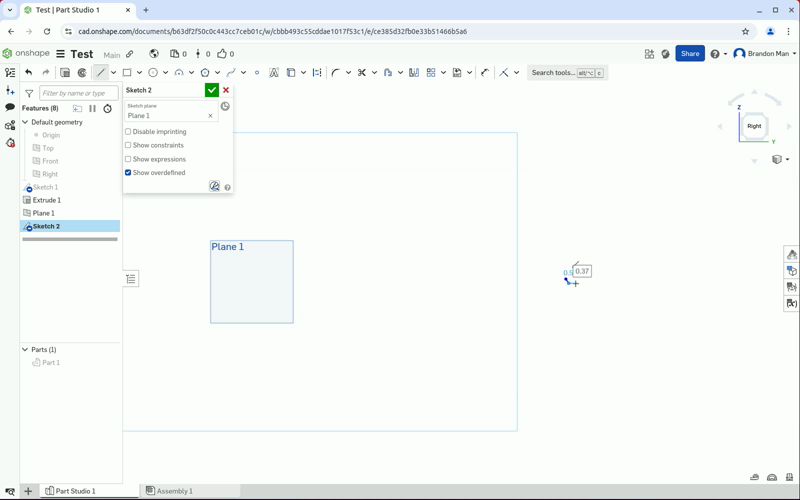
scroll(6)
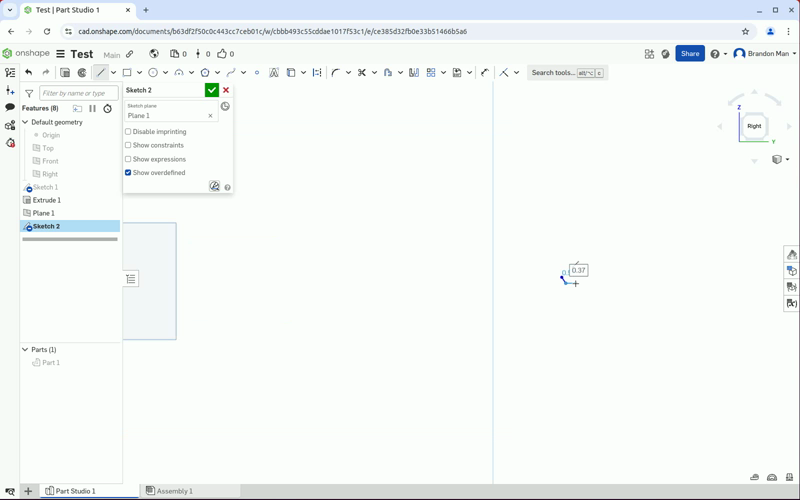
scroll(6)
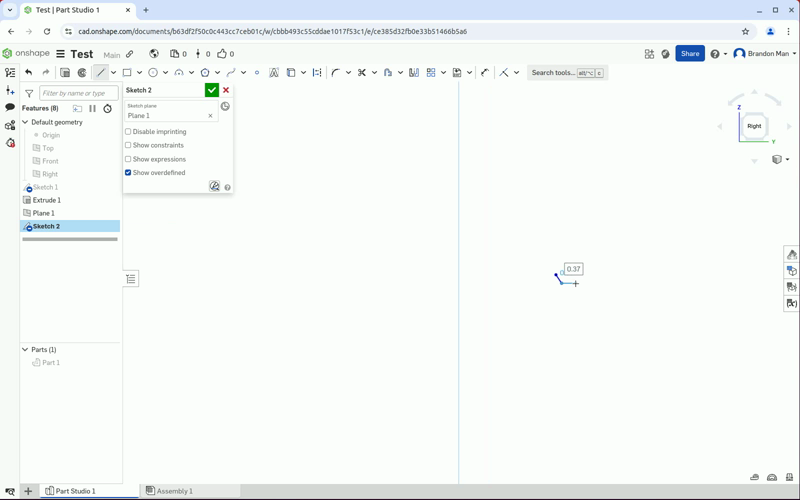
scroll(6)
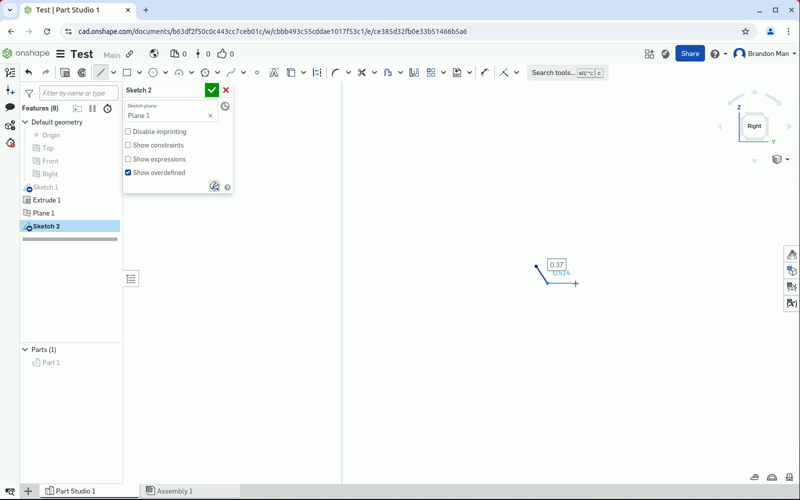
click(575, 283)
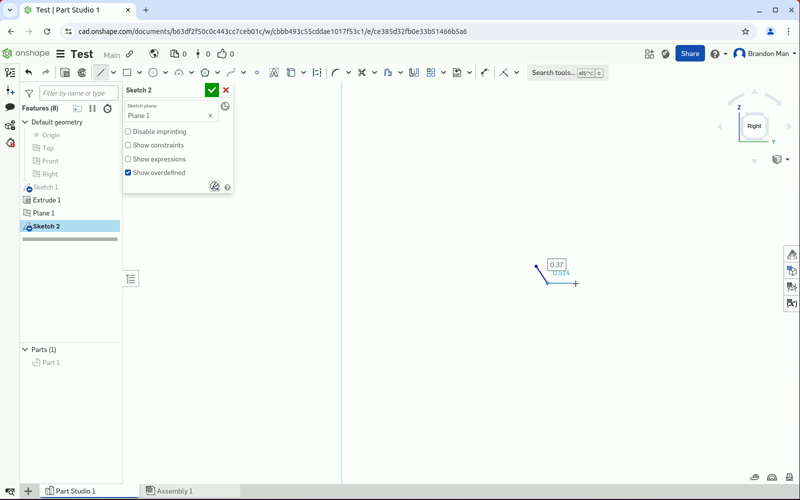
scroll(-6)
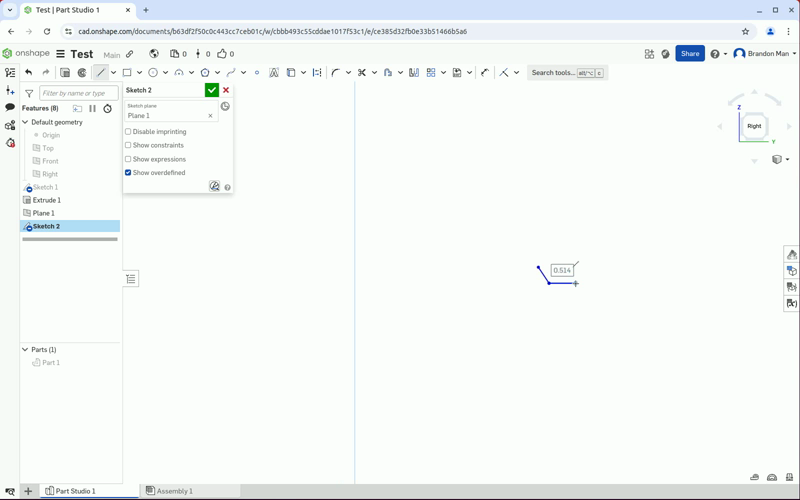
scroll(-6)
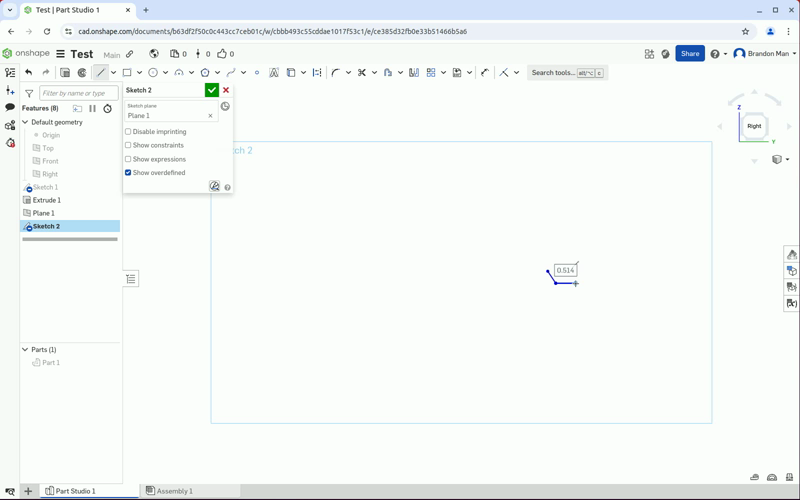
scroll(-6)
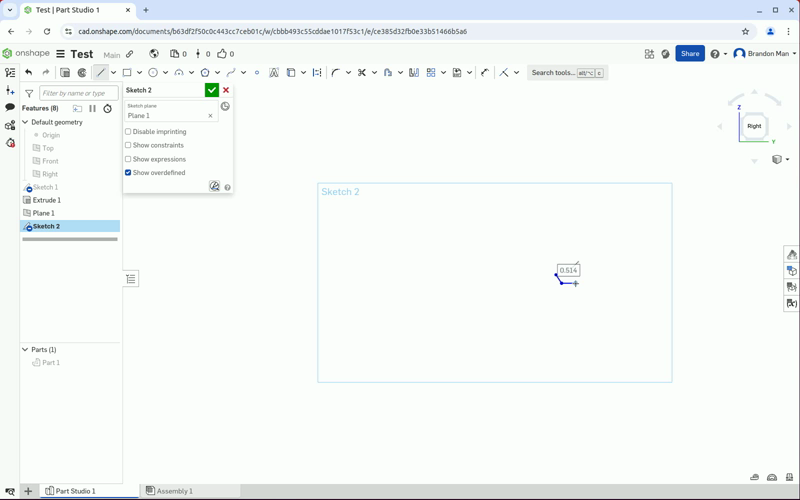
scroll(-6)
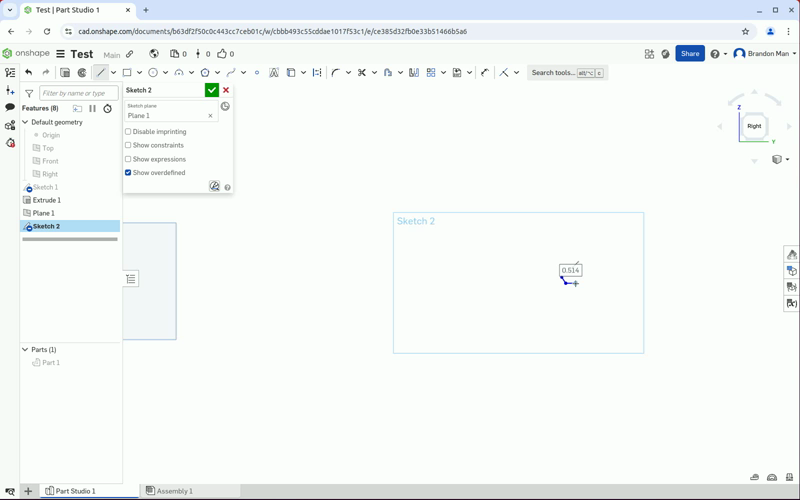
scroll(-6)
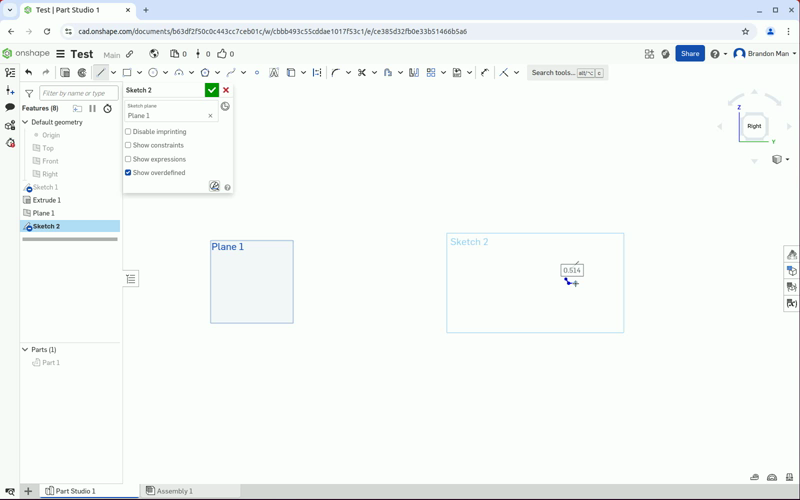
scroll(-6)
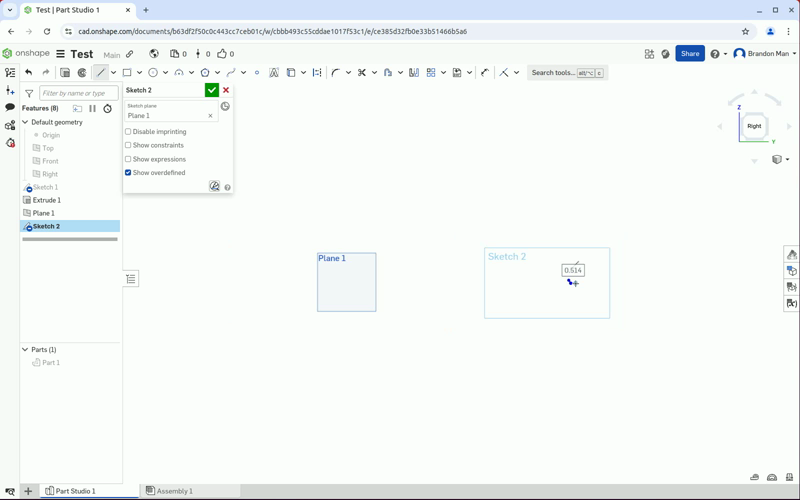
scroll(-6)
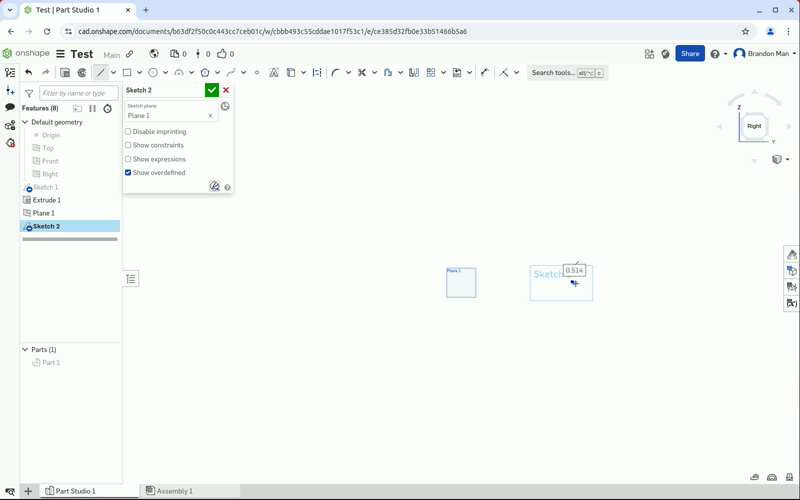
key_up(shift)
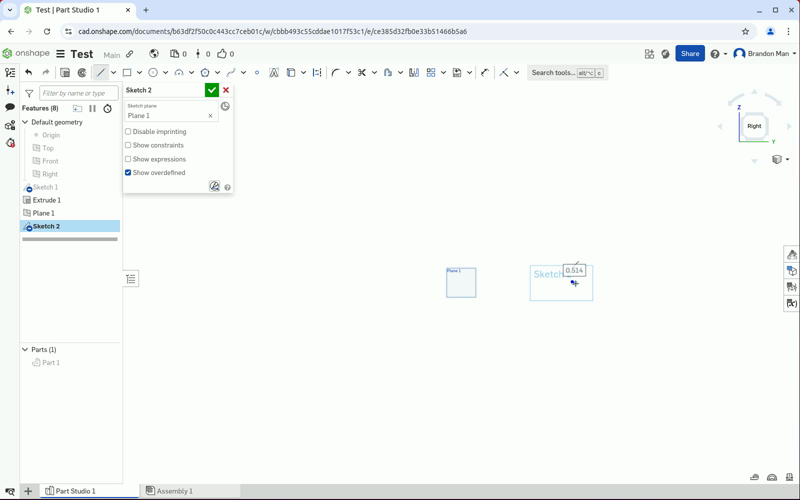
key_down(shift)
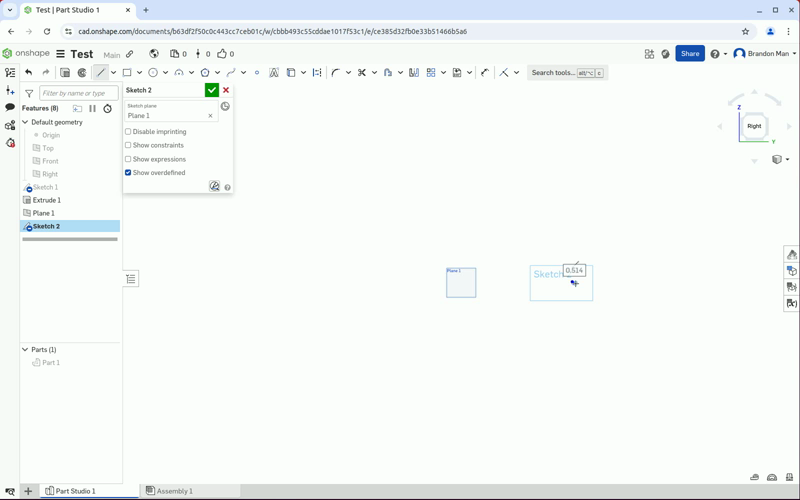
mouse_move(589, 283)
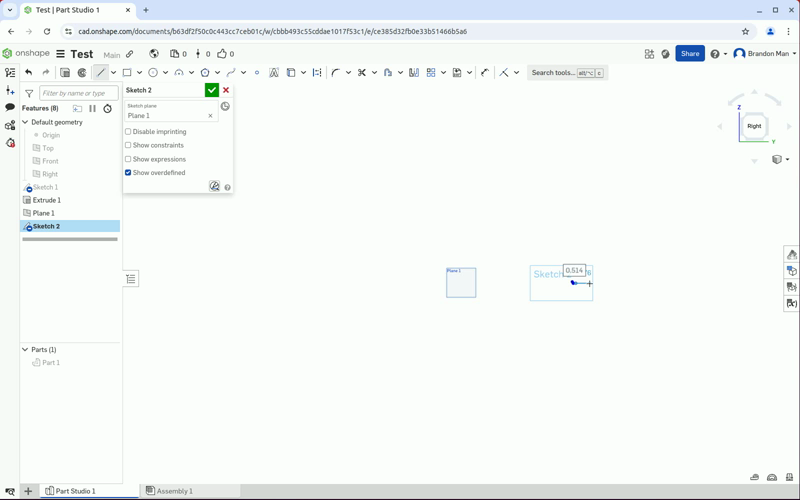
mouse_move(575, 281)
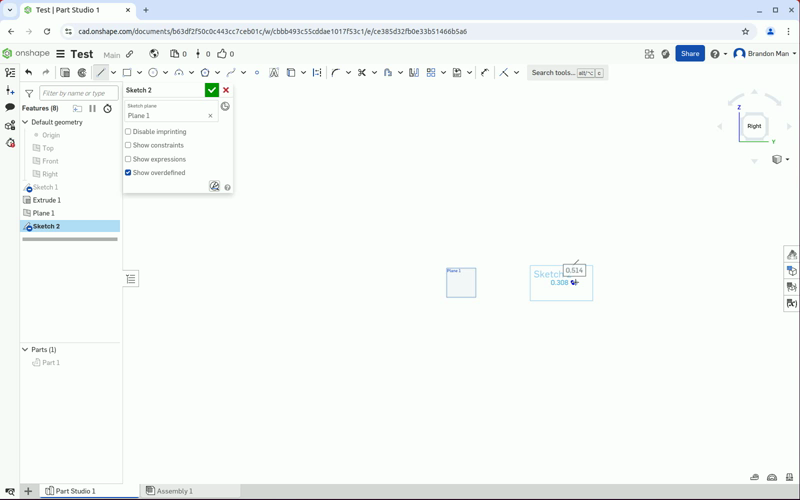
scroll(6)
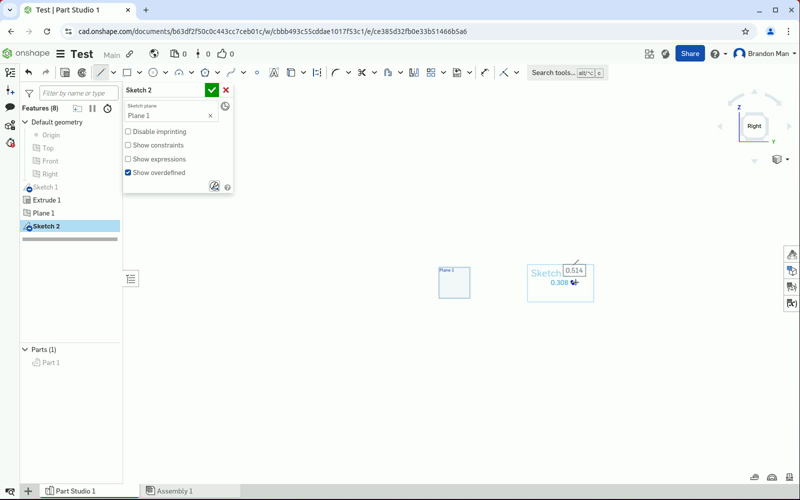
scroll(6)
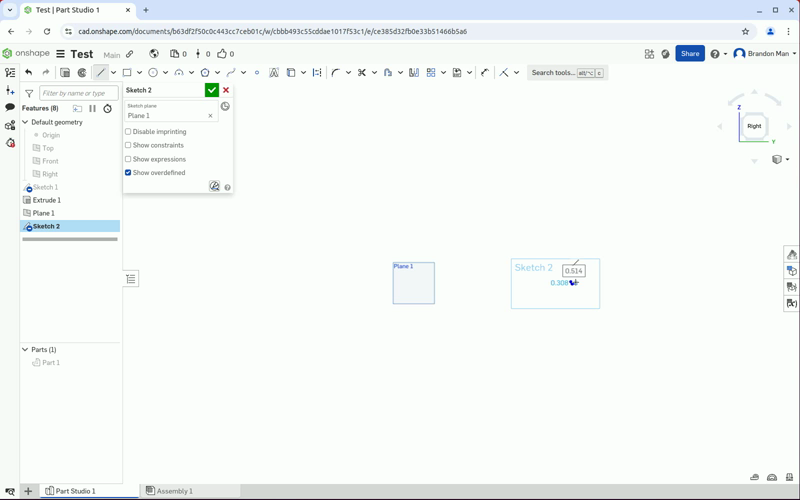
scroll(6)
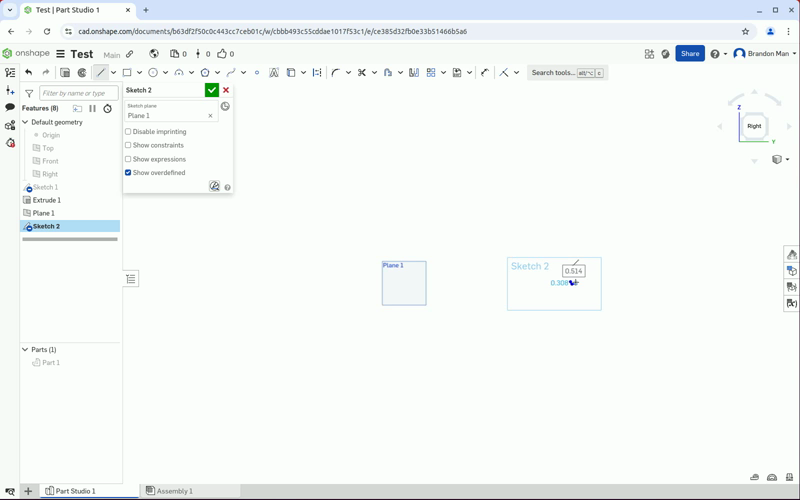
scroll(6)
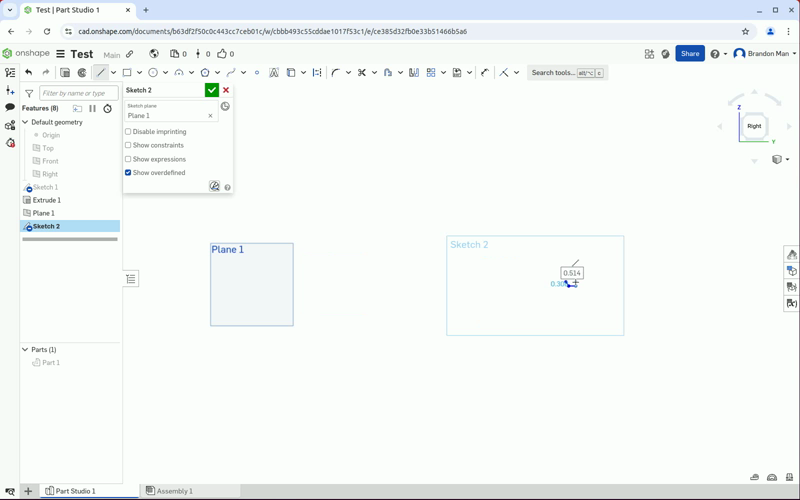
scroll(6)
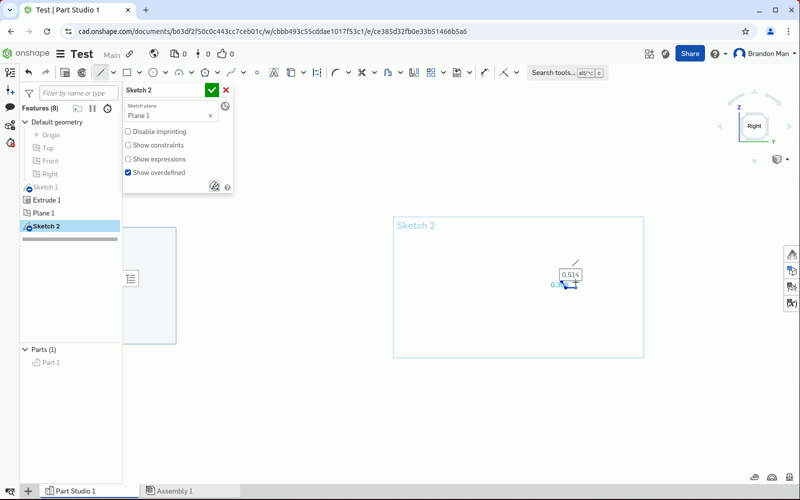
scroll(6)
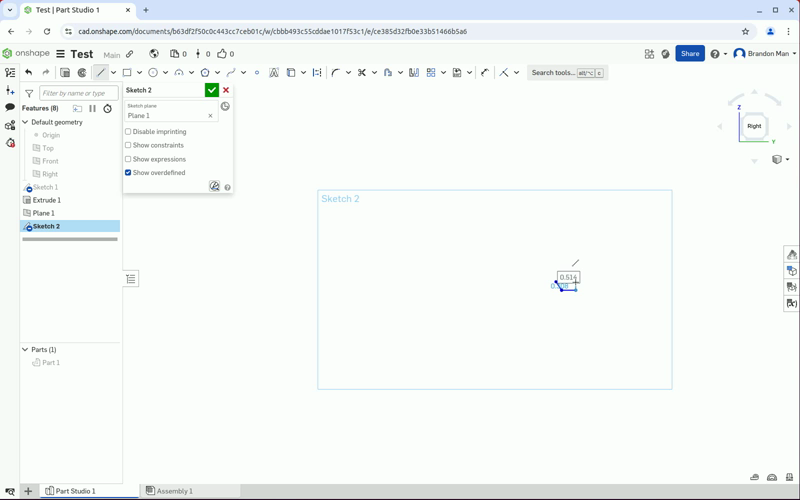
scroll(6)
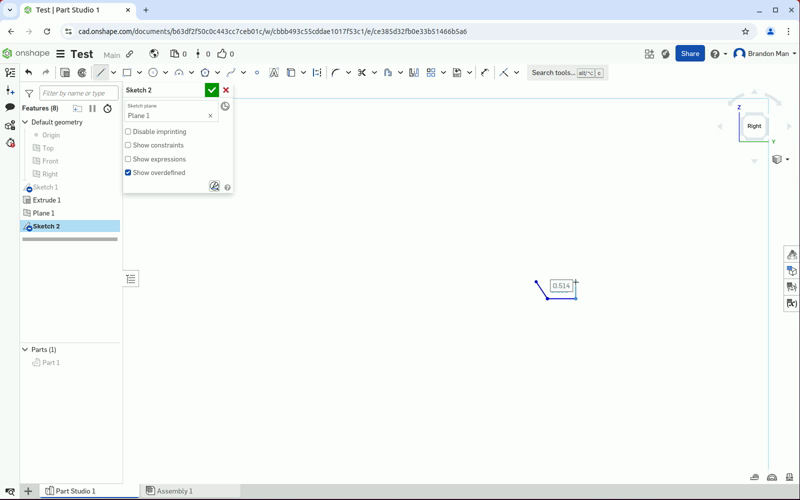
click(575, 281)
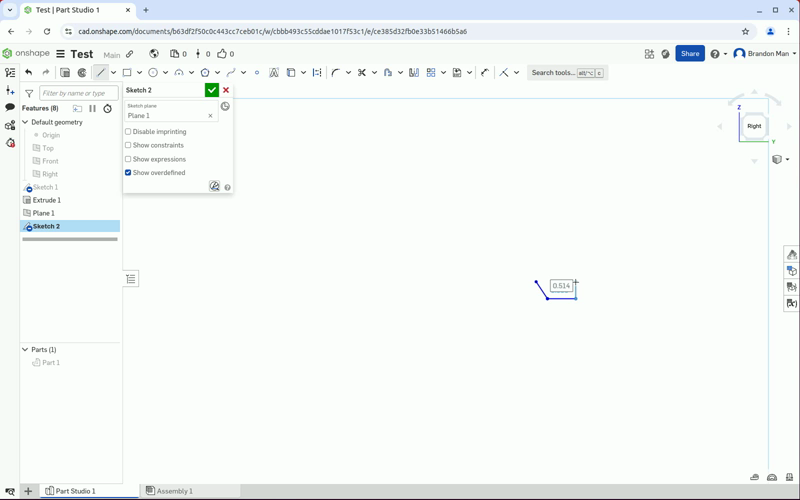
scroll(-6)
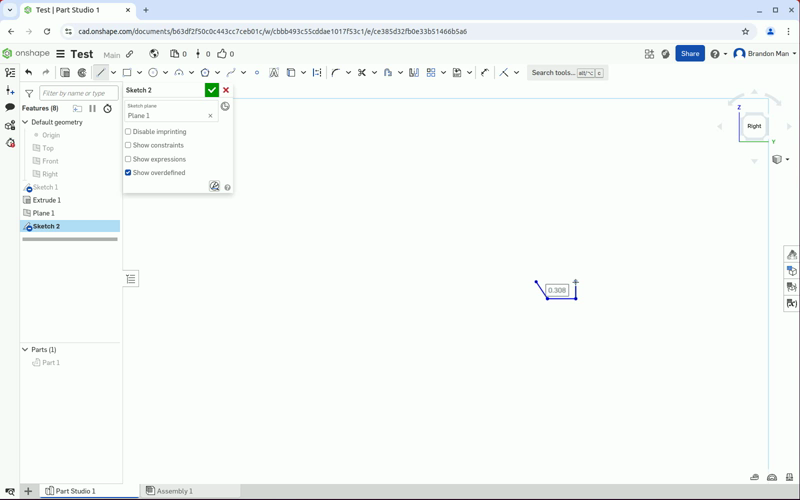
scroll(-6)
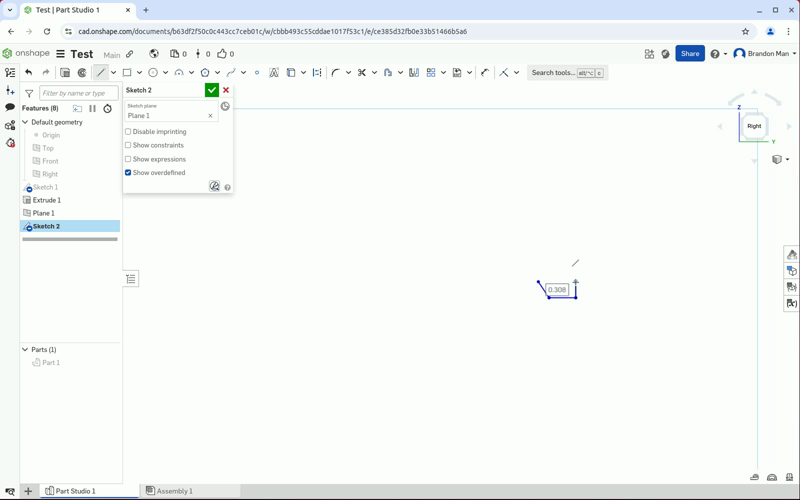
scroll(-6)
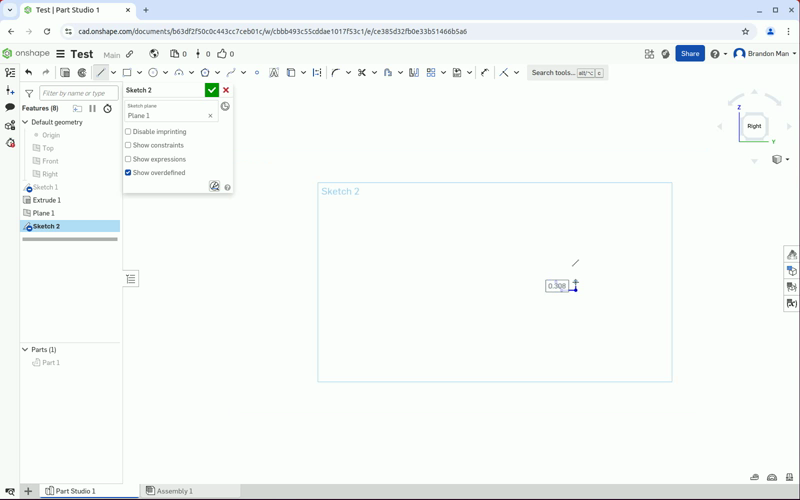
scroll(-6)
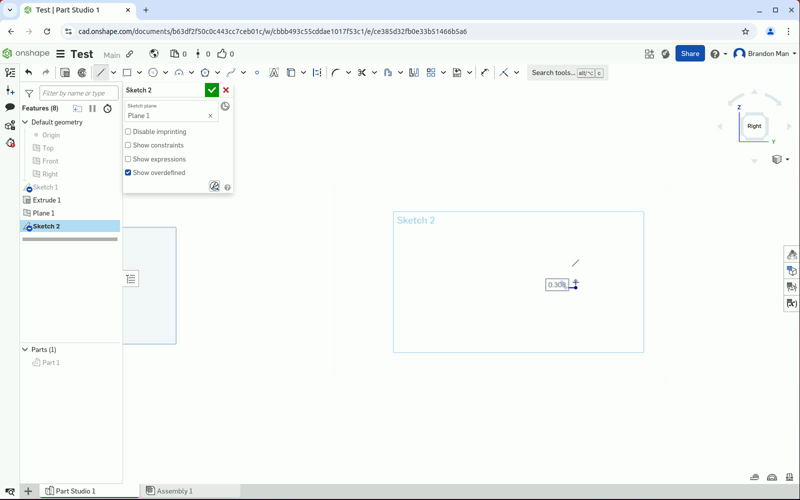
scroll(-6)
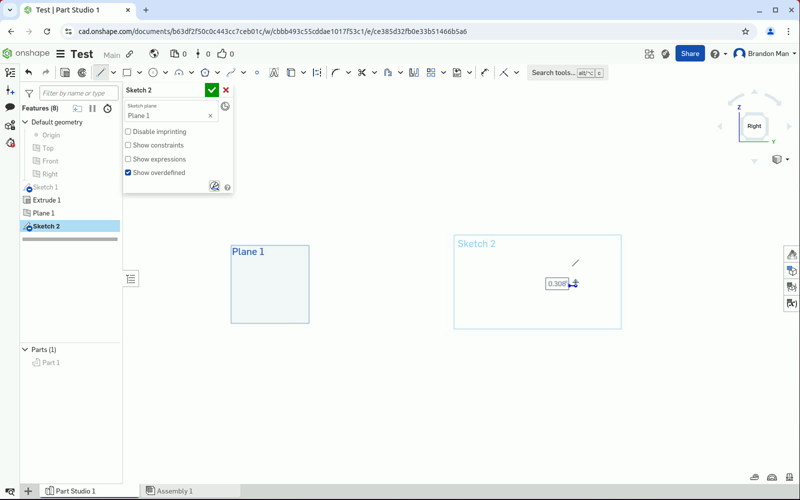
scroll(-6)
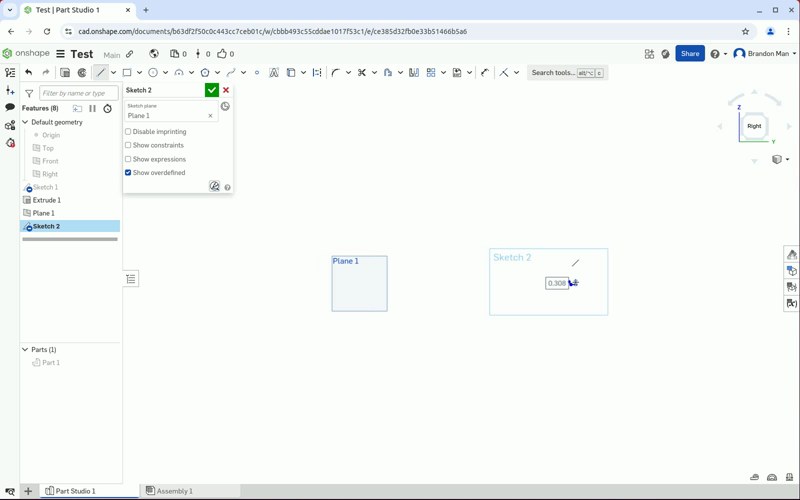
scroll(-6)
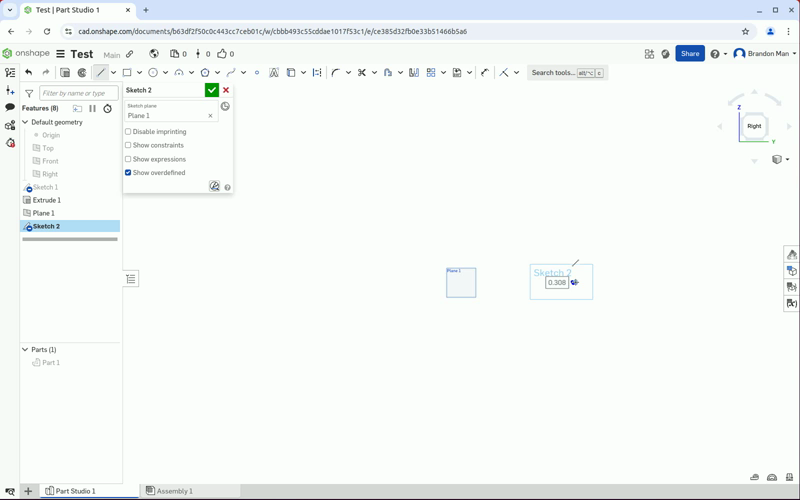
key_up(shift)
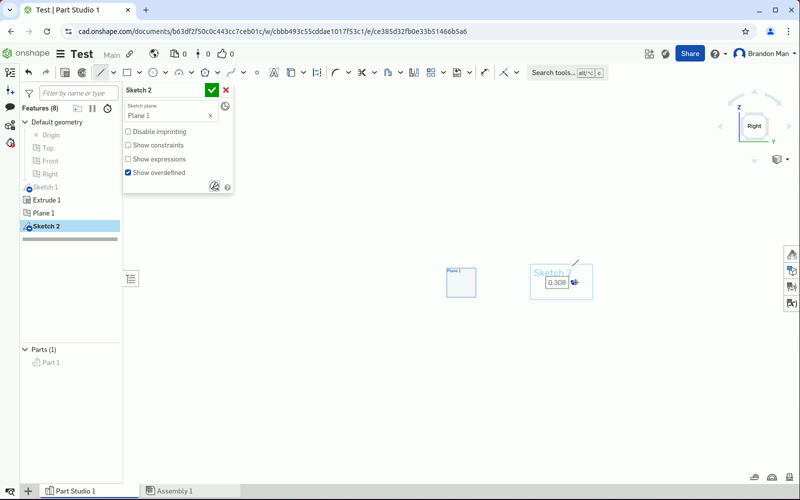
mouse_move(589, 281)
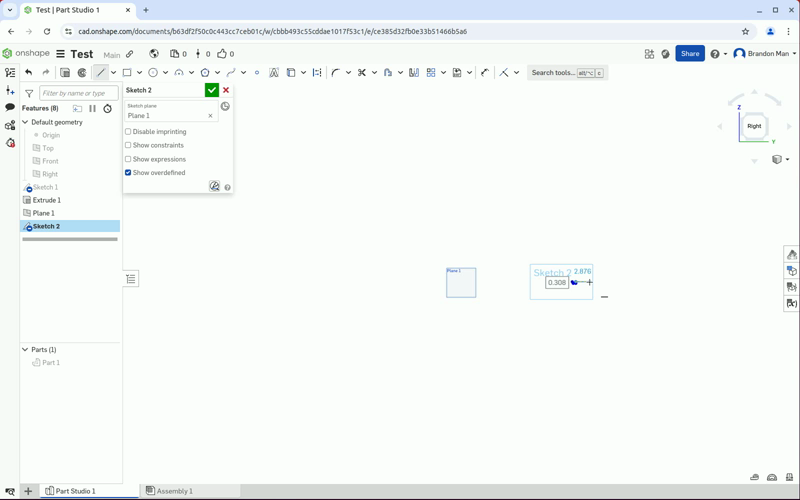
key_down(shift)
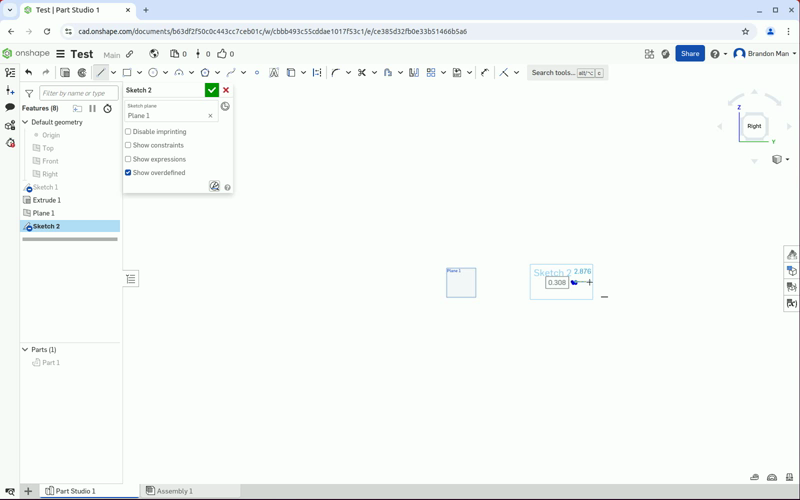
mouse_move(572, 281)
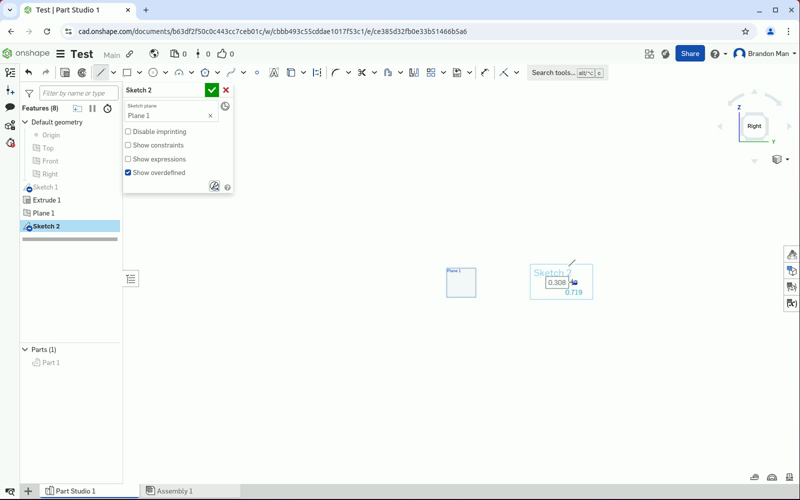
scroll(6)
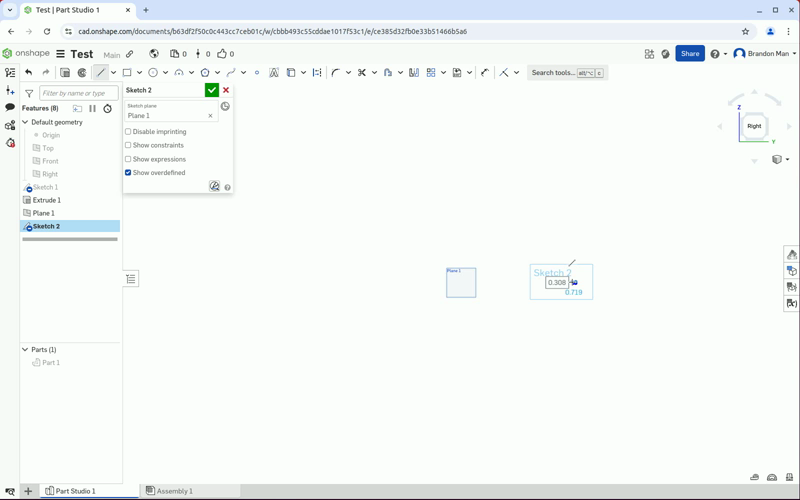
scroll(6)
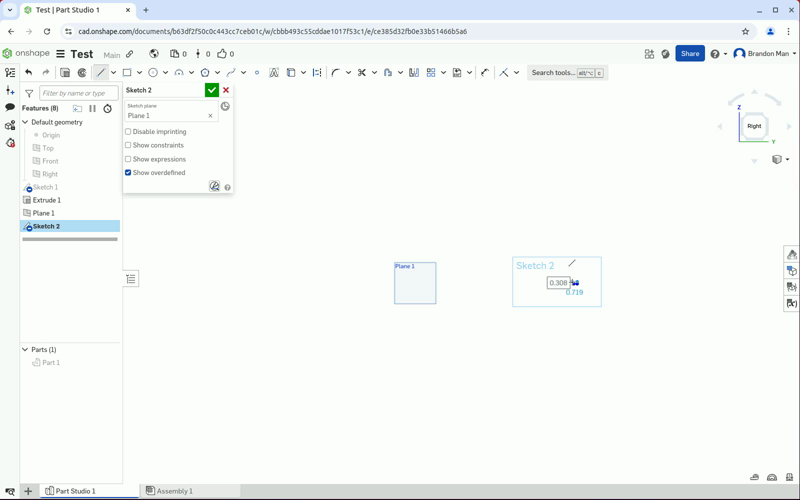
scroll(6)
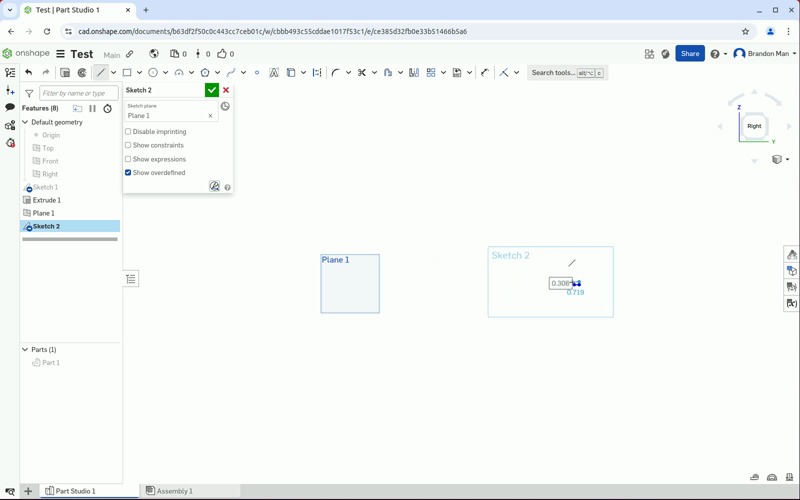
scroll(6)
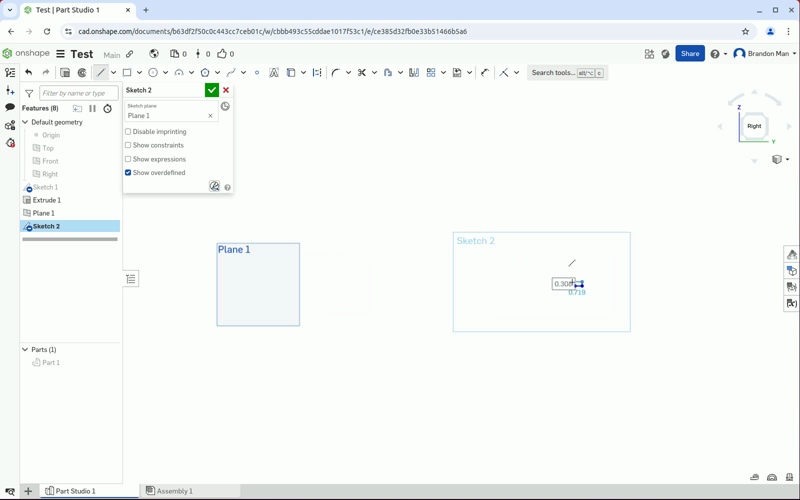
scroll(6)
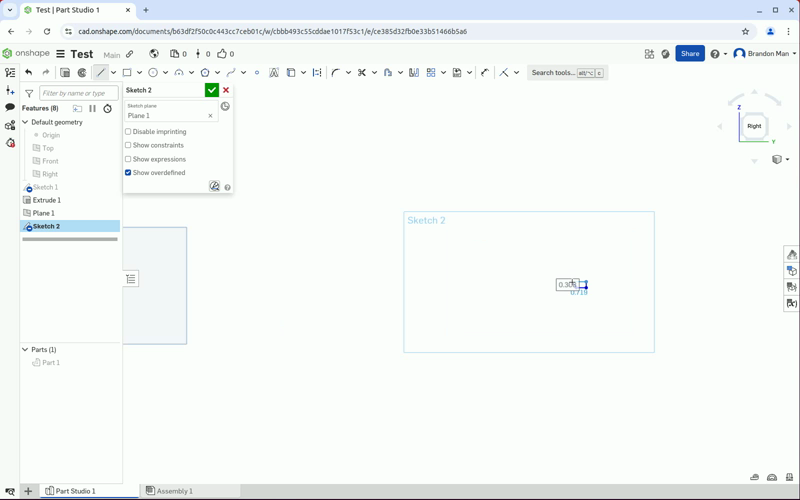
scroll(6)
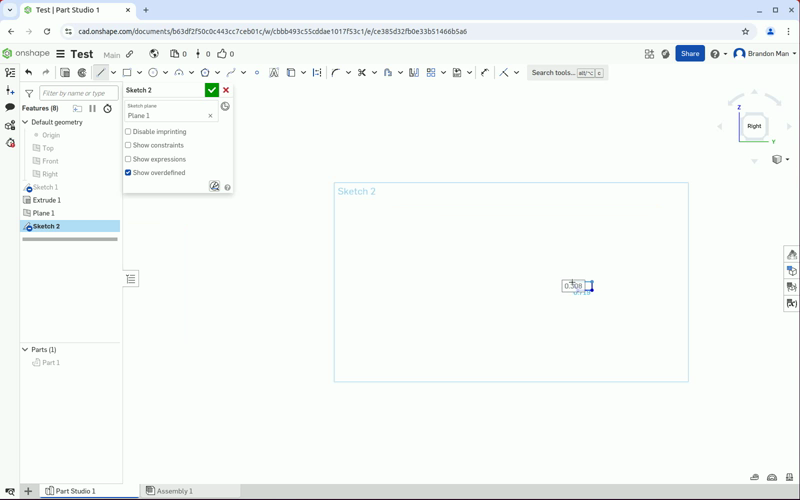
scroll(6)
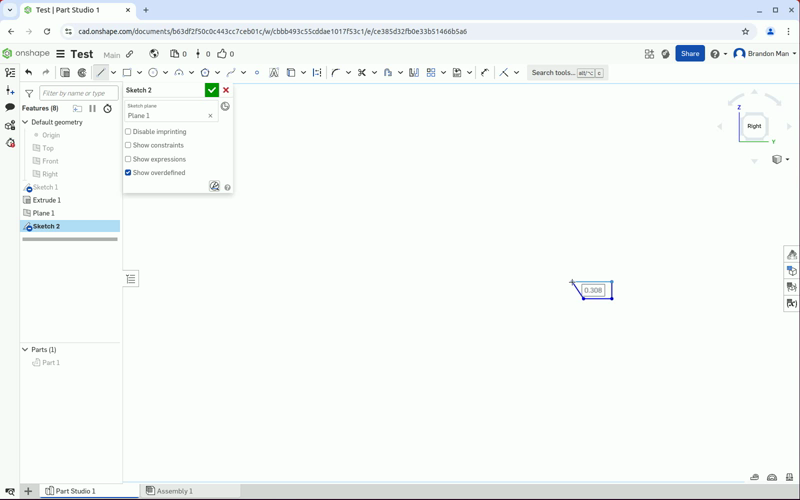
key_up(shift)
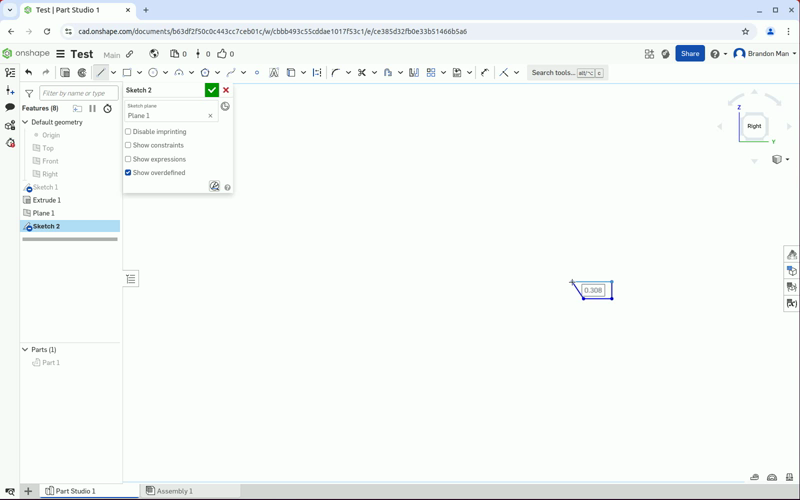
click(572, 281)
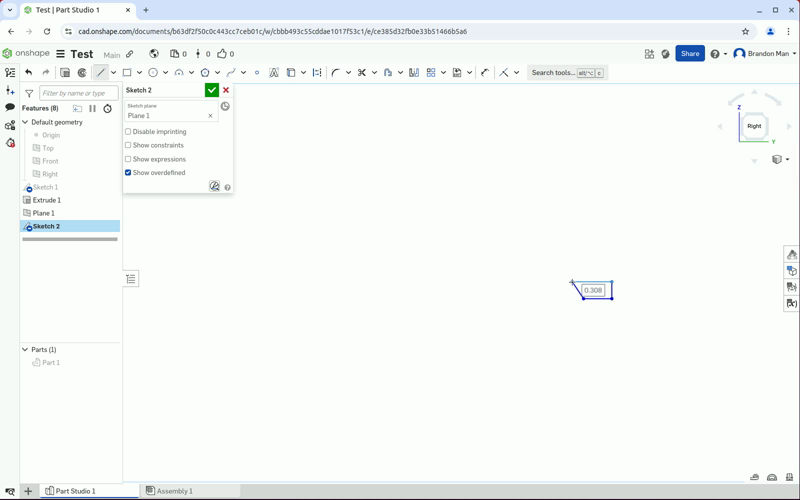
scroll(-6)
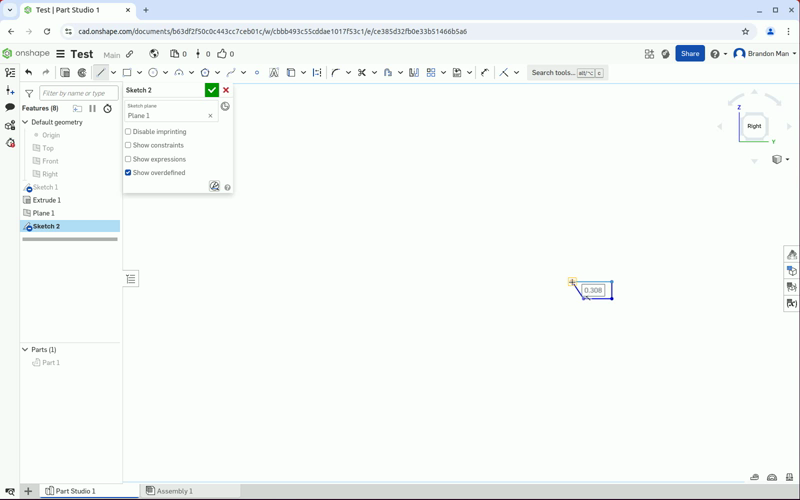
scroll(-6)
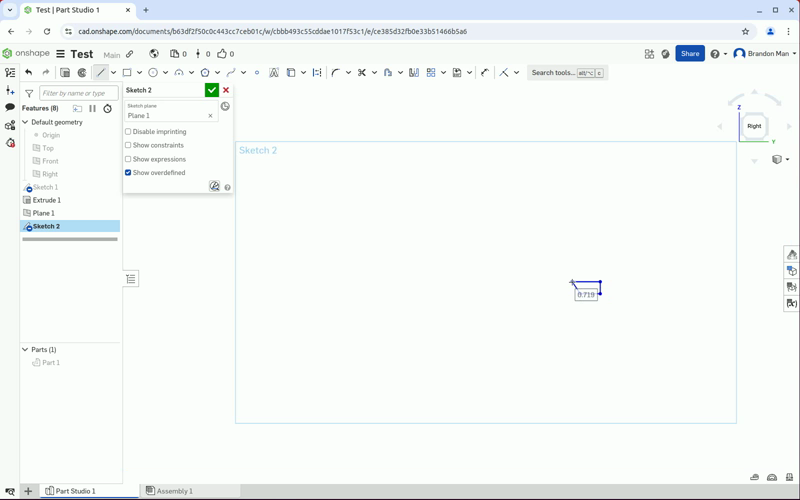
scroll(-6)
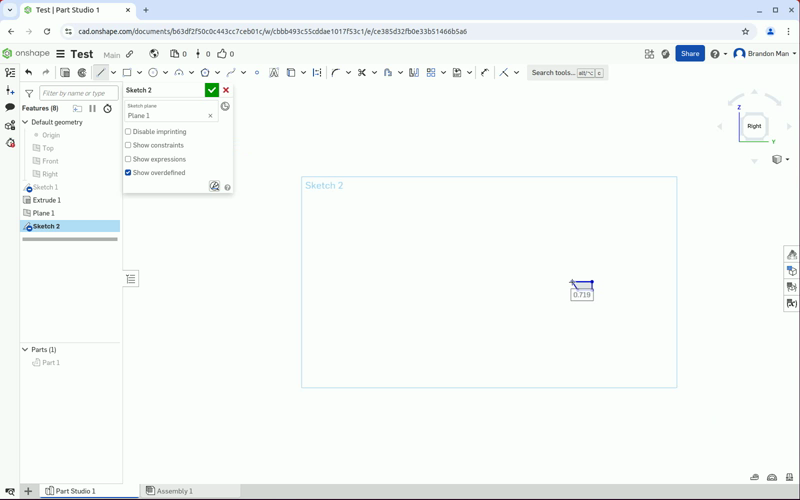
scroll(-6)
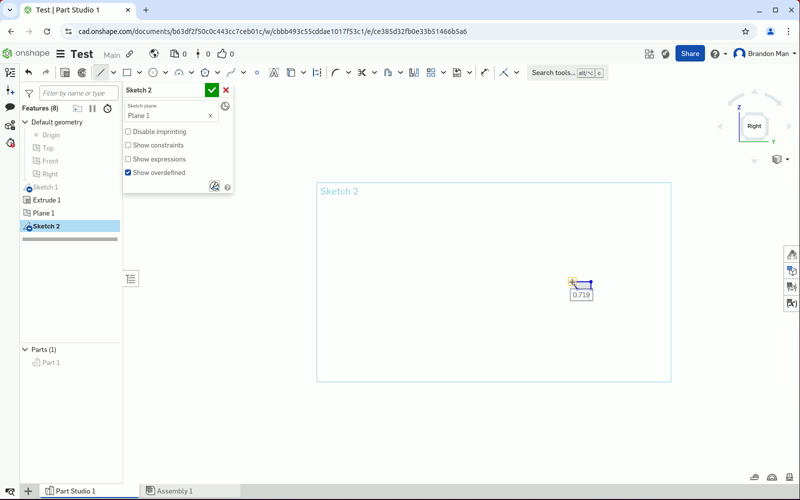
scroll(-6)
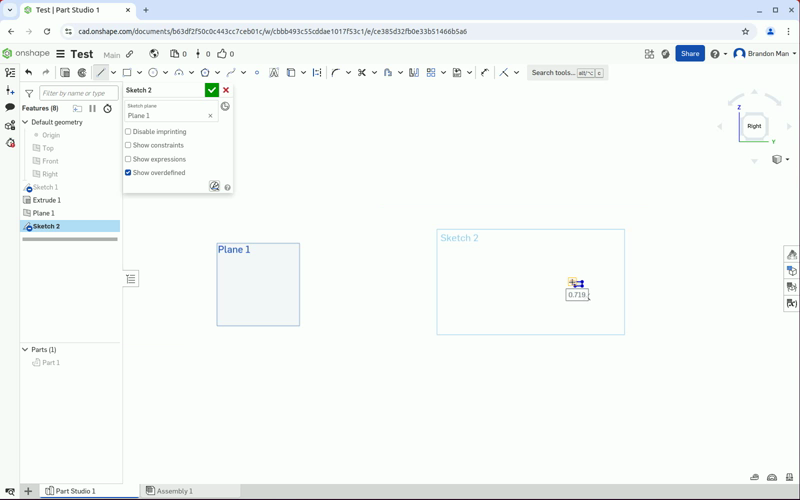
scroll(-6)
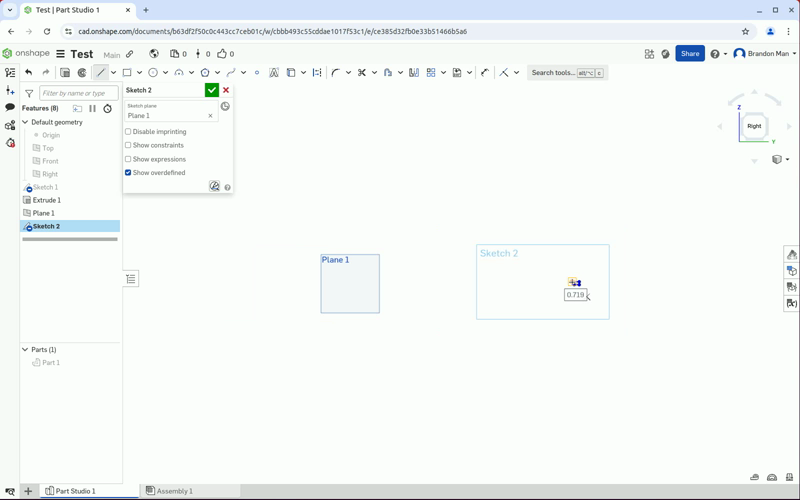
scroll(-6)
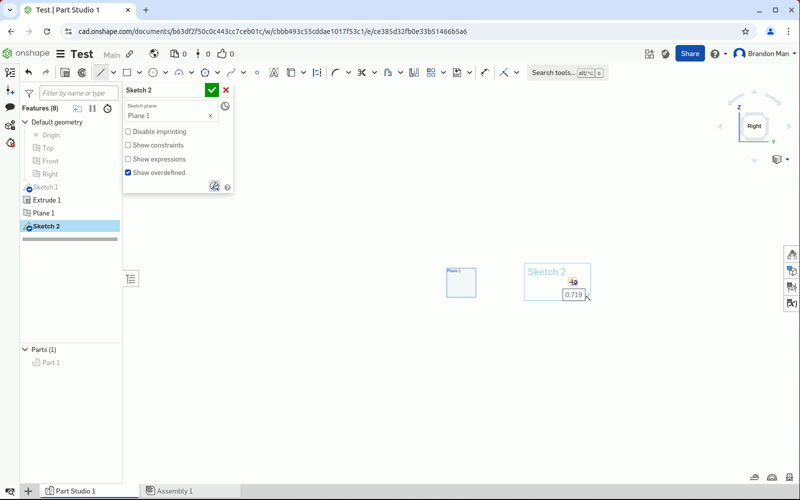
key(esc)
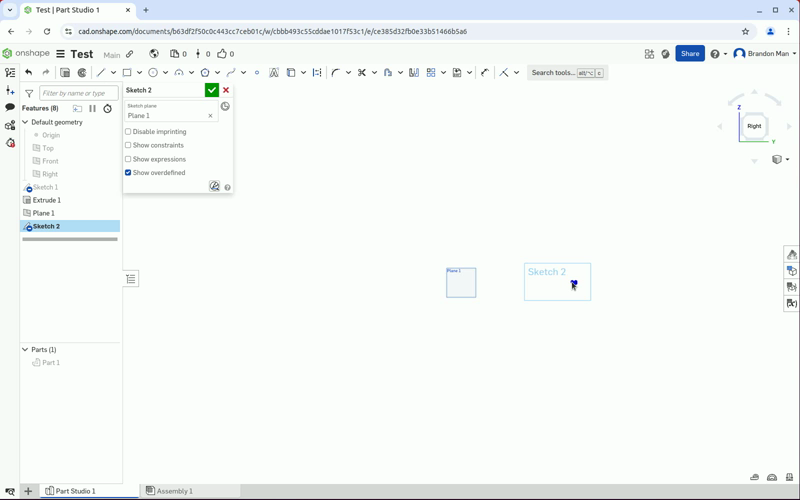
mouse_move(573, 282)
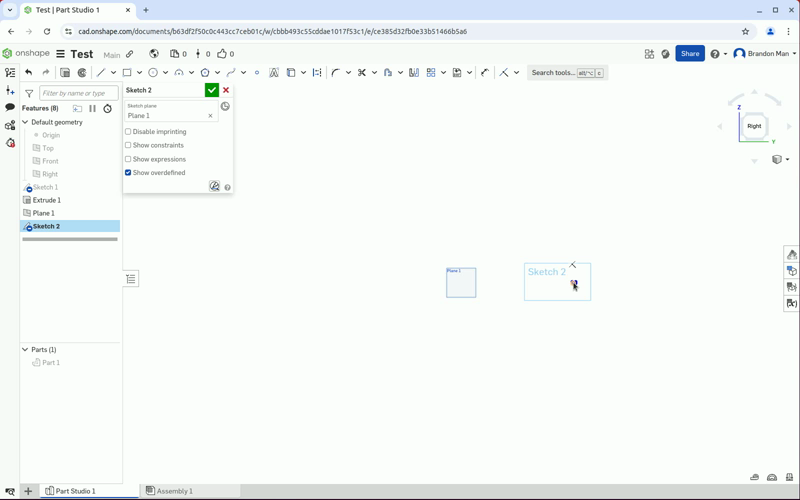
scroll(6)
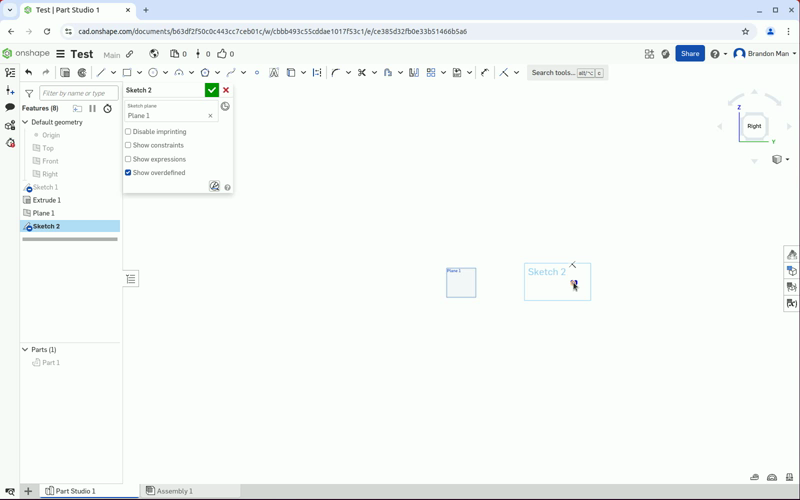
scroll(6)
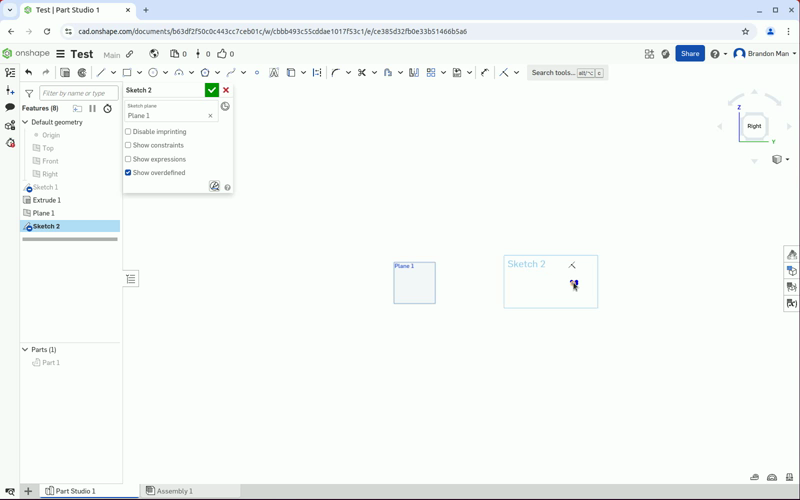
scroll(6)
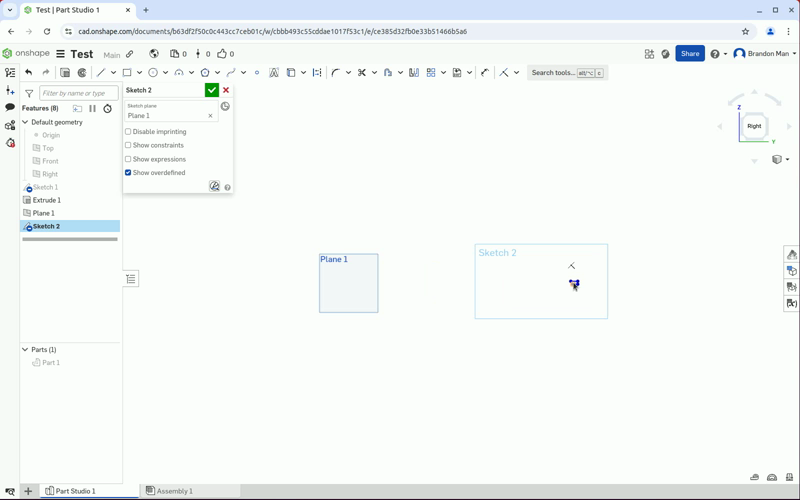
scroll(6)
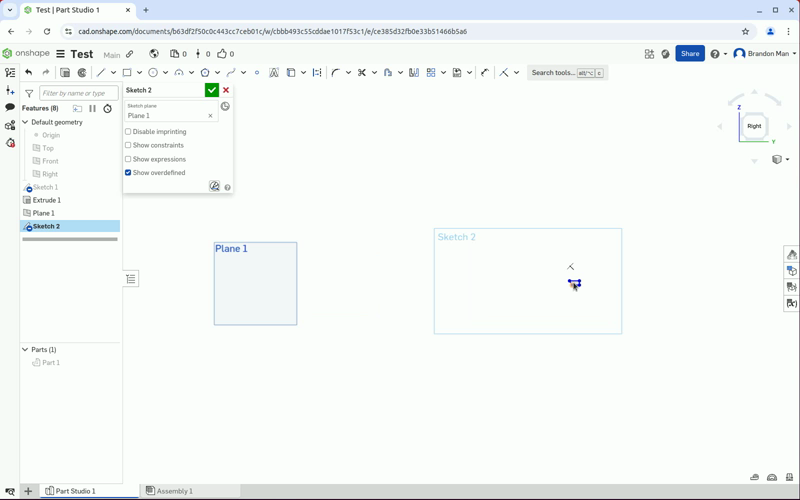
scroll(6)
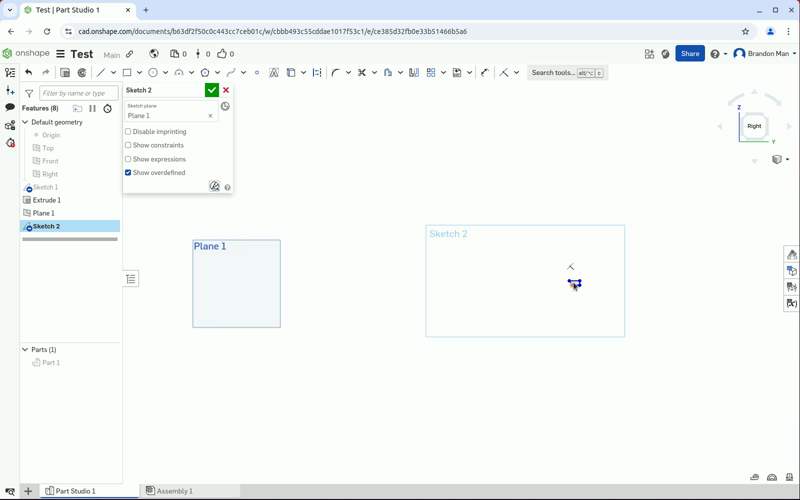
scroll(6)
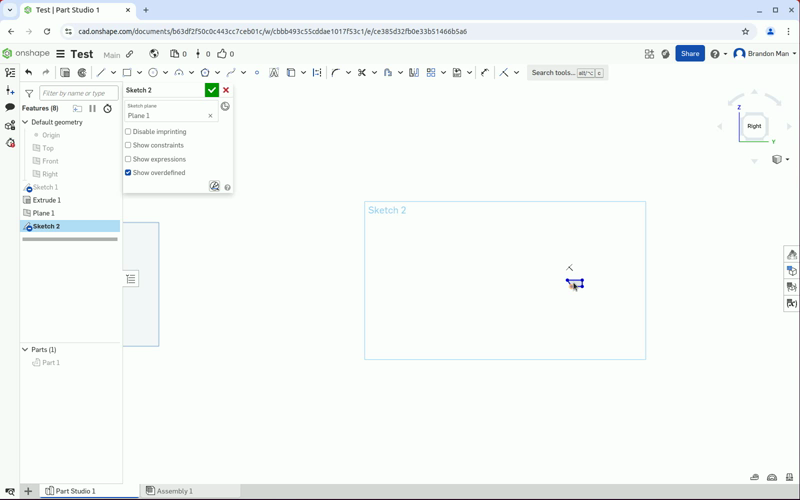
scroll(6)
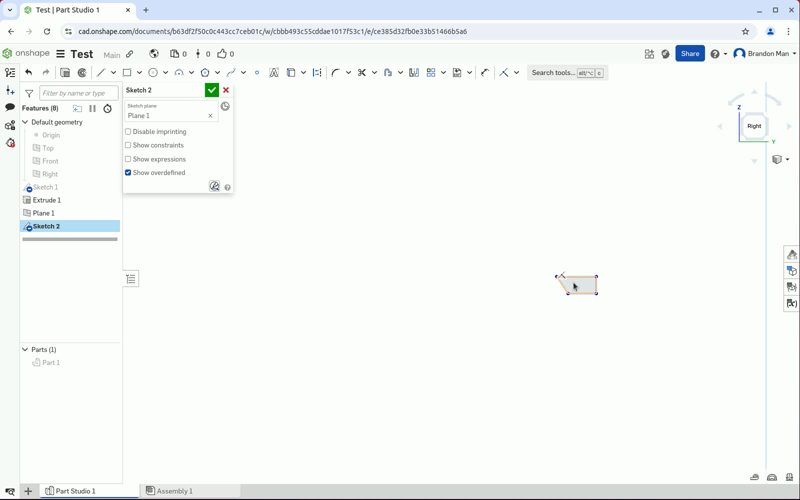
click(573, 282)
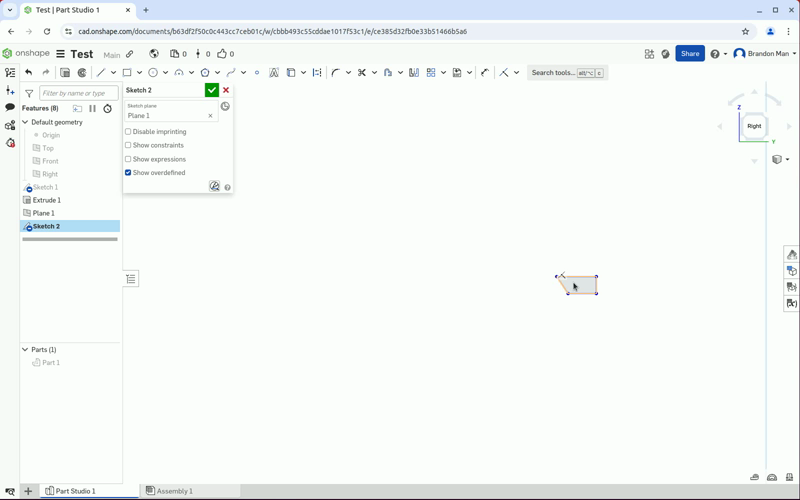
scroll(-6)
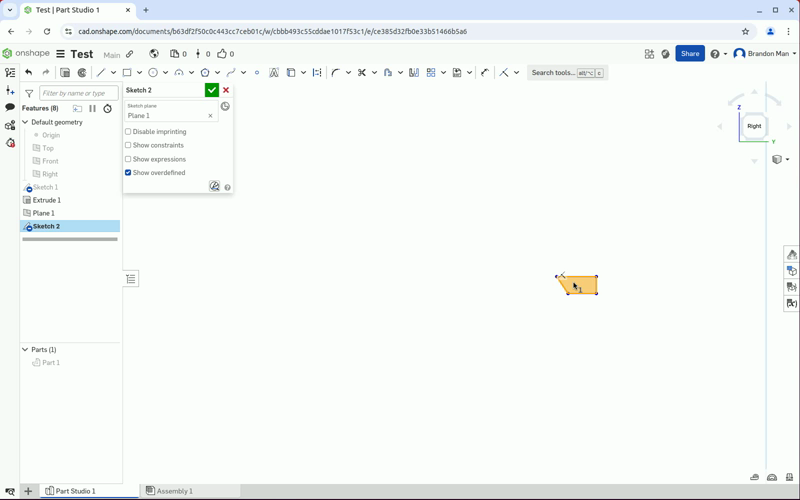
scroll(-6)
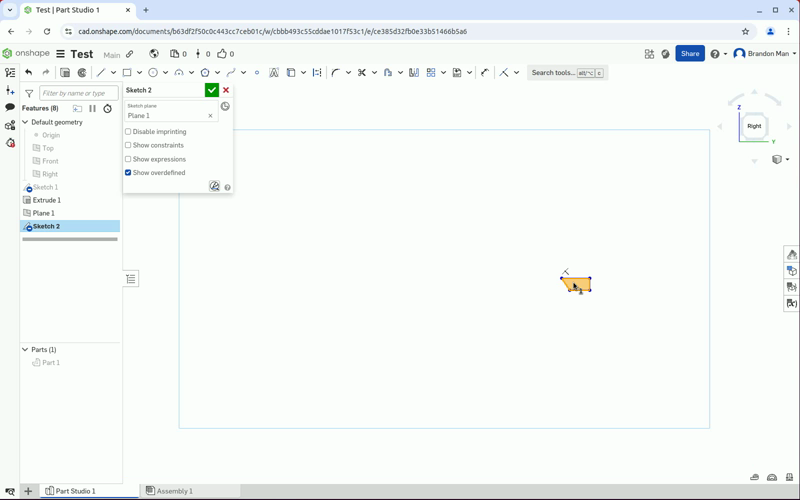
scroll(-6)
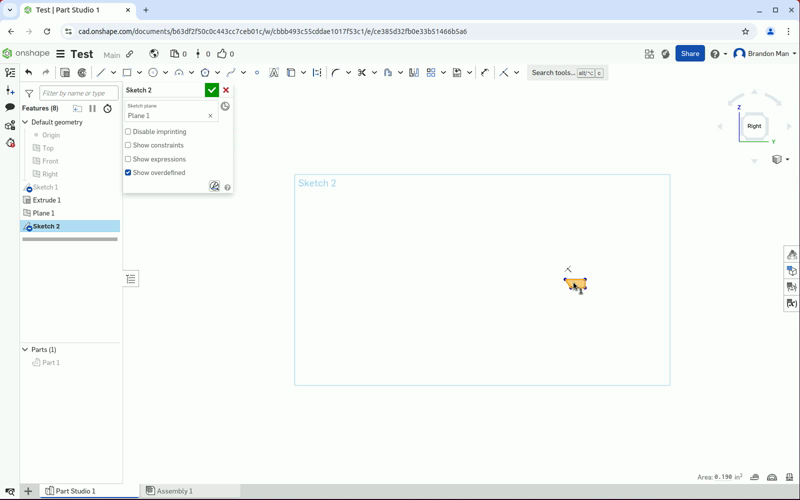
scroll(-6)
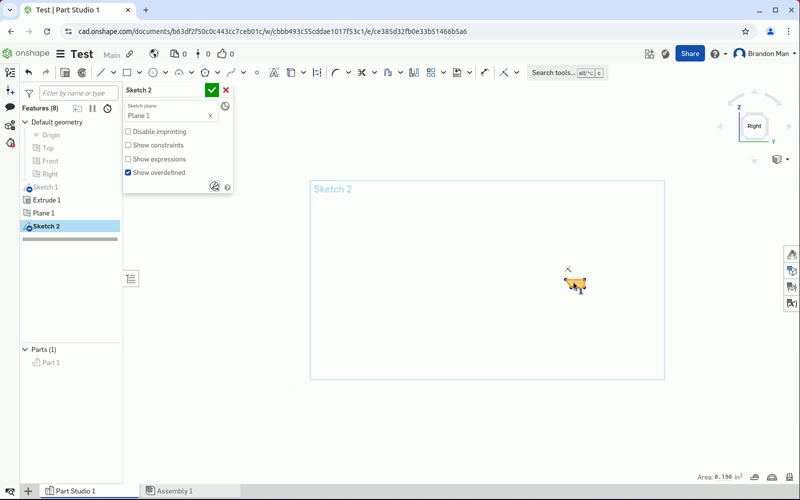
scroll(-6)
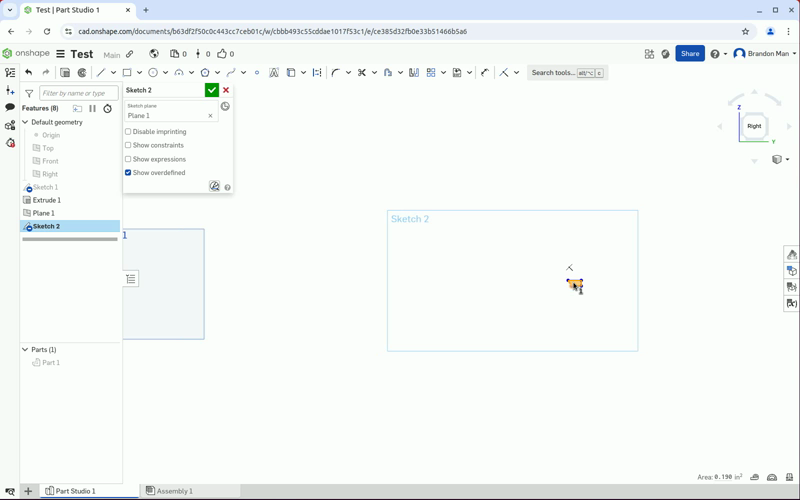
scroll(-6)
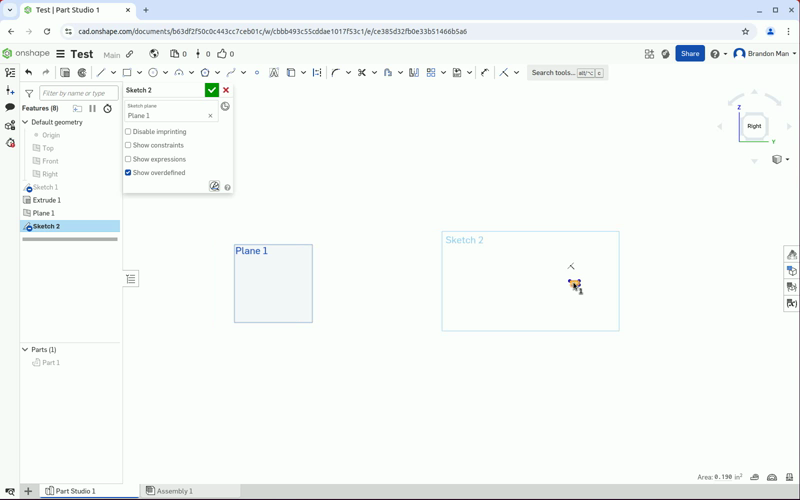
scroll(-6)
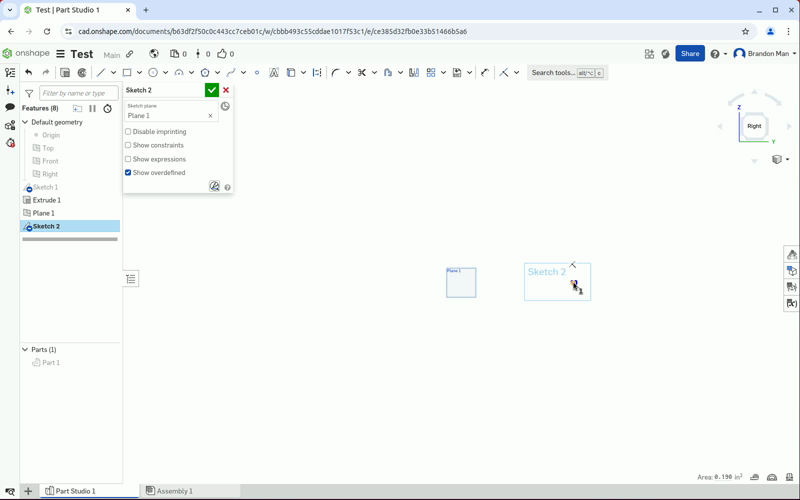
mouse_move(73, 352)
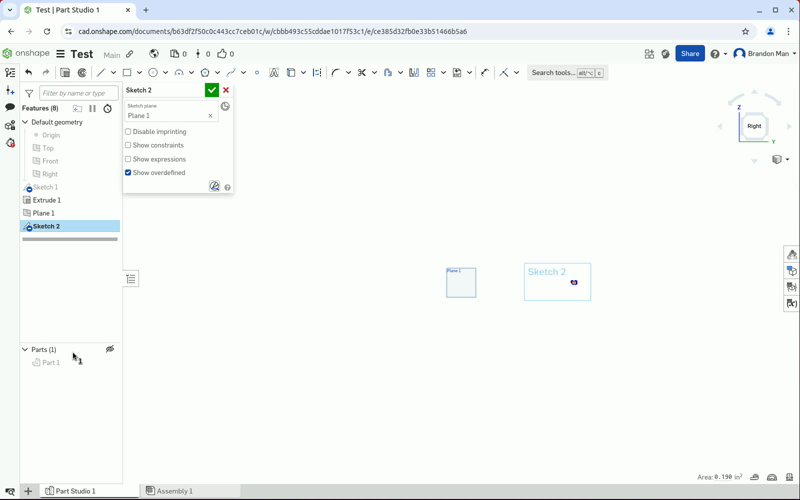
key(shift+y)
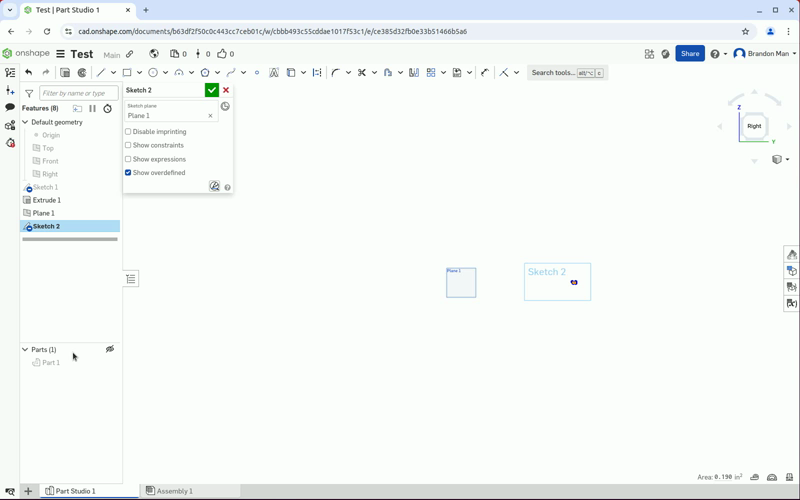
key(shift+e)
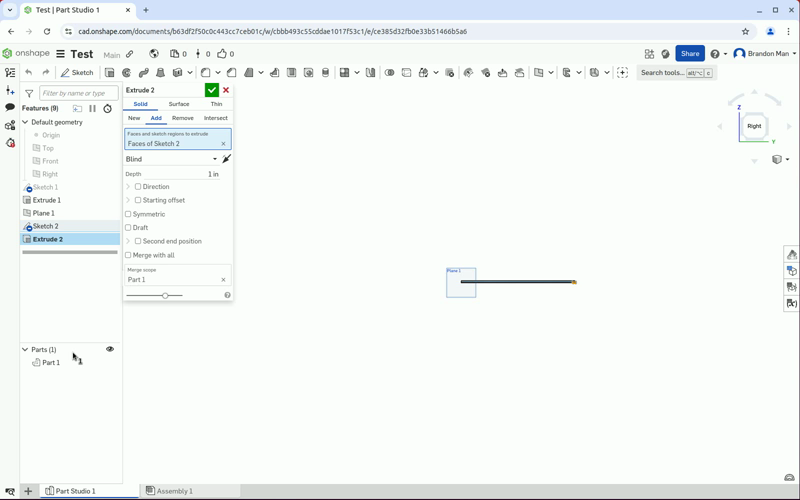
mouse_move(143, 106)
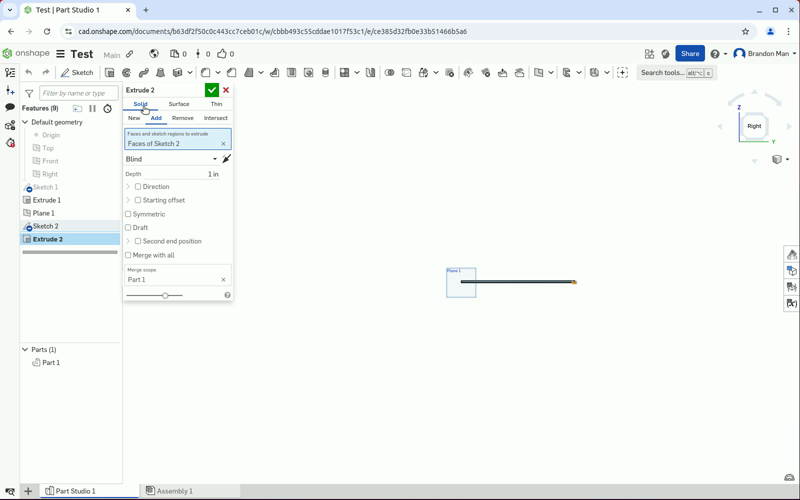
click(143, 106)
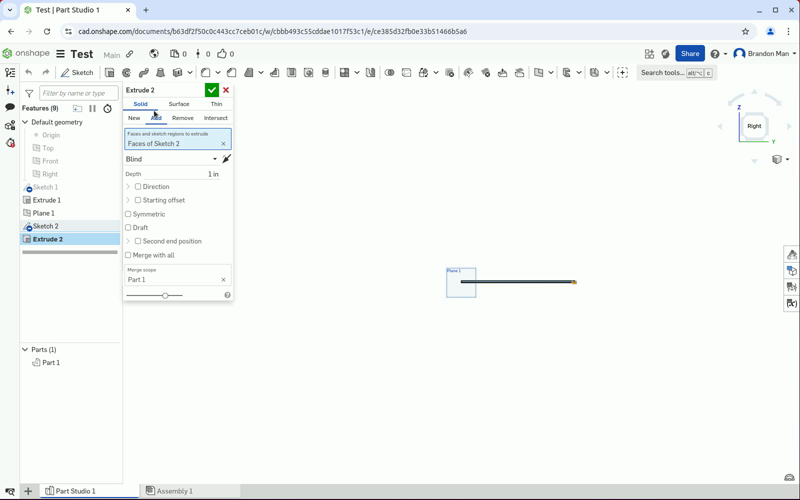
mouse_move(186, 120)
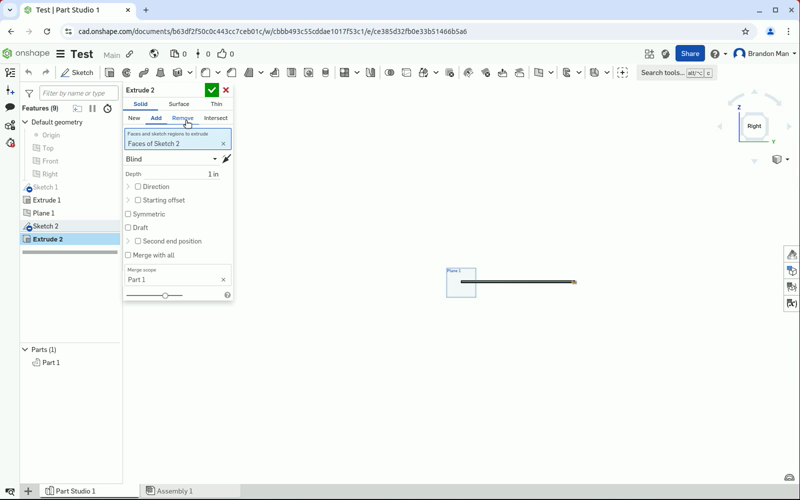
click(186, 120)
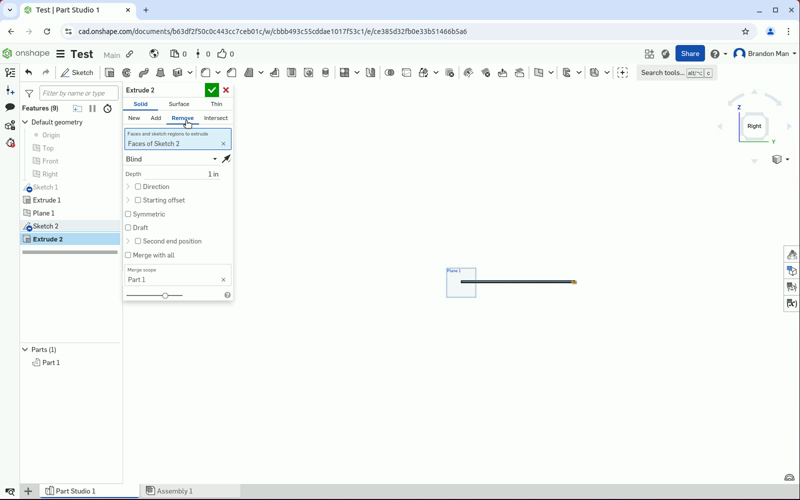
key(tab, 4)
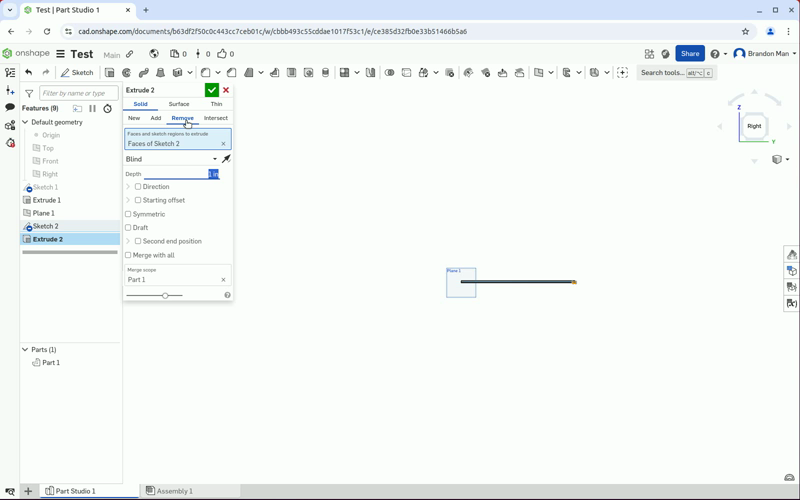
text(34.18)
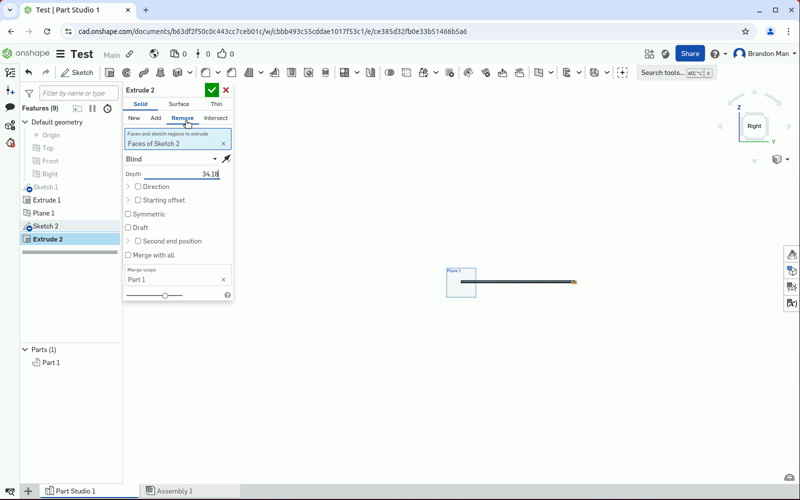
key(tab, 3)
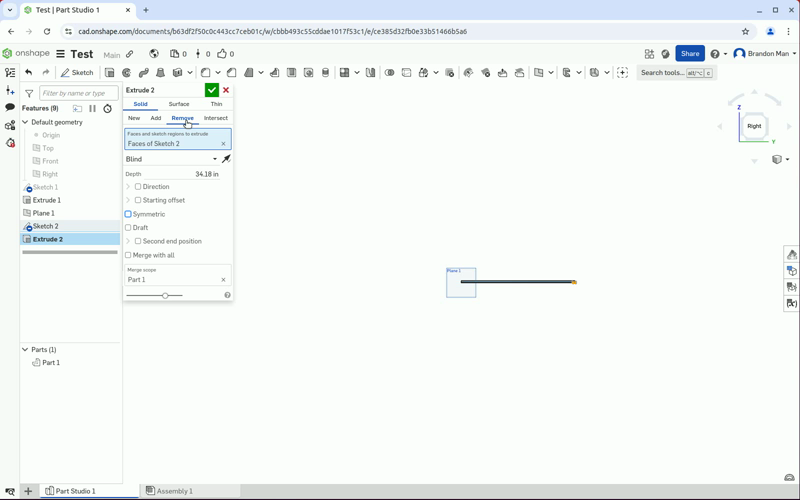
key(space)
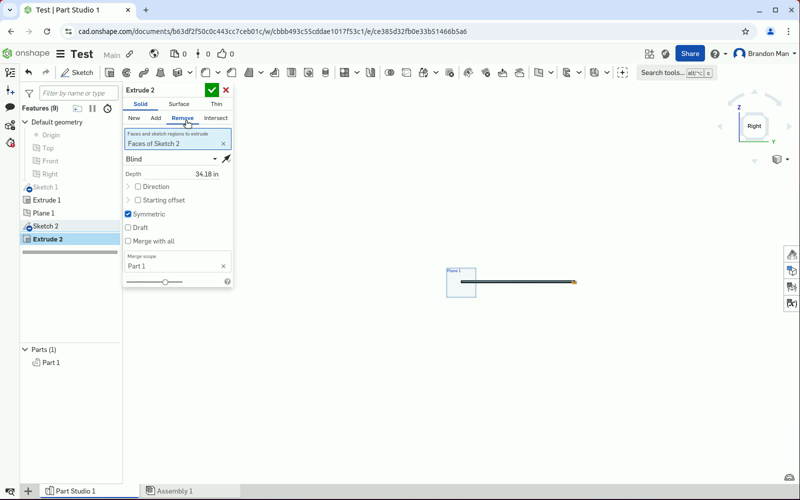
key(tab, 2)
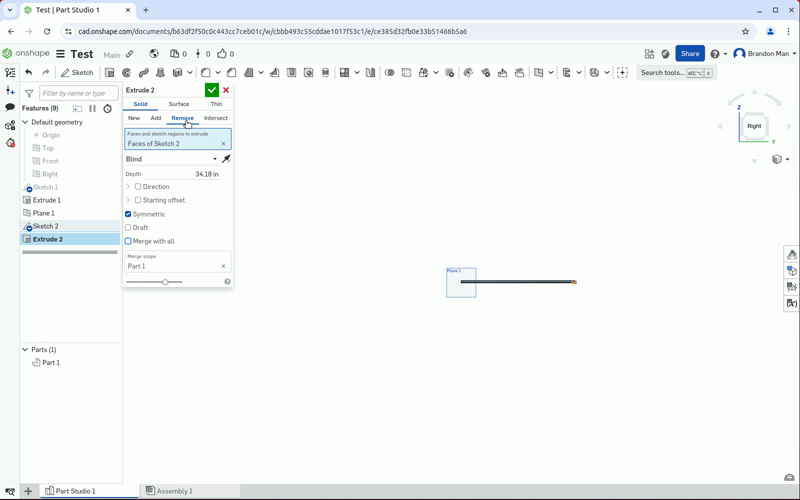
key(space)
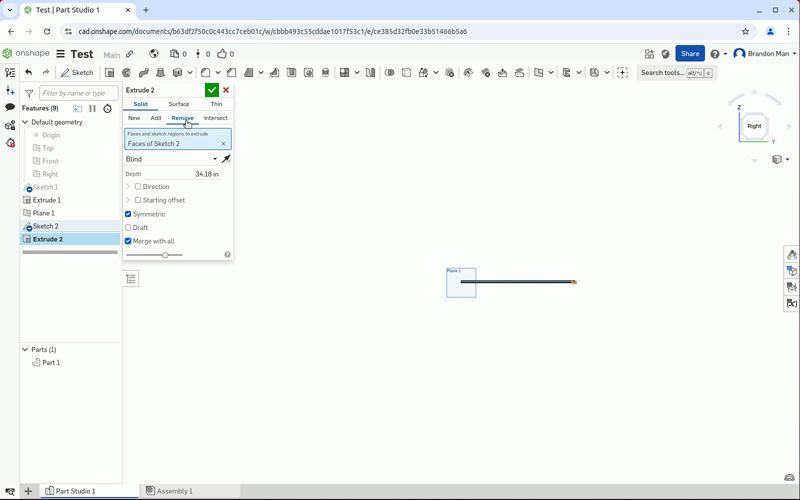
key(enter)
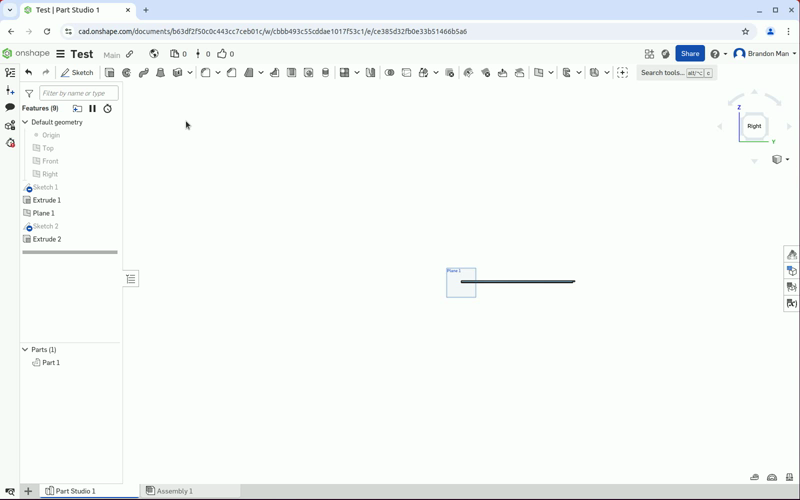
key(shift+h)
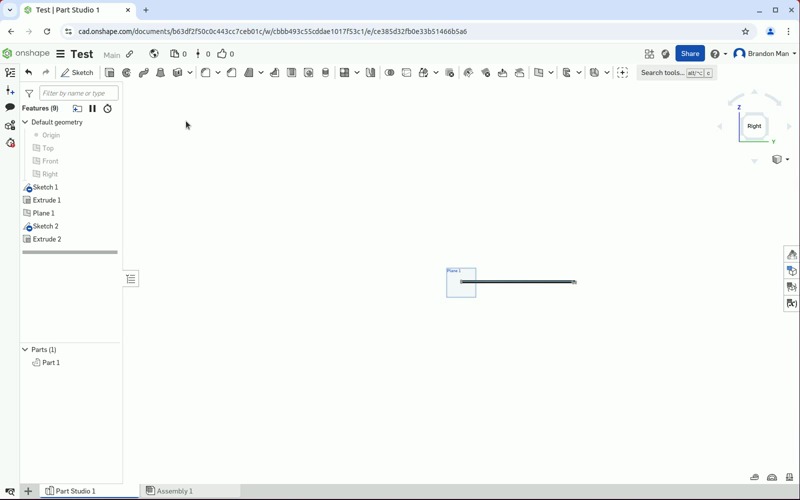
key(shift+h)
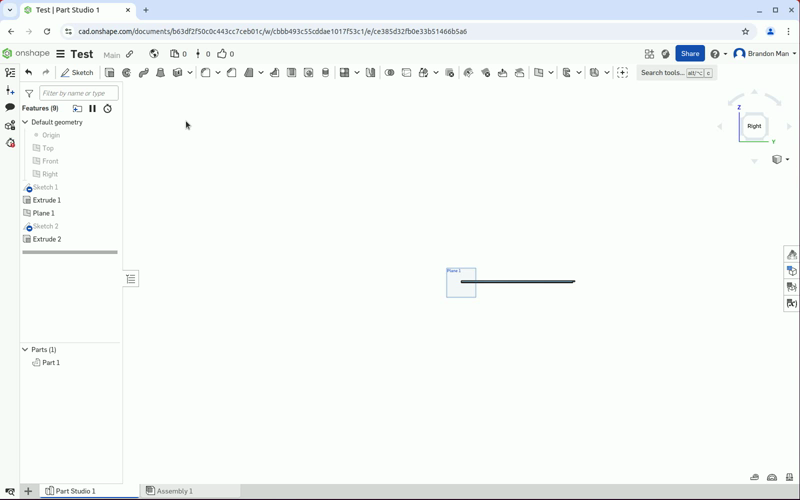
mouse_move(73, 189)
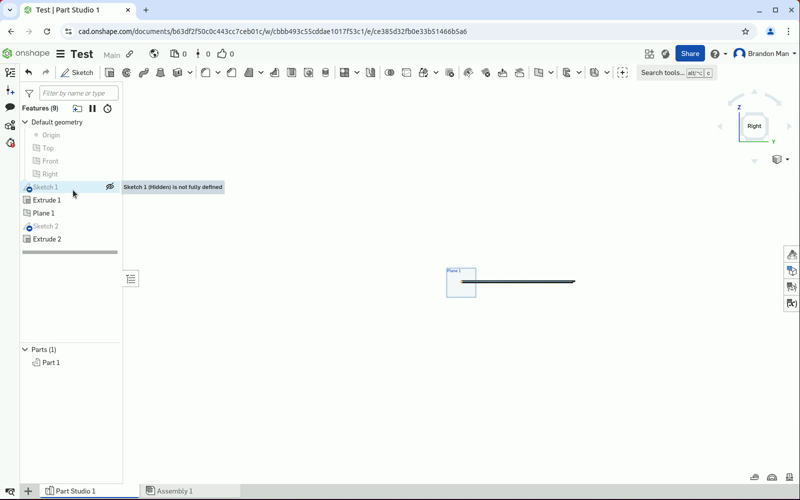
click(73, 189)
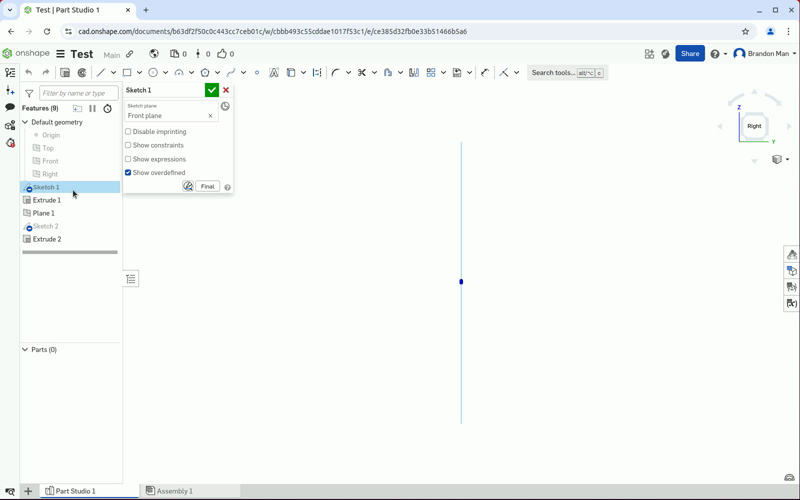
mouse_move(229, 92)
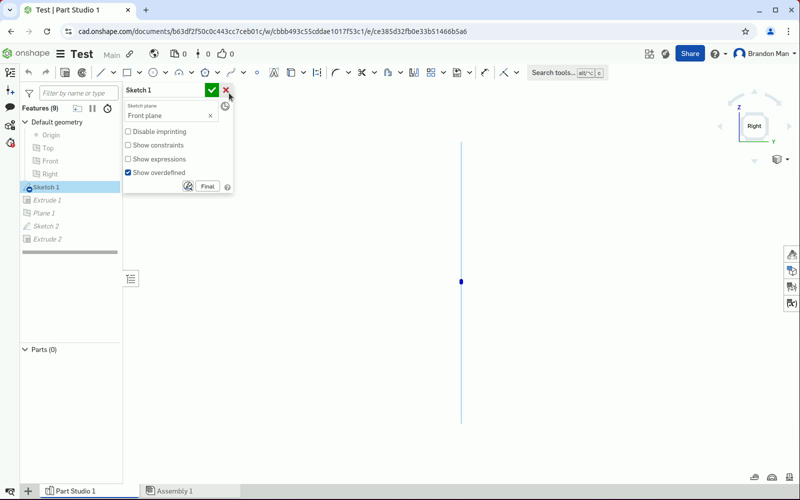
click(229, 92)
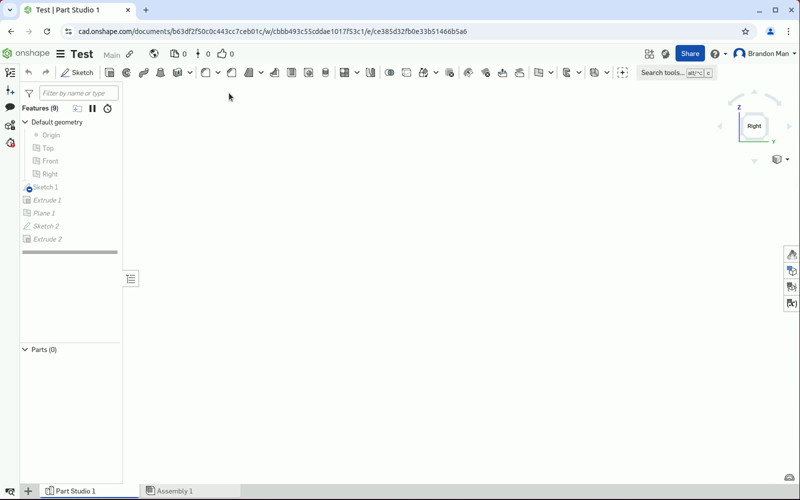
key(shift+s)
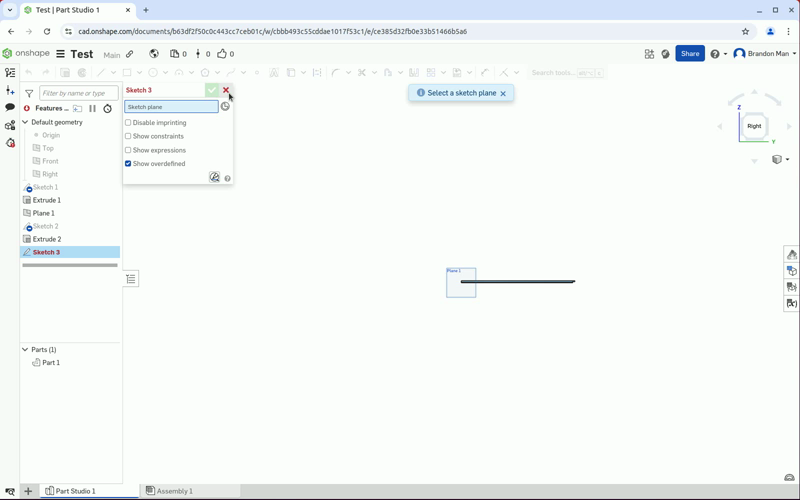
mouse_move(73, 215)
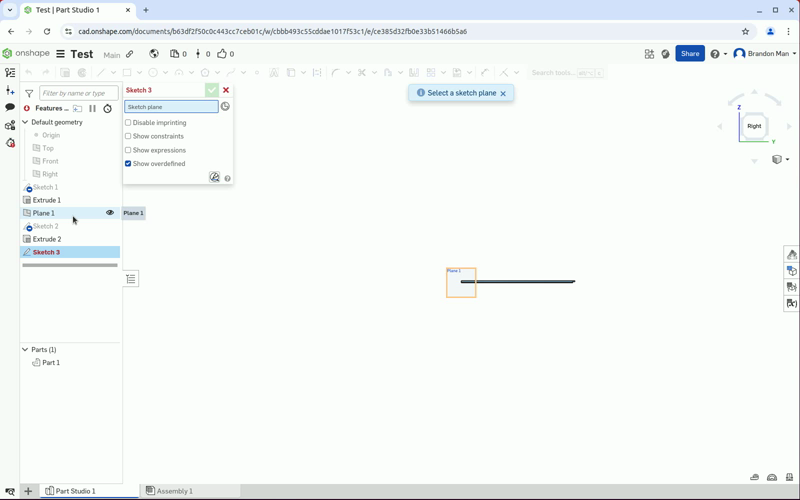
click(73, 215)
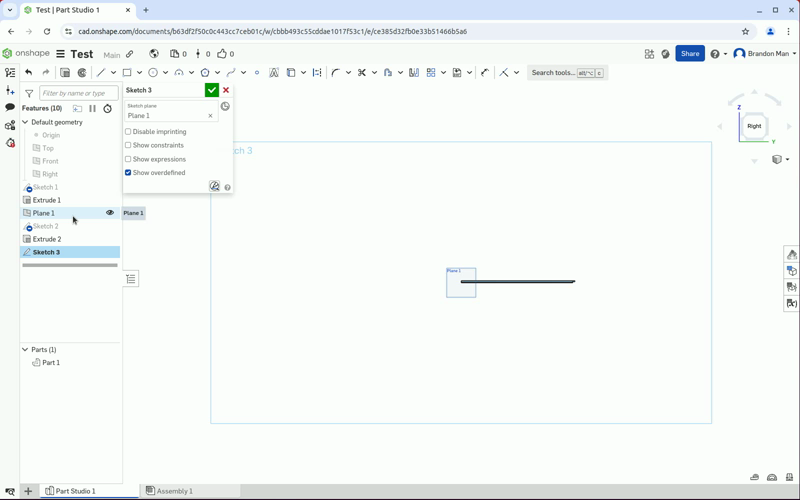
mouse_move(73, 352)
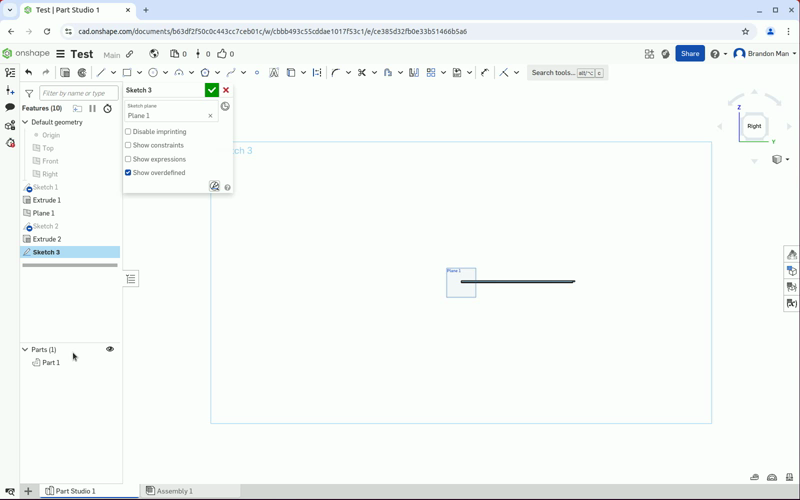
key(y)
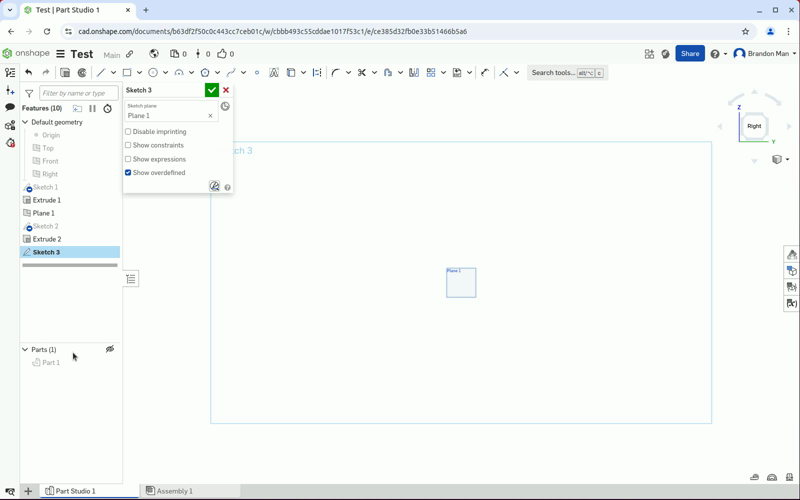
key(l)
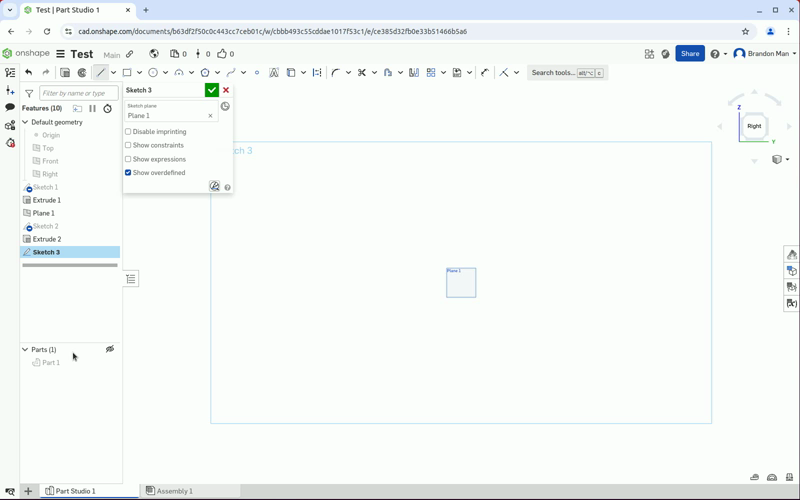
key_down(shift)
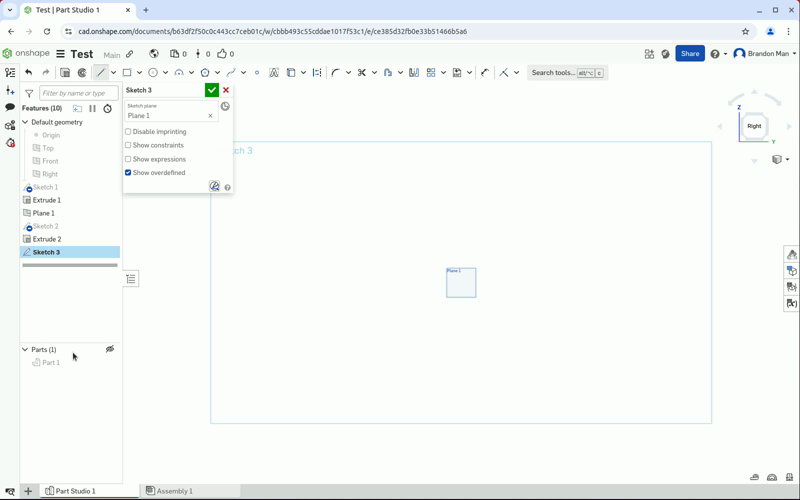
mouse_move(572, 281)
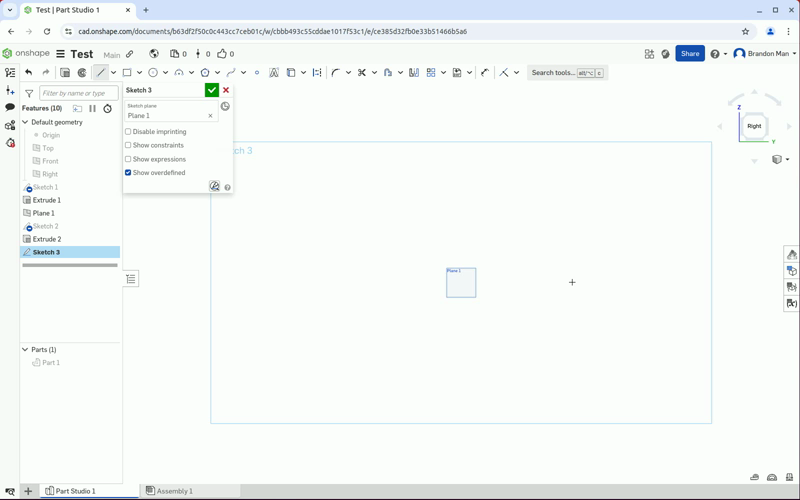
click(572, 281)
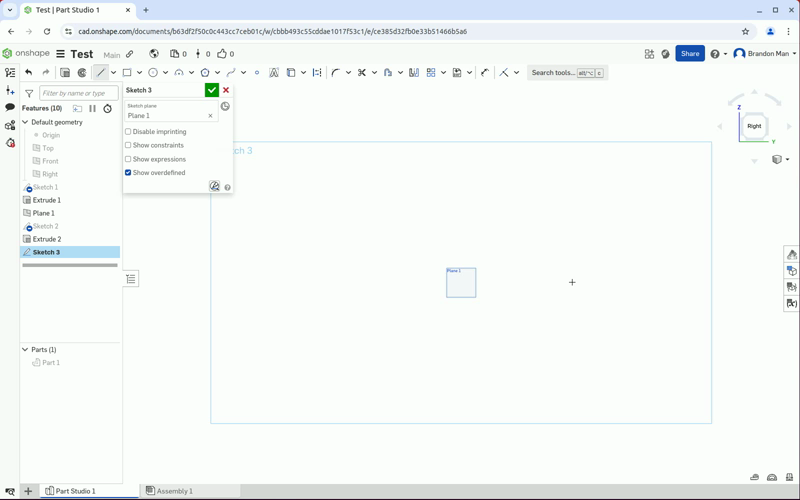
key_up(shift)
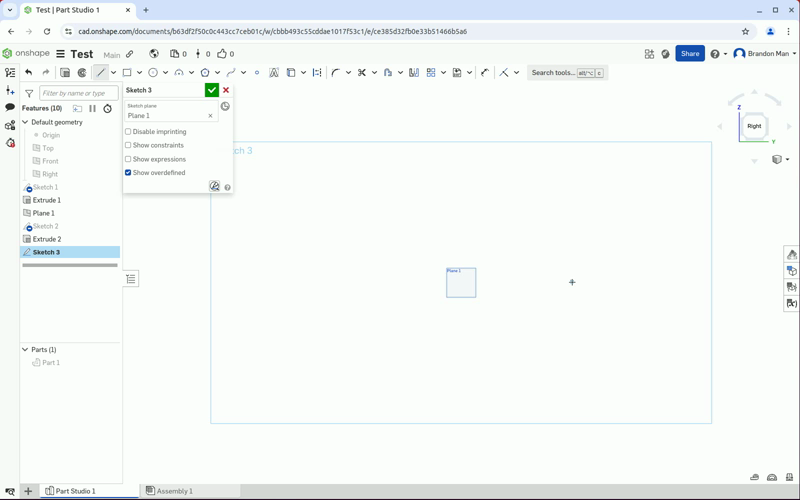
key_down(shift)
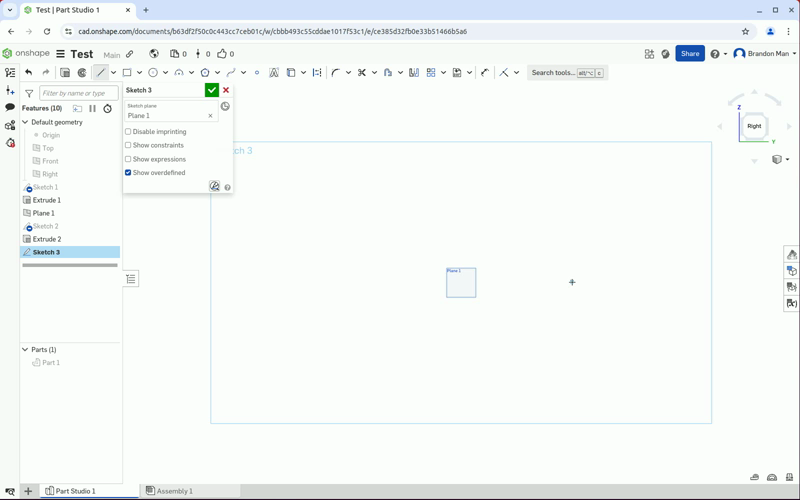
mouse_move(589, 281)
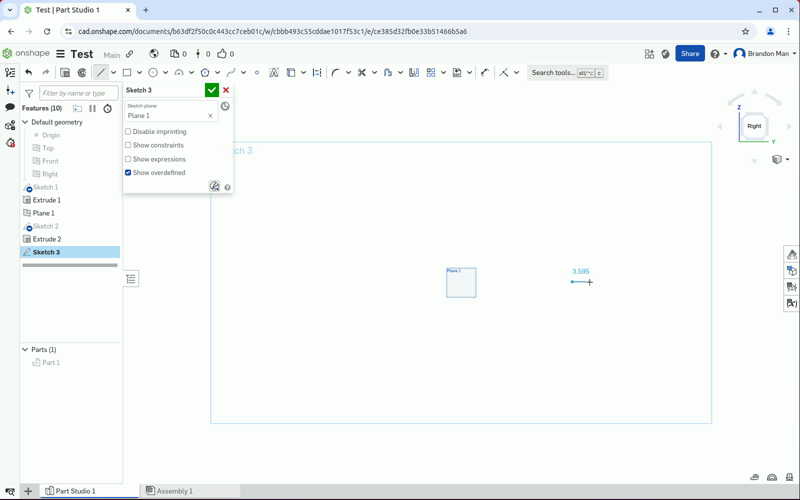
mouse_move(575, 281)
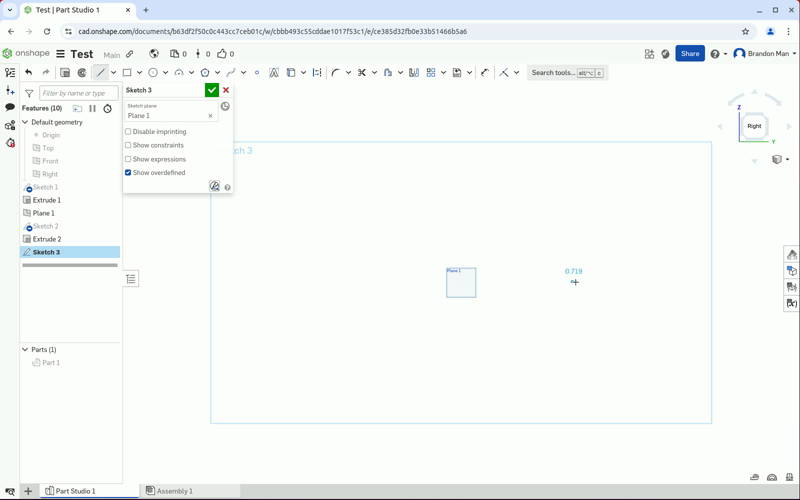
scroll(6)
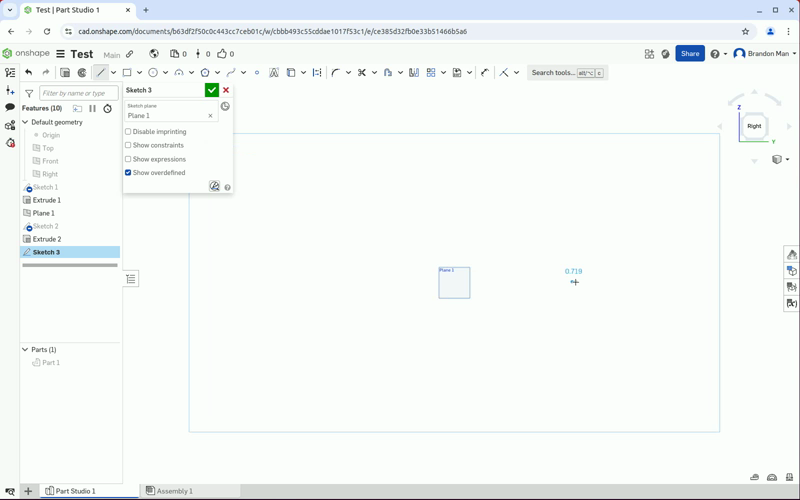
scroll(6)
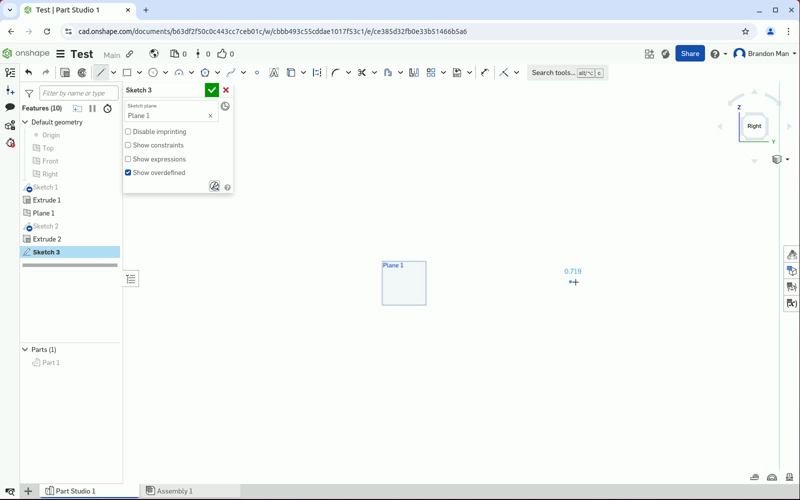
scroll(6)
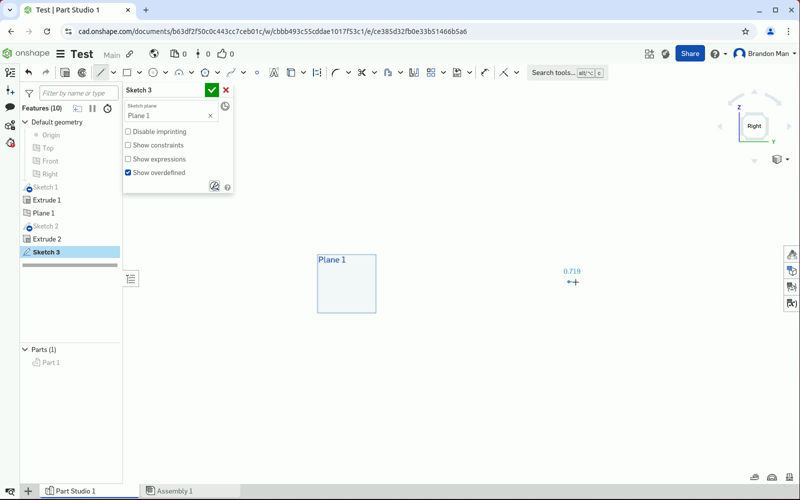
scroll(6)
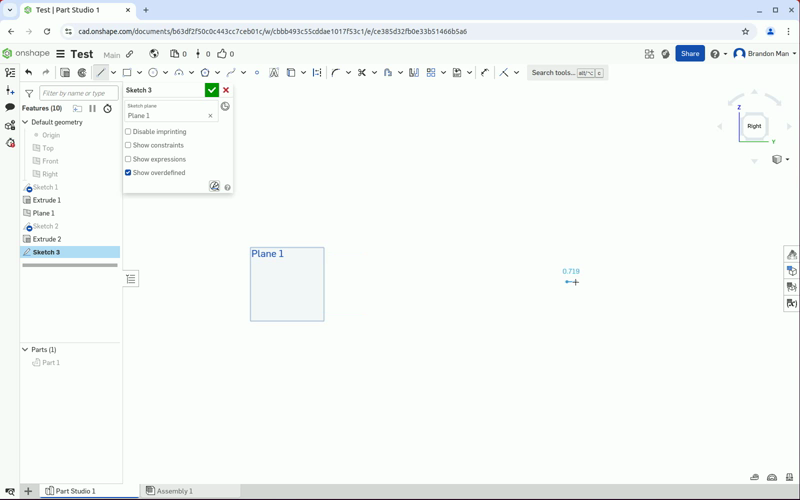
scroll(6)
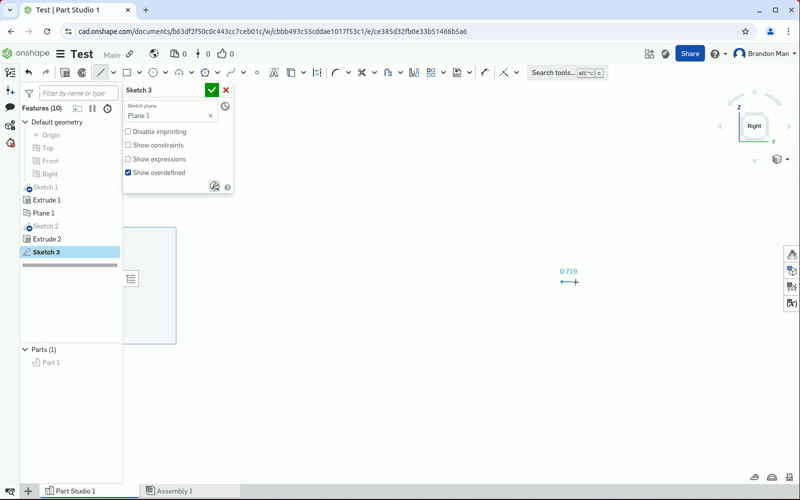
scroll(6)
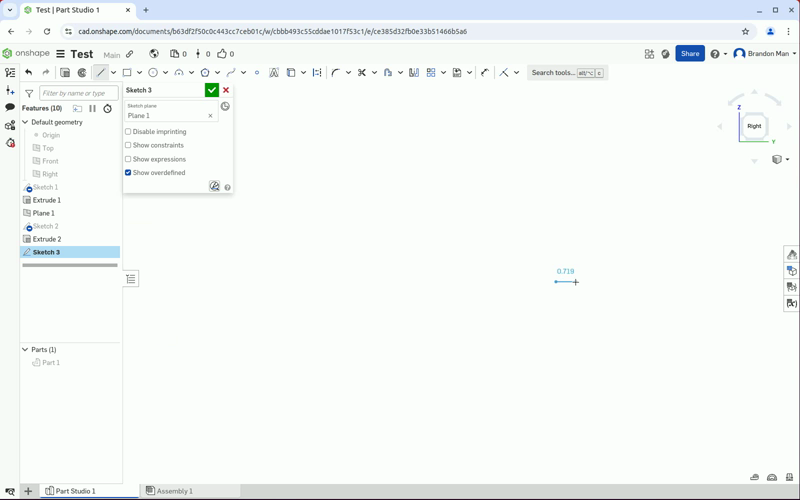
scroll(6)
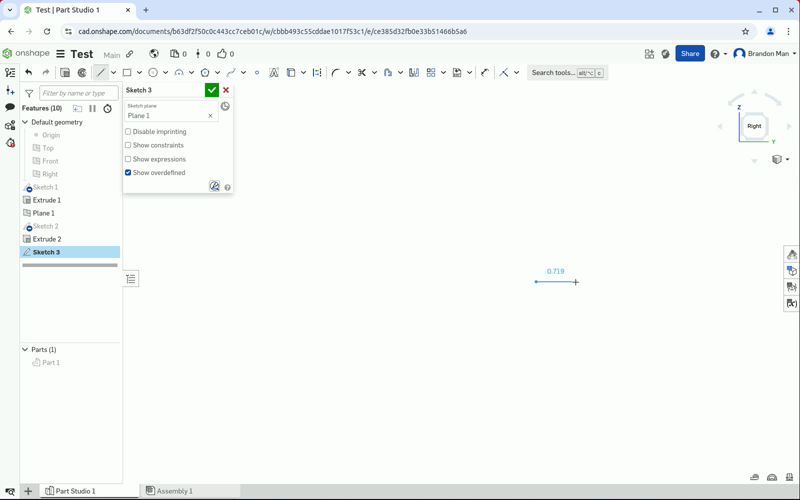
click(575, 281)
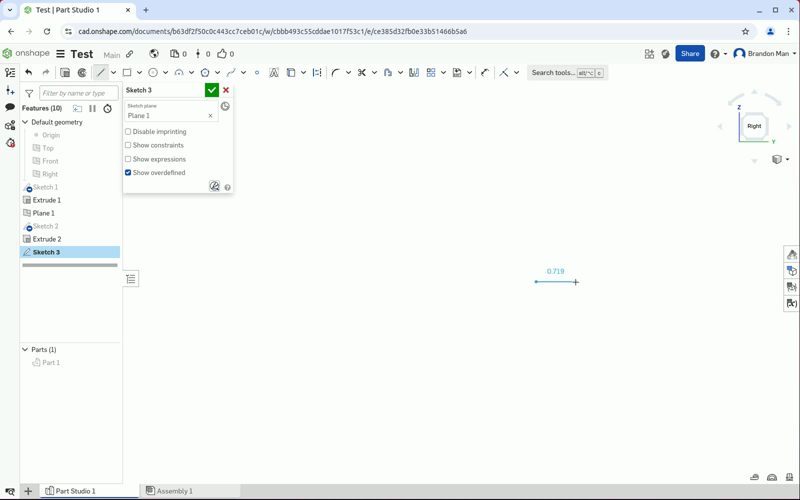
scroll(-6)
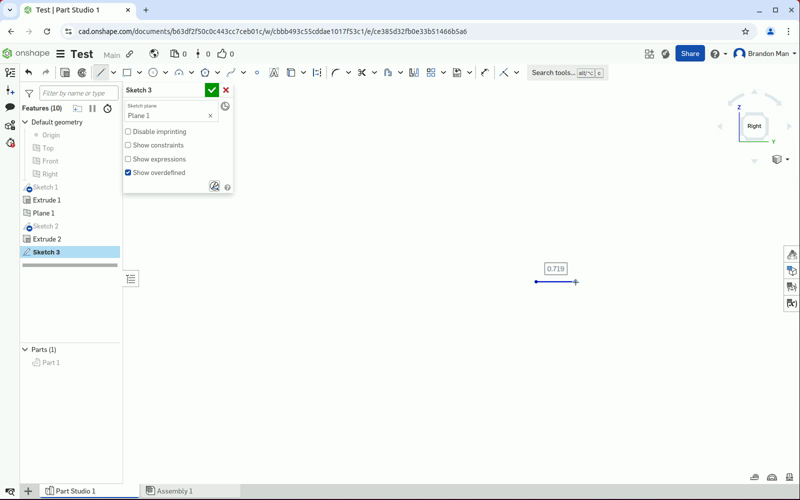
scroll(-6)
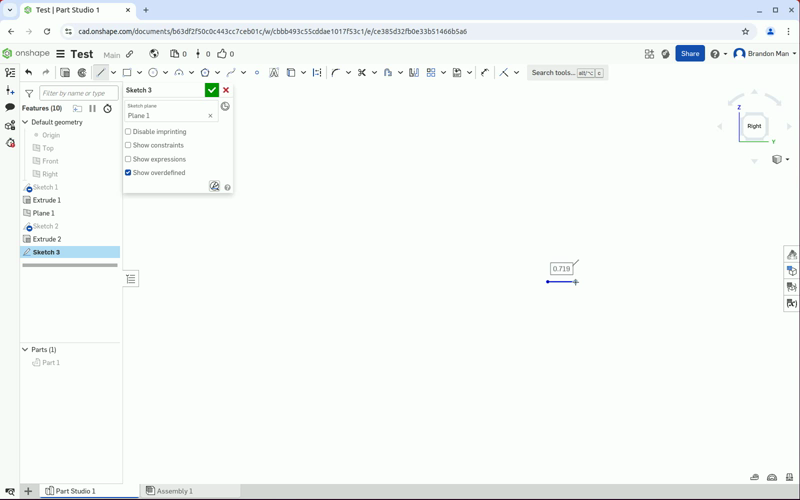
scroll(-6)
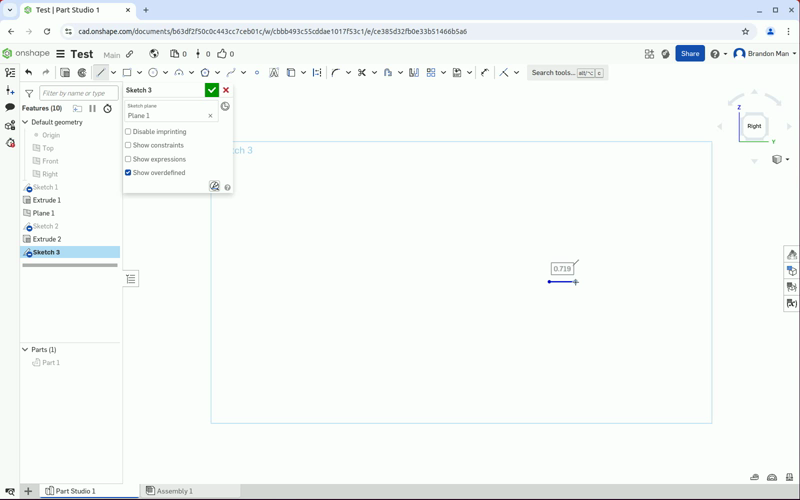
scroll(-6)
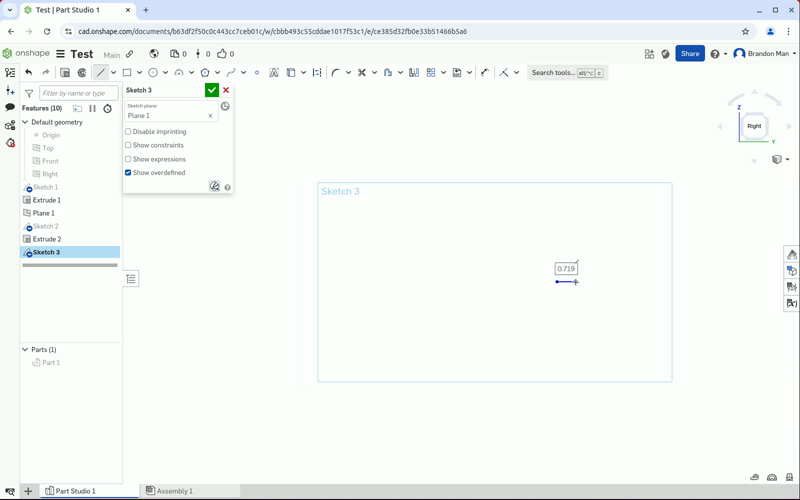
scroll(-6)
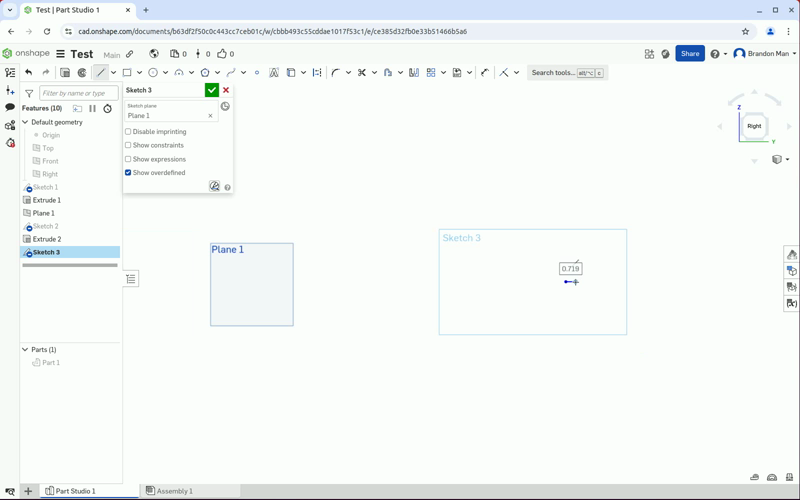
scroll(-6)
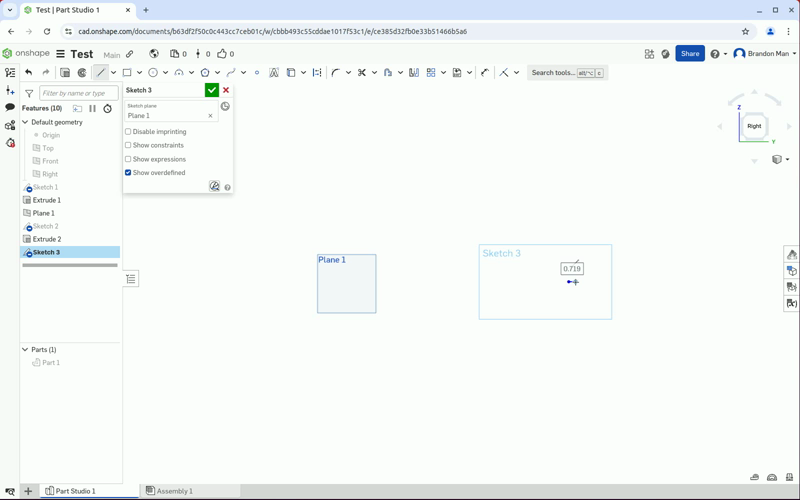
scroll(-6)
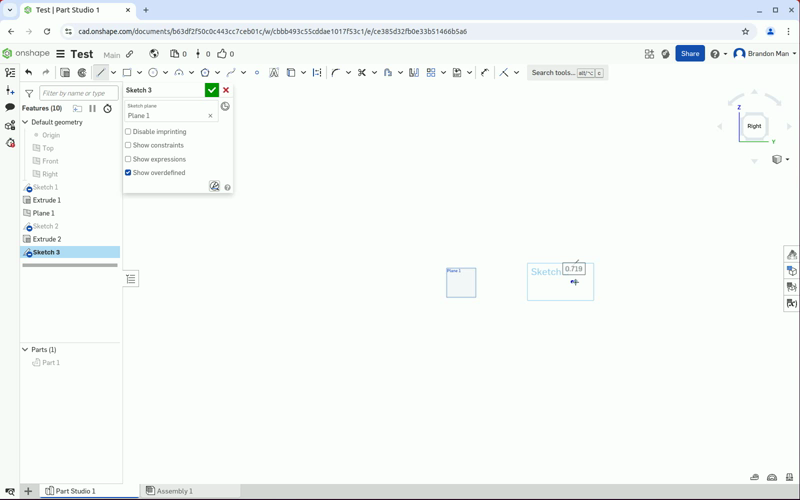
key_up(shift)
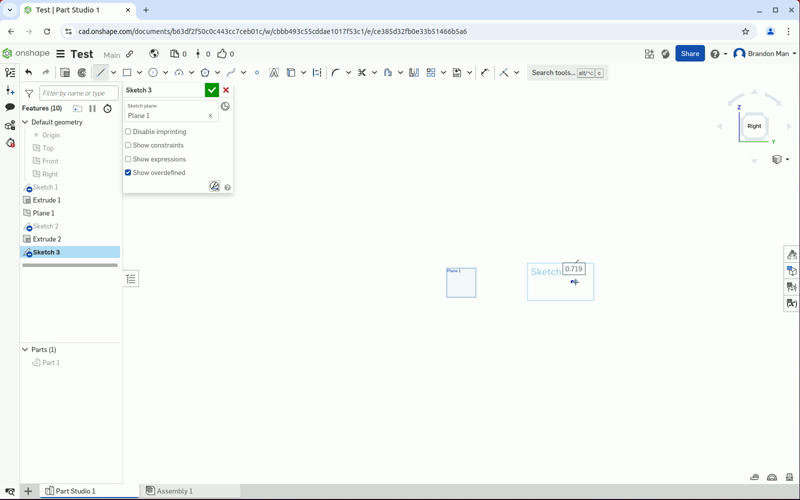
key_down(shift)
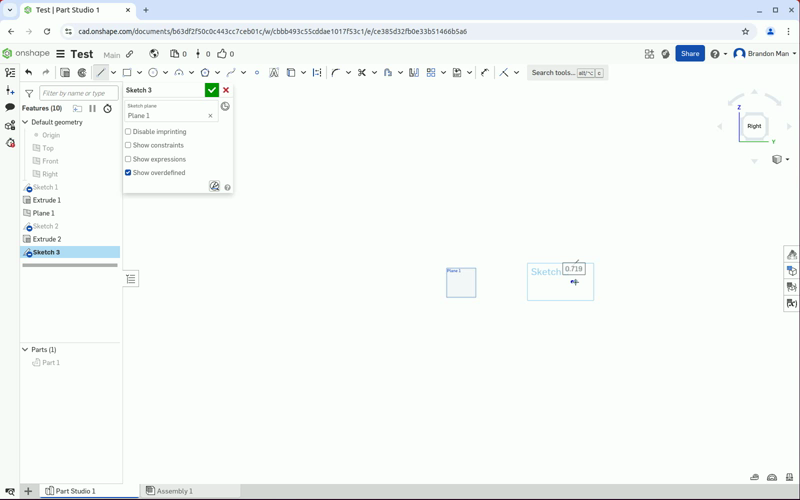
mouse_move(589, 281)
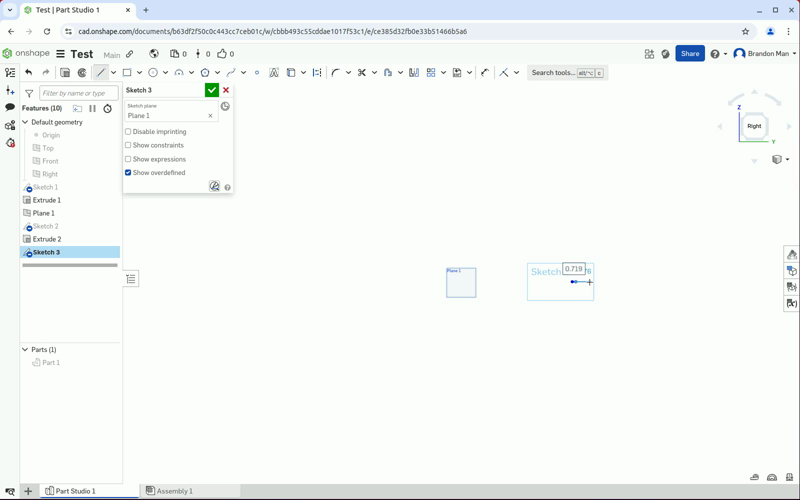
mouse_move(575, 280)
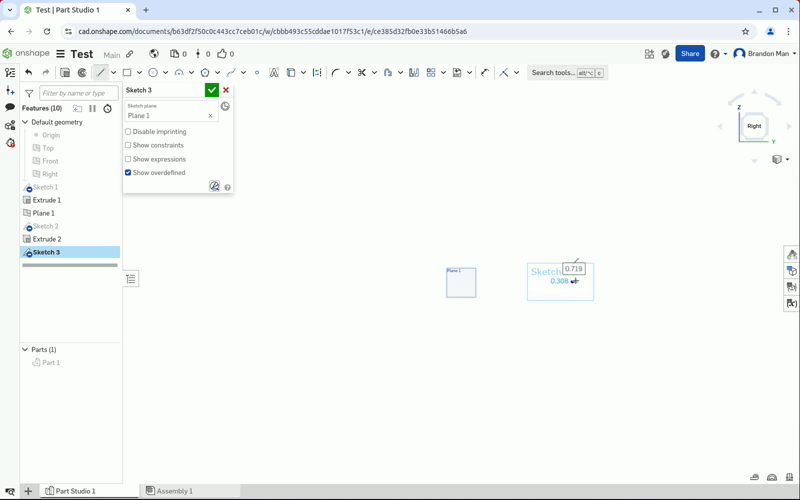
scroll(6)
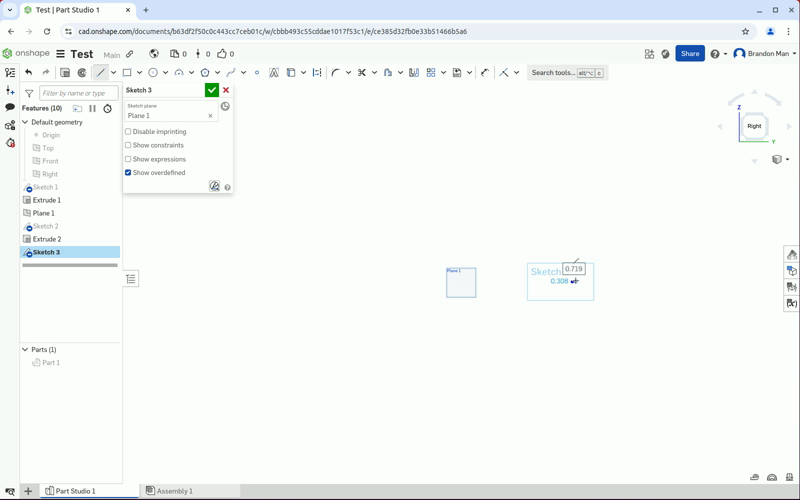
scroll(6)
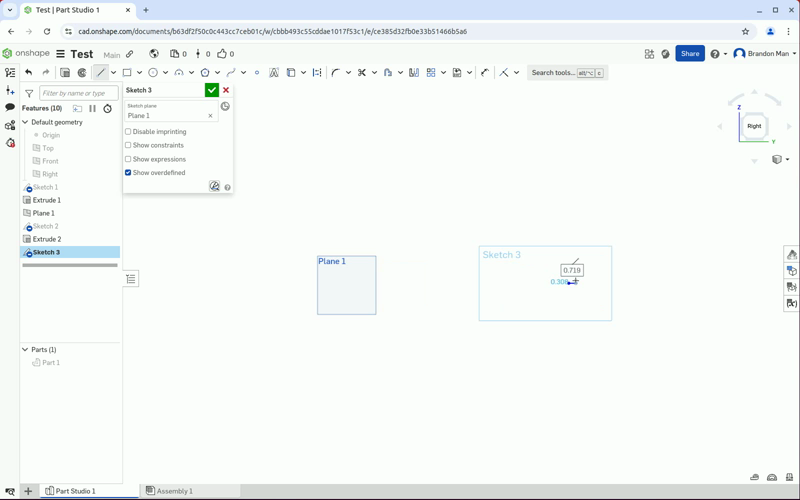
scroll(6)
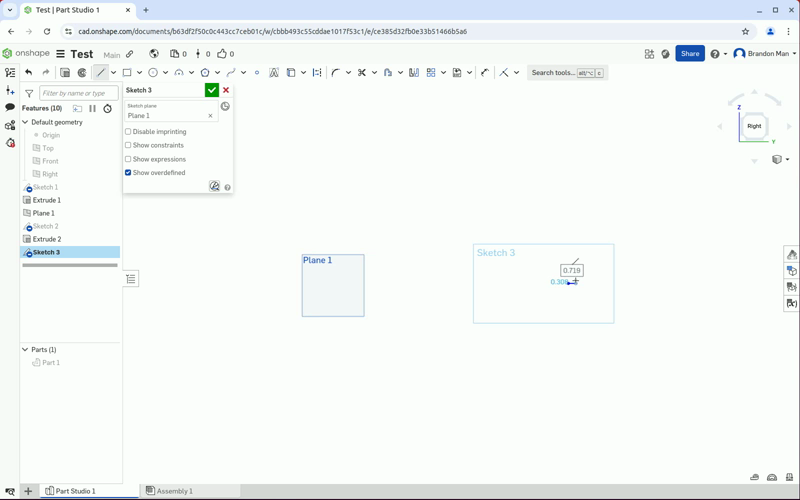
scroll(6)
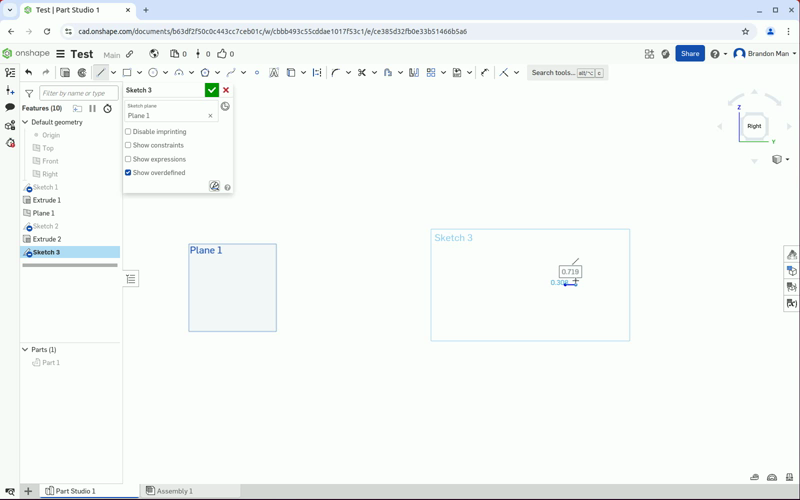
scroll(6)
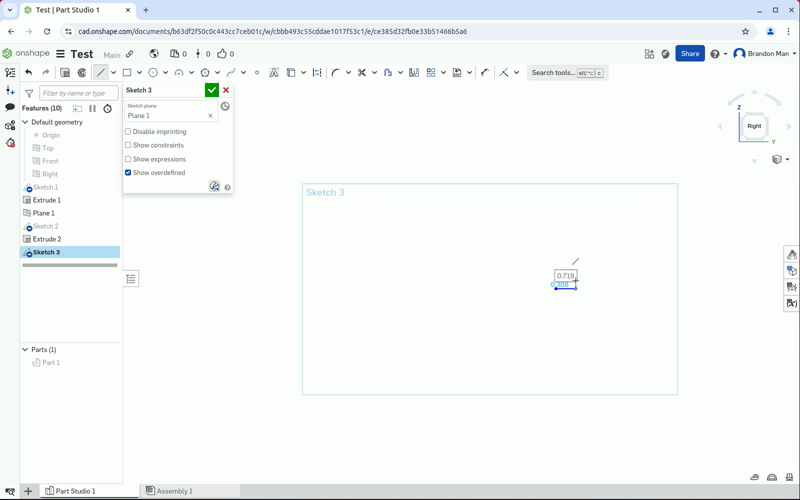
scroll(6)
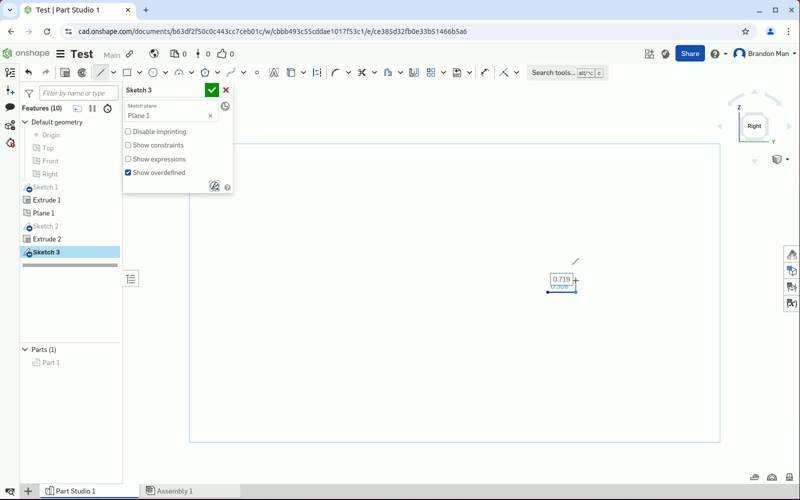
scroll(6)
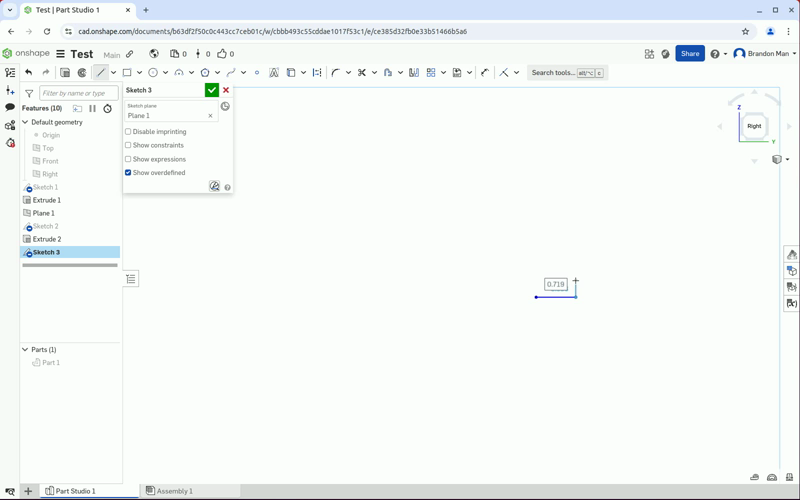
click(575, 280)
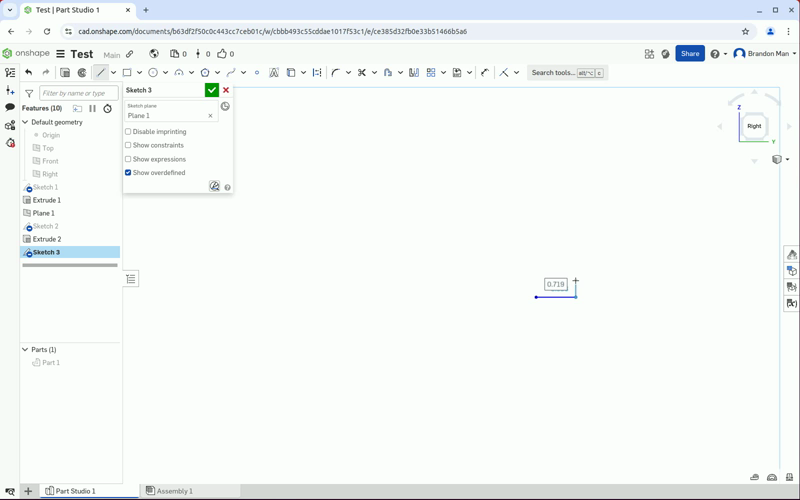
scroll(-6)
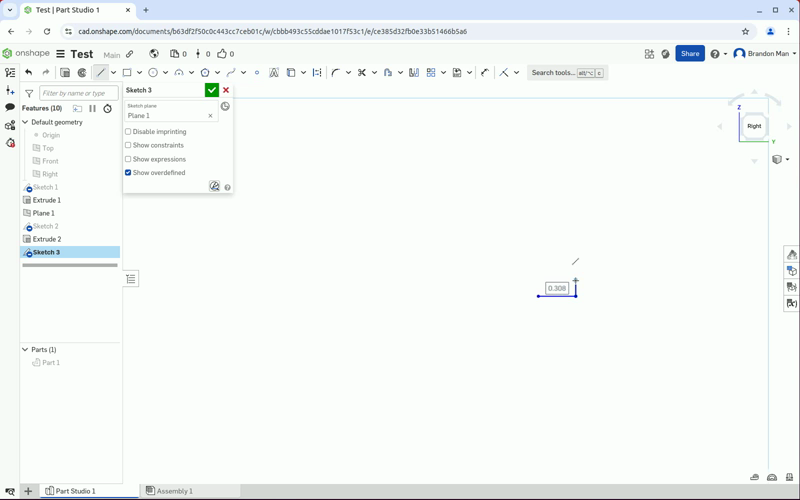
scroll(-6)
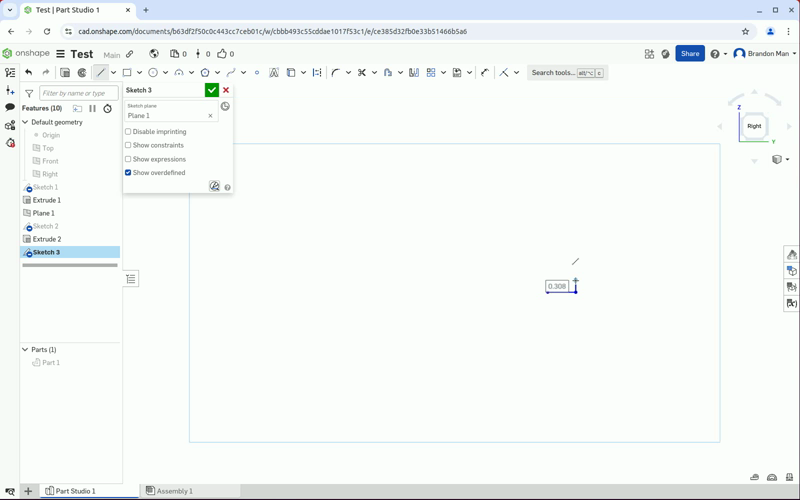
scroll(-6)
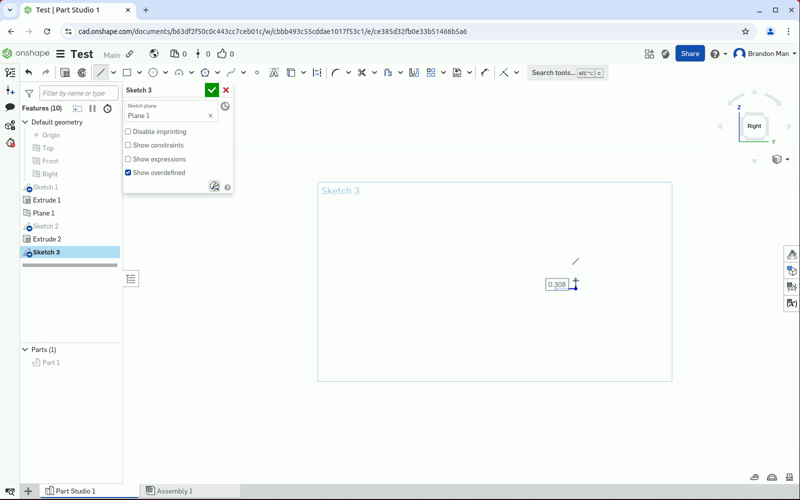
scroll(-6)
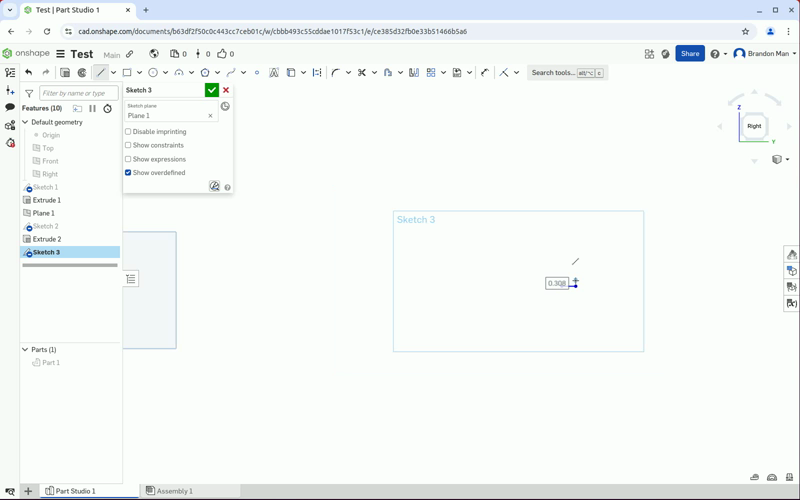
scroll(-6)
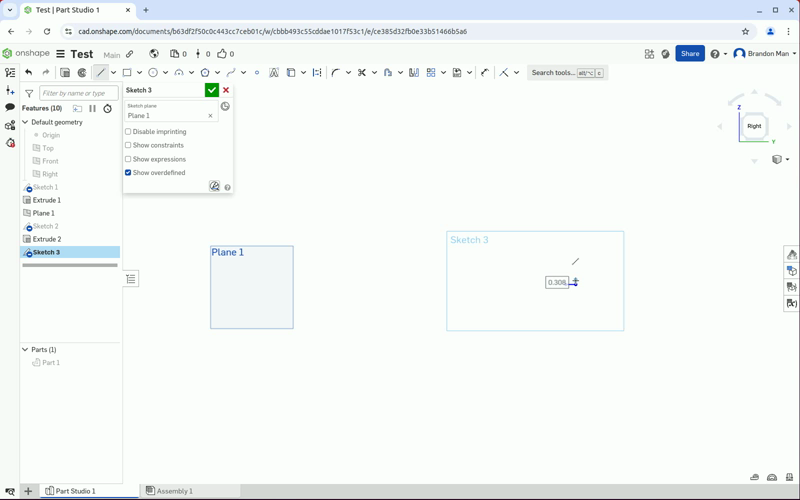
scroll(-6)
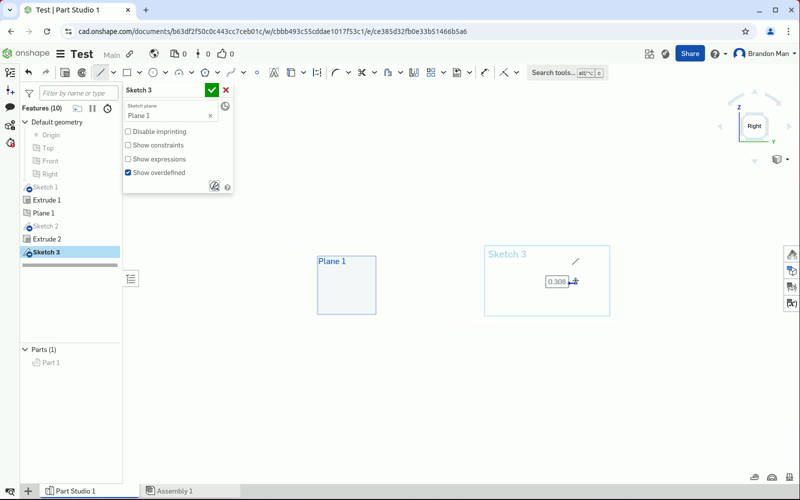
scroll(-6)
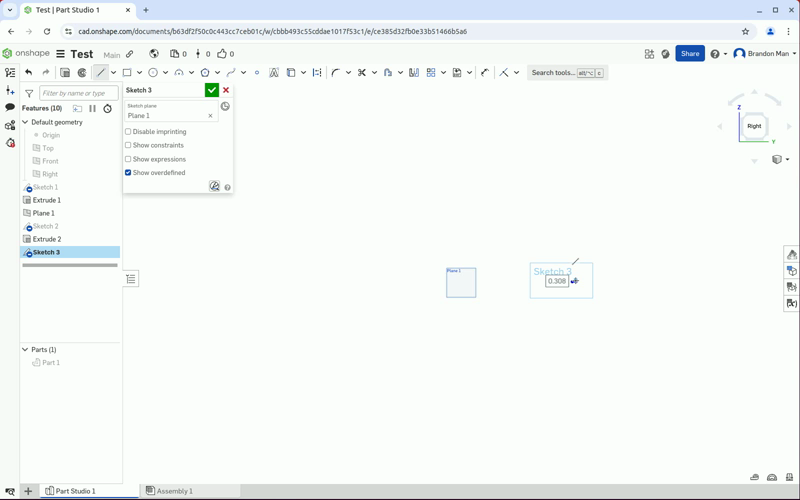
key_up(shift)
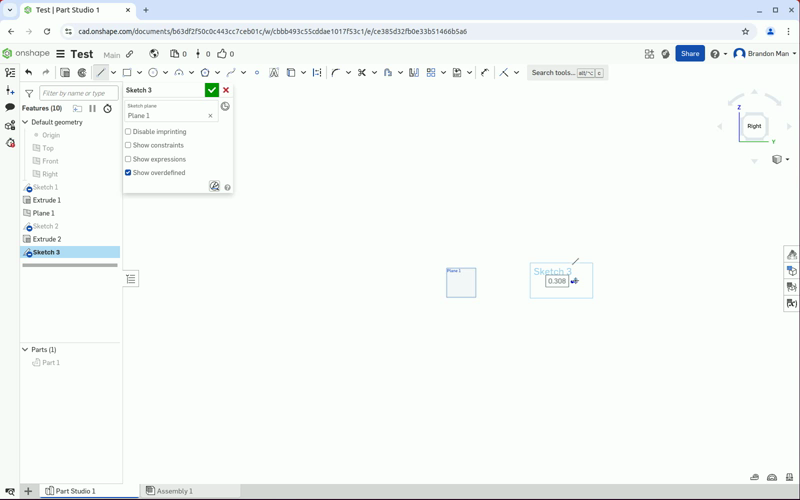
key_down(shift)
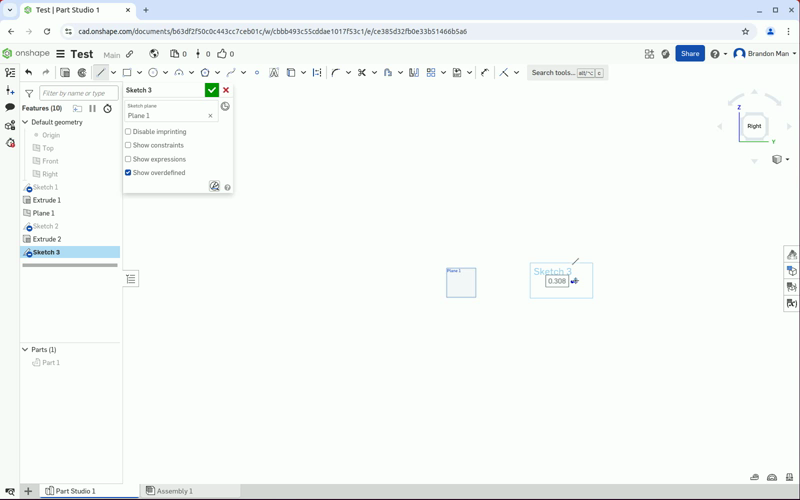
mouse_move(589, 280)
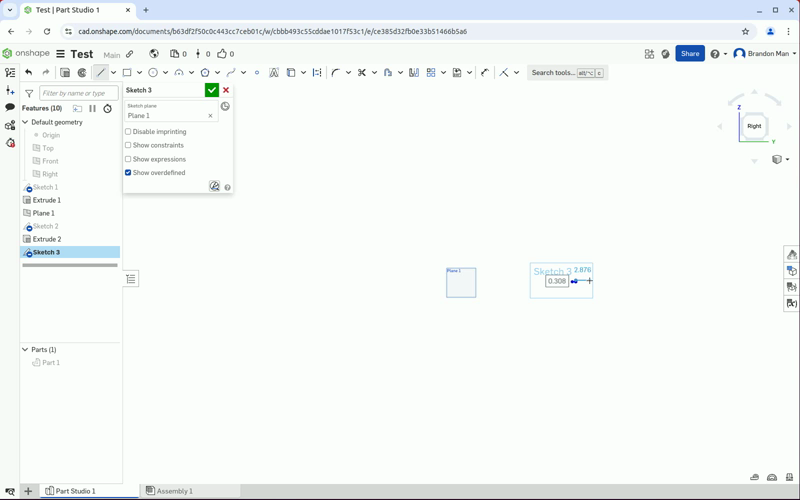
mouse_move(572, 280)
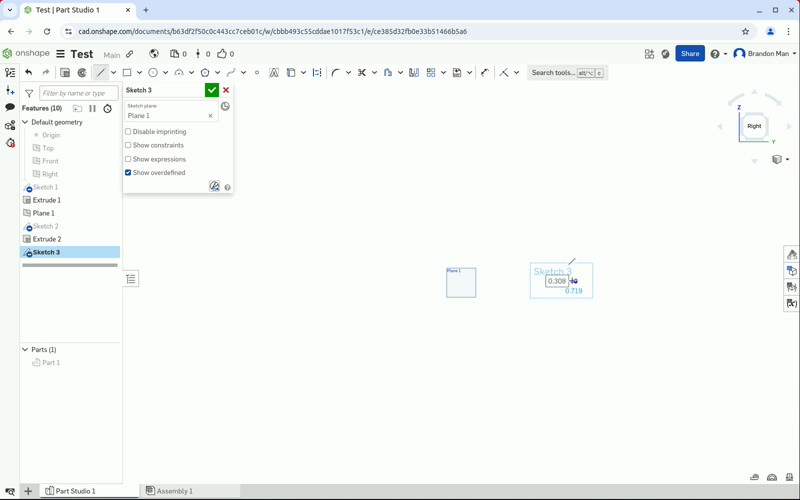
scroll(6)
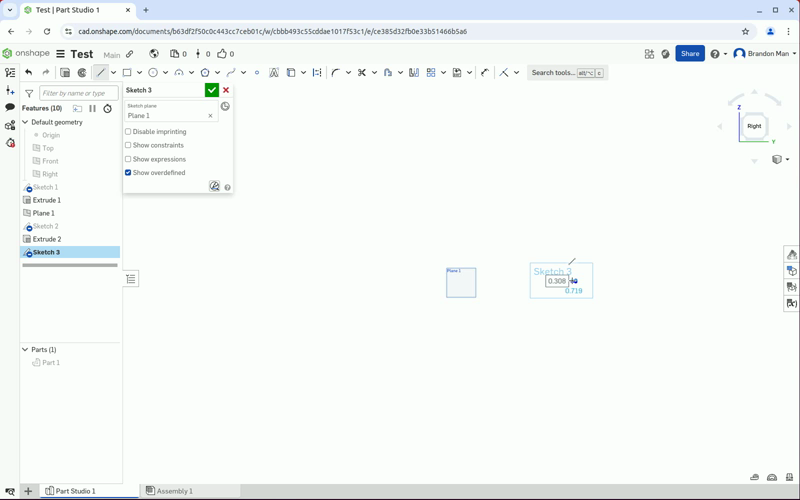
scroll(6)
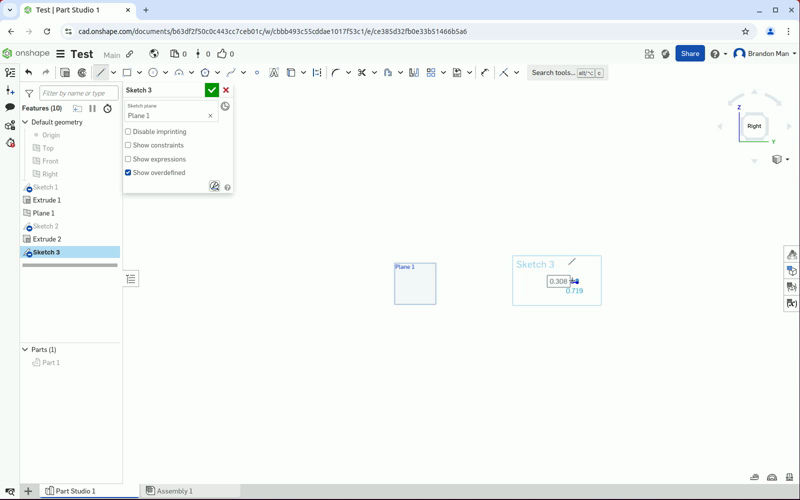
scroll(6)
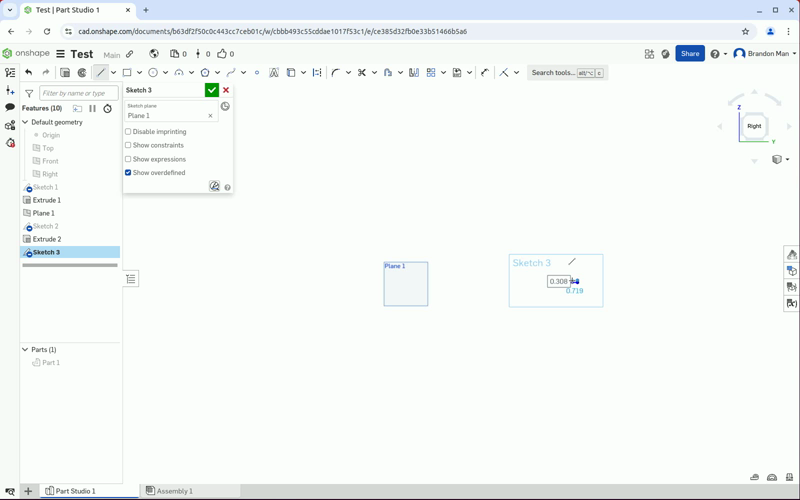
scroll(6)
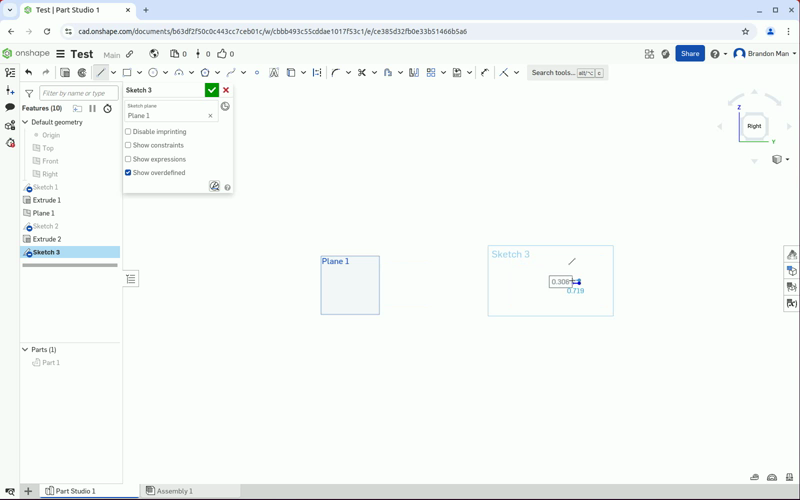
scroll(6)
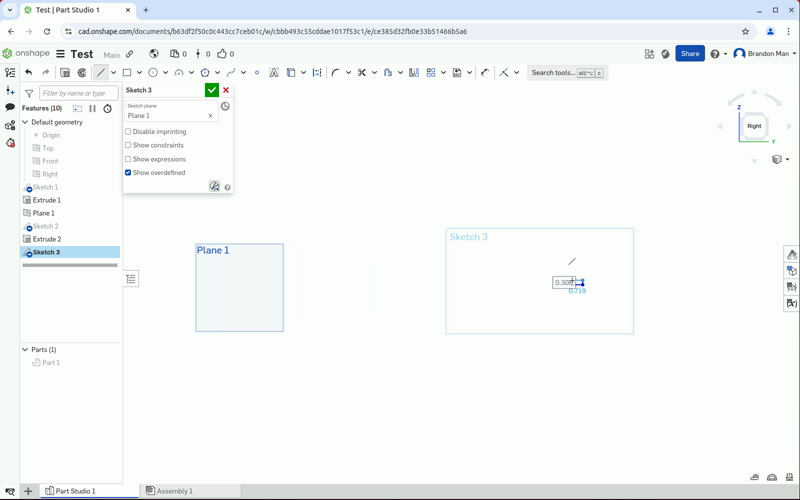
scroll(6)
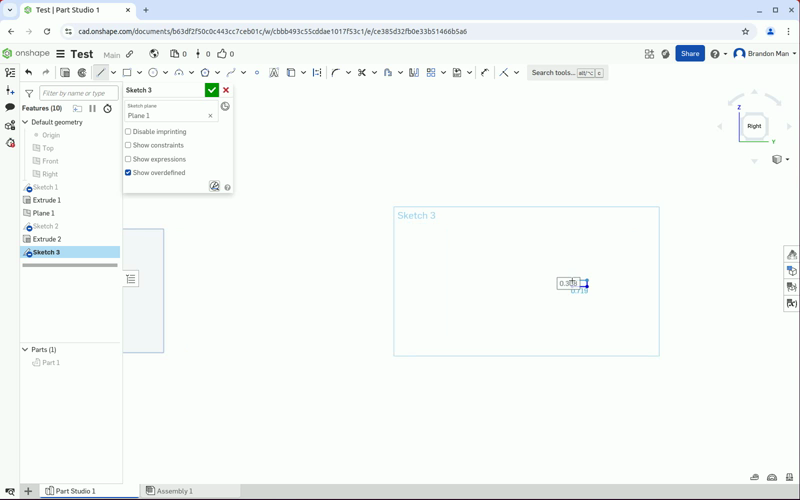
scroll(6)
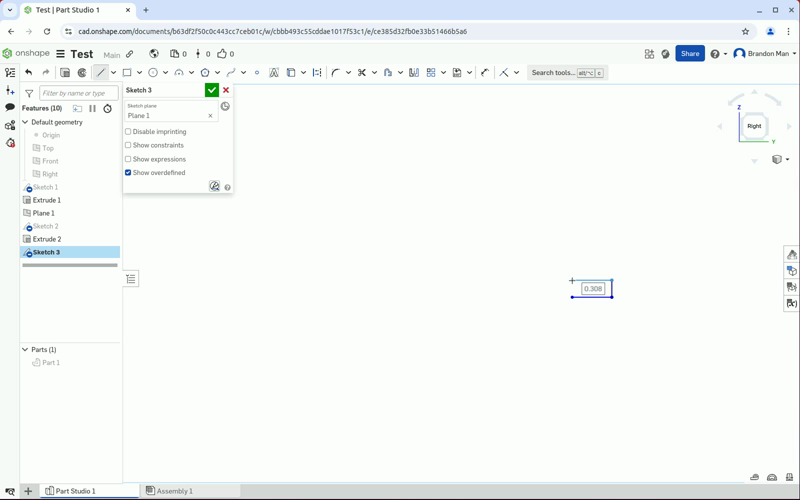
click(572, 280)
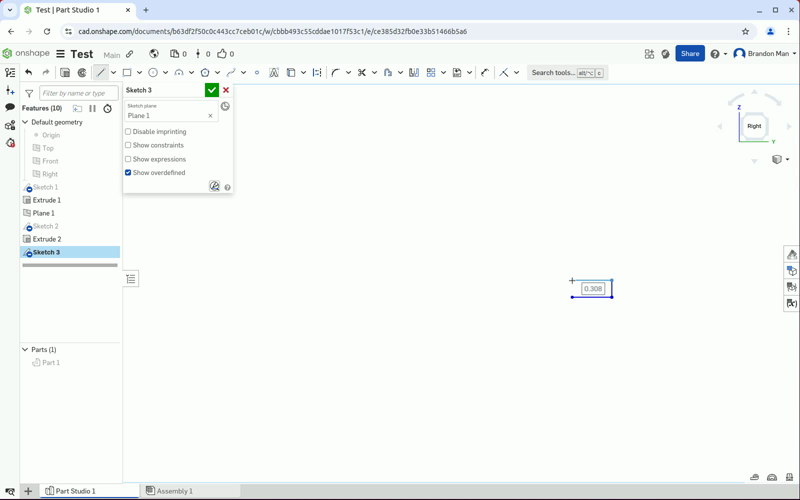
scroll(-6)
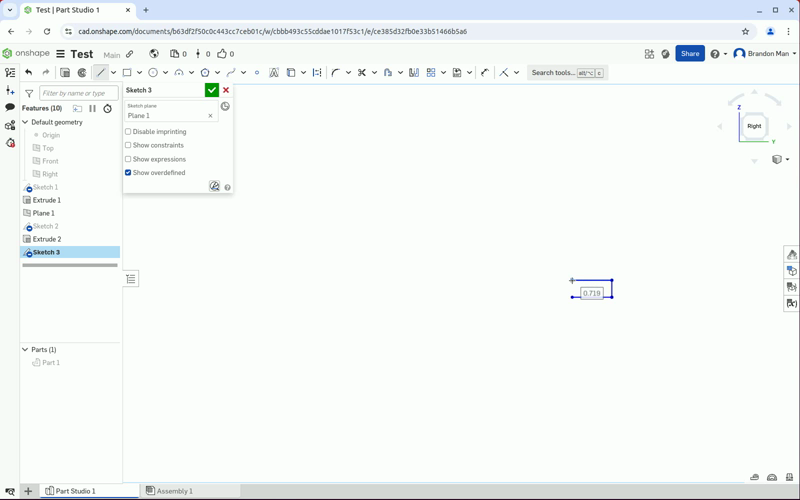
scroll(-6)
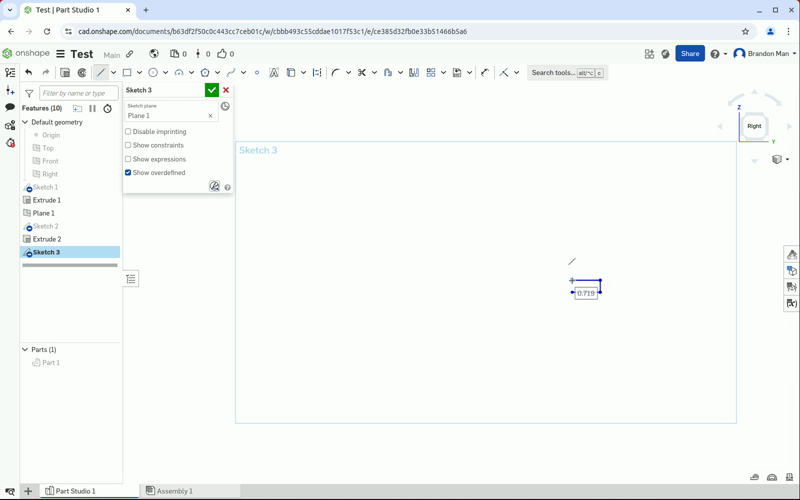
scroll(-6)
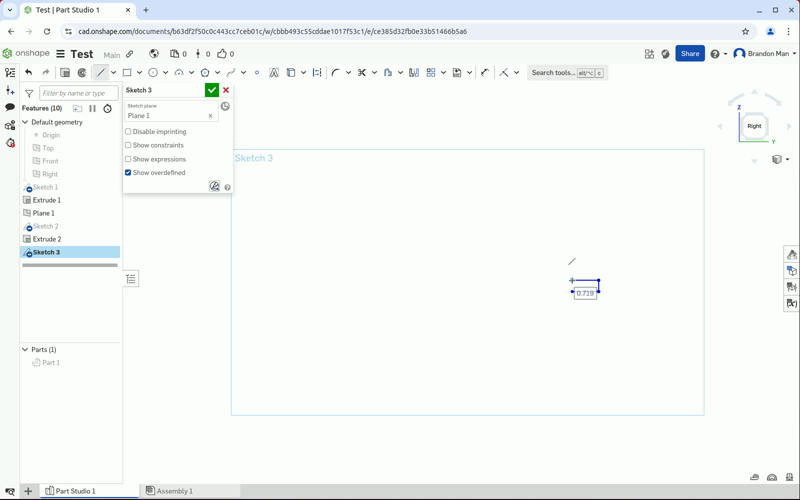
scroll(-6)
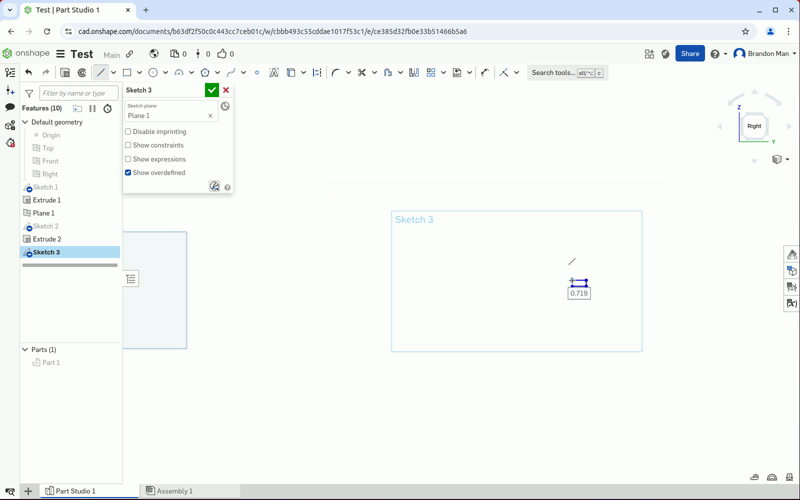
scroll(-6)
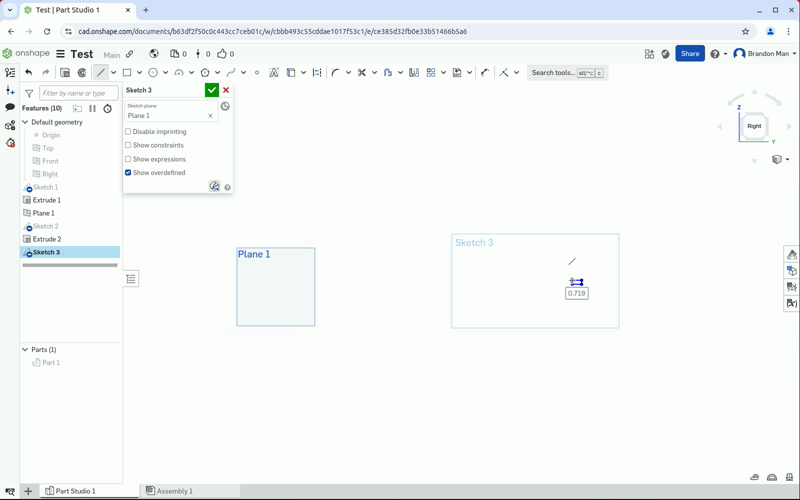
scroll(-6)
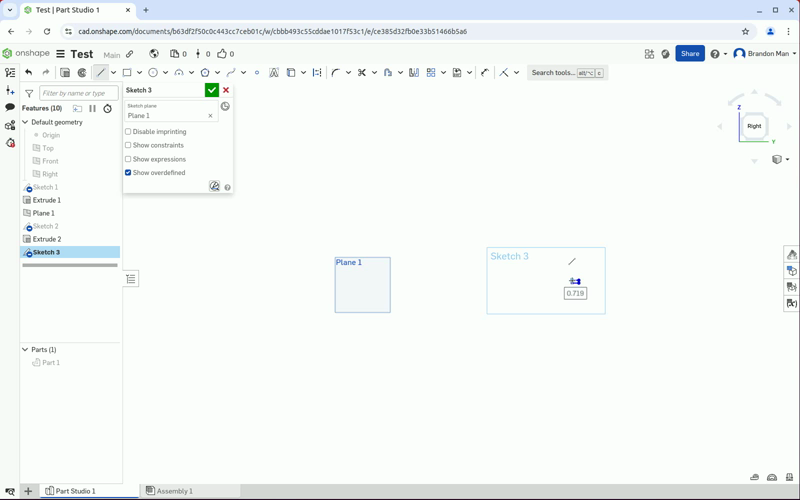
scroll(-6)
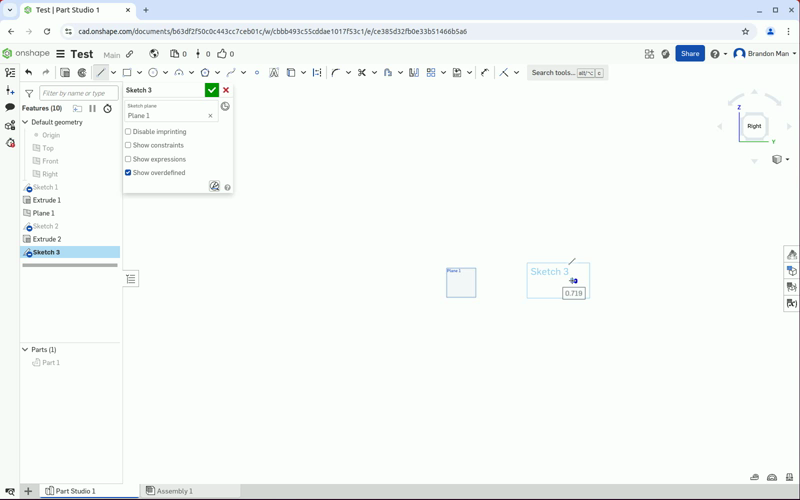
key_up(shift)
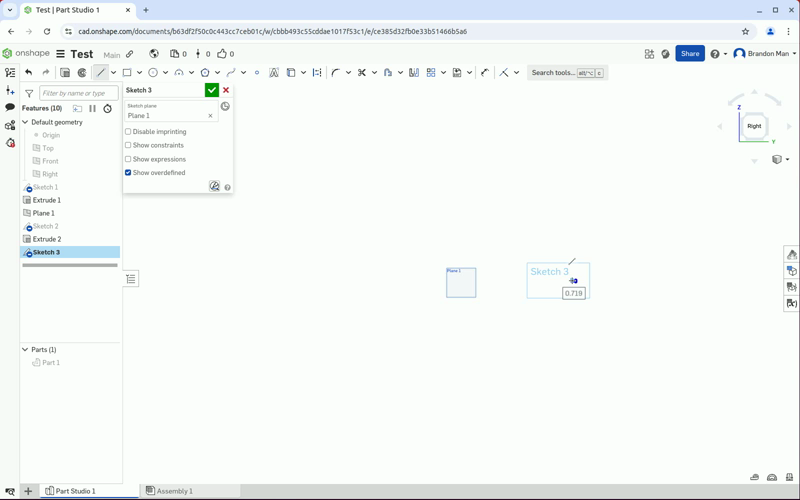
mouse_move(589, 280)
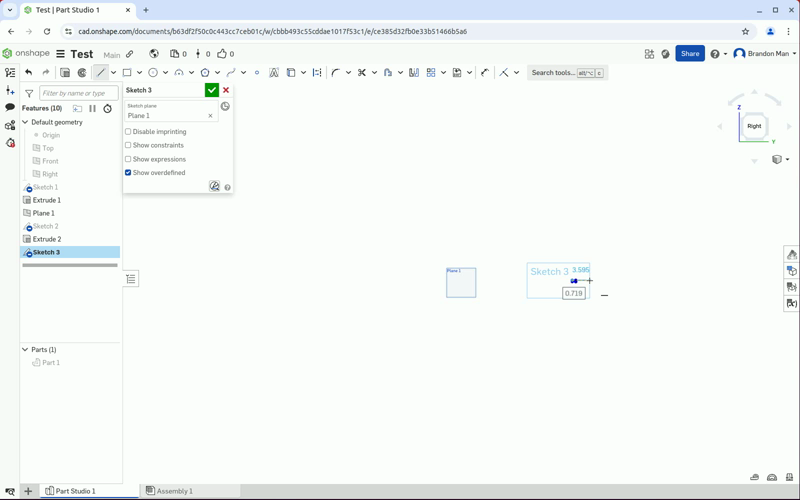
key_down(shift)
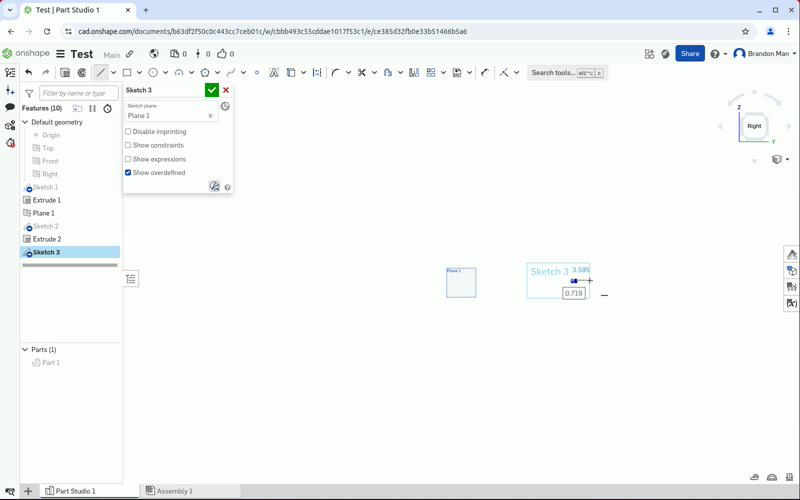
mouse_move(572, 281)
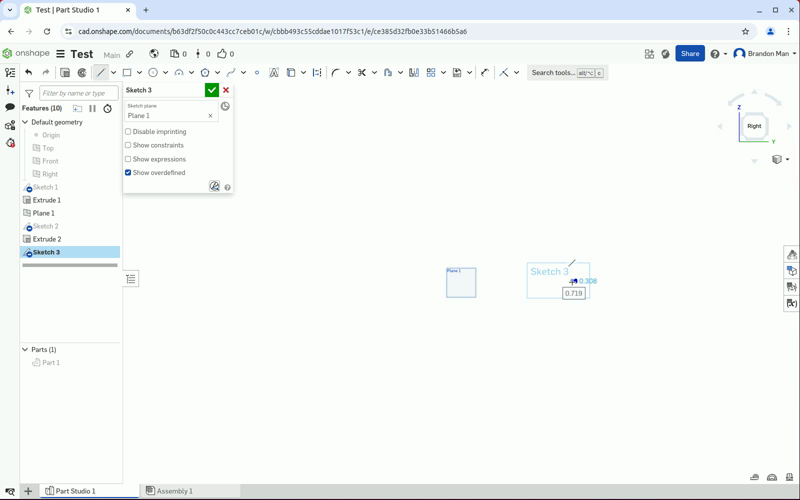
scroll(6)
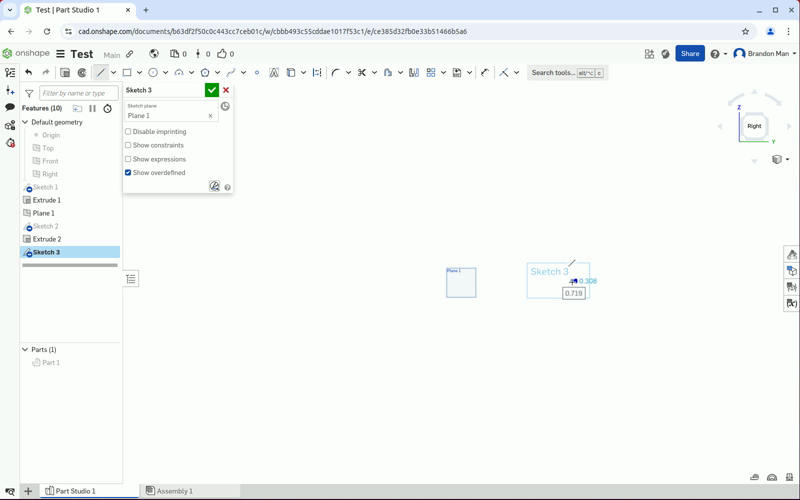
scroll(6)
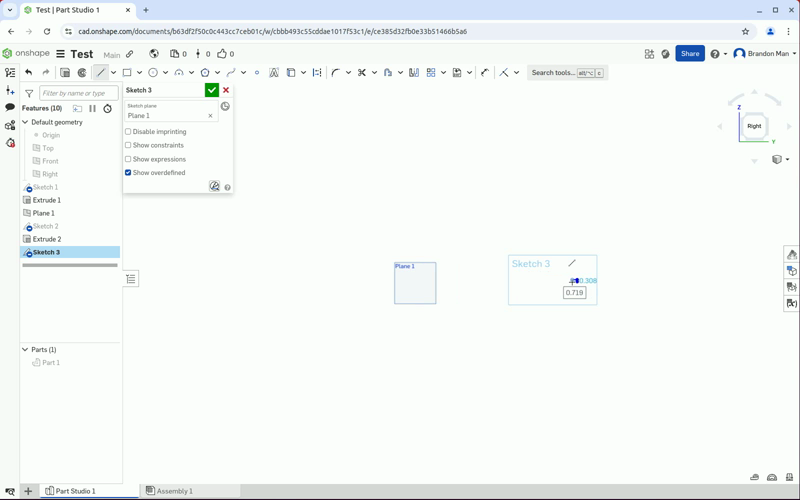
scroll(6)
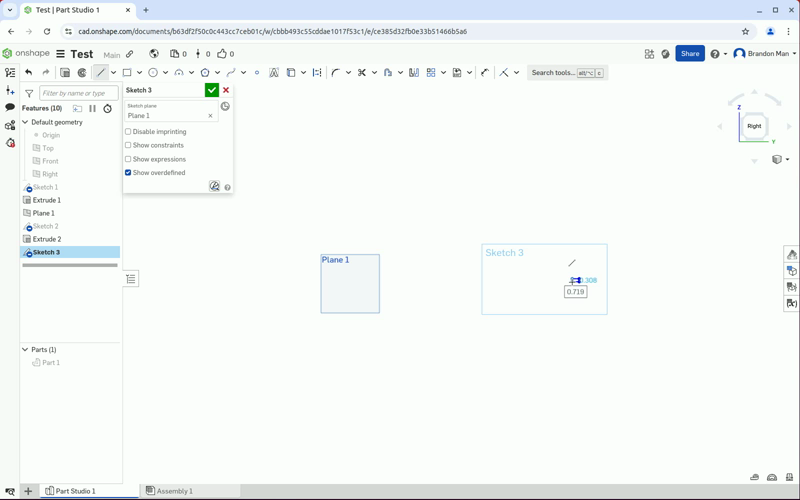
scroll(6)
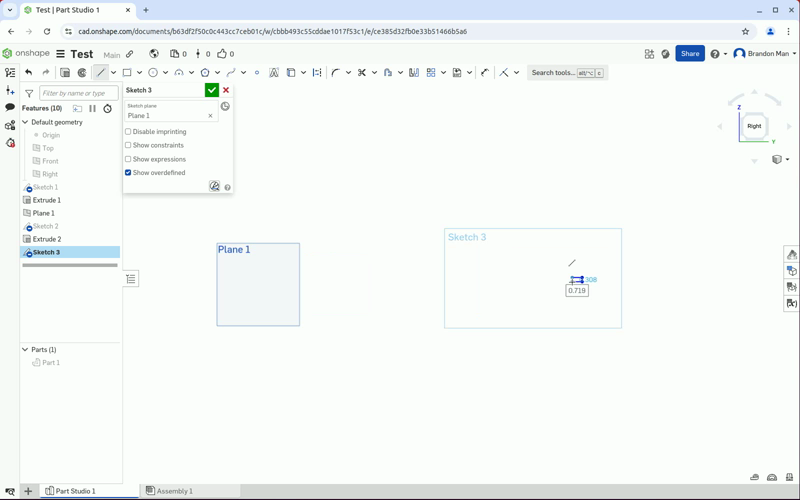
scroll(6)
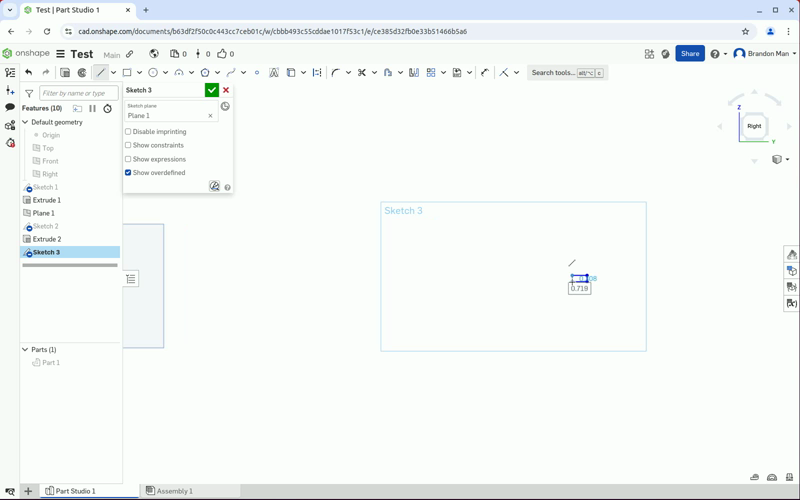
scroll(6)
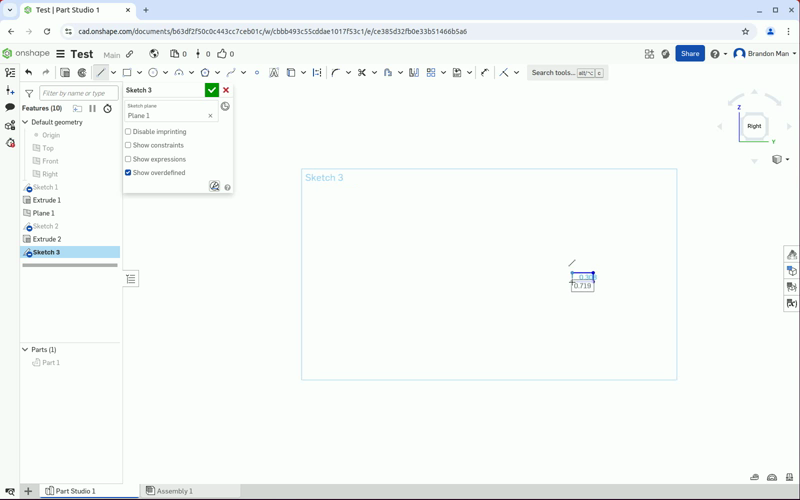
scroll(6)
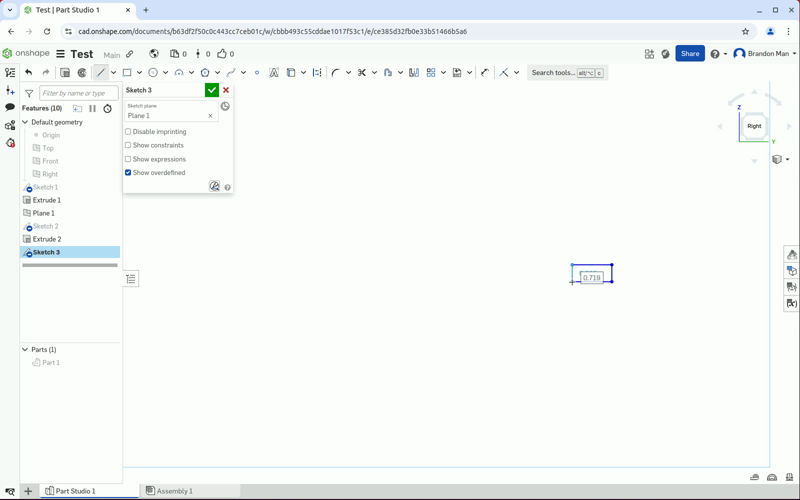
key_up(shift)
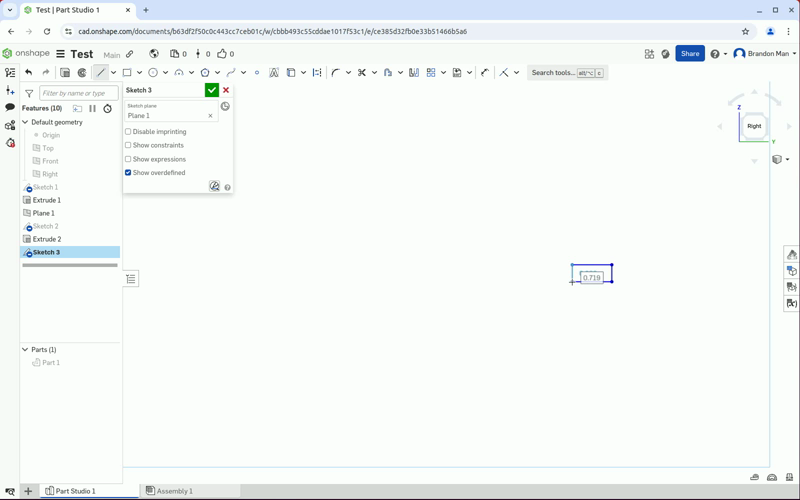
click(572, 281)
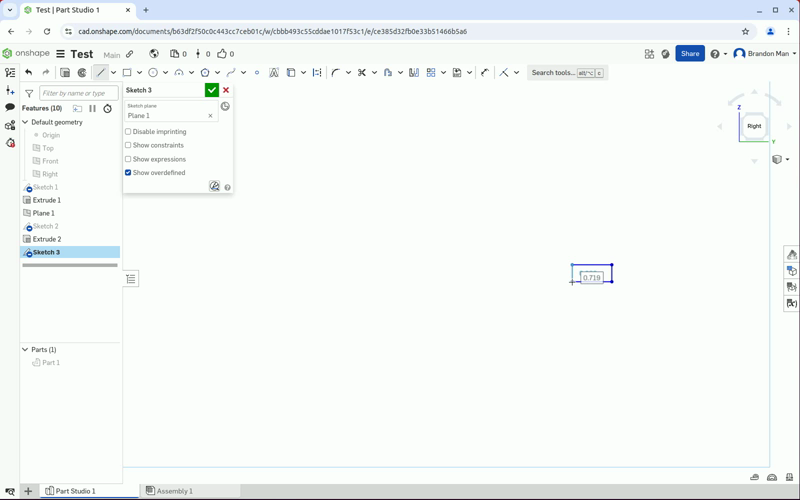
scroll(-6)
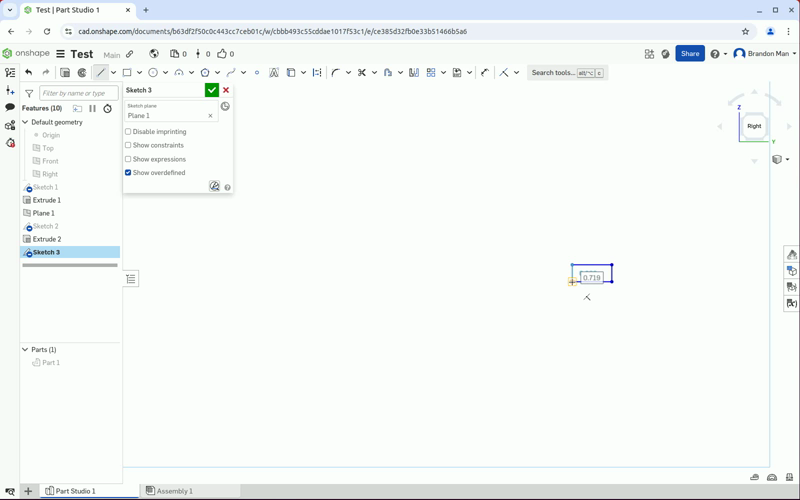
scroll(-6)
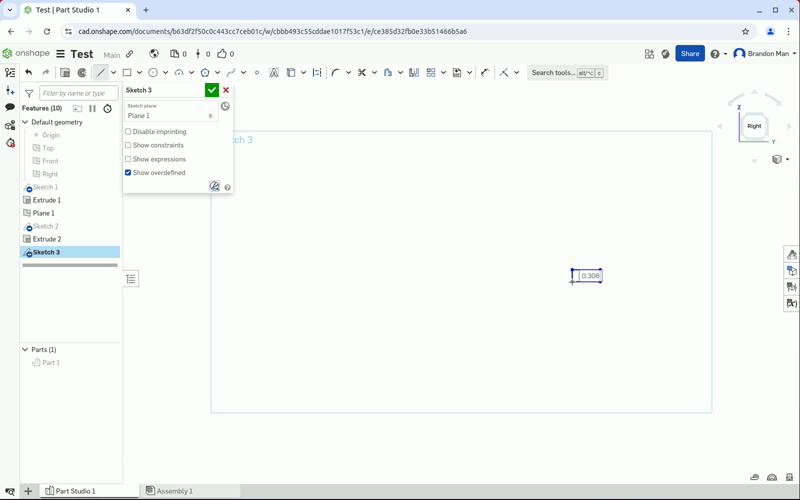
scroll(-6)
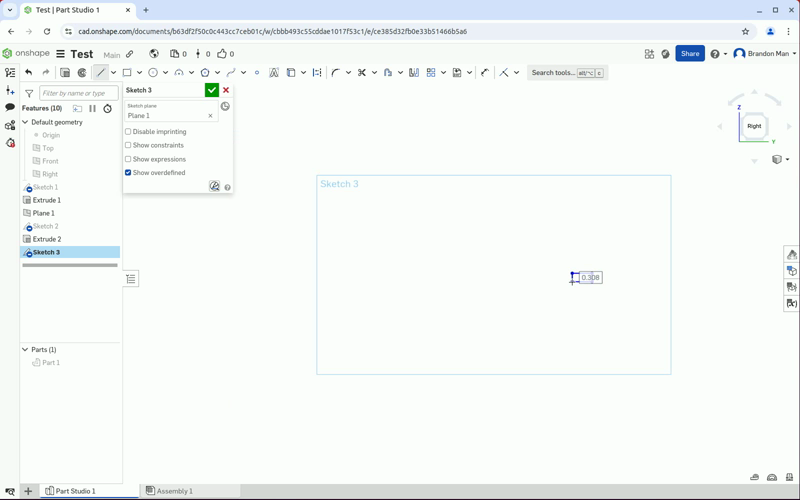
scroll(-6)
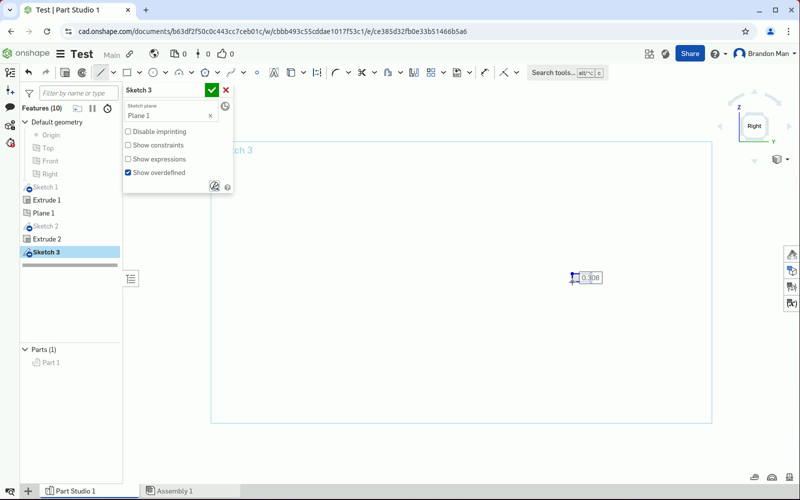
scroll(-6)
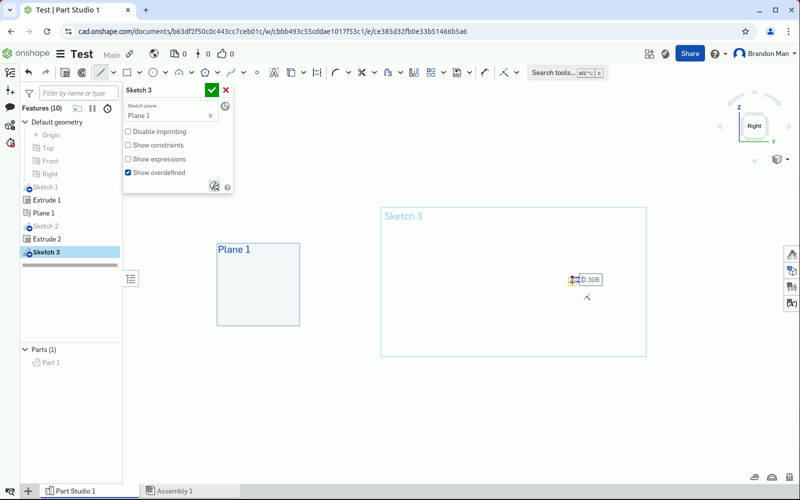
scroll(-6)
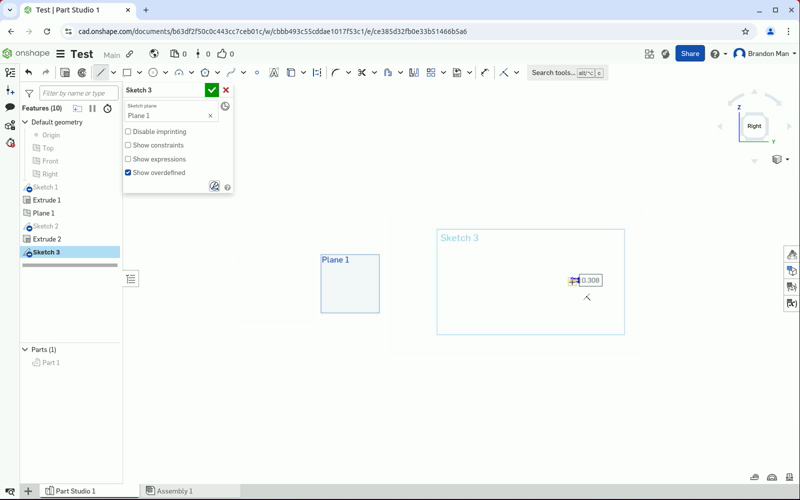
scroll(-6)
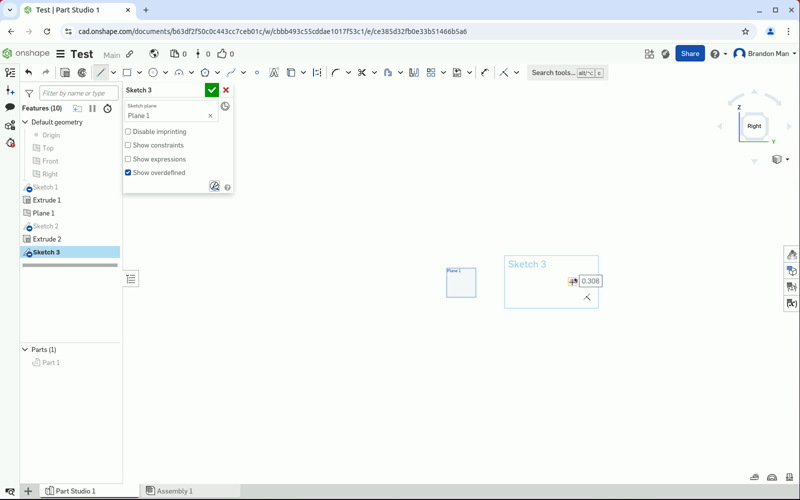
key(esc)
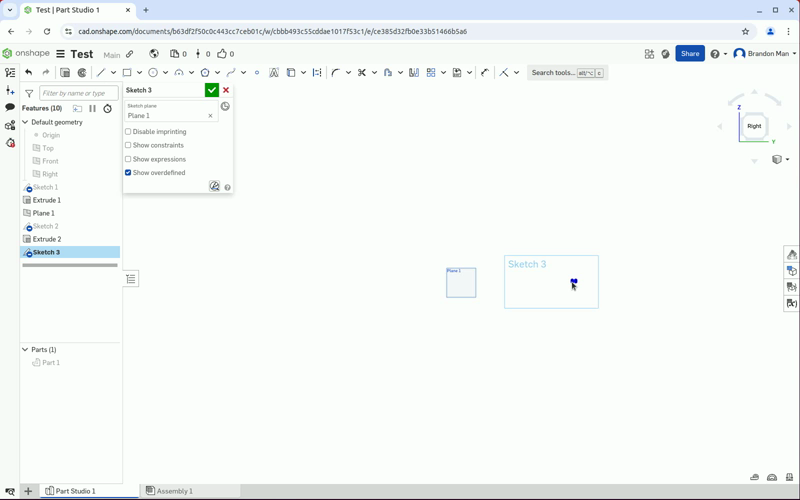
mouse_move(574, 280)
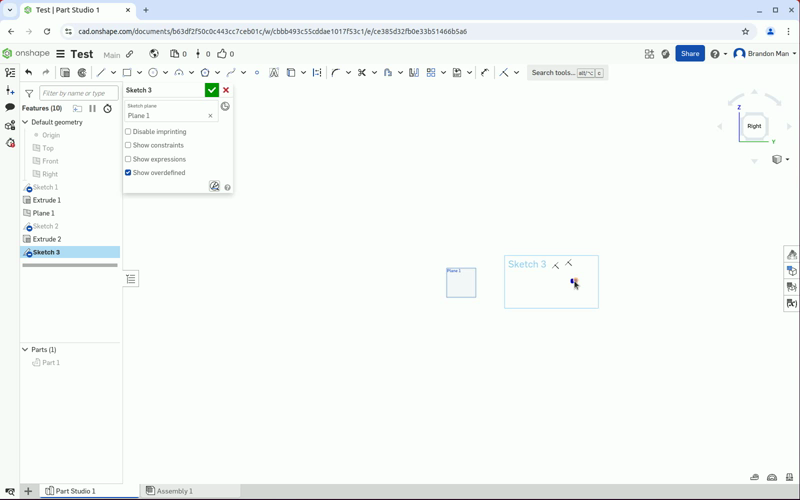
scroll(6)
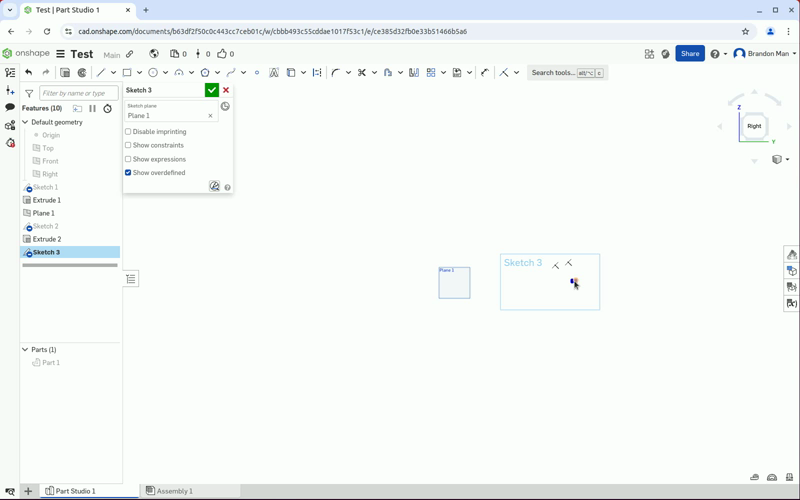
scroll(6)
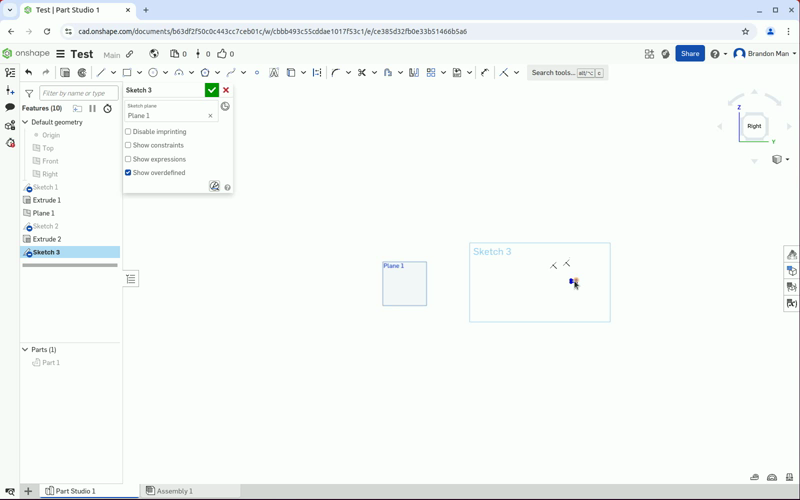
scroll(6)
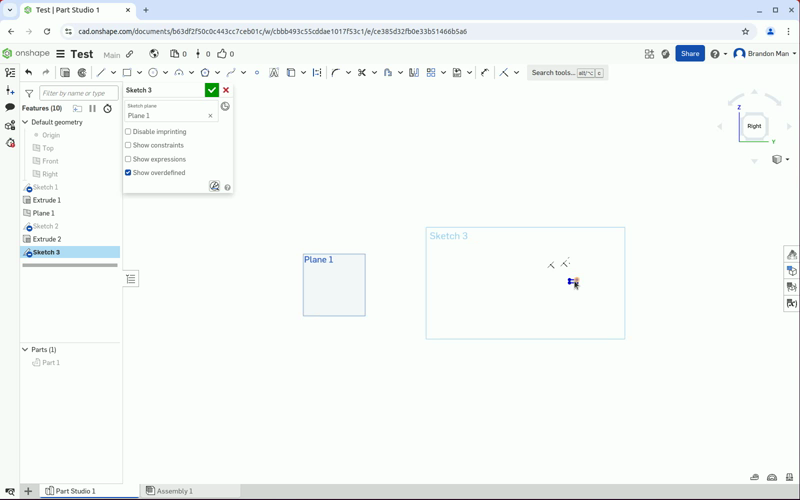
scroll(6)
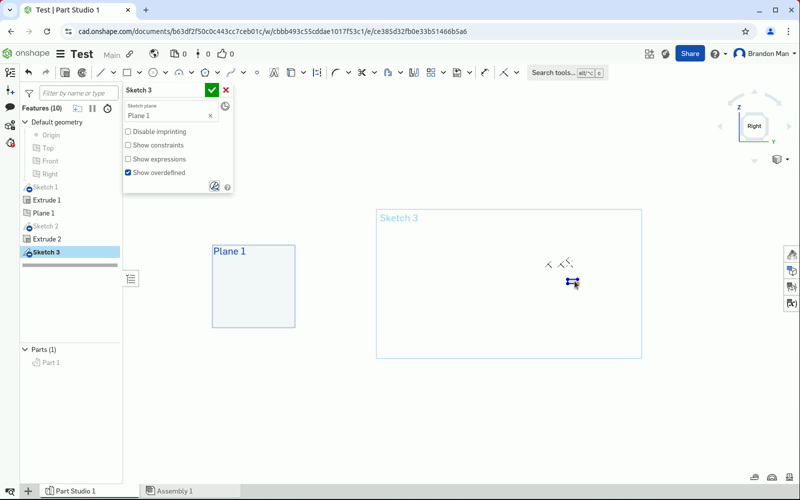
scroll(6)
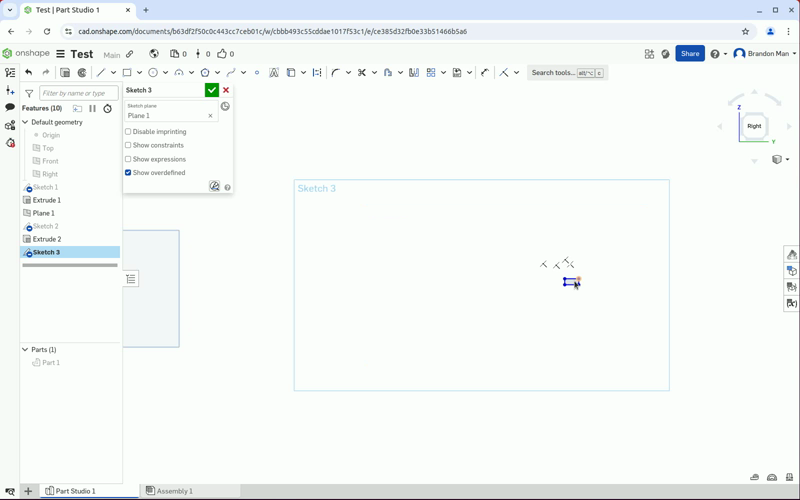
scroll(6)
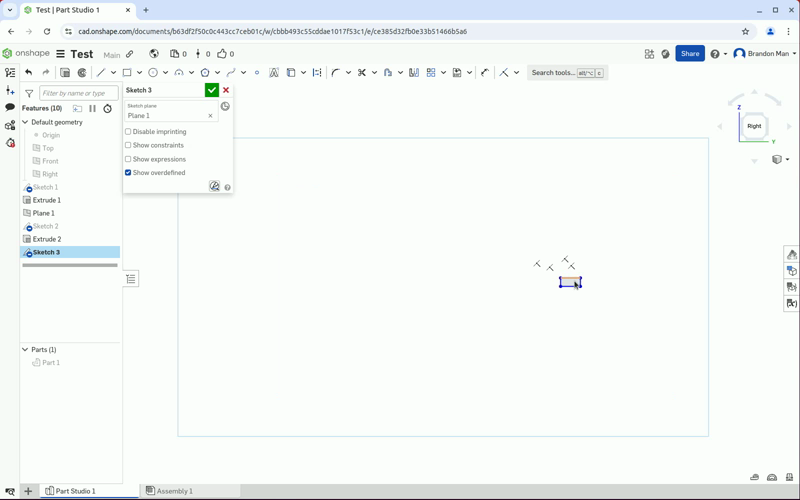
scroll(6)
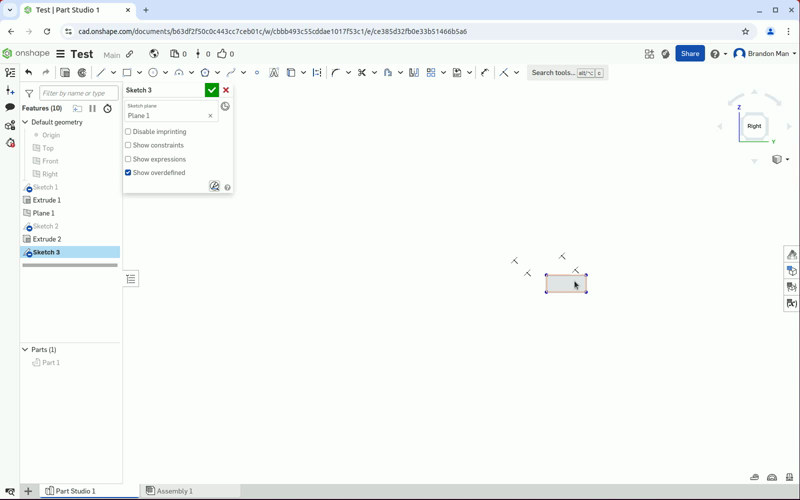
click(574, 280)
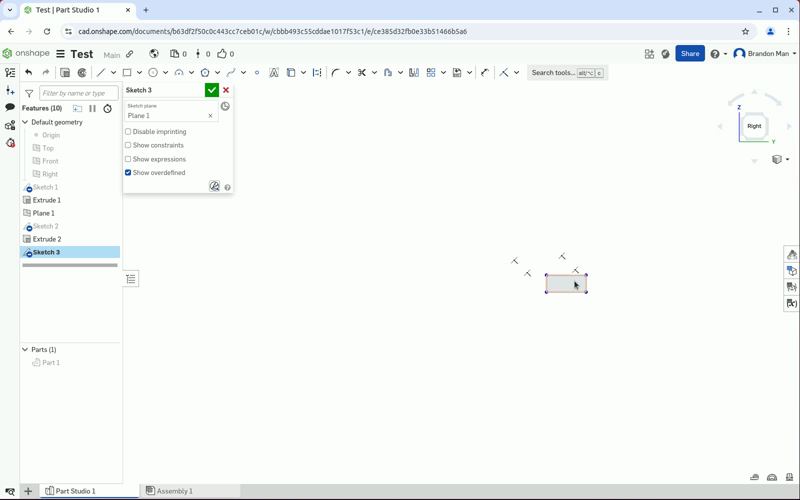
scroll(-6)
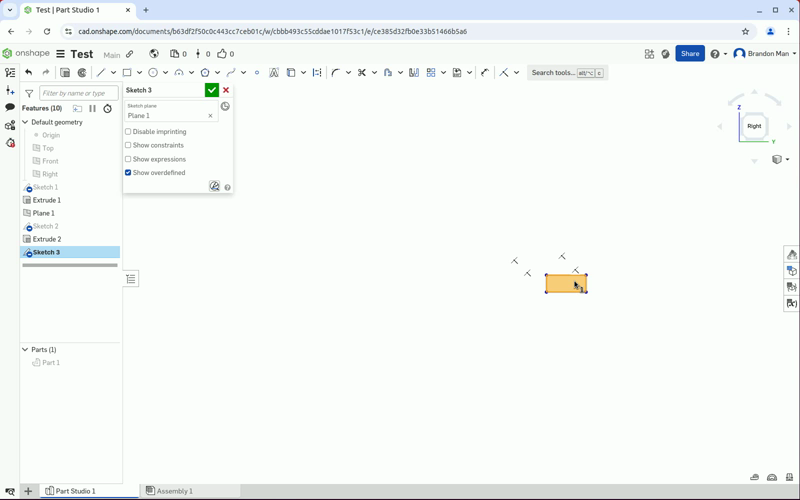
scroll(-6)
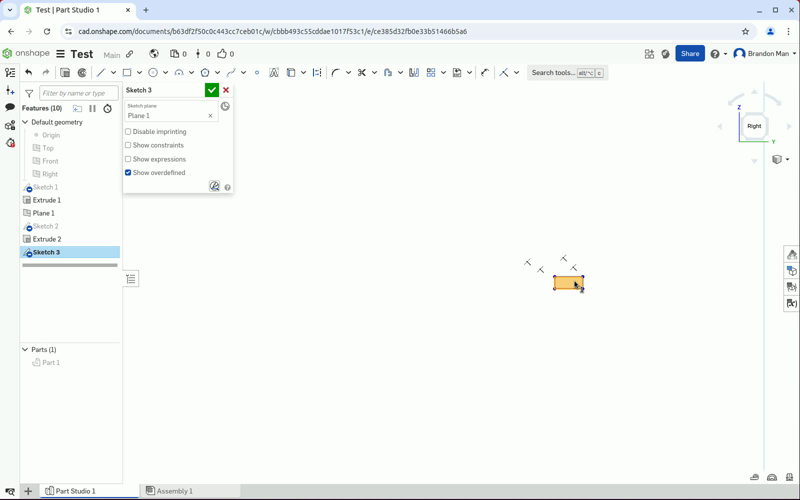
scroll(-6)
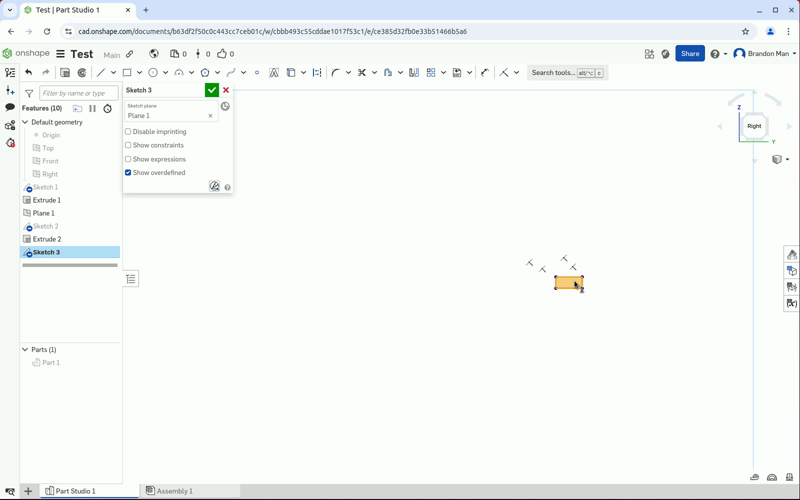
scroll(-6)
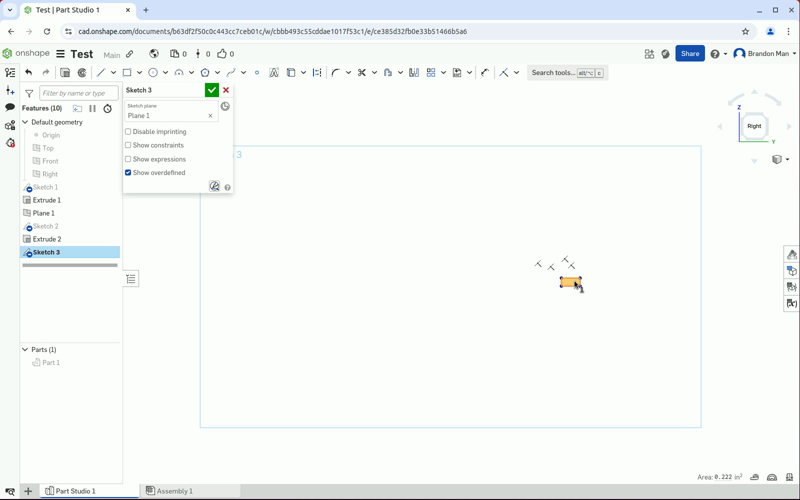
scroll(-6)
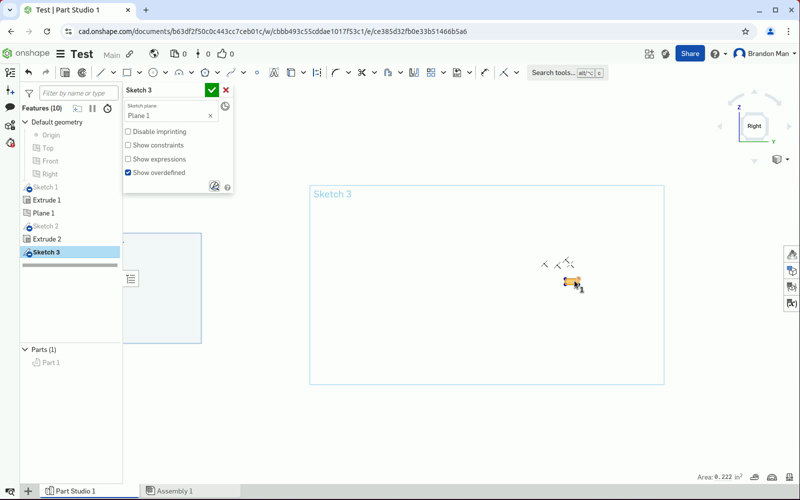
scroll(-6)
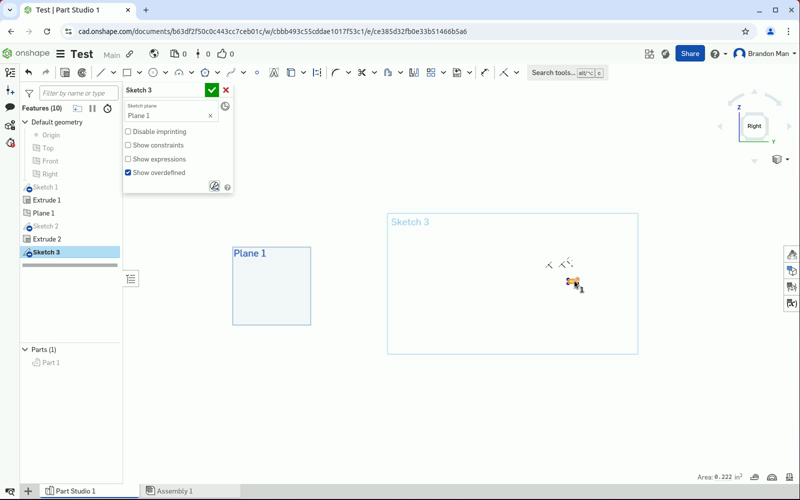
scroll(-6)
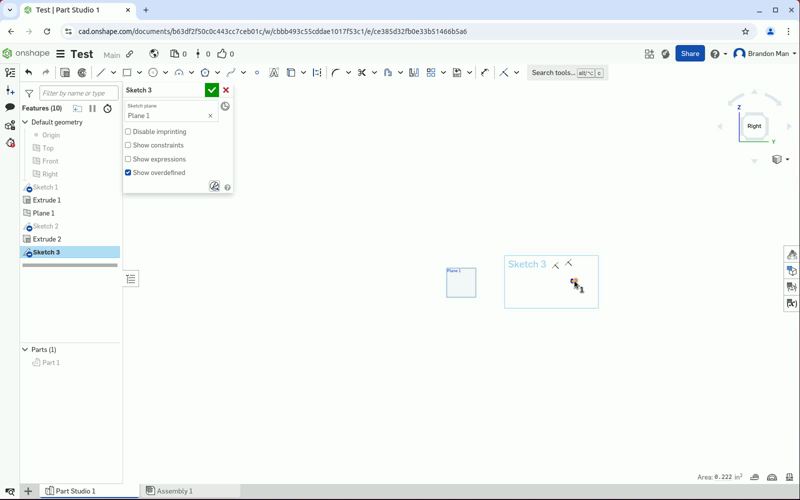
mouse_move(73, 352)
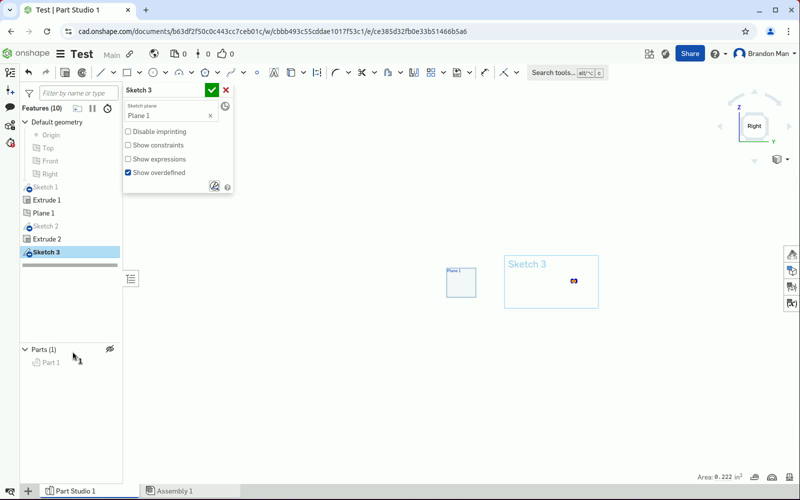
key(shift+y)
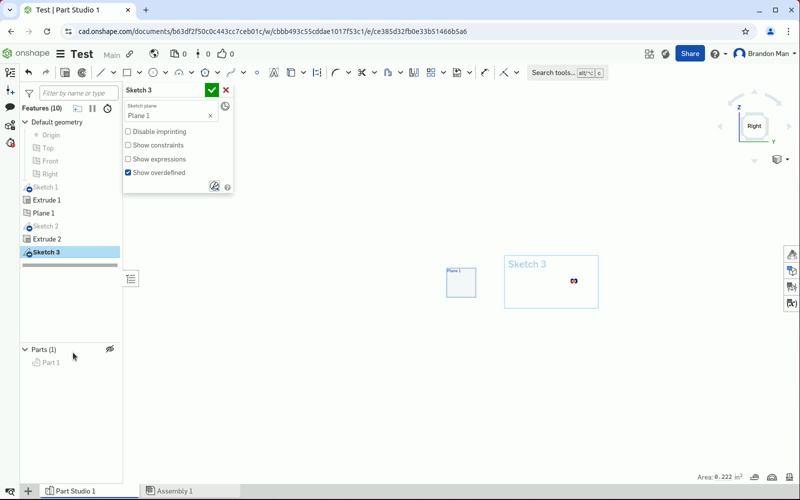
key(shift+e)
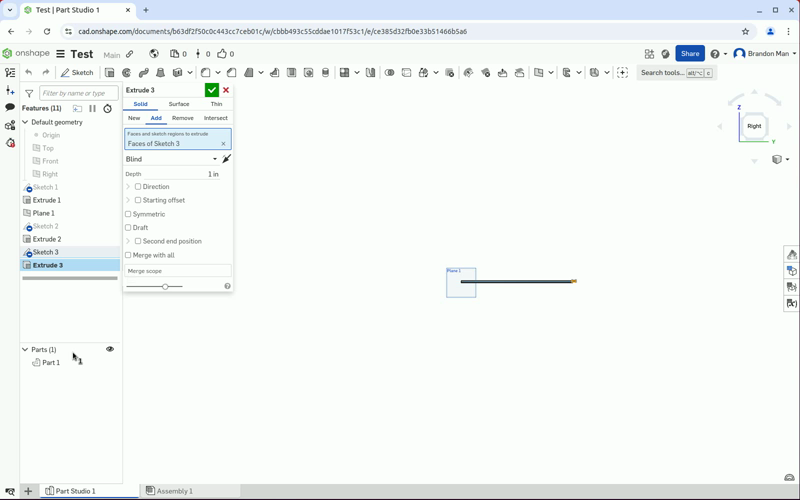
mouse_move(143, 106)
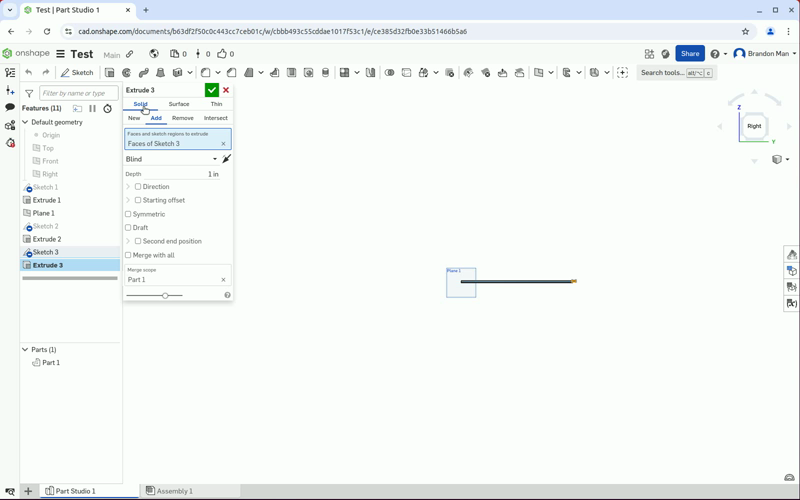
click(143, 106)
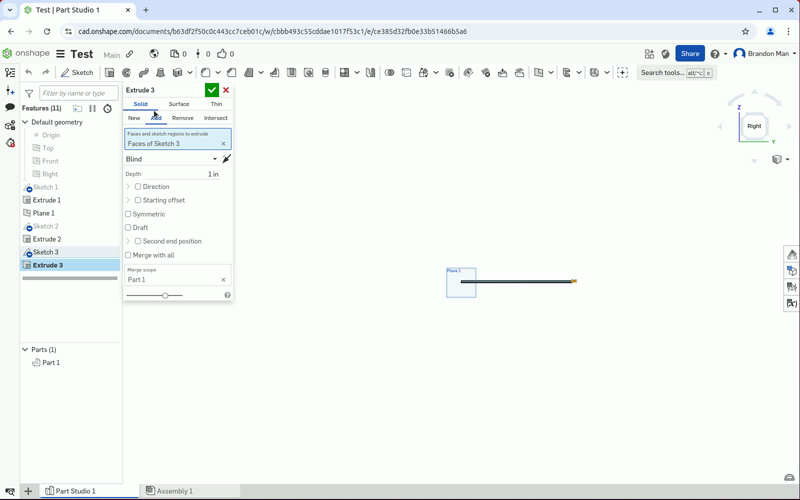
mouse_move(186, 120)
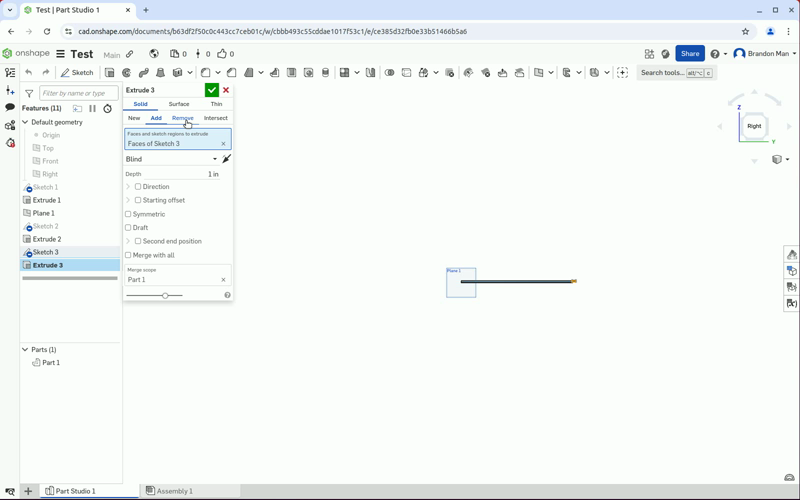
click(186, 120)
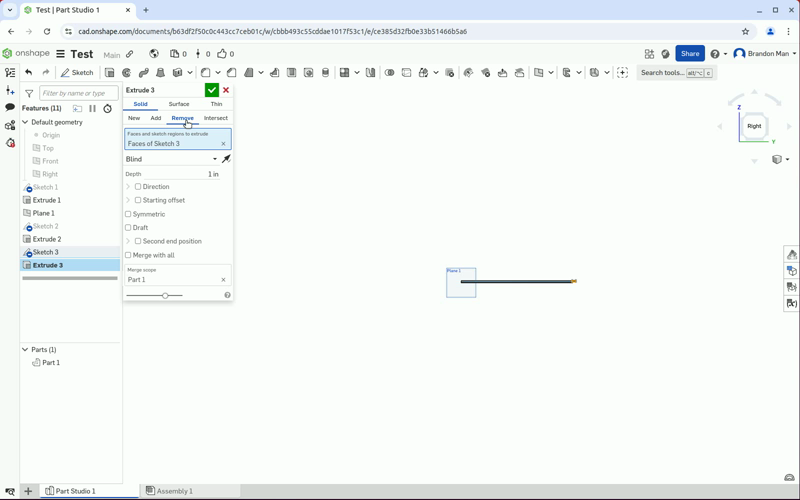
key(tab, 4)
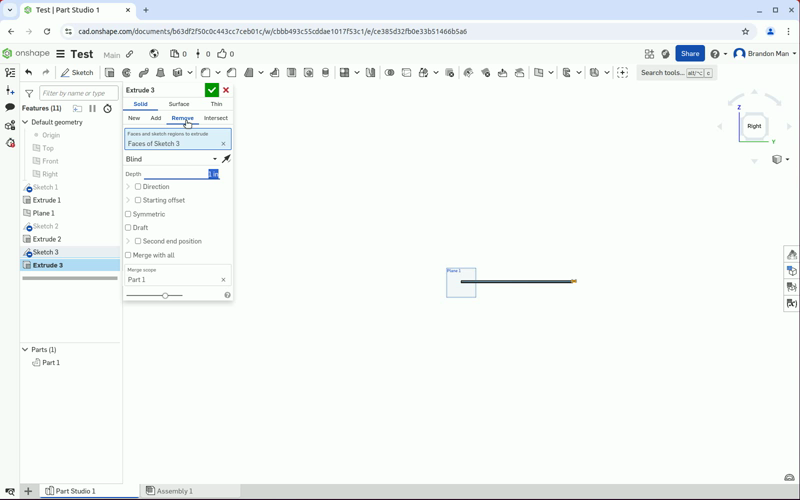
text(34.18)
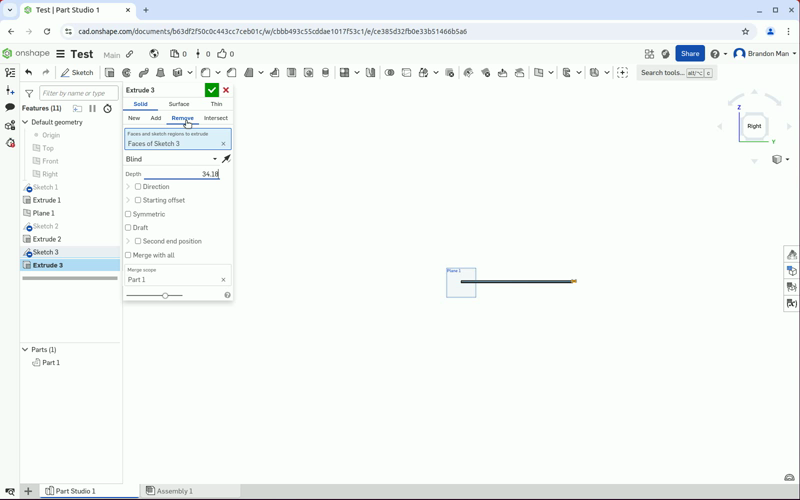
key(tab, 3)
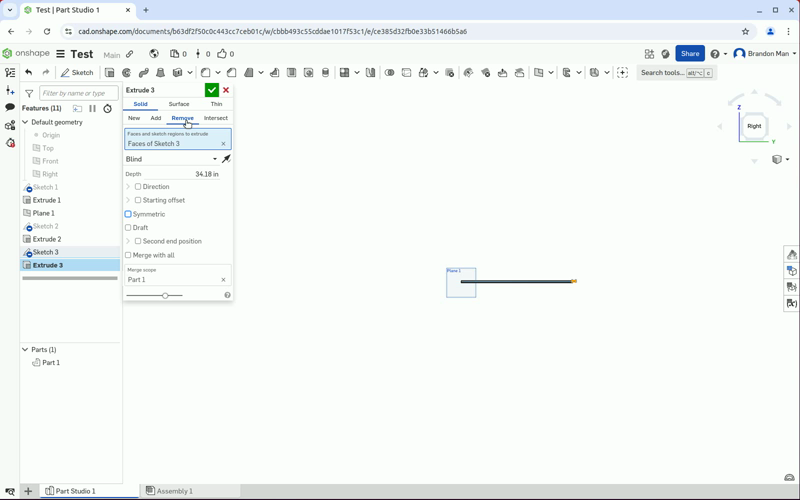
key(space)
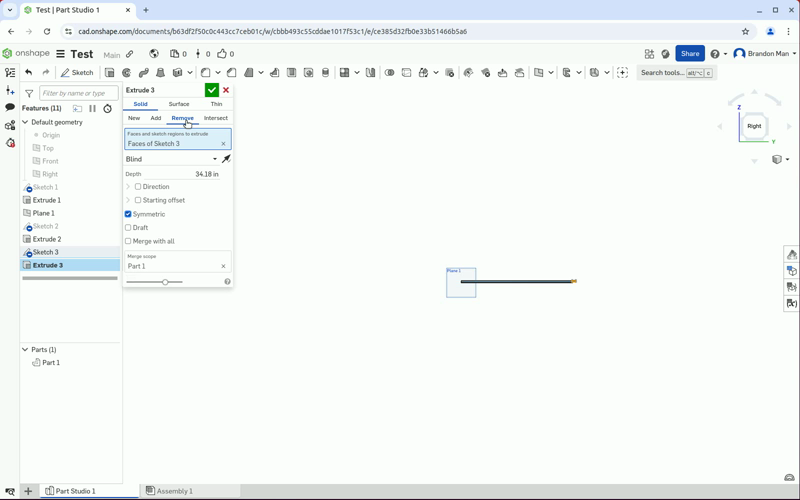
key(tab, 2)
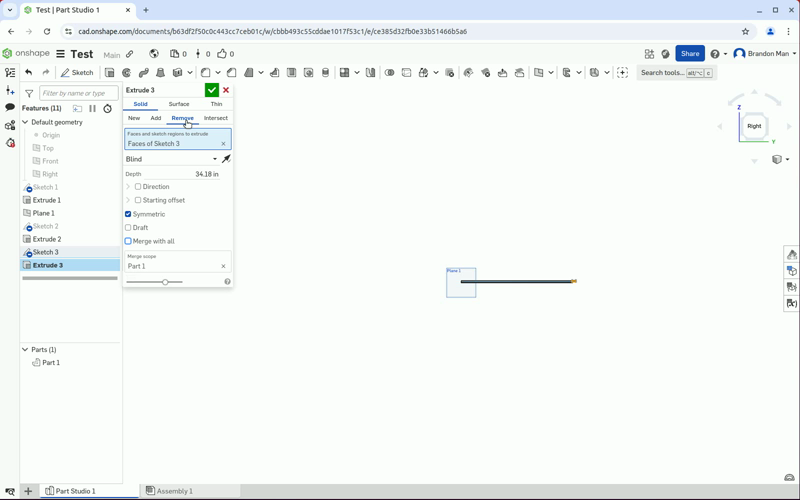
key(space)
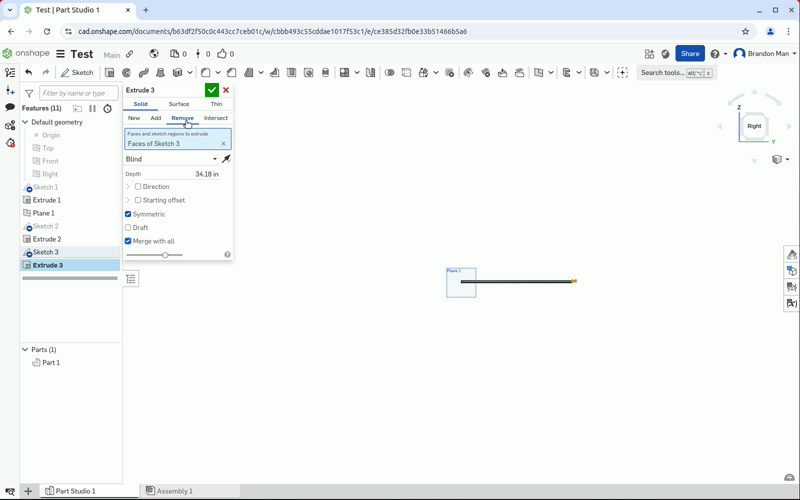
key(enter)
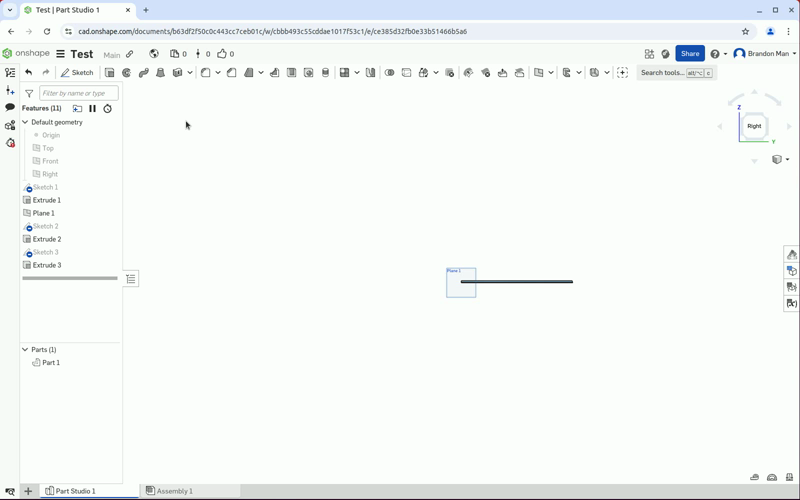
key(shift+h)
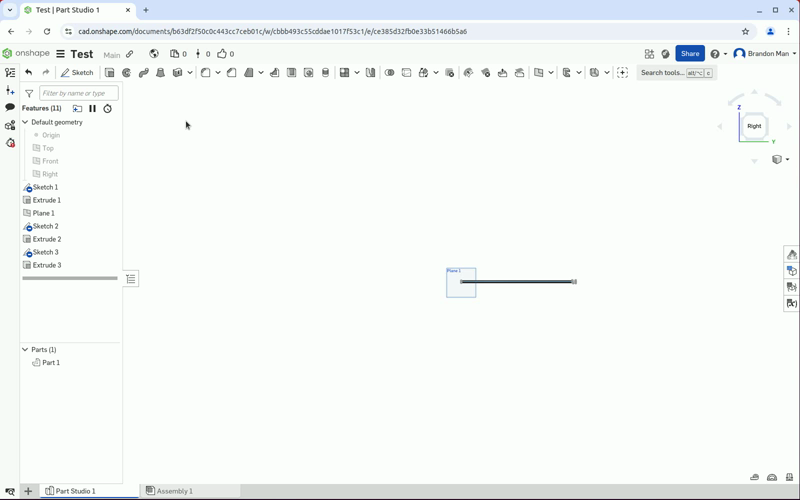
key(shift+h)
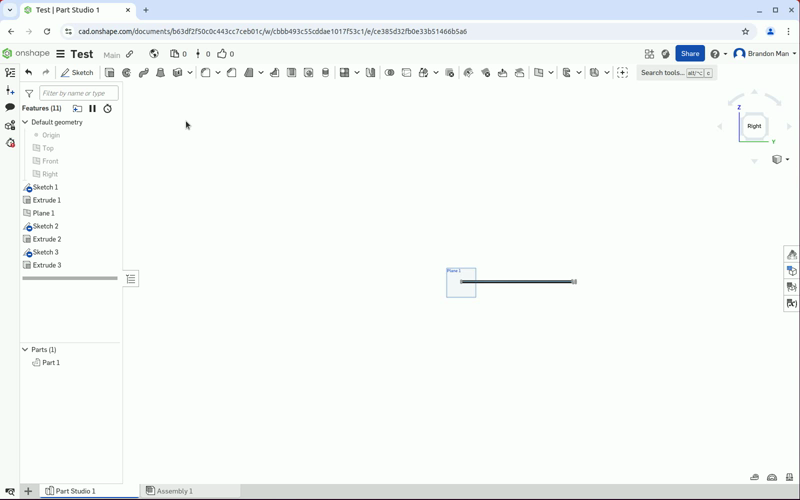
key(shift+7)
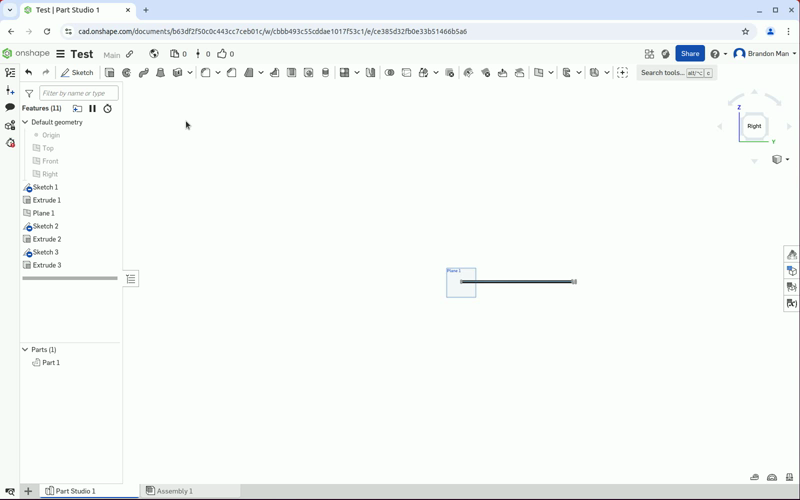
key(right, 2)
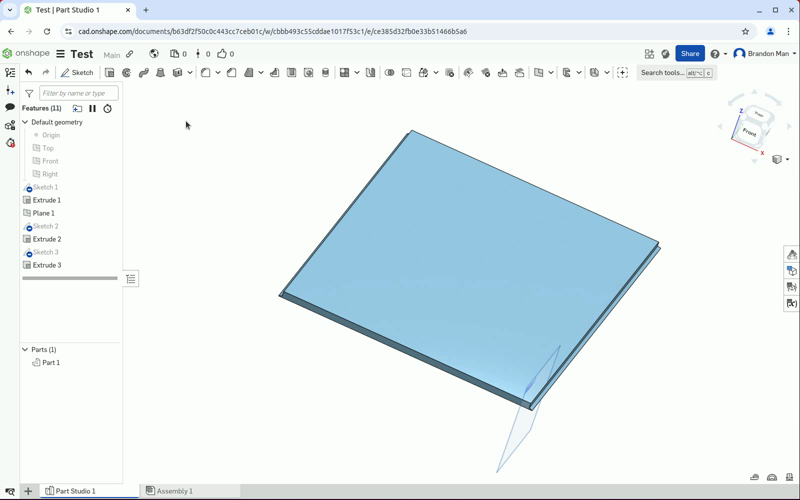
key(down, 2)
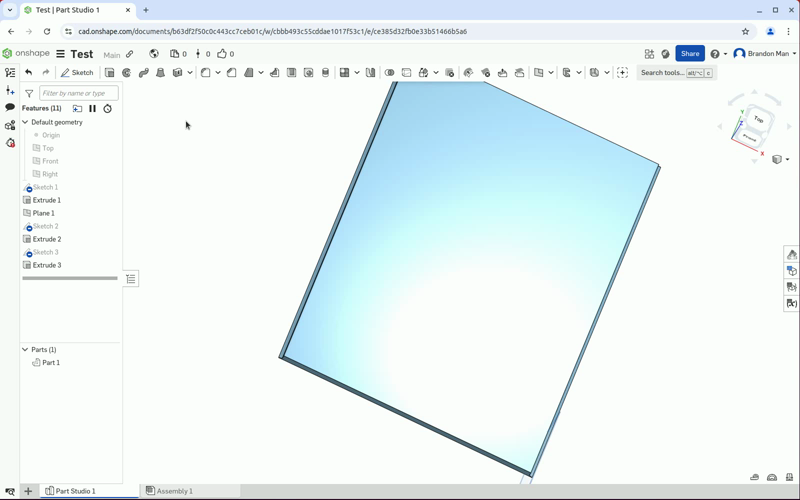
key(up, 2)
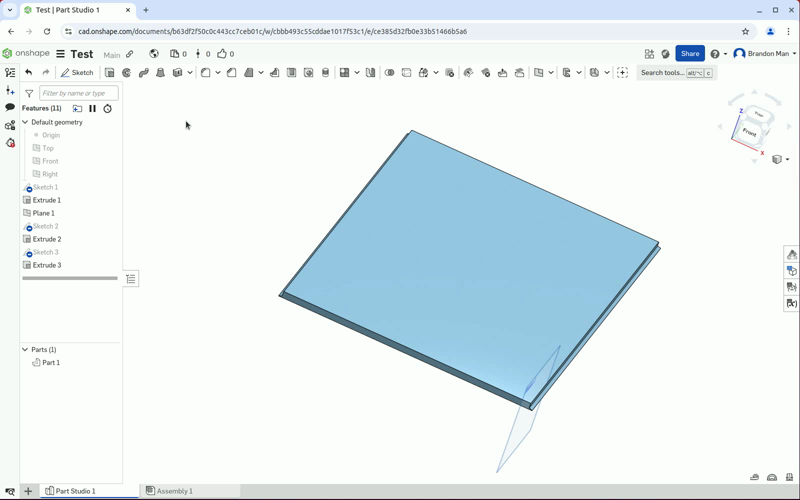
key(left, 2)
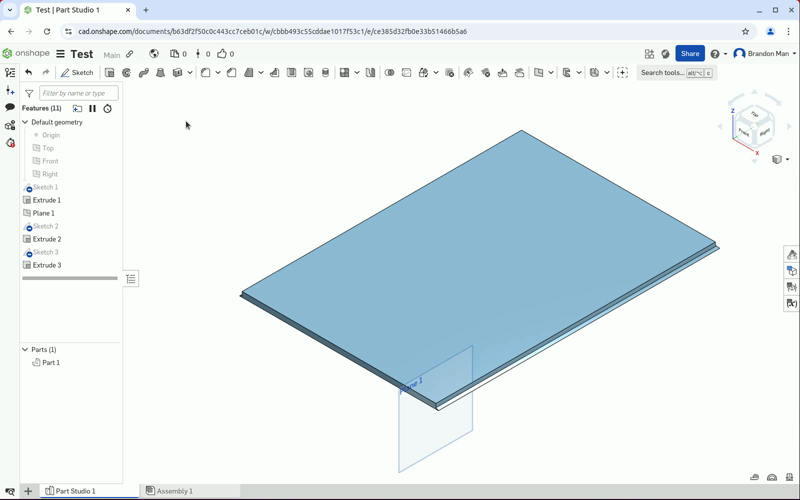
mouse_move(73, 189)
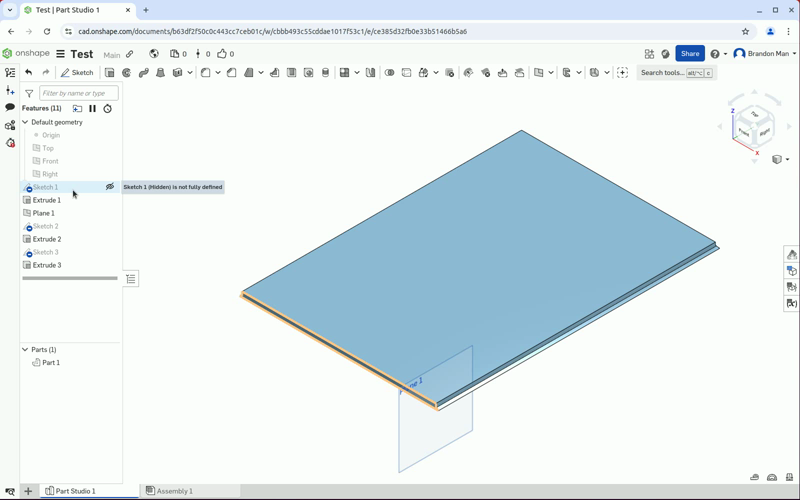
click(73, 189)